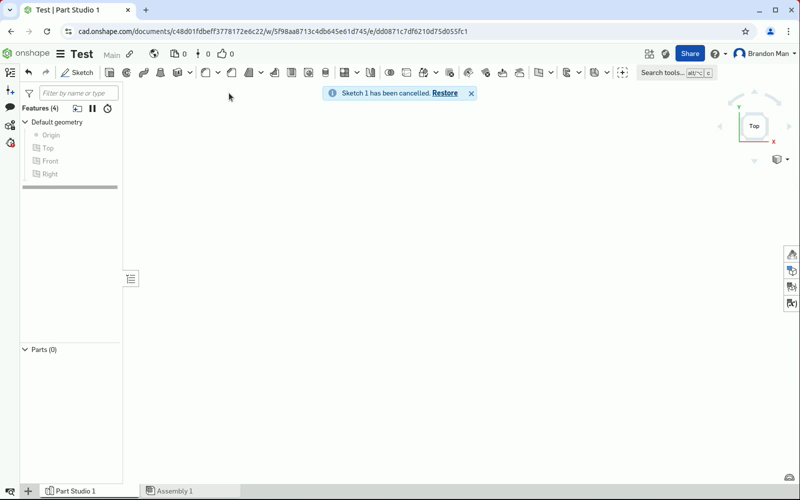
key(shift+h)
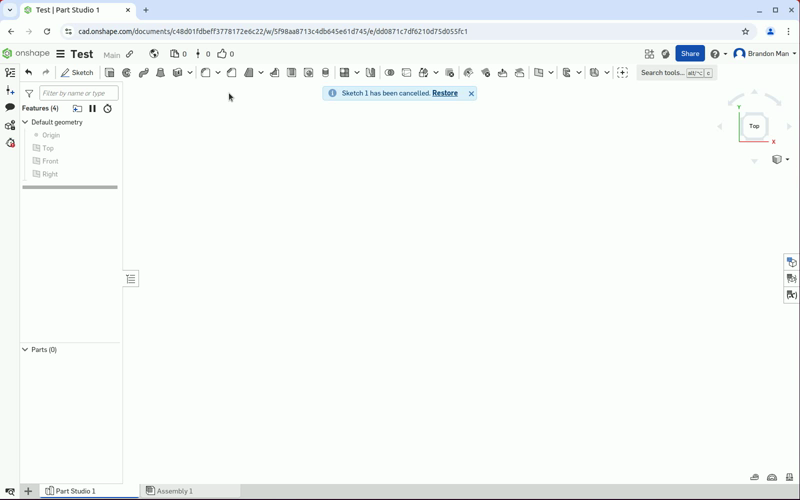
mouse_move(73, 352)
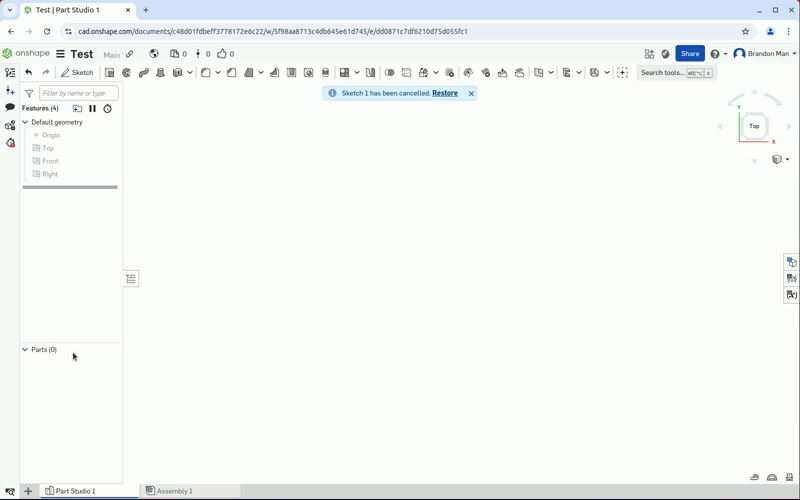
key(y)
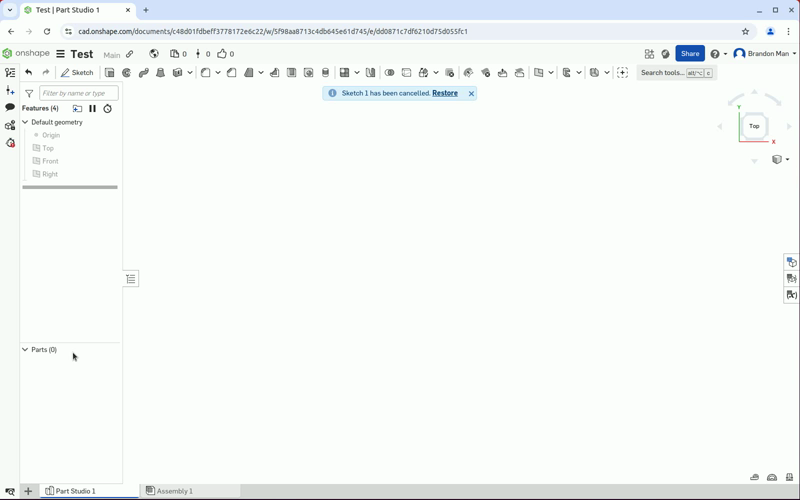
key(shift+p)
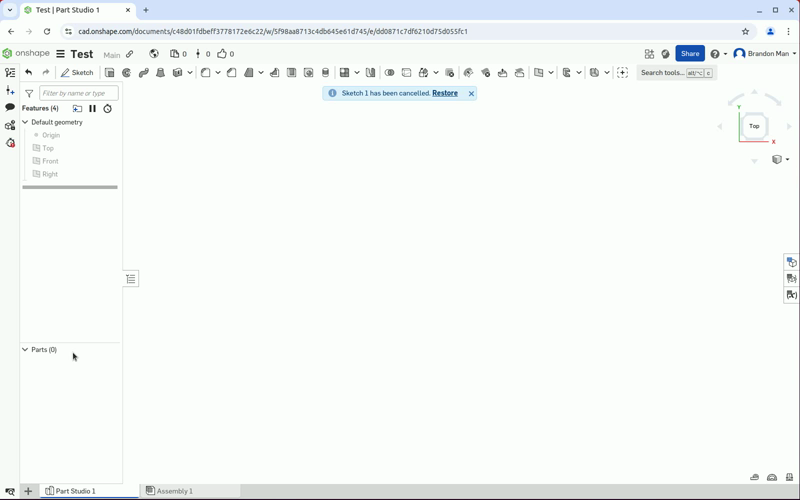
key(space)
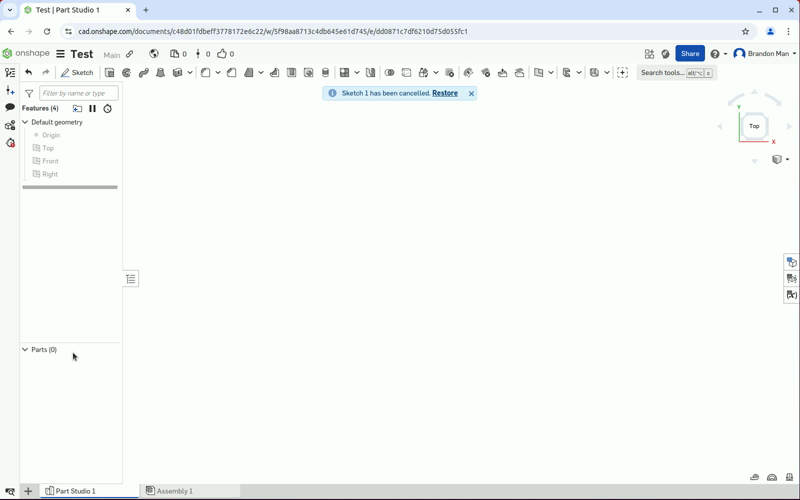
key_down(shift)
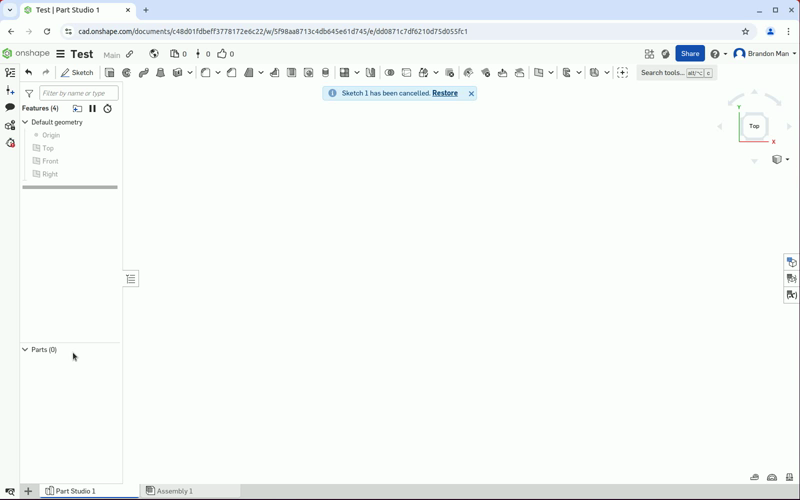
key(up)
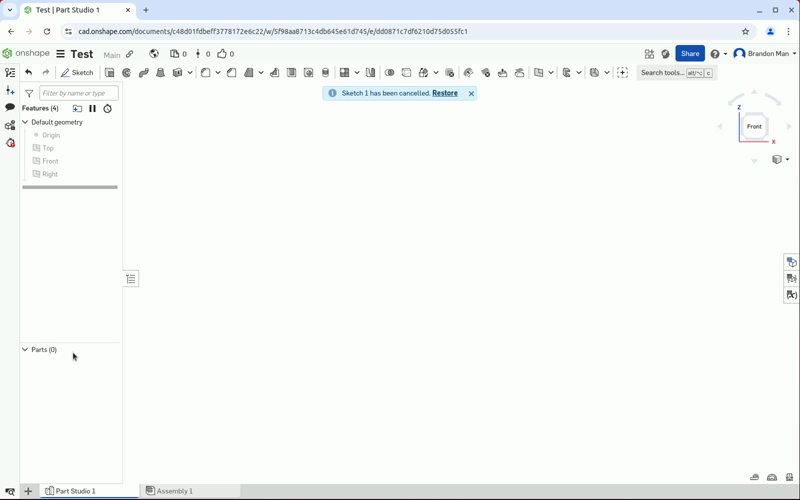
key_up(shift)
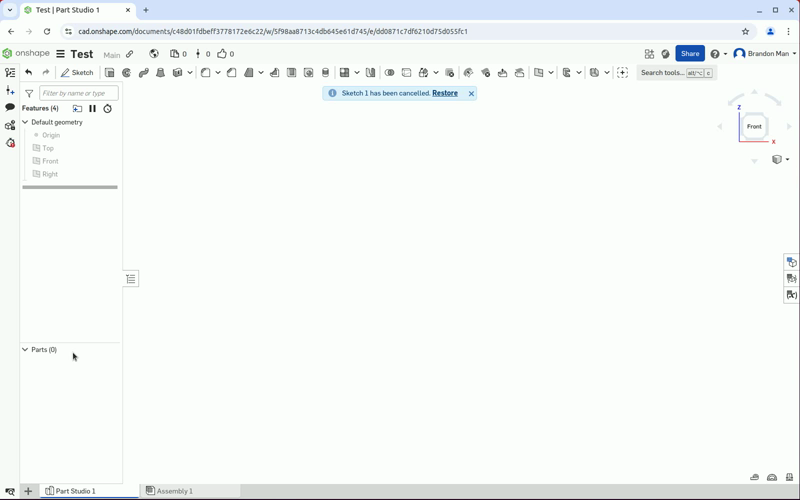
mouse_move(73, 352)
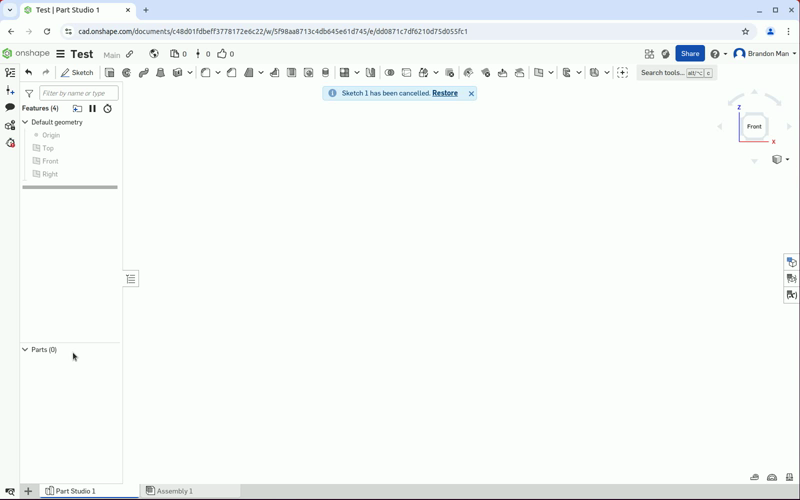
key(shift+y)
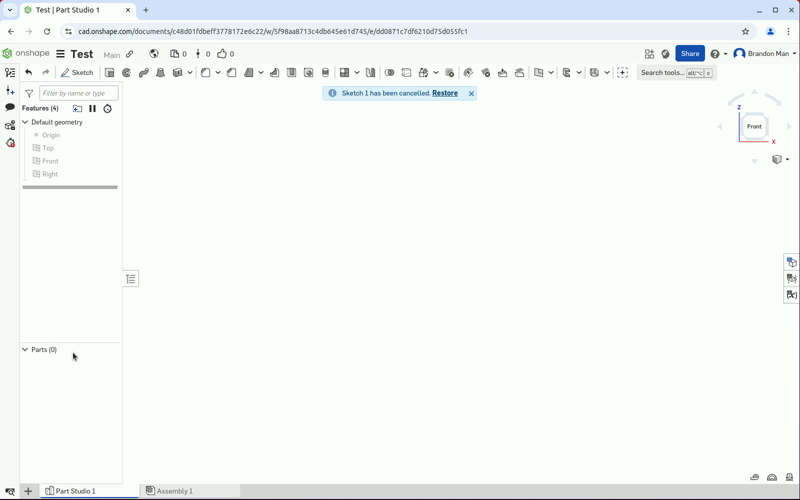
key(shift+s)
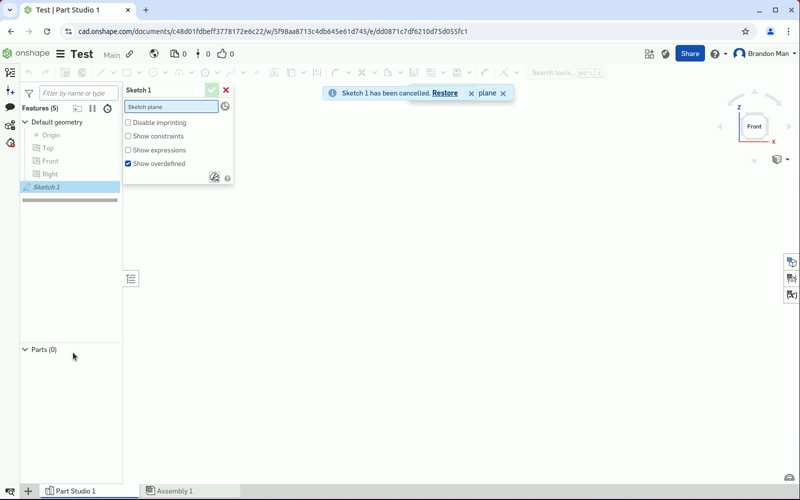
mouse_move(73, 163)
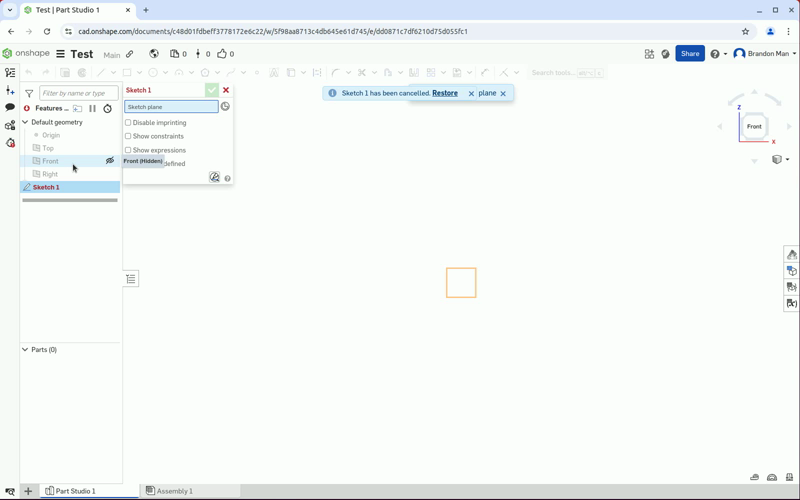
click(73, 163)
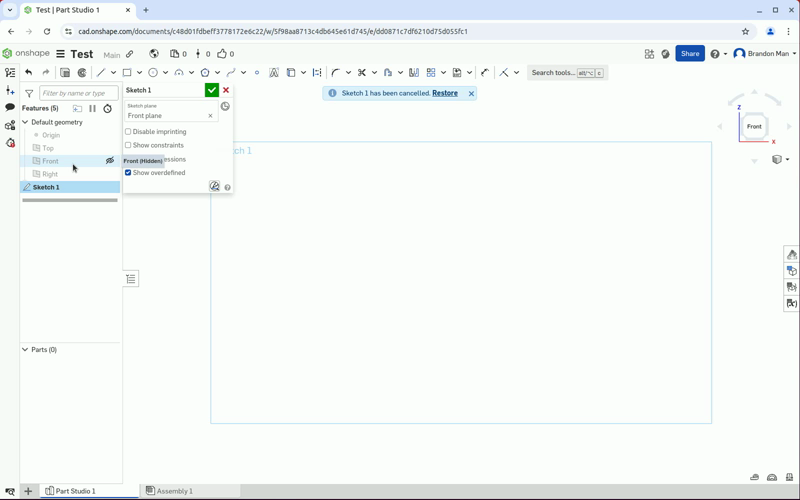
mouse_move(73, 352)
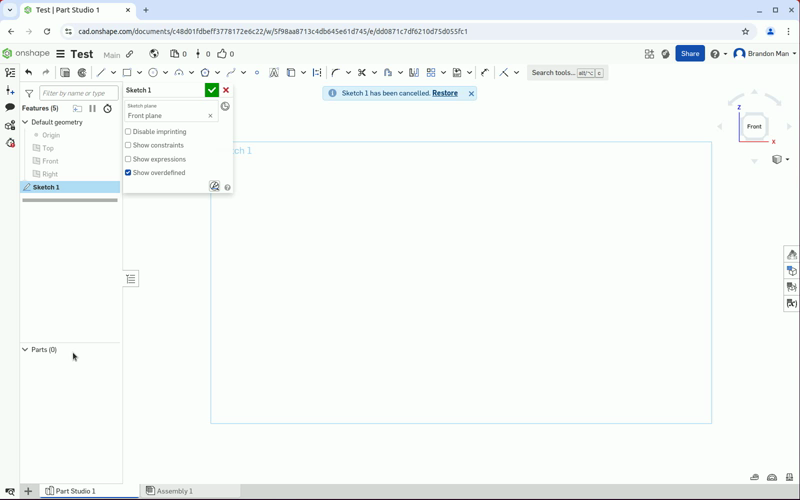
key(y)
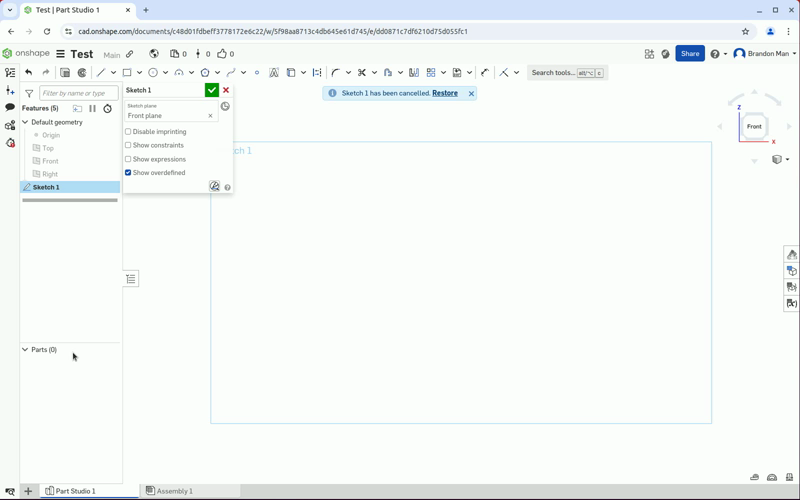
key(c)
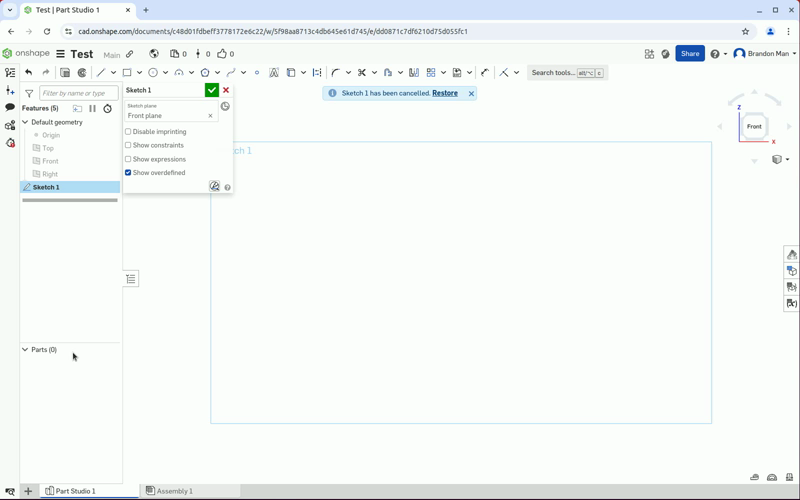
key_down(shift)
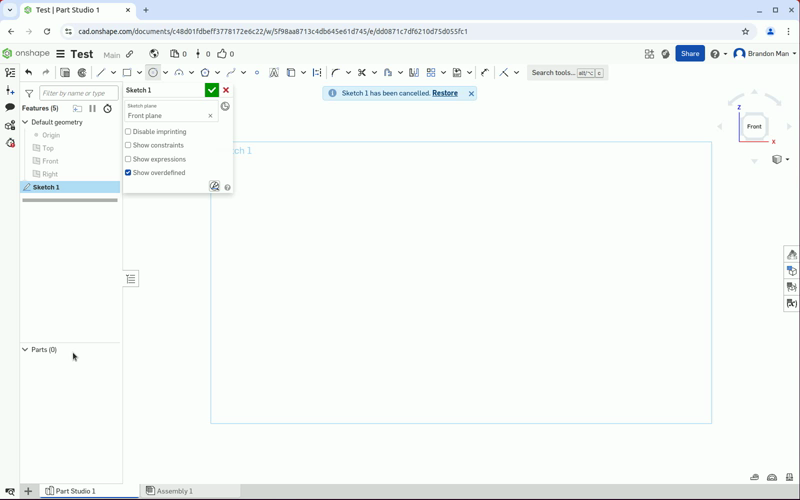
mouse_move(461, 282)
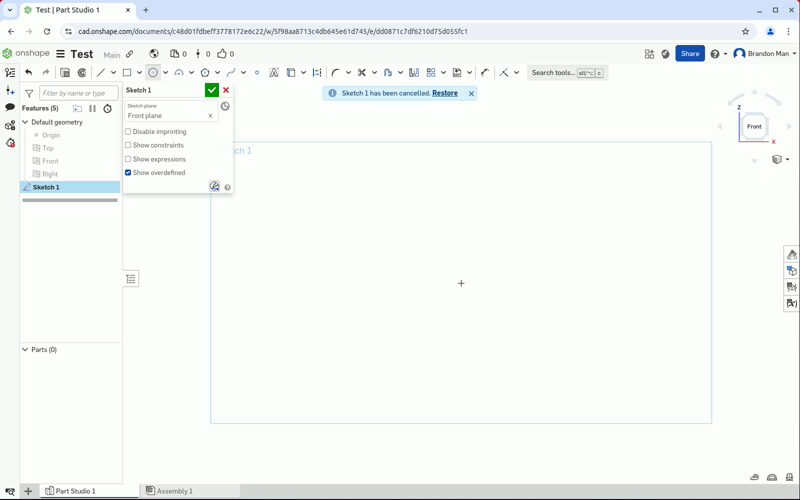
click(461, 282)
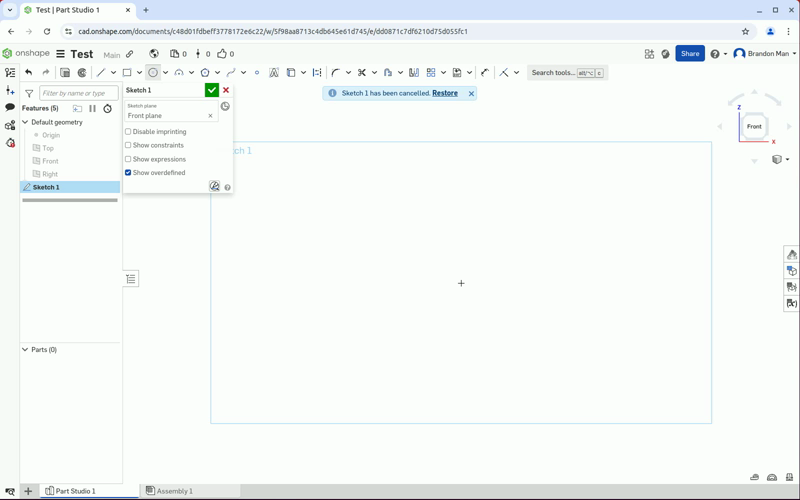
key_up(shift)
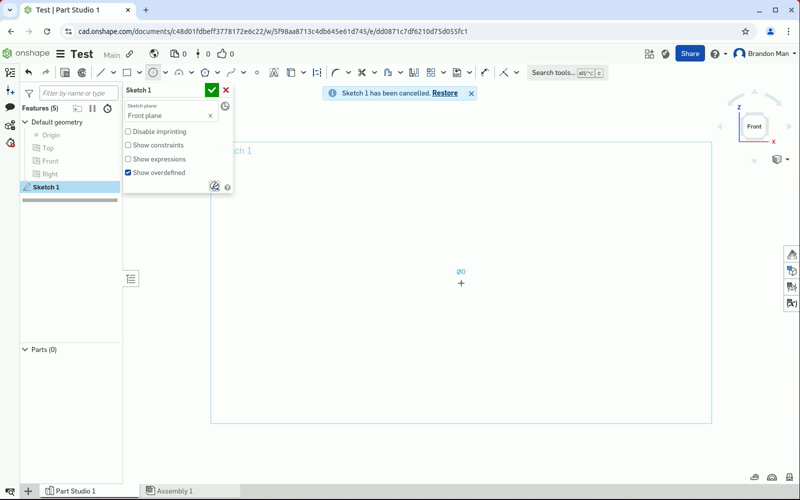
mouse_move(476, 282)
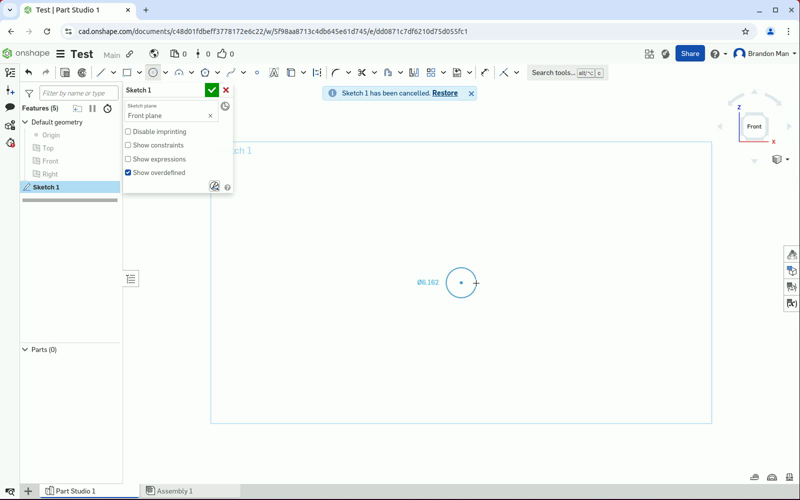
click(476, 282)
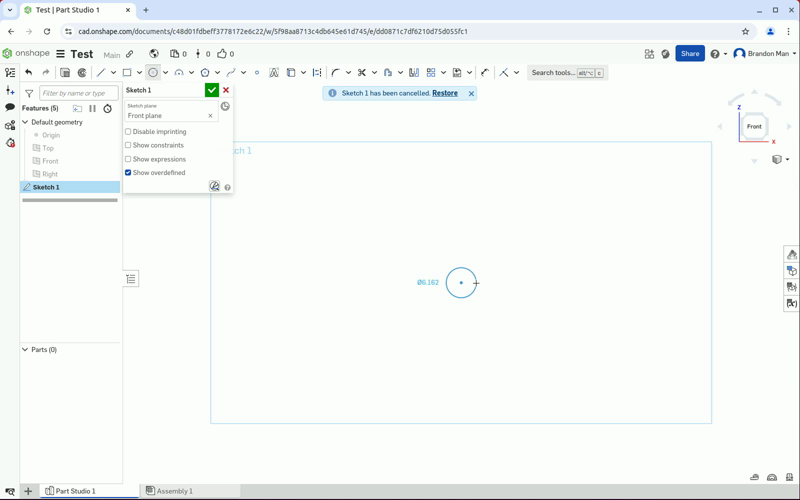
key(esc)
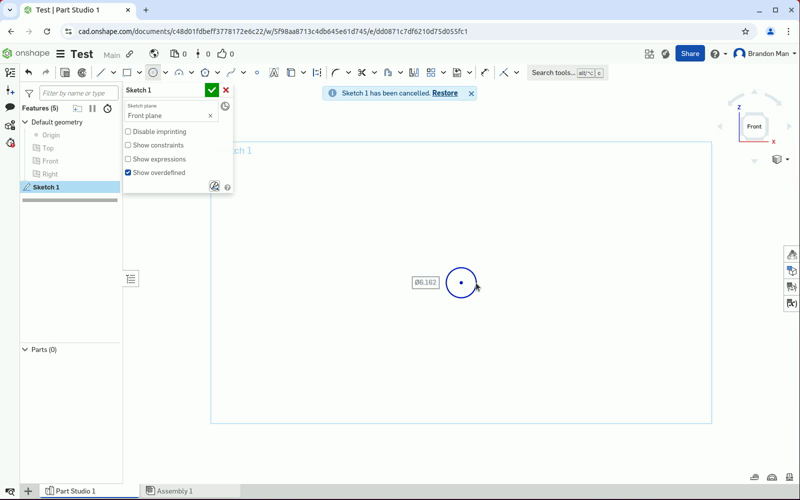
key(c)
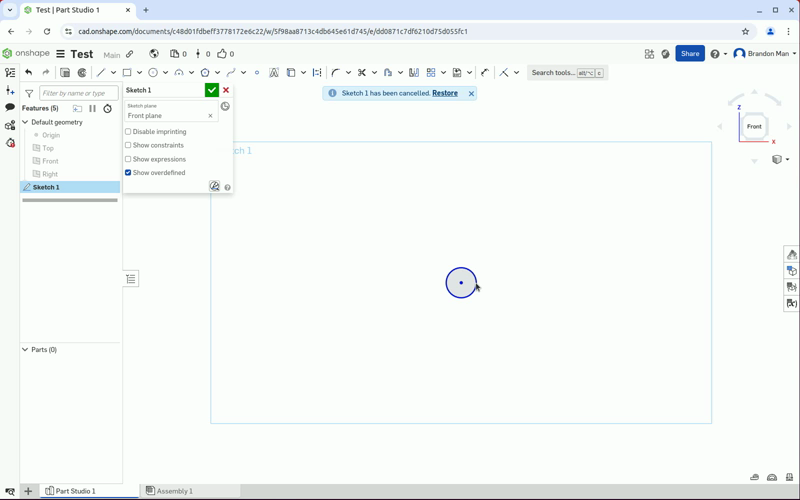
key_down(shift)
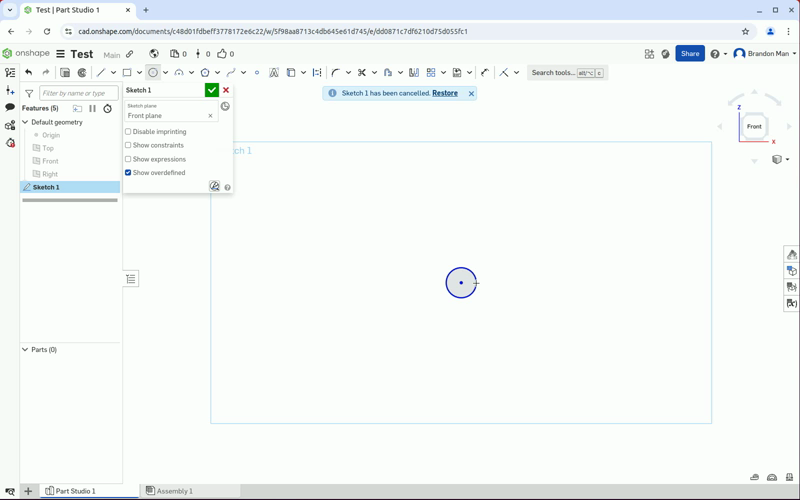
mouse_move(461, 282)
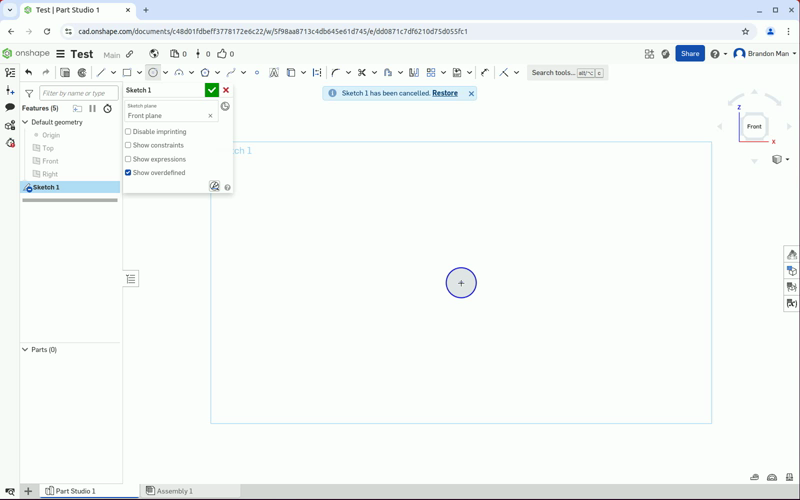
click(461, 282)
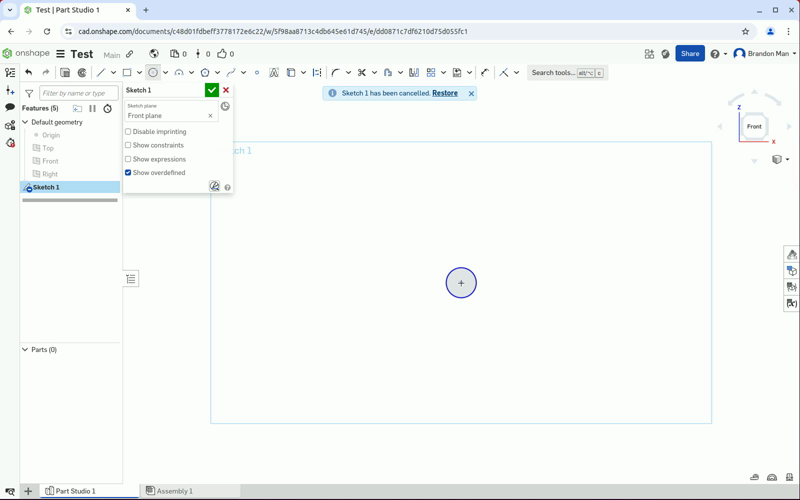
key_up(shift)
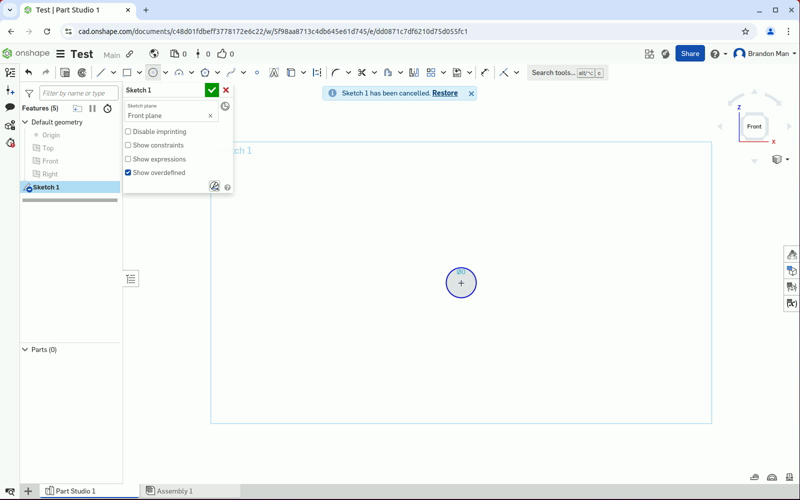
mouse_move(470, 282)
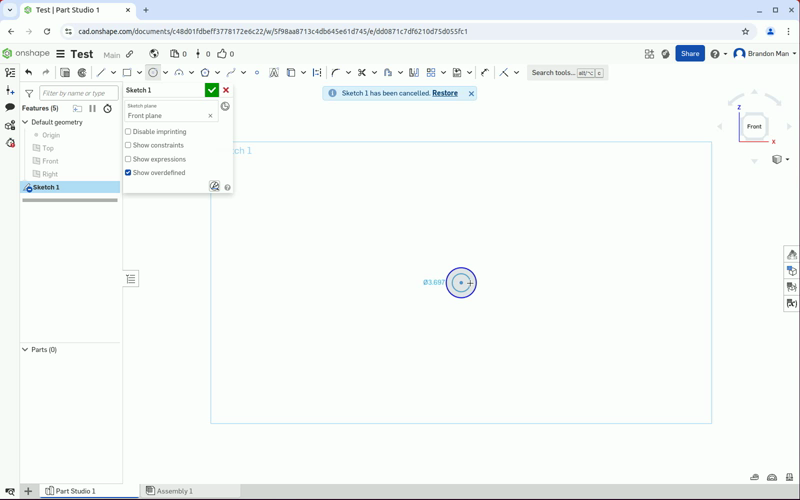
click(470, 282)
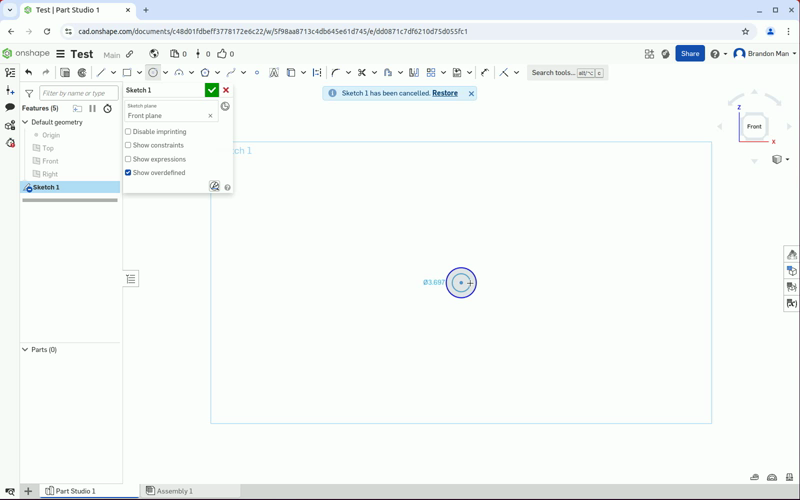
key(esc)
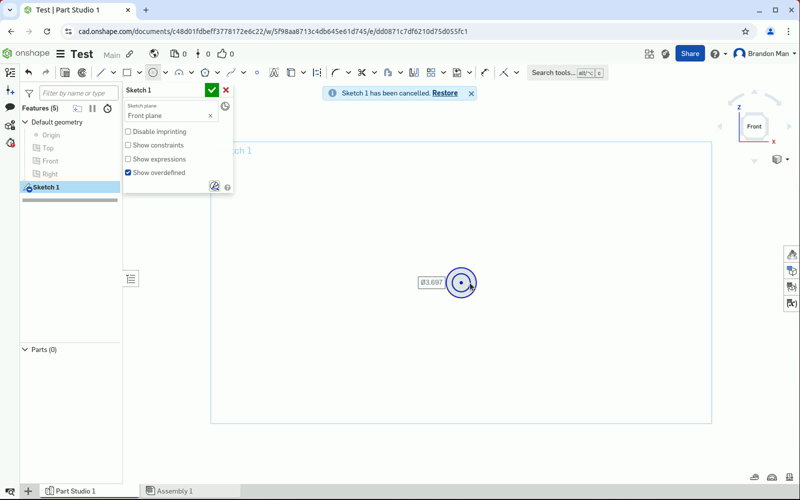
mouse_move(451, 273)
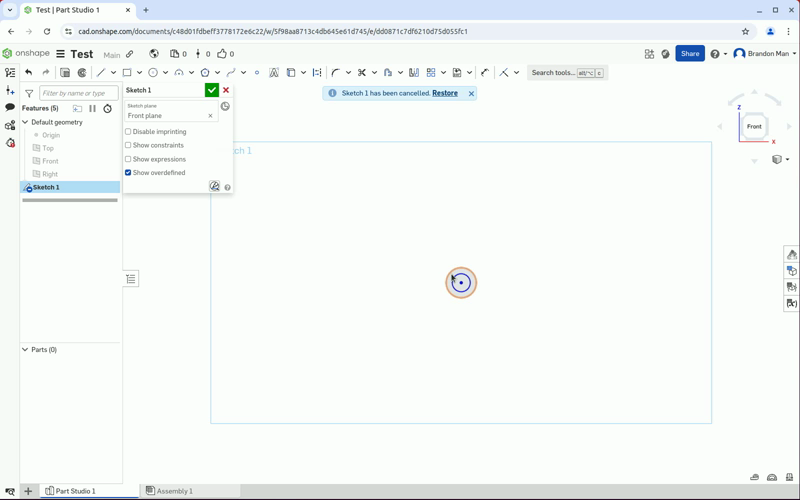
scroll(6)
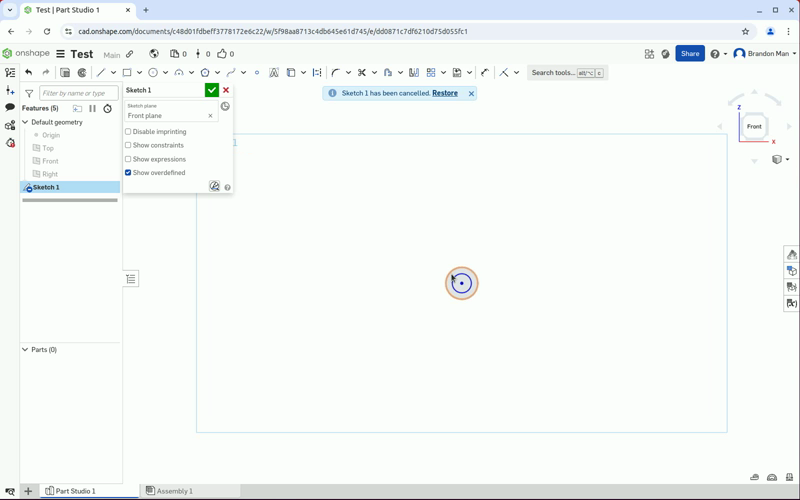
scroll(6)
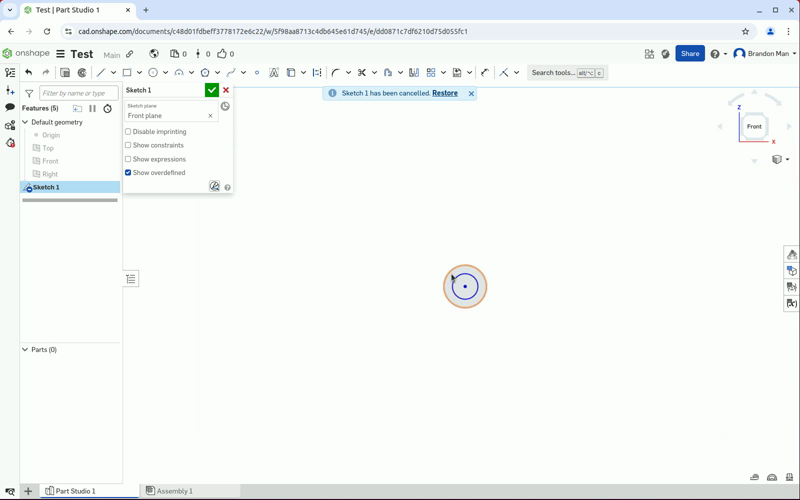
scroll(6)
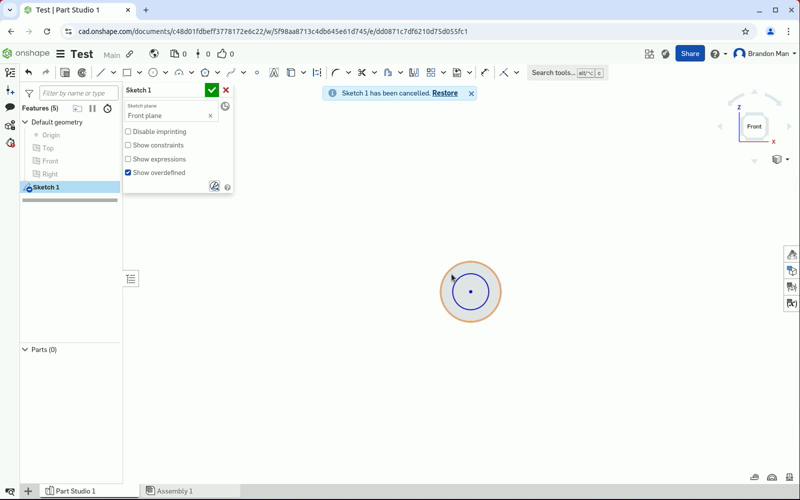
scroll(6)
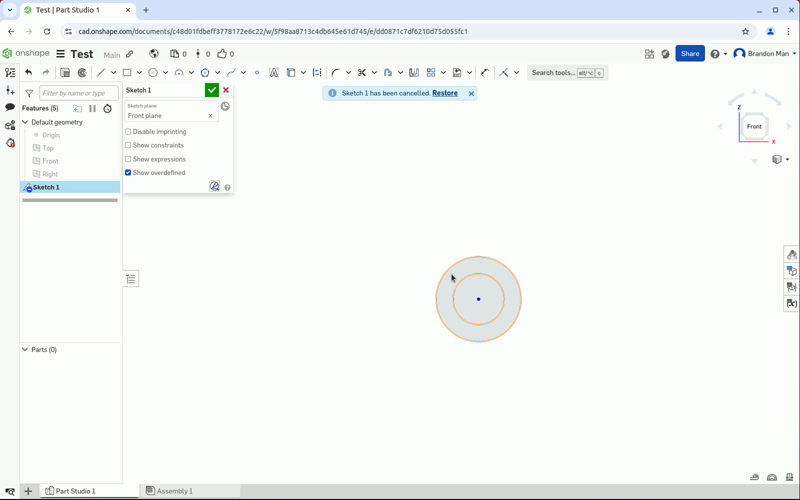
scroll(6)
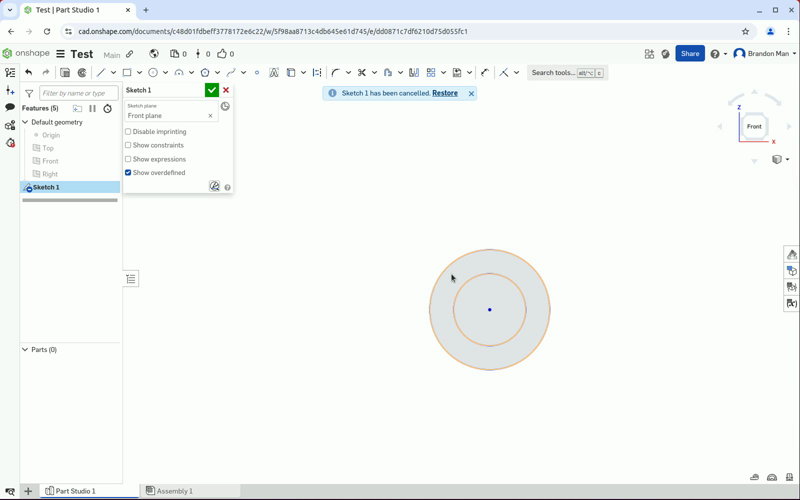
scroll(6)
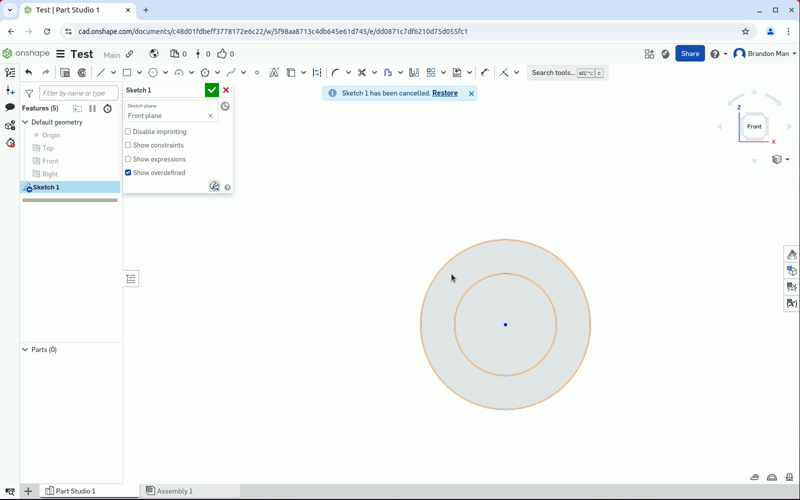
scroll(6)
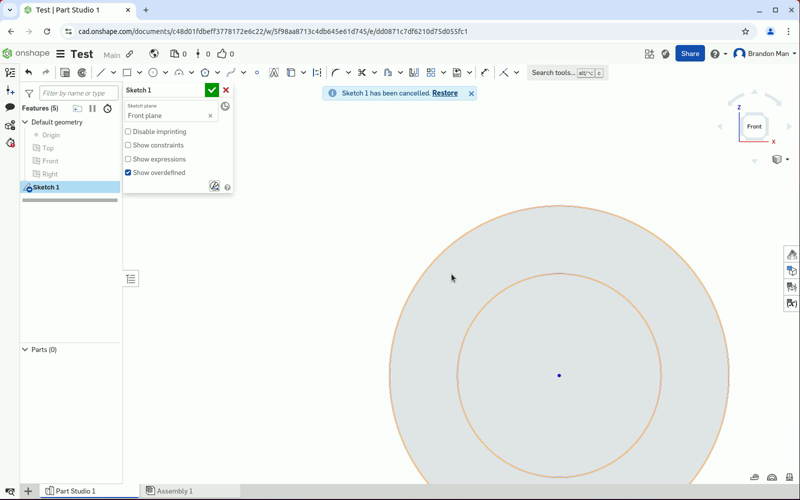
click(451, 273)
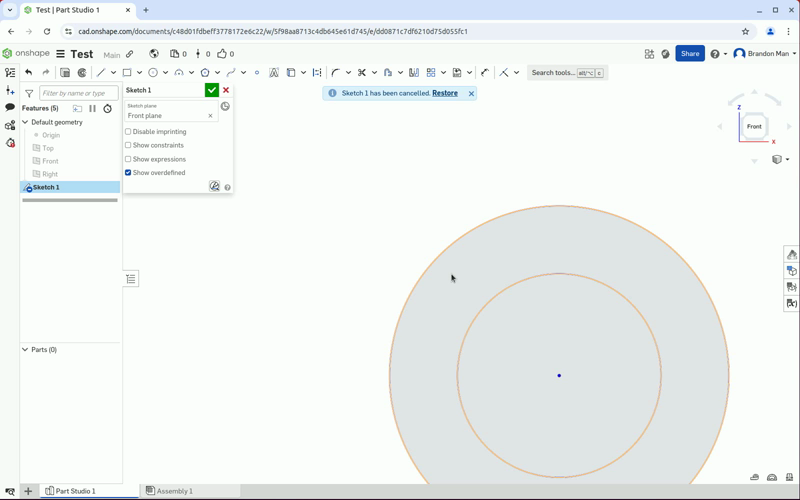
scroll(-6)
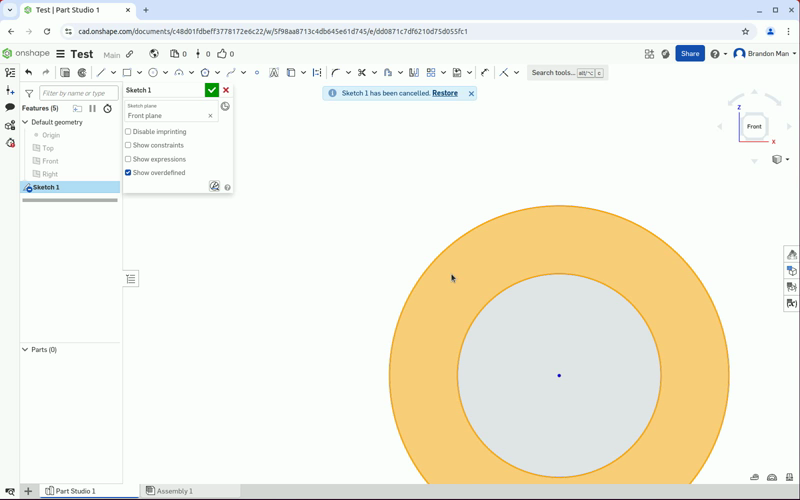
scroll(-6)
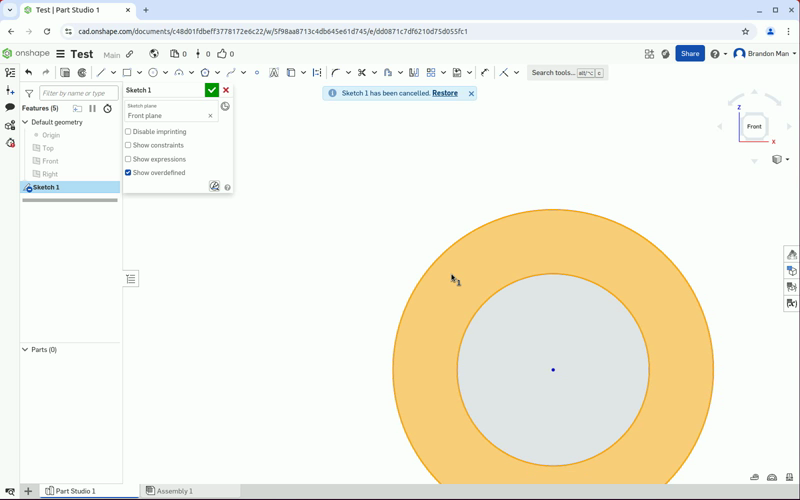
scroll(-6)
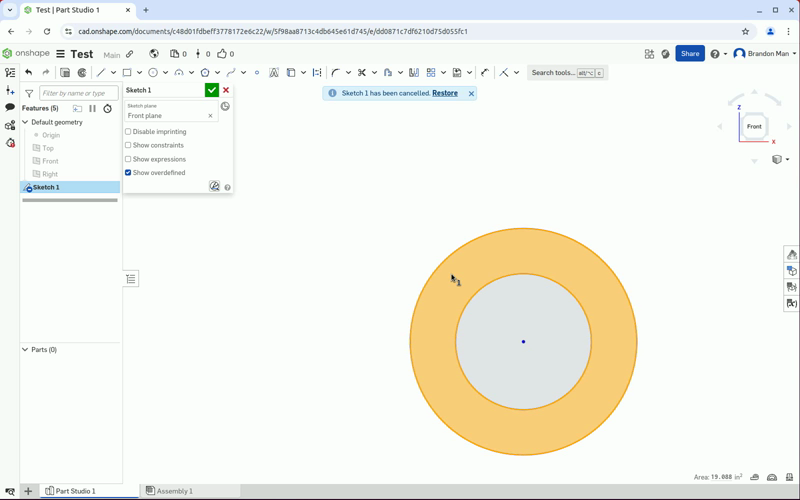
scroll(-6)
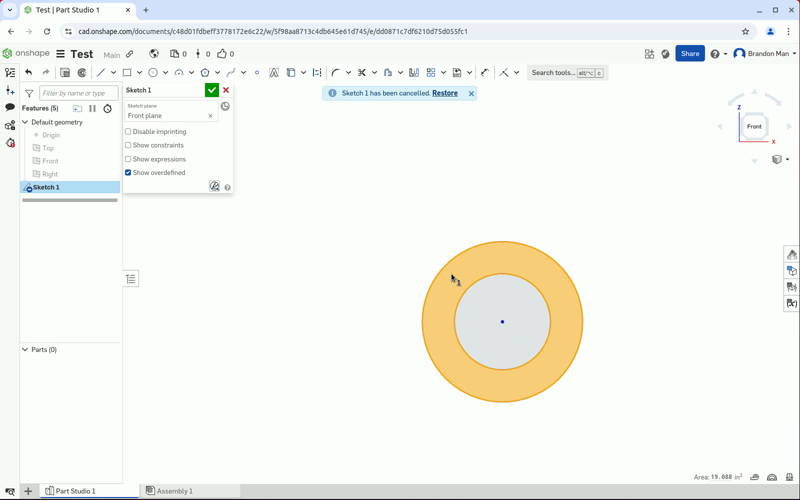
scroll(-6)
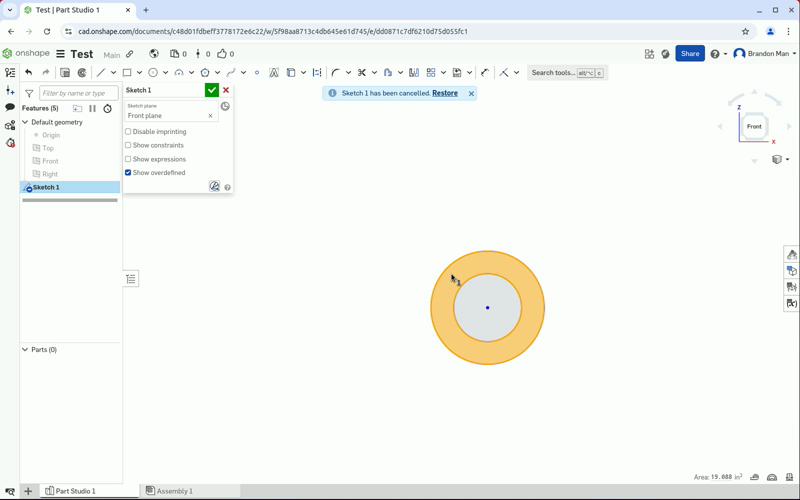
scroll(-6)
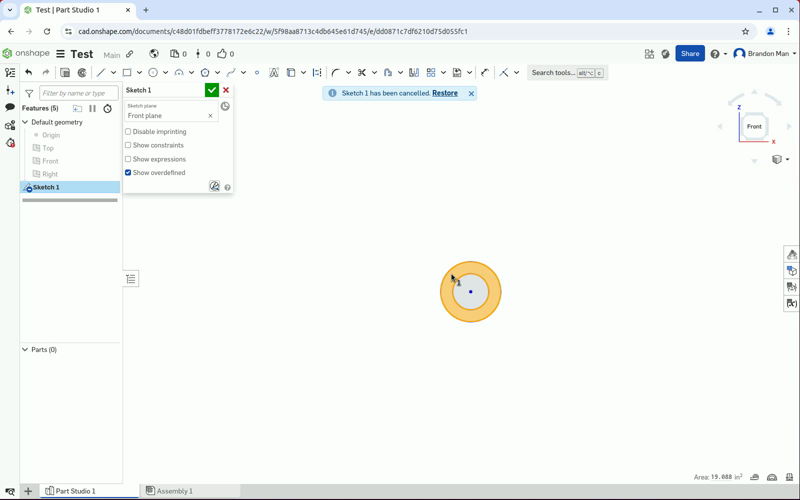
scroll(-6)
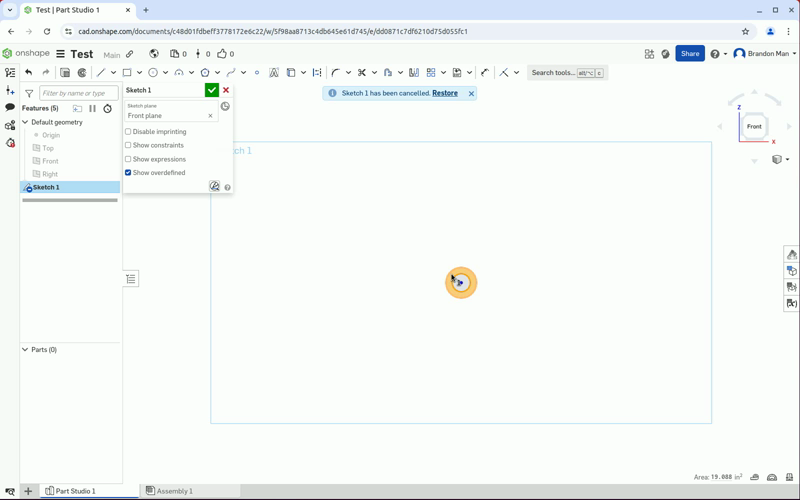
mouse_move(73, 352)
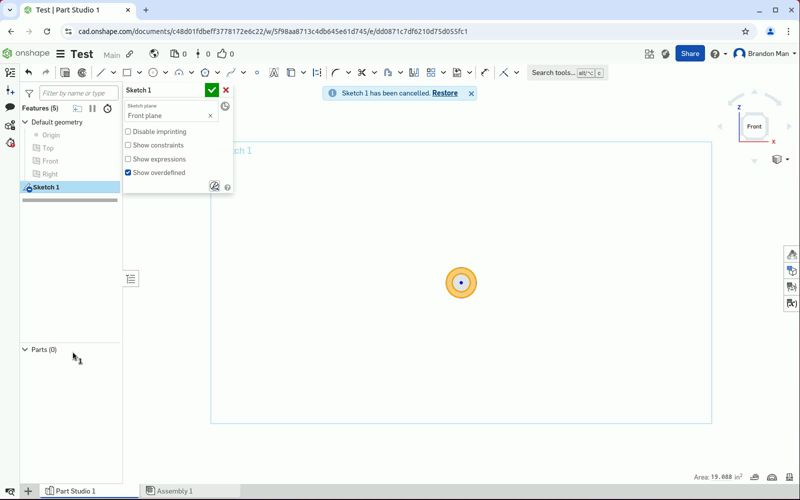
key(shift+y)
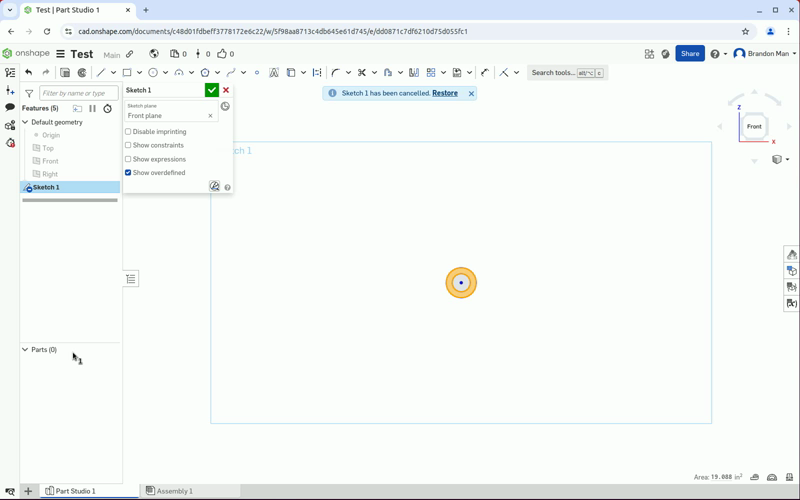
key(shift+e)
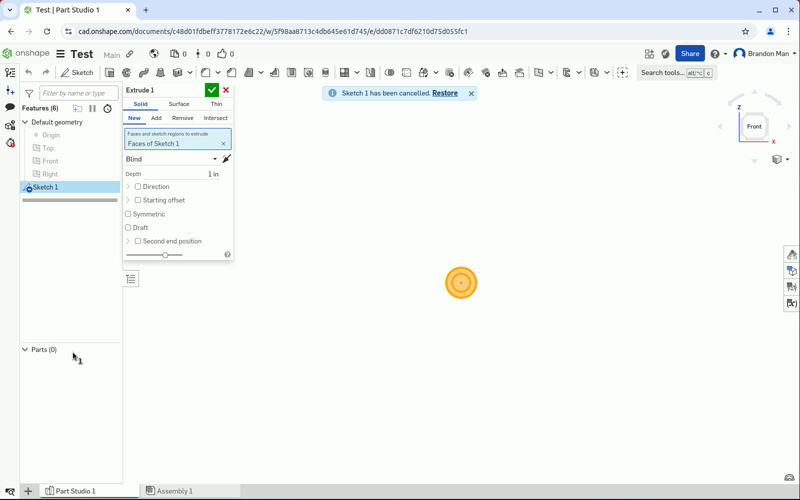
mouse_move(143, 106)
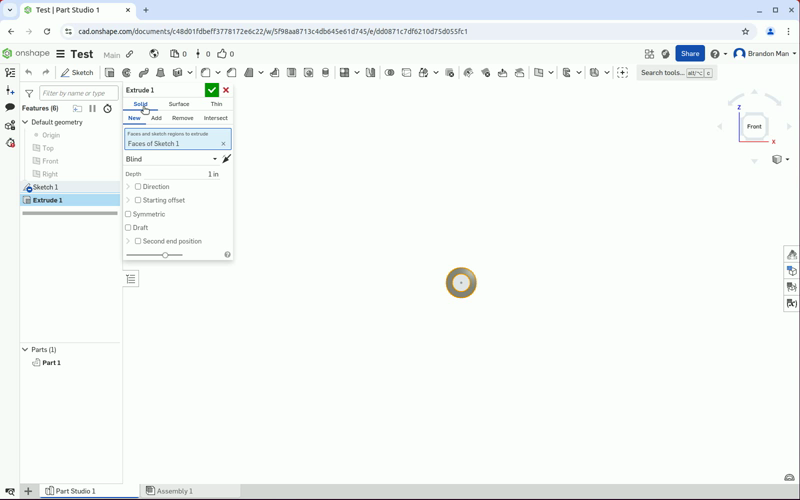
click(143, 106)
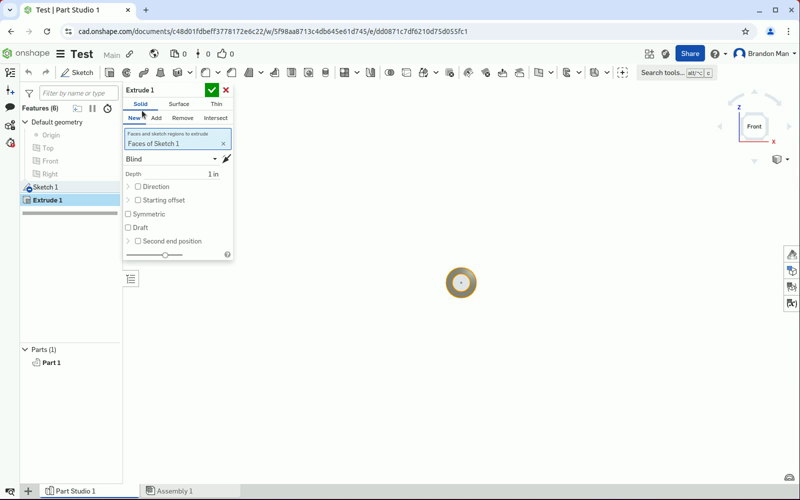
mouse_move(137, 120)
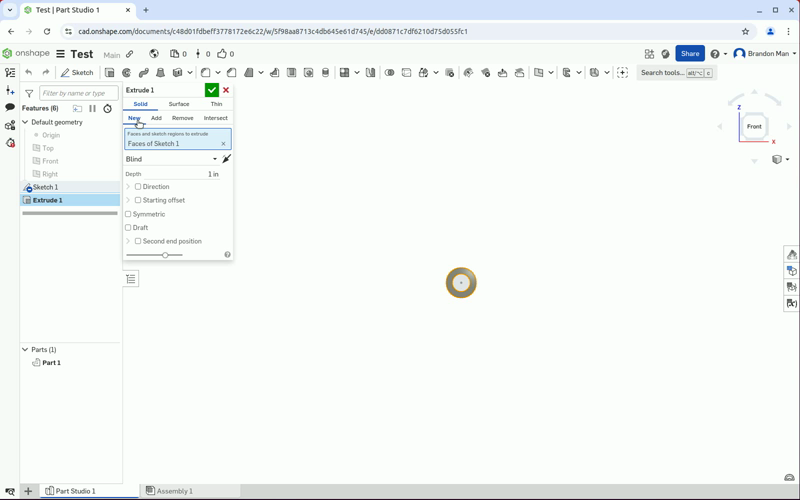
click(137, 120)
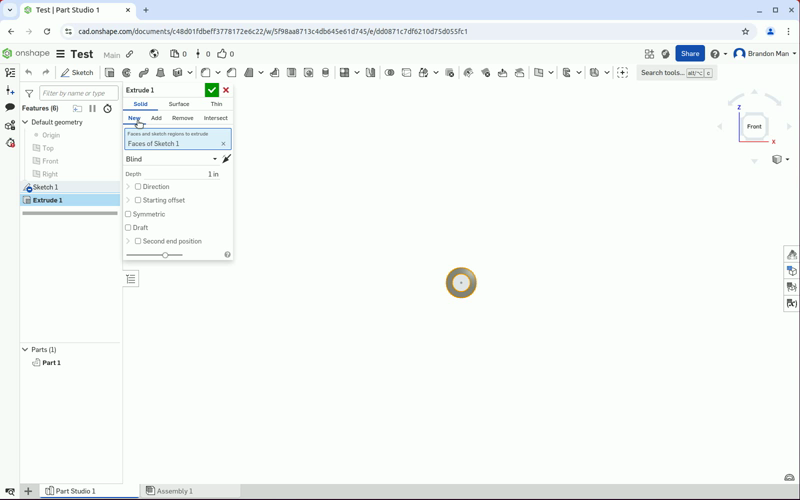
key(tab, 4)
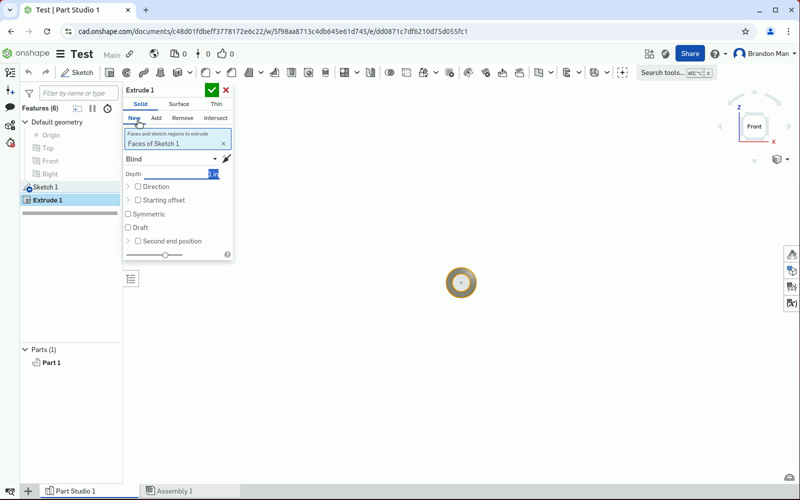
text(27.442)
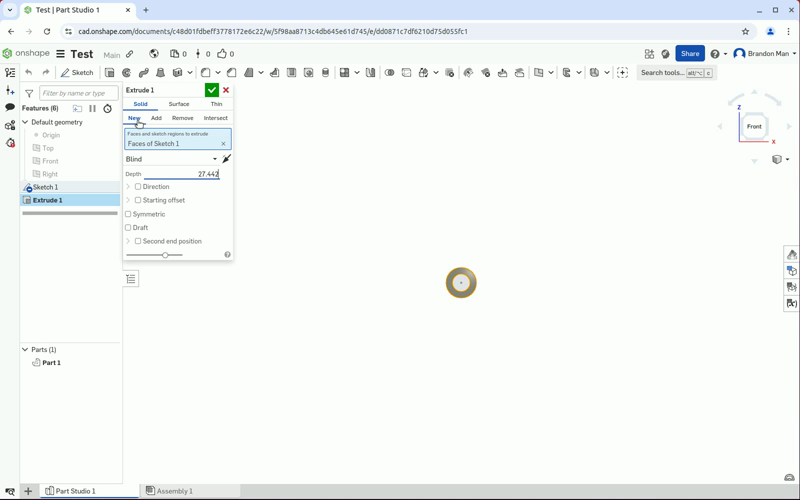
key(tab, 3)
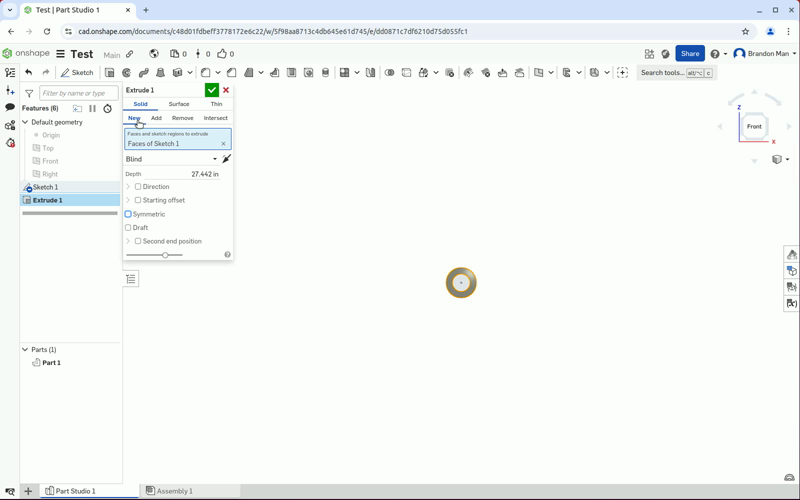
key(space)
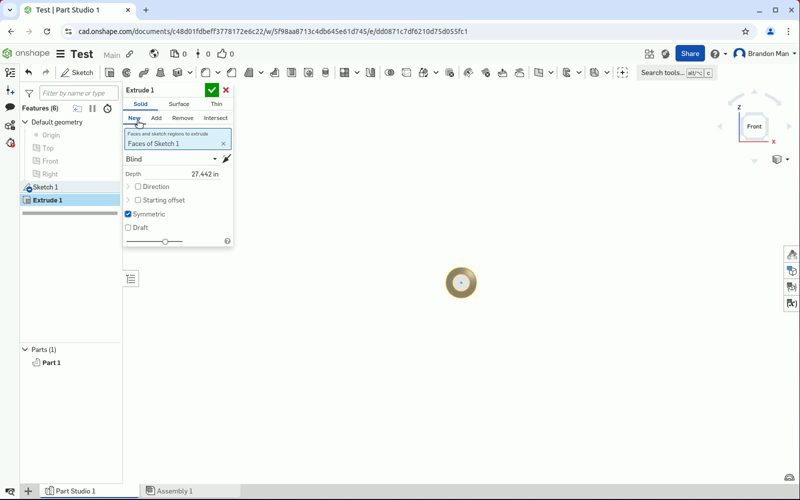
key(enter)
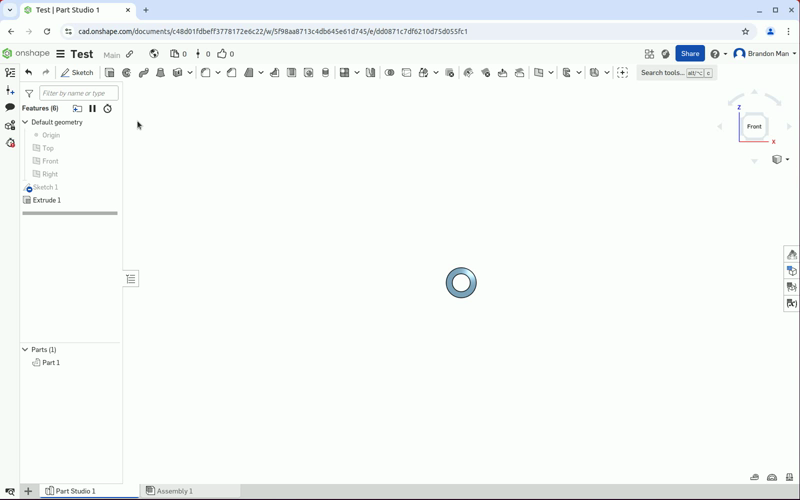
key(shift+h)
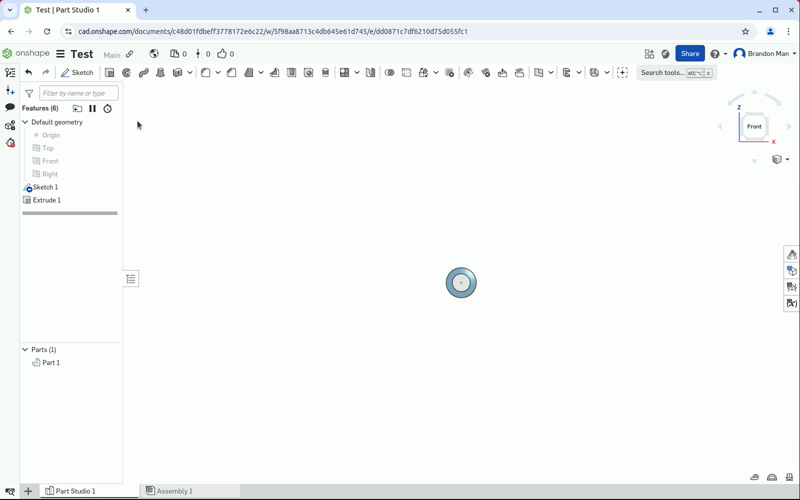
key(shift+h)
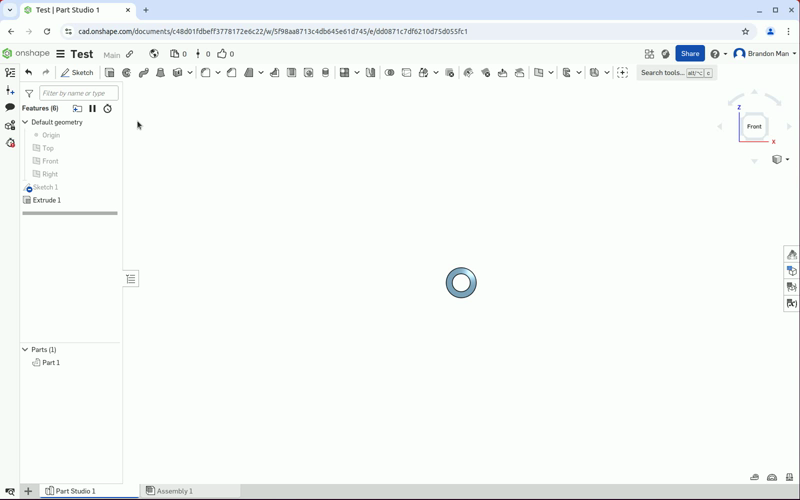
mouse_move(73, 189)
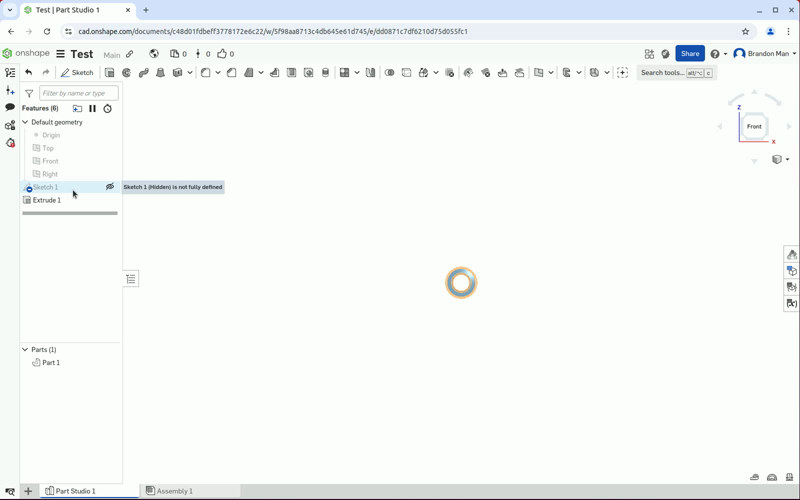
click(73, 189)
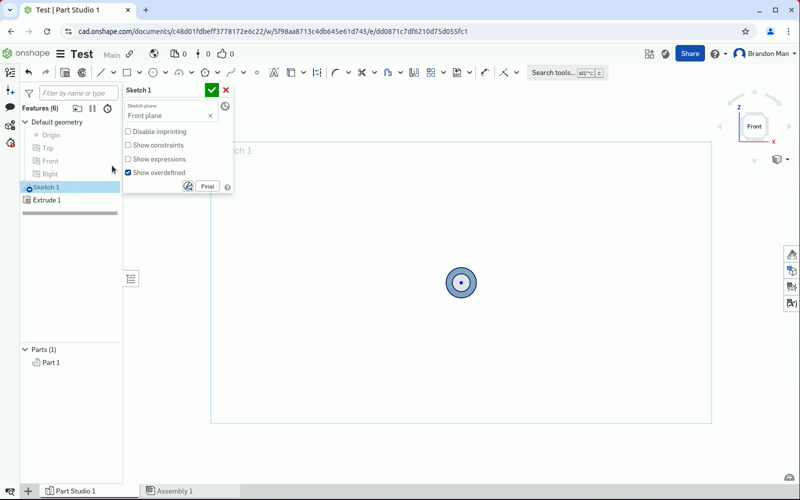
mouse_move(229, 92)
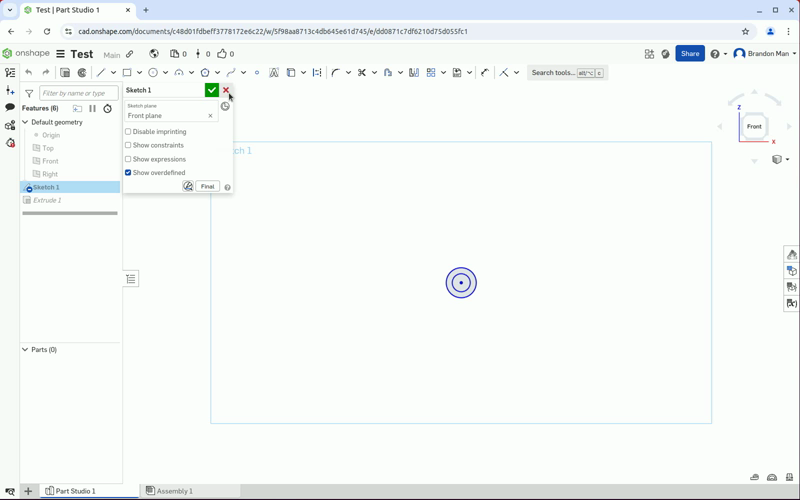
click(229, 92)
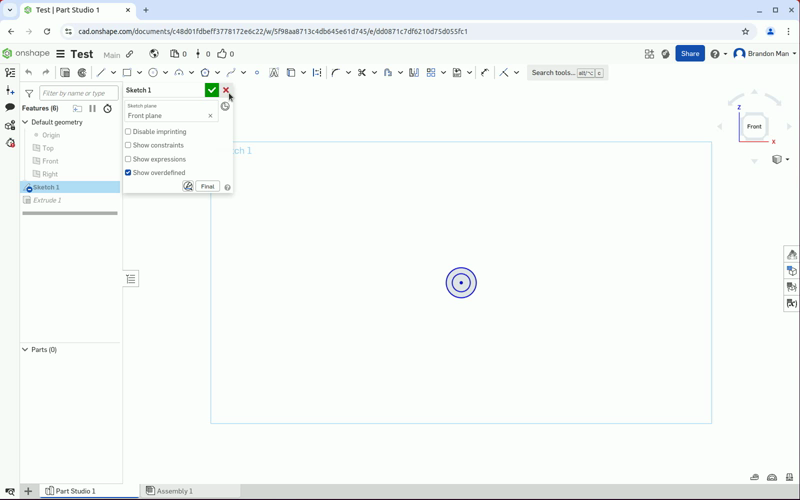
key(shift+s)
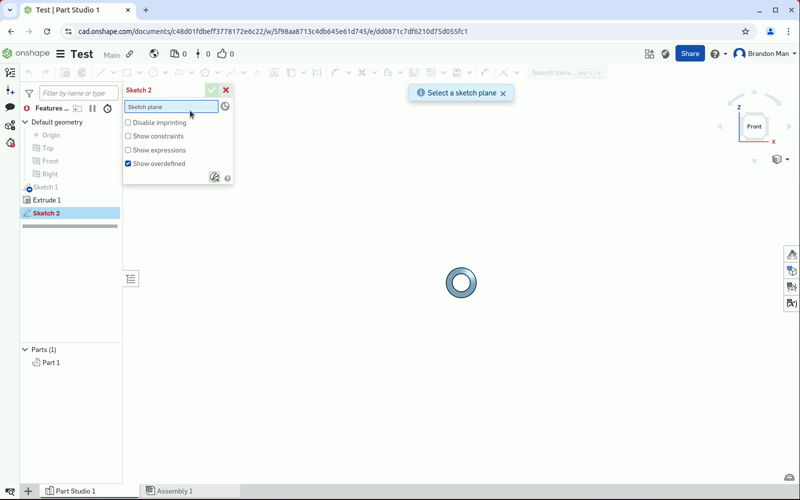
mouse_move(73, 163)
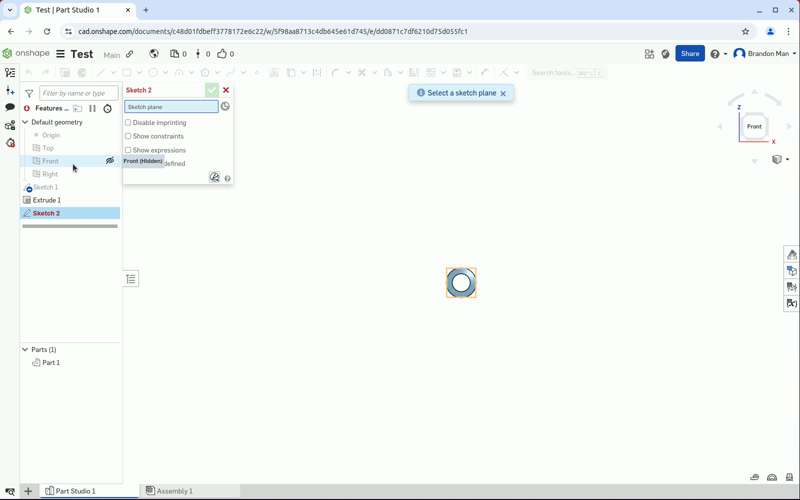
click(73, 163)
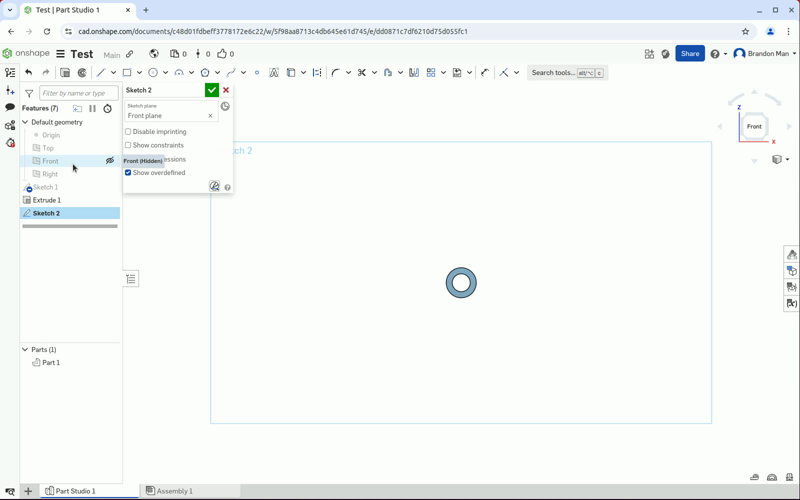
mouse_move(73, 352)
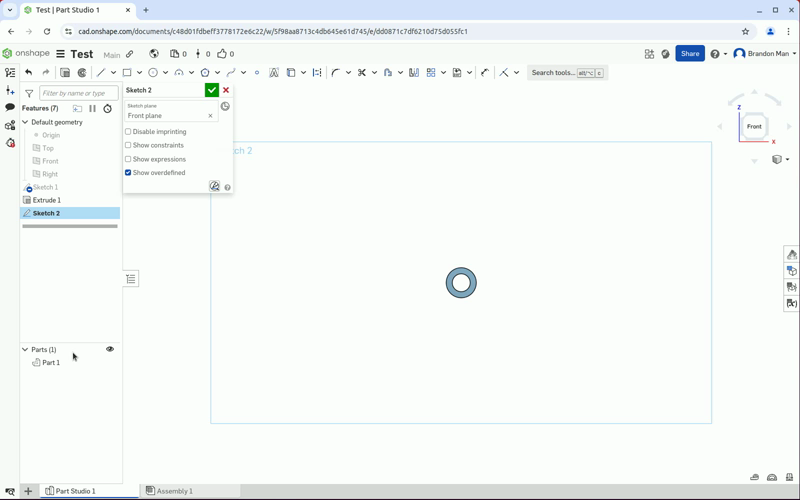
key(y)
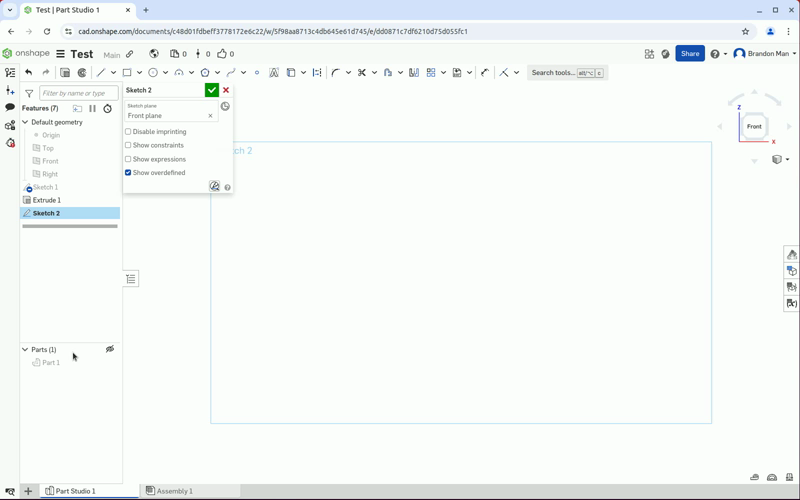
key(c)
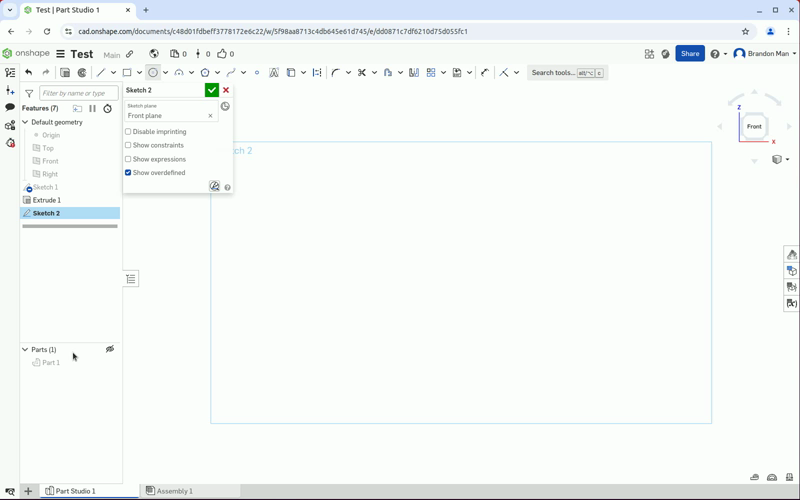
key_down(shift)
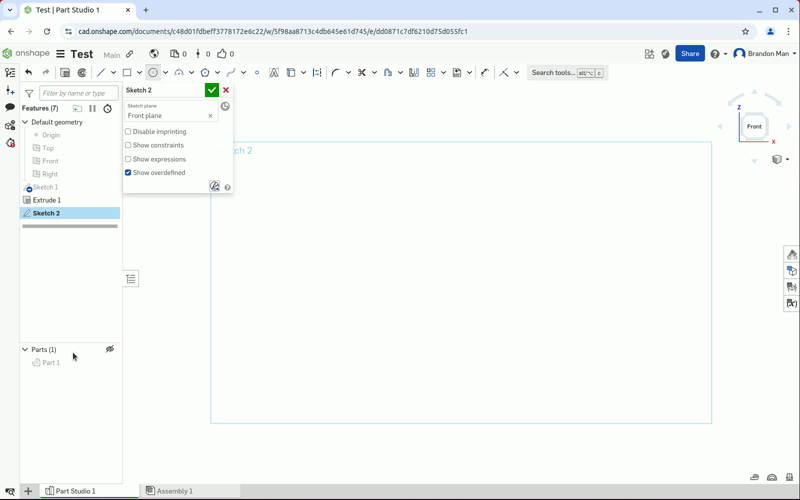
mouse_move(409, 282)
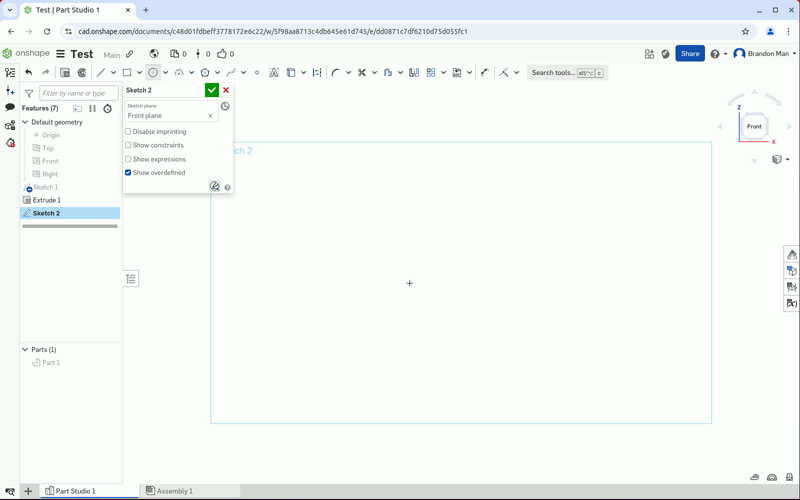
click(409, 282)
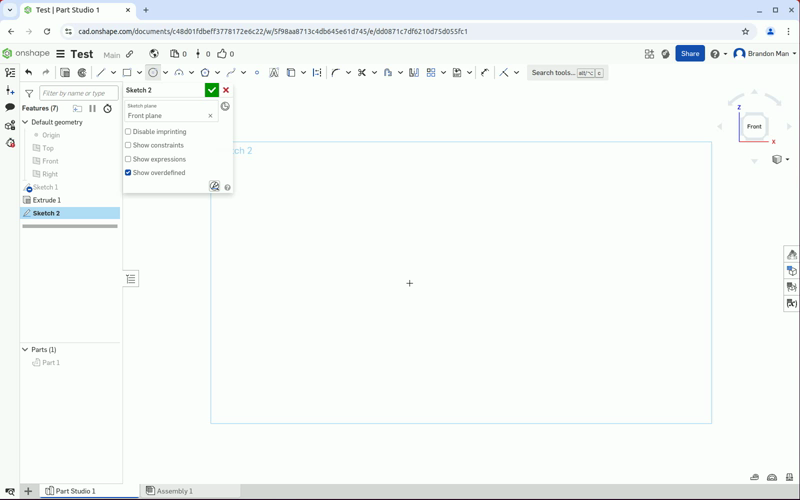
key_up(shift)
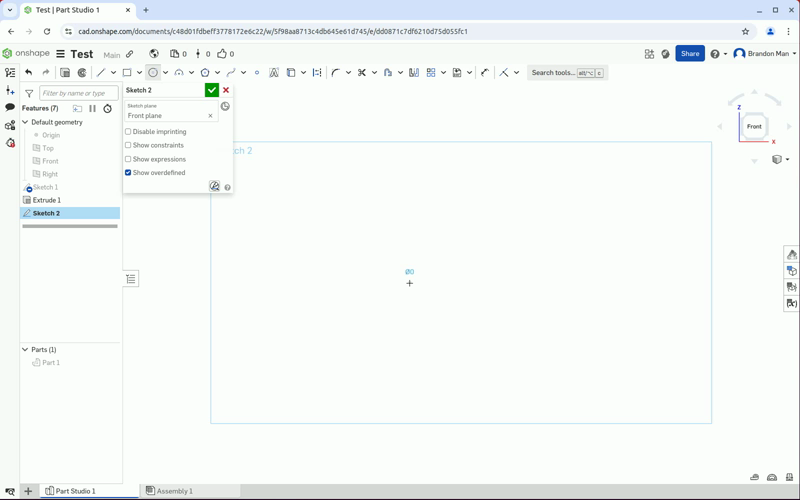
mouse_move(424, 282)
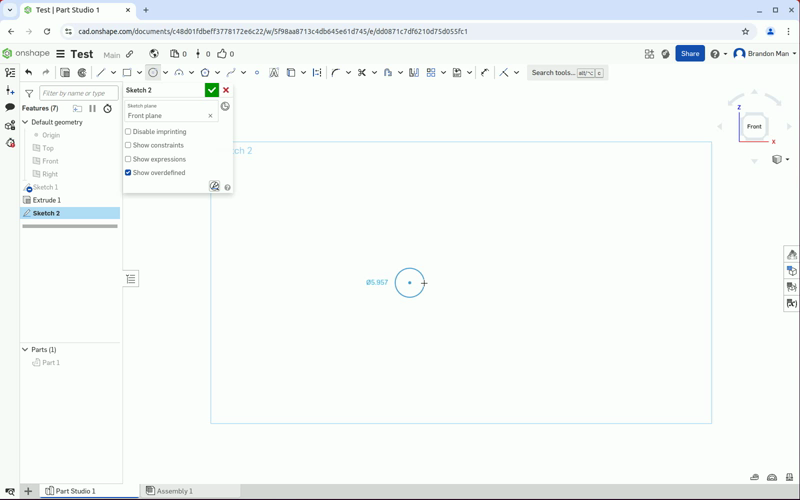
click(424, 282)
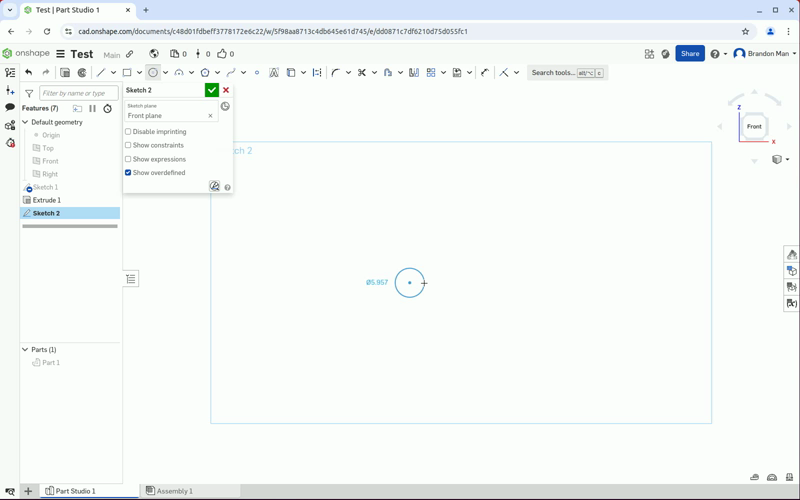
key(esc)
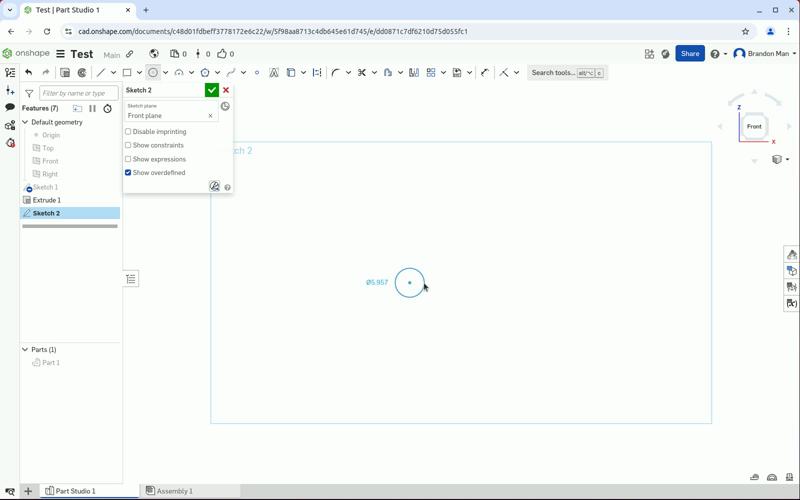
key(c)
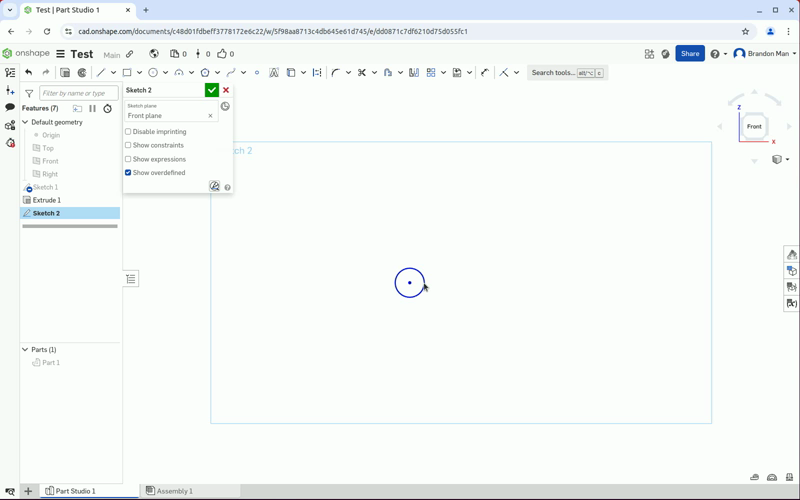
key_down(shift)
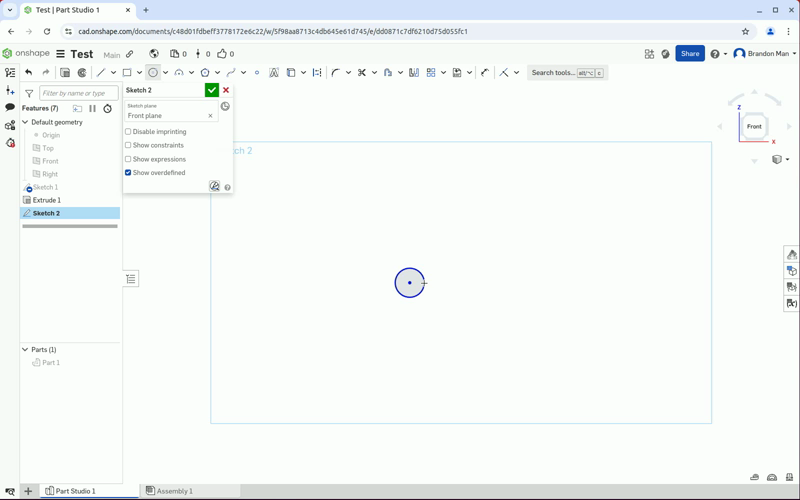
mouse_move(409, 282)
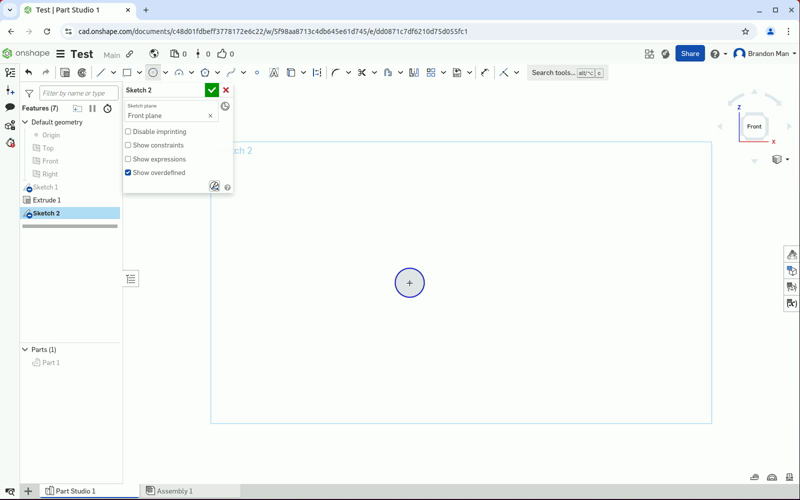
click(409, 282)
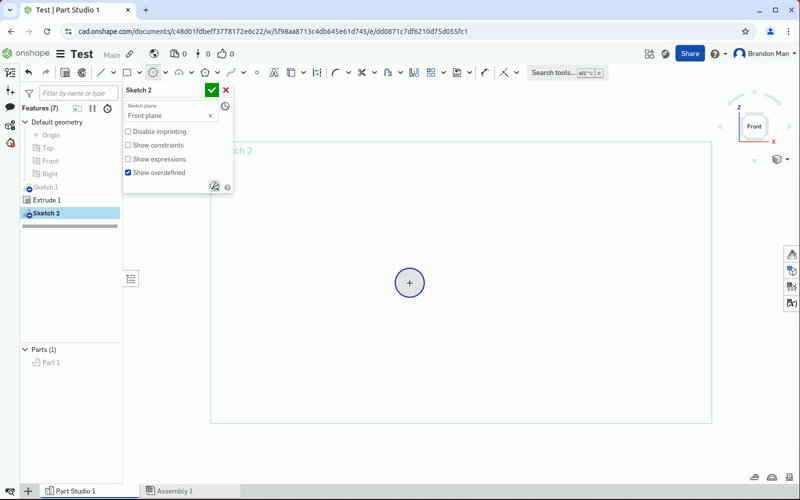
key_up(shift)
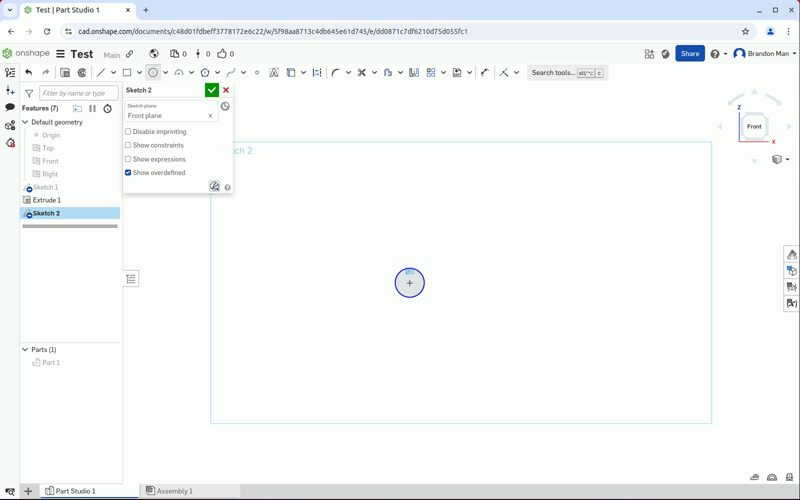
mouse_move(418, 282)
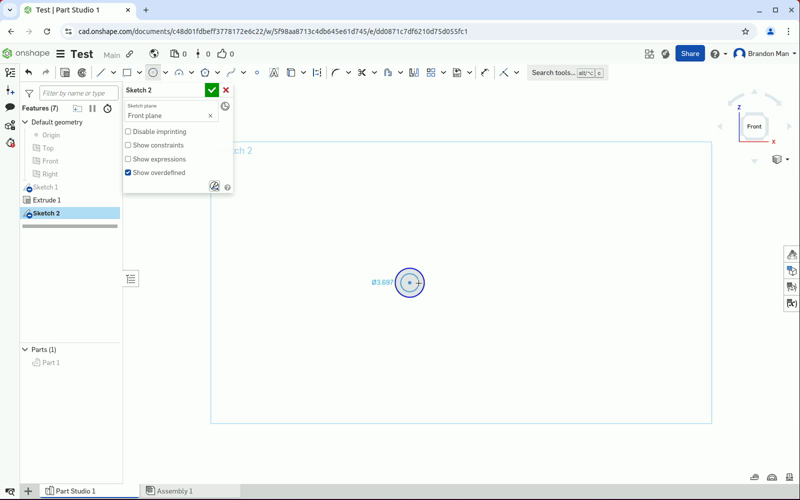
click(418, 282)
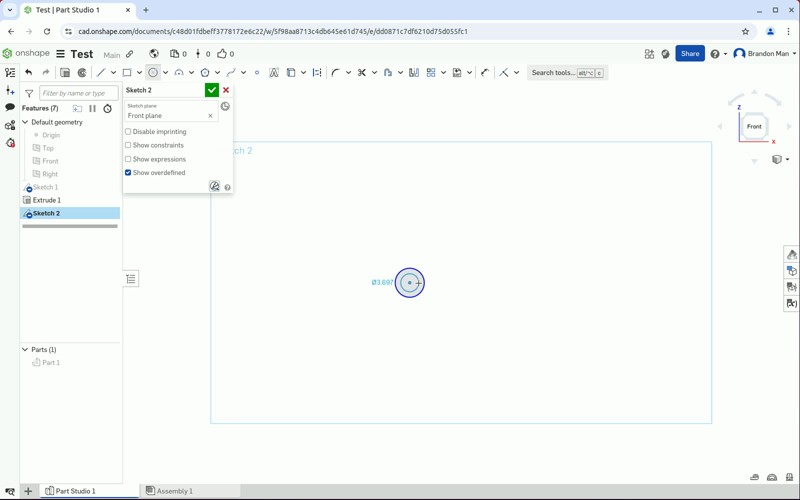
key(esc)
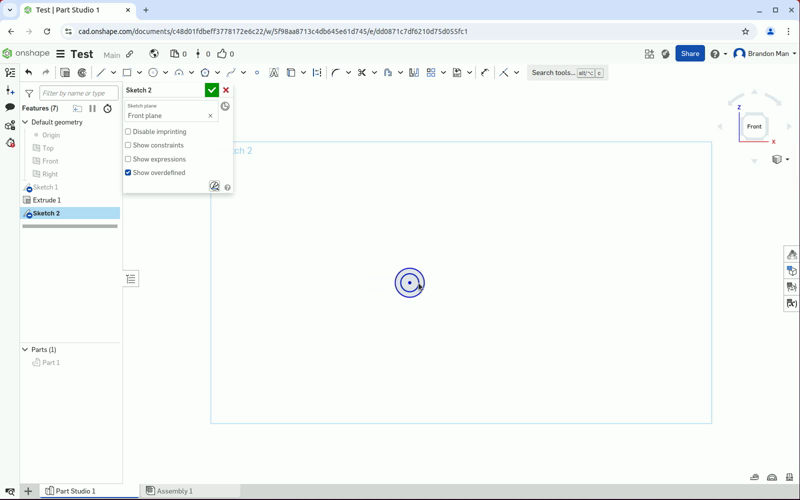
mouse_move(410, 271)
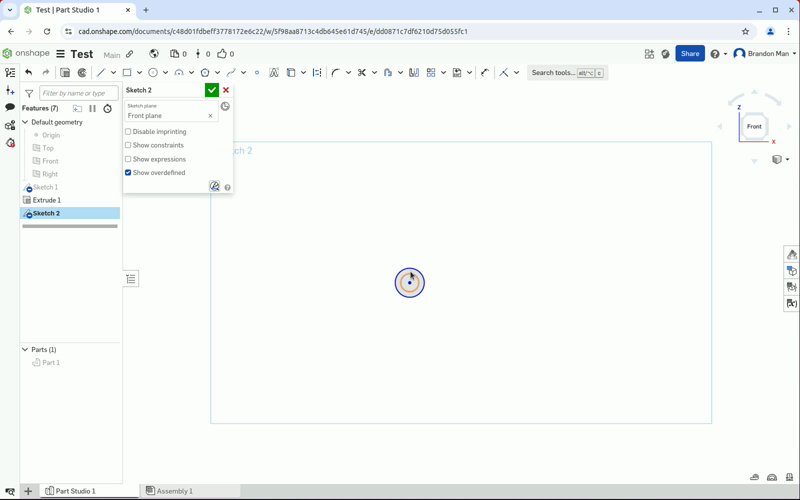
scroll(6)
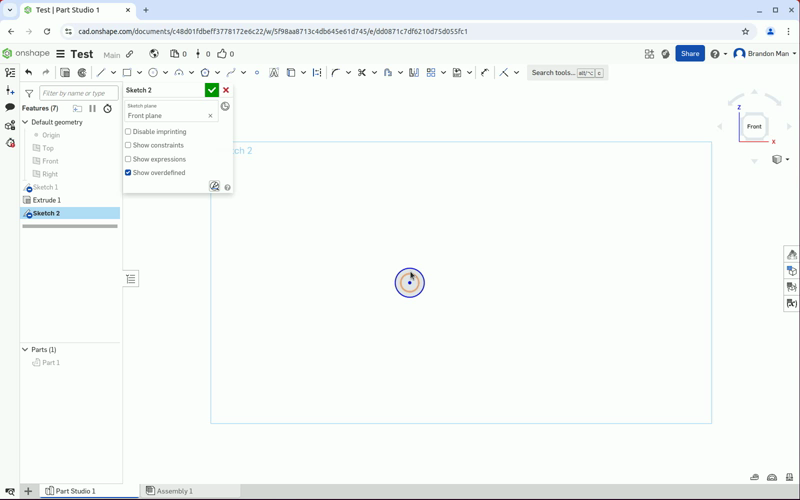
scroll(6)
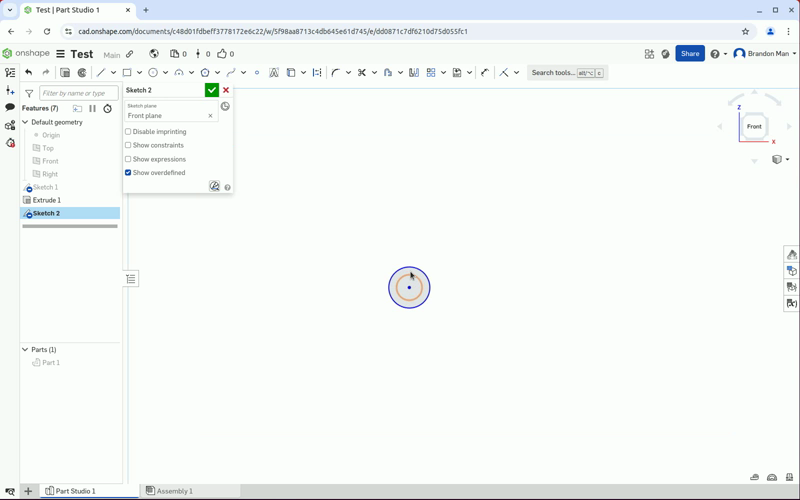
scroll(6)
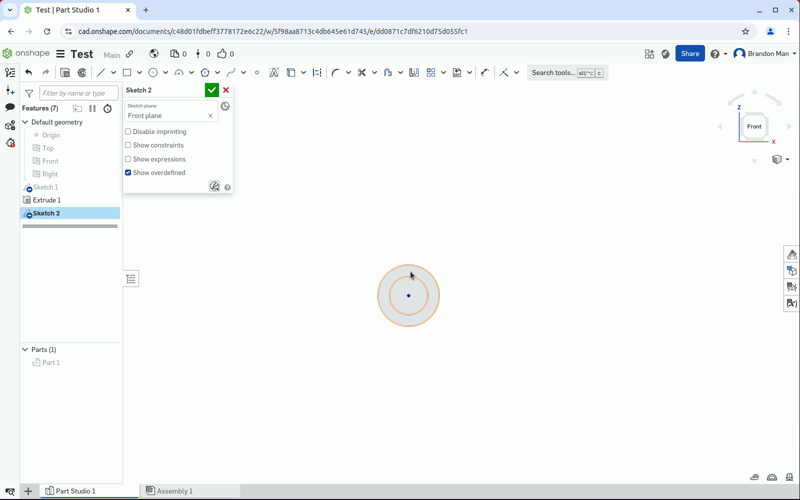
scroll(6)
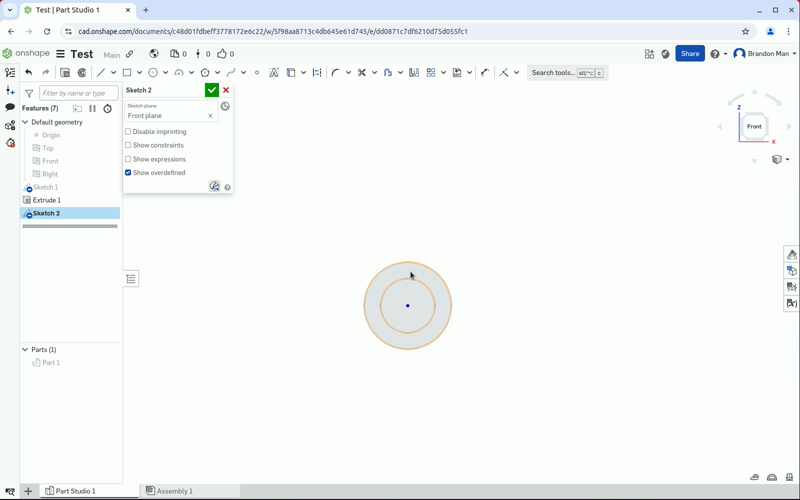
scroll(6)
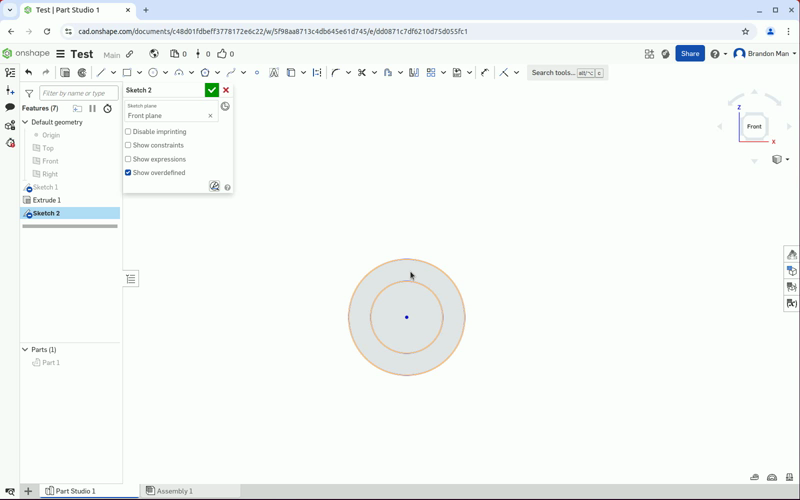
scroll(6)
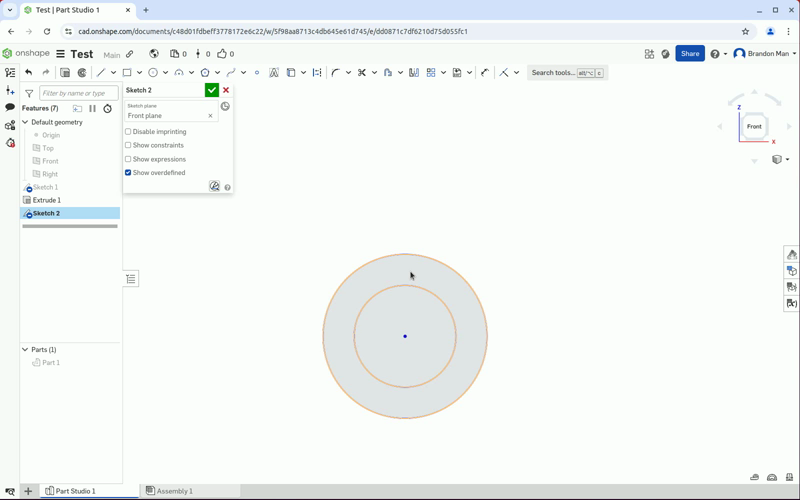
scroll(6)
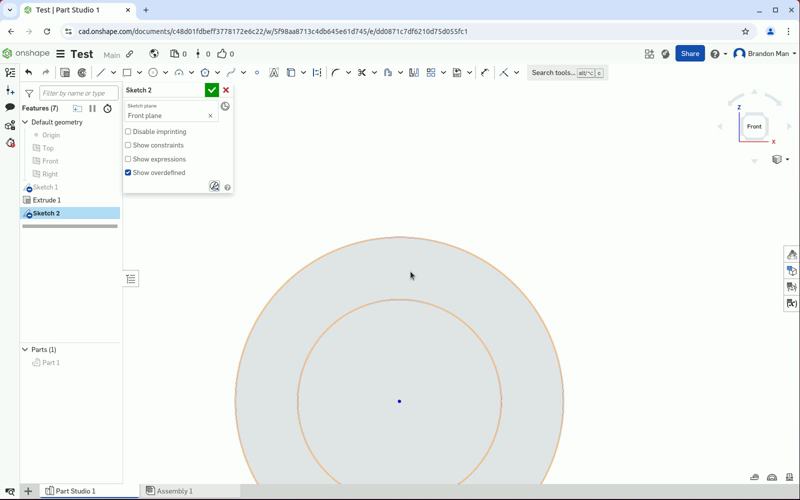
click(410, 271)
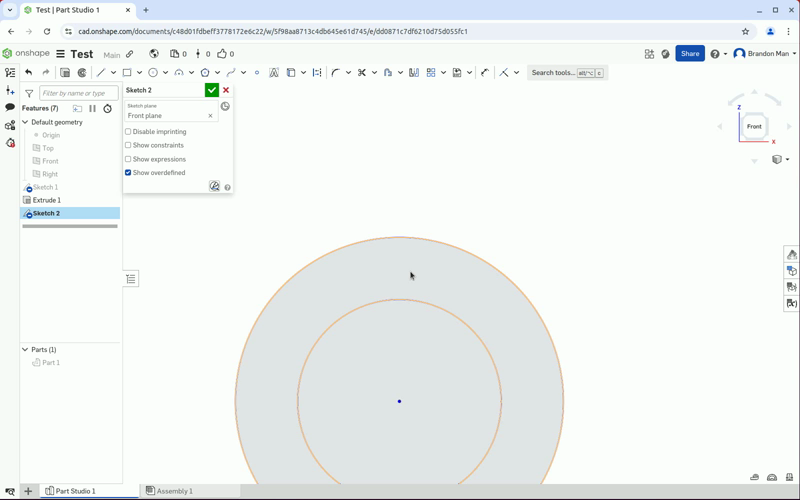
scroll(-6)
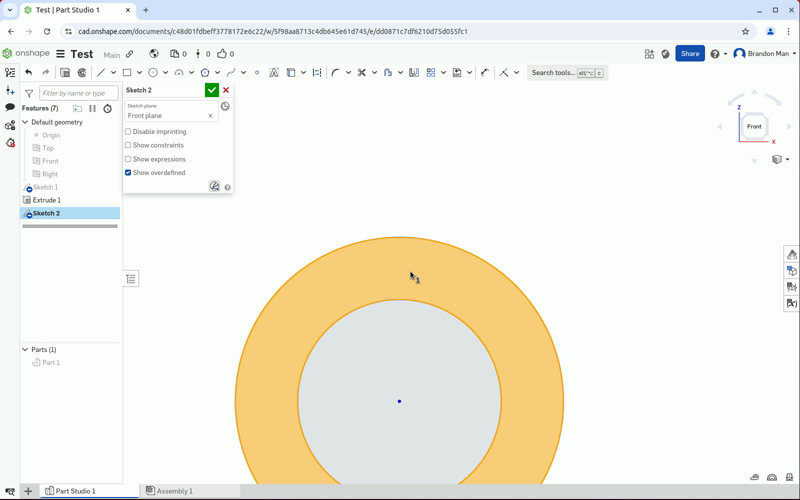
scroll(-6)
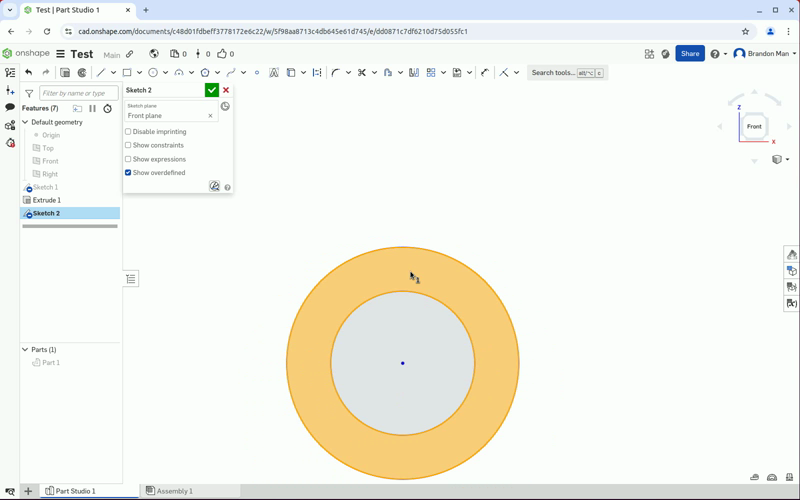
scroll(-6)
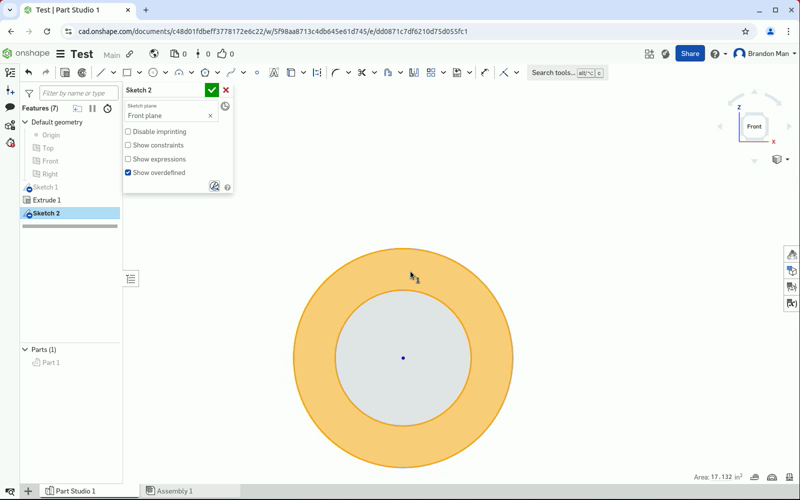
scroll(-6)
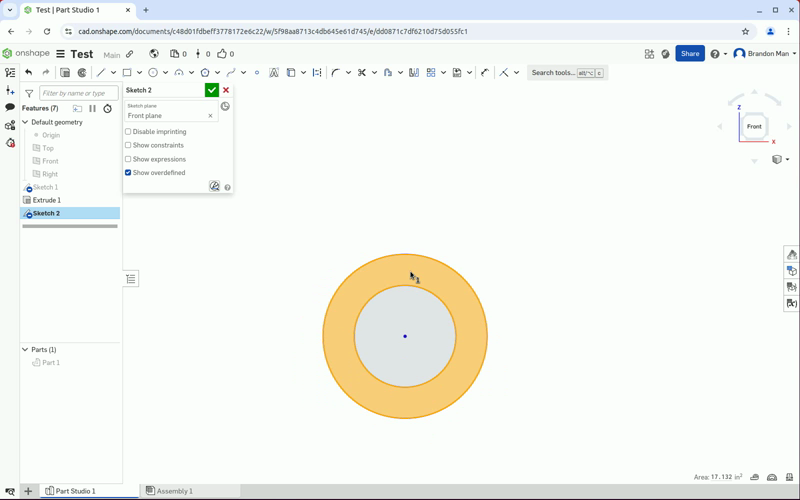
scroll(-6)
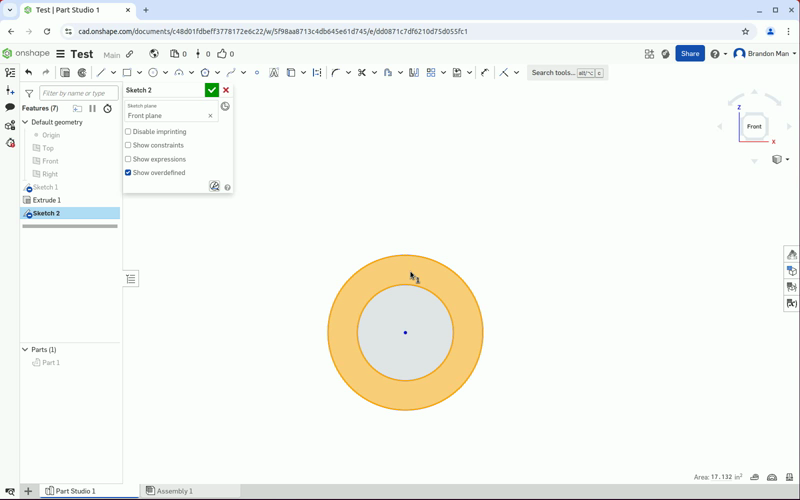
scroll(-6)
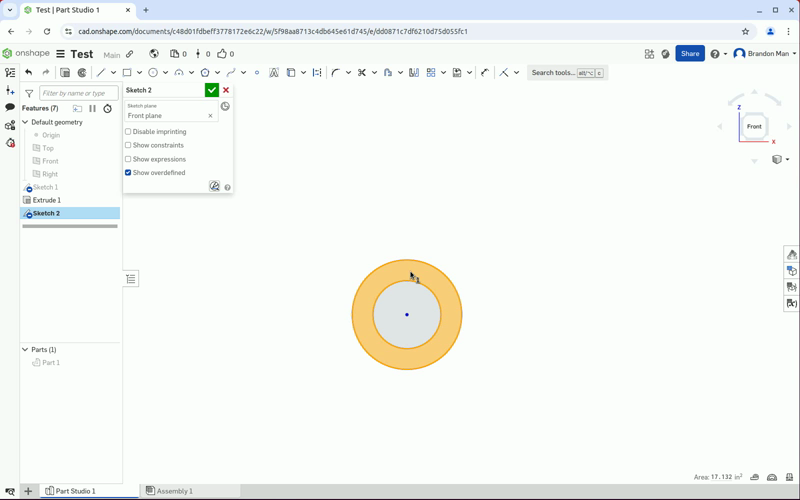
scroll(-6)
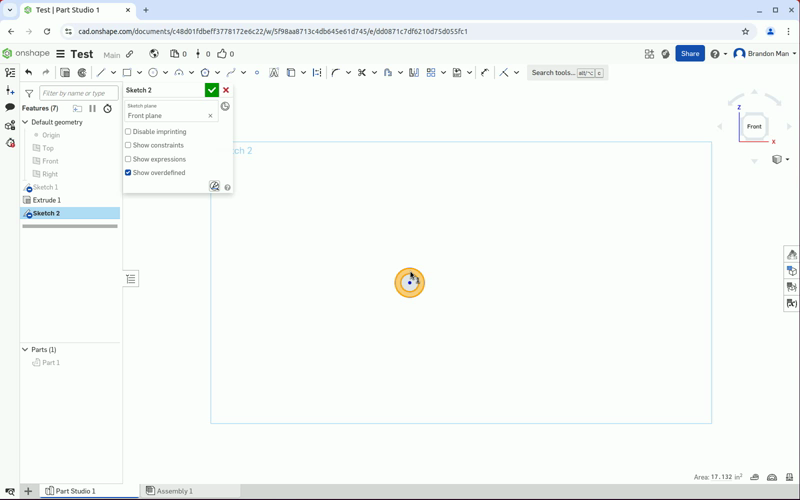
mouse_move(73, 352)
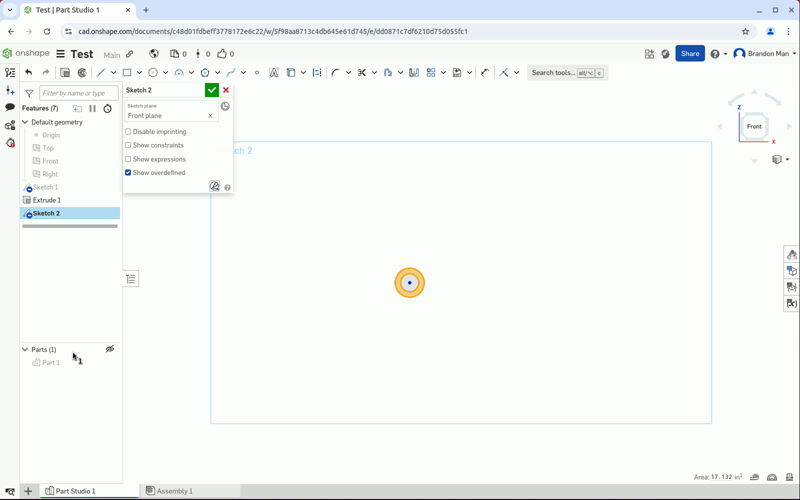
key(shift+y)
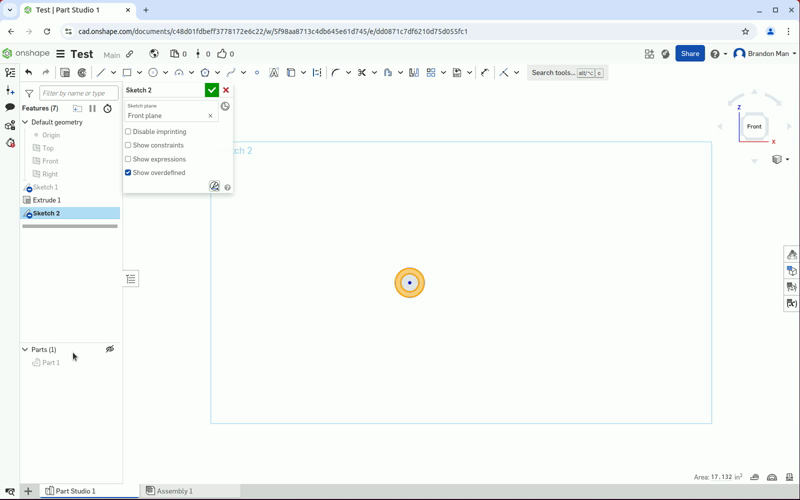
key(shift+e)
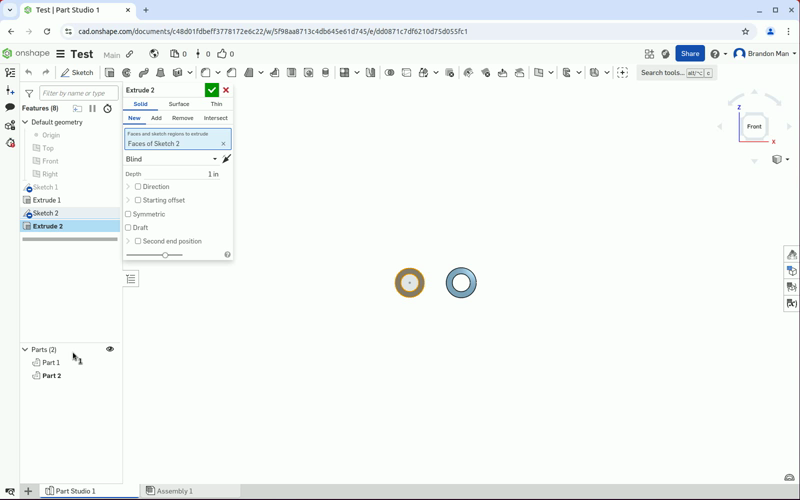
mouse_move(143, 106)
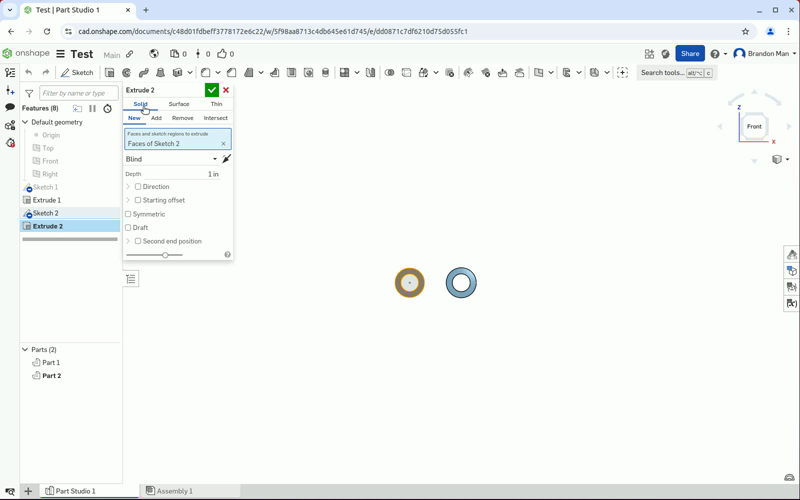
click(143, 106)
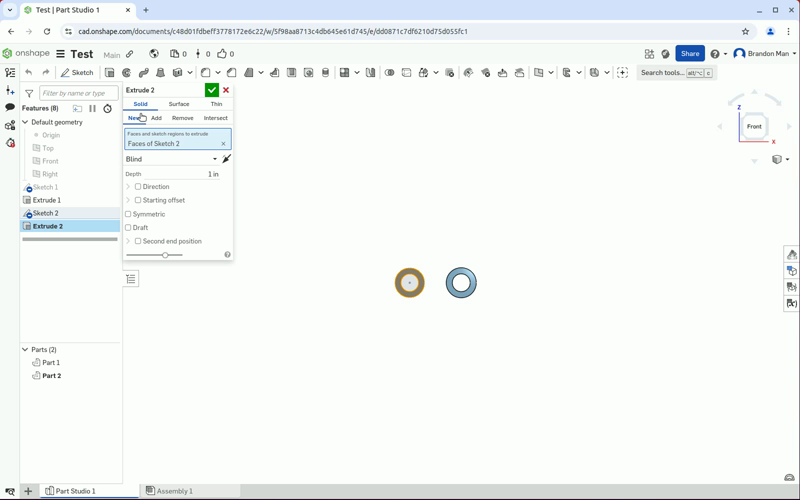
mouse_move(137, 120)
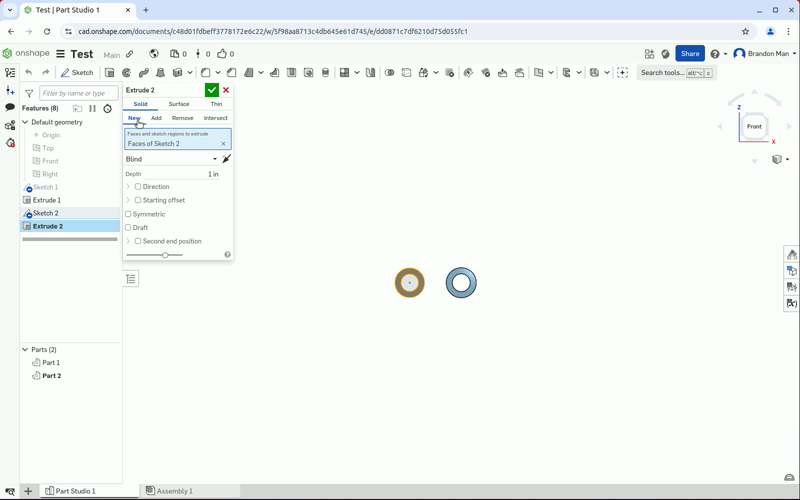
click(137, 120)
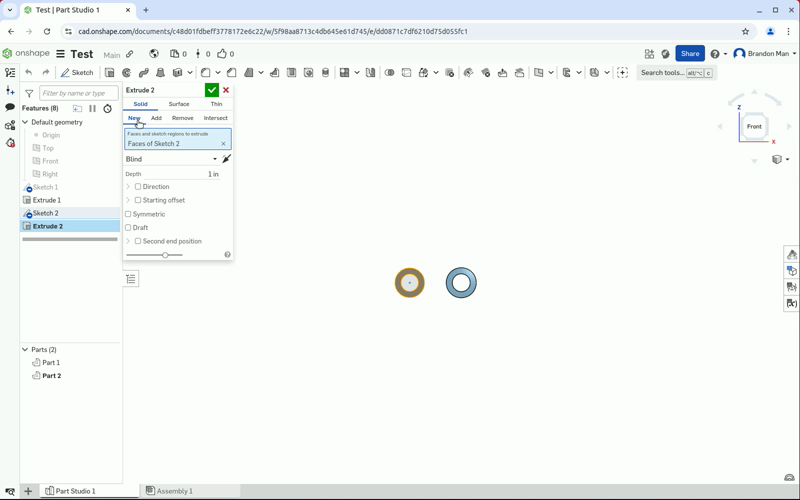
key(tab, 4)
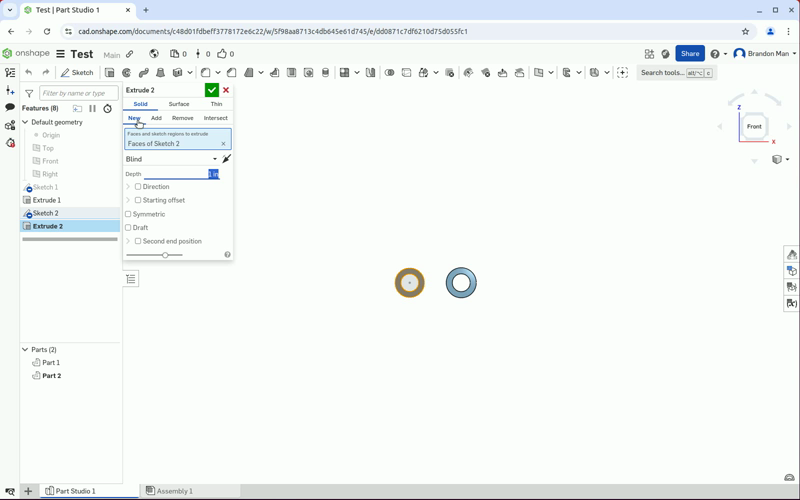
text(27.442)
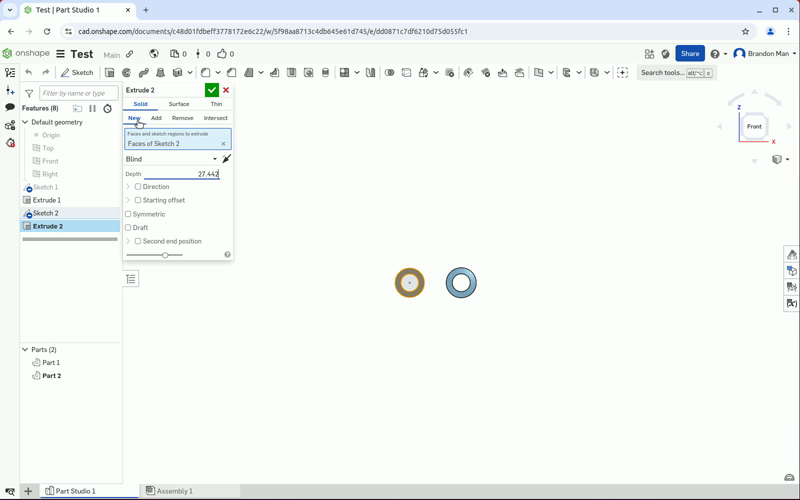
key(tab, 3)
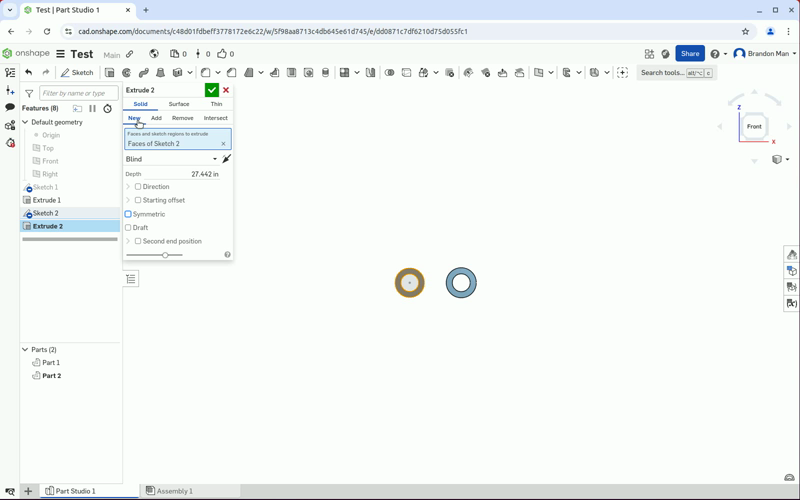
key(space)
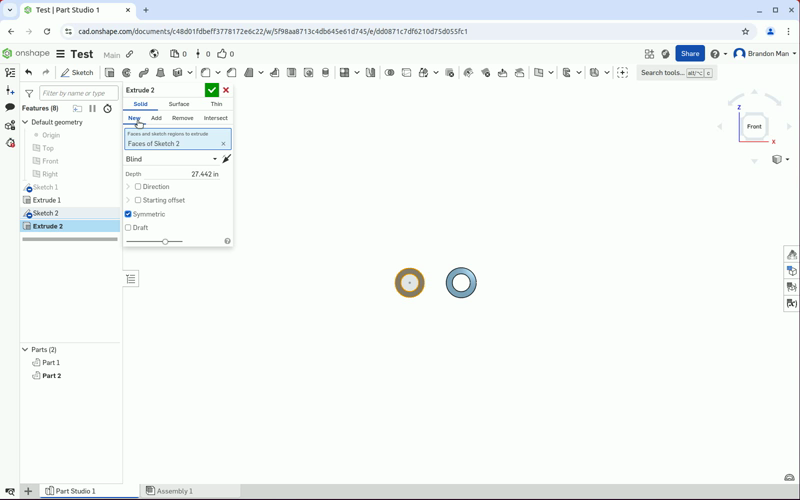
key(enter)
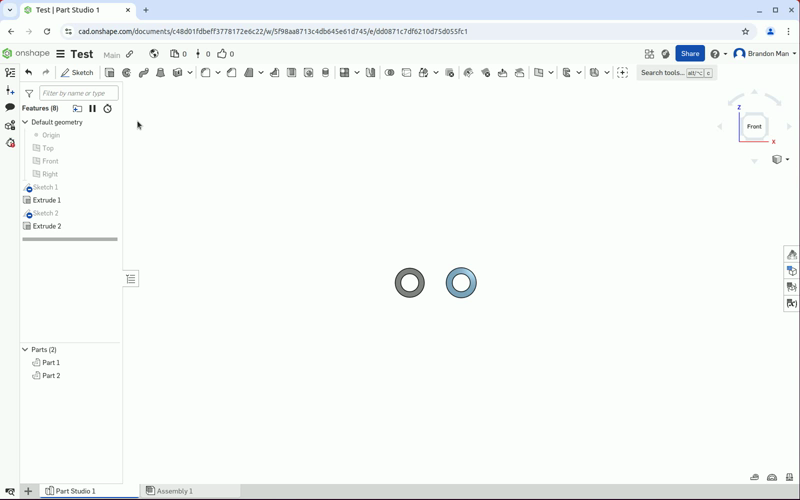
key(shift+h)
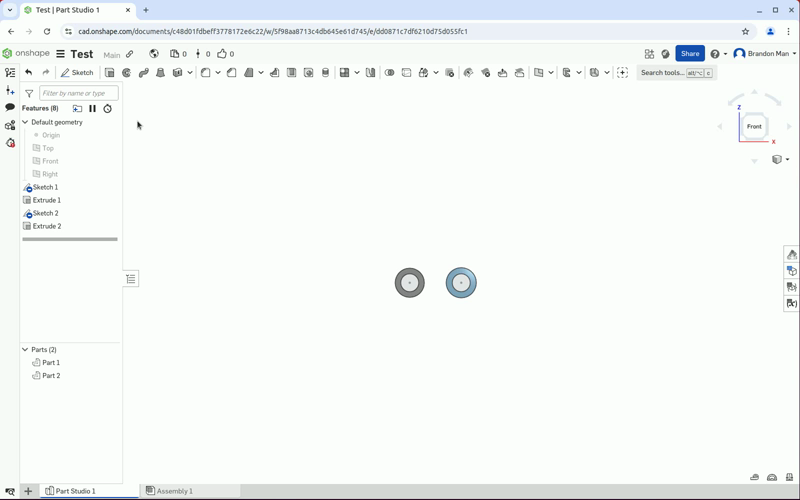
key(shift+h)
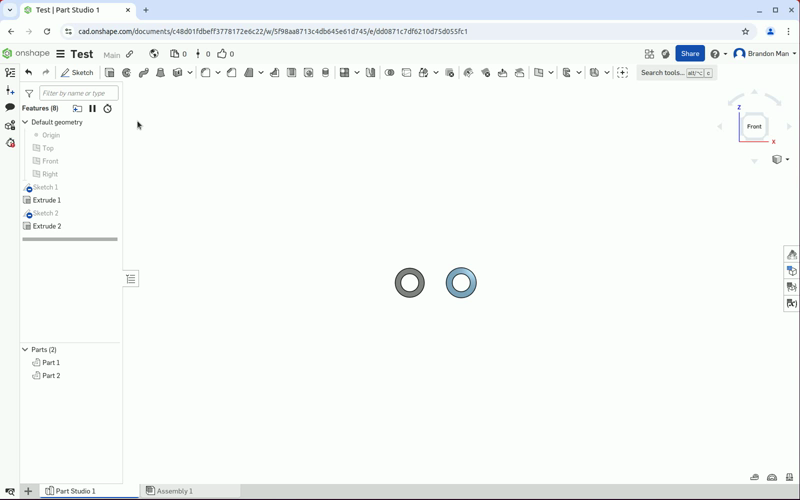
mouse_move(73, 189)
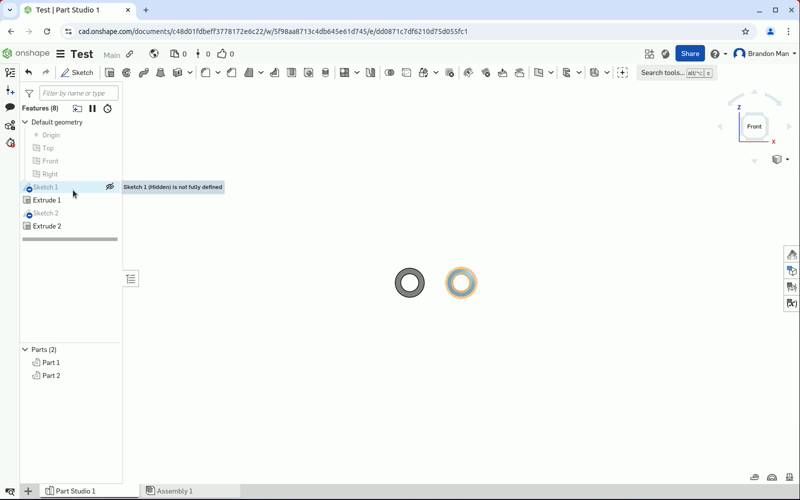
click(73, 189)
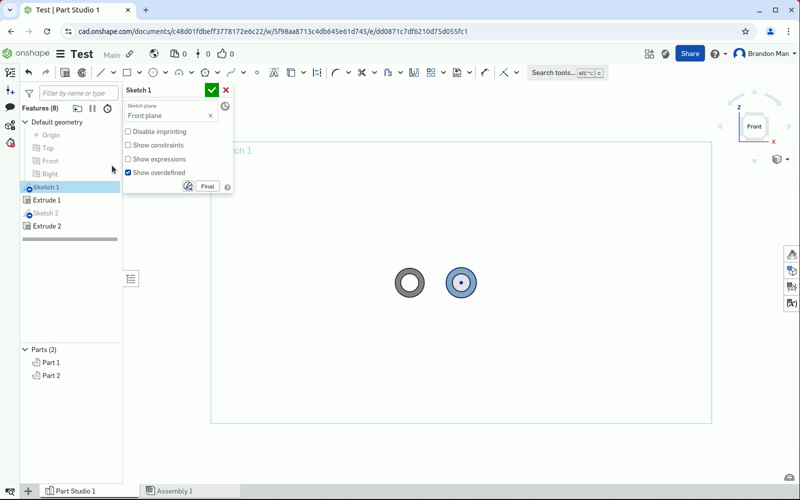
mouse_move(229, 92)
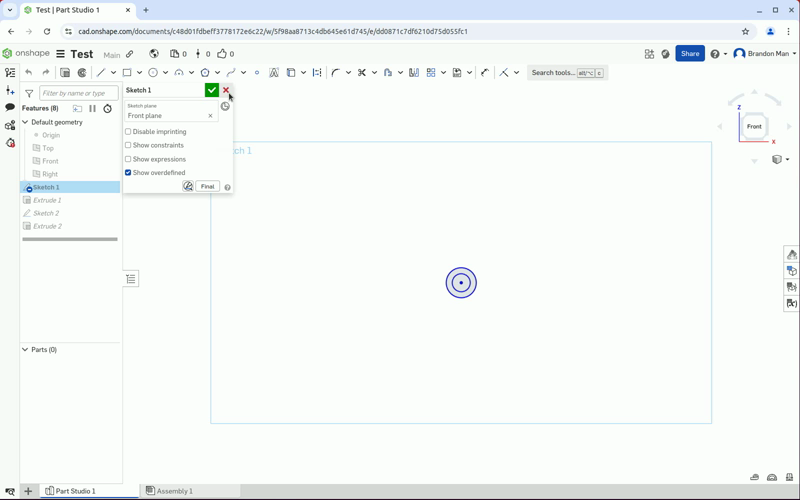
click(229, 92)
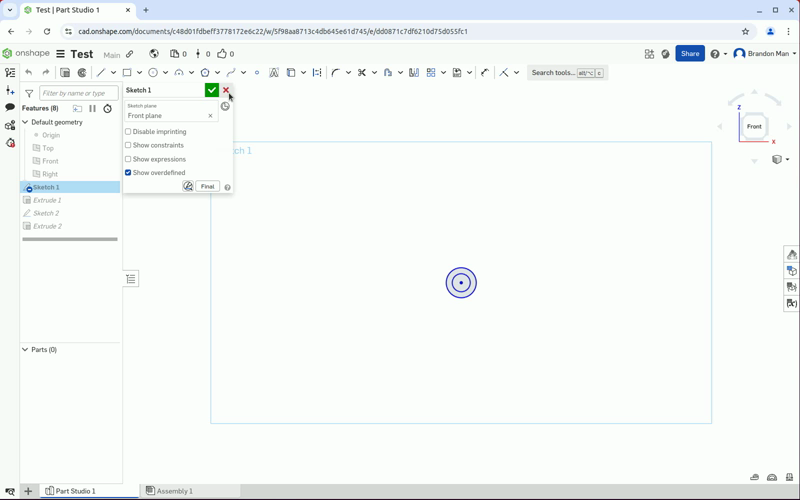
key(shift+s)
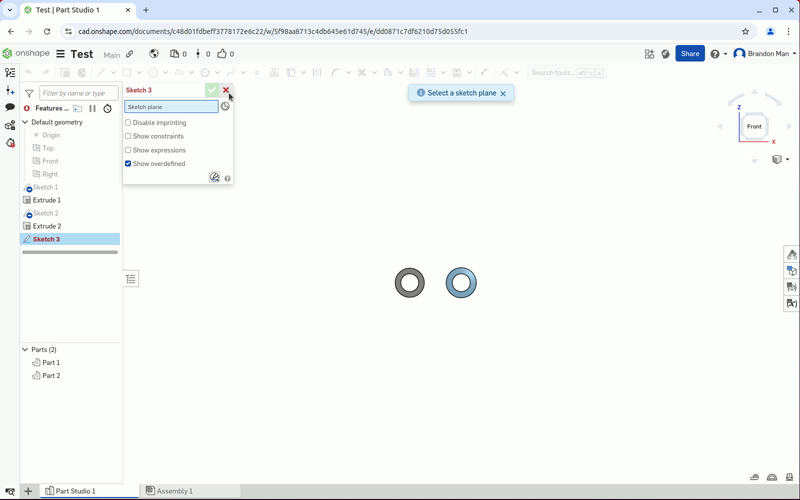
mouse_move(73, 163)
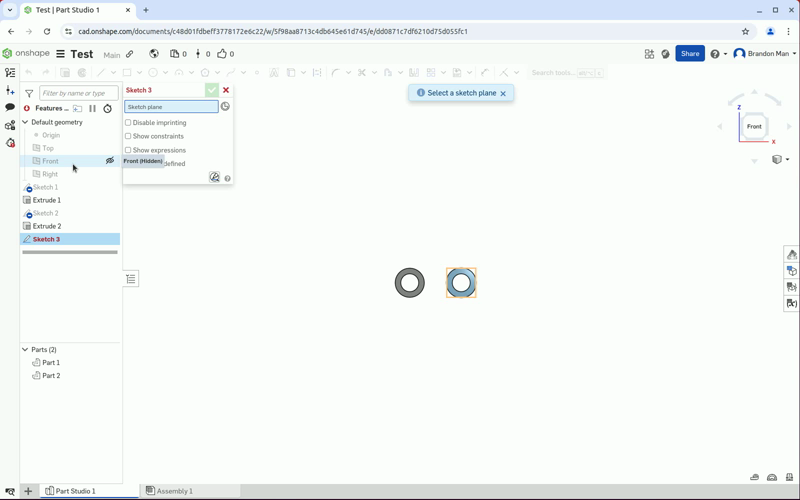
click(73, 163)
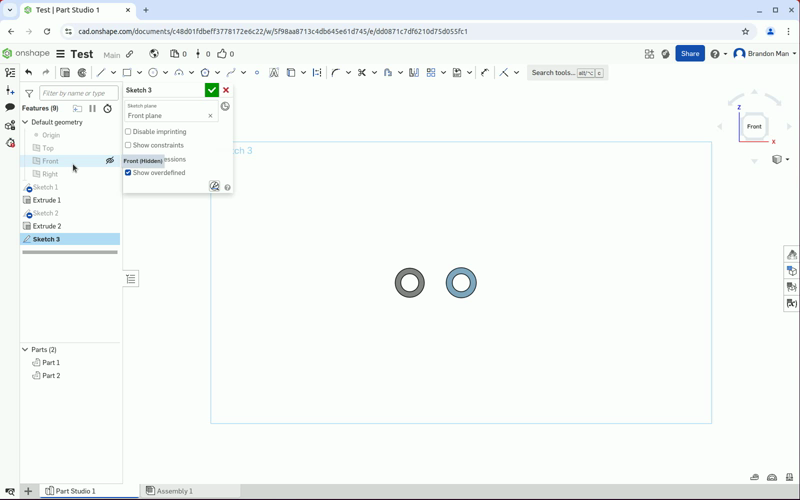
mouse_move(73, 352)
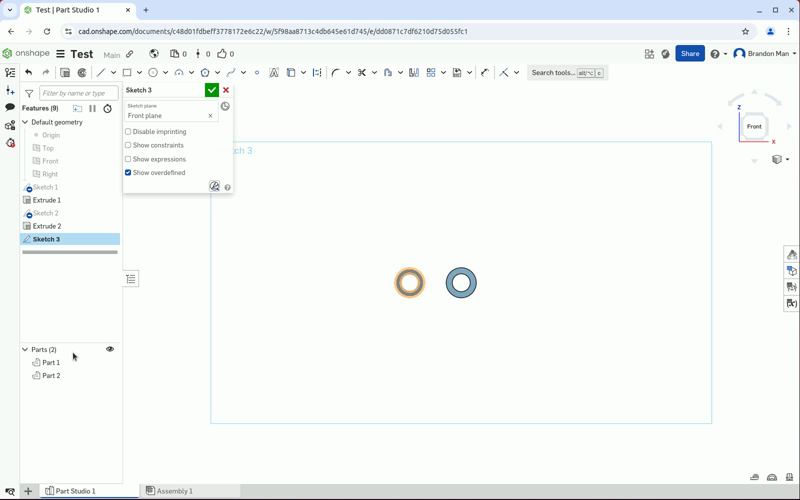
key(y)
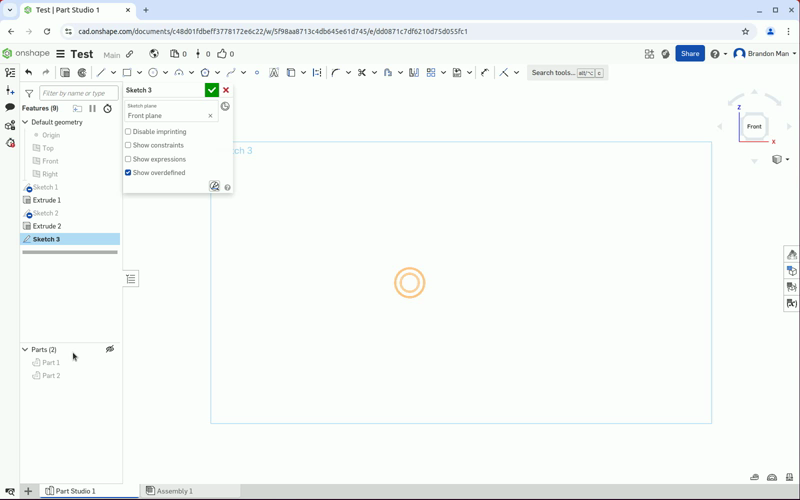
key(l)
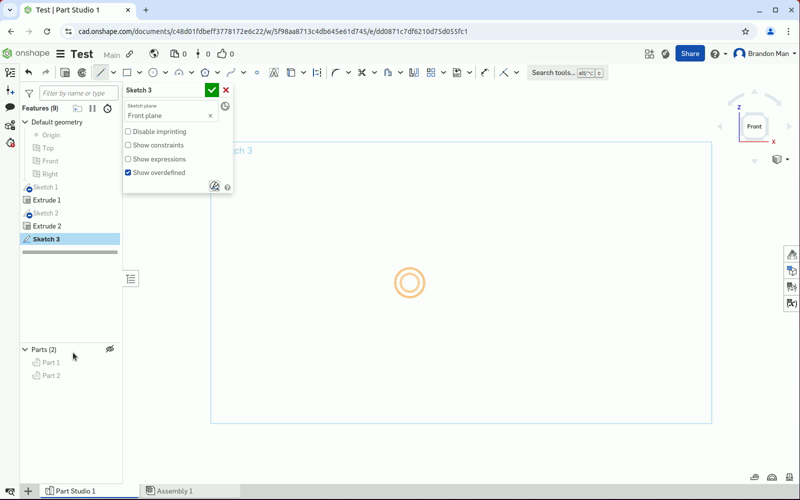
key_down(shift)
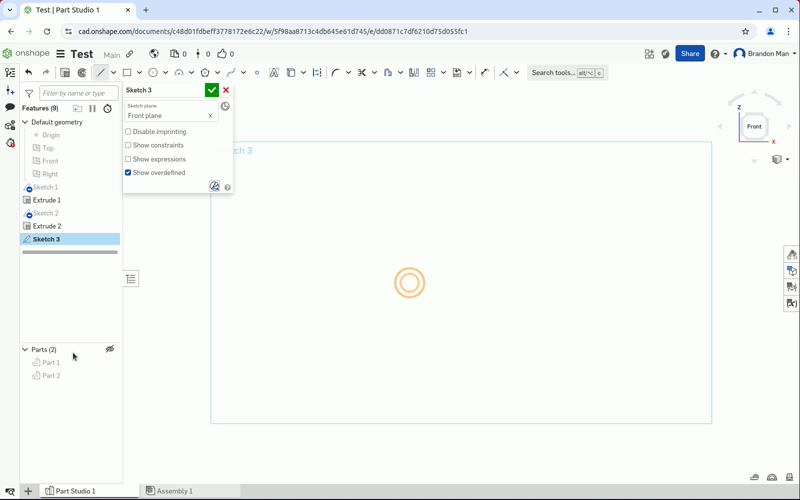
mouse_move(452, 268)
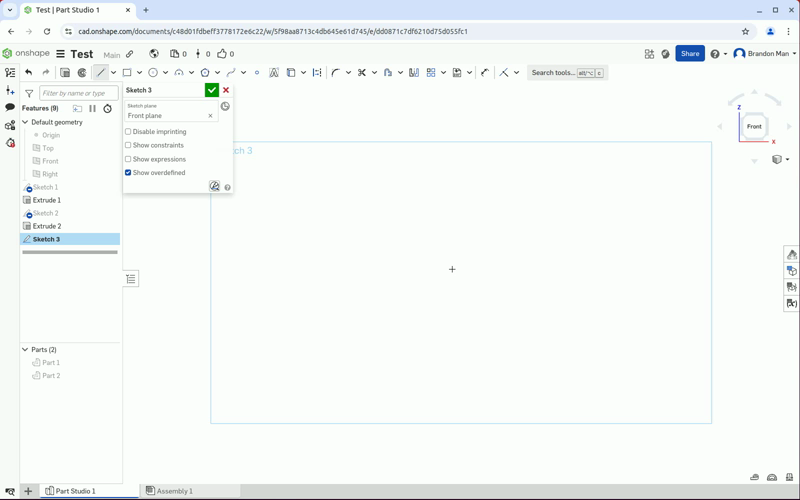
click(452, 268)
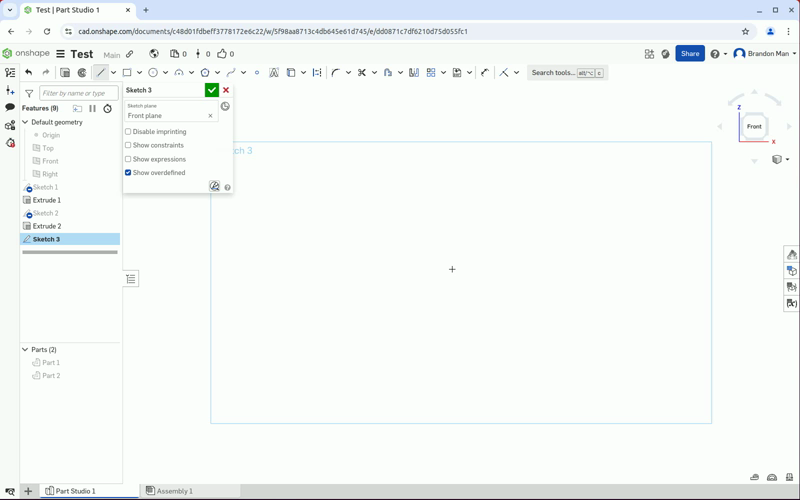
key_up(shift)
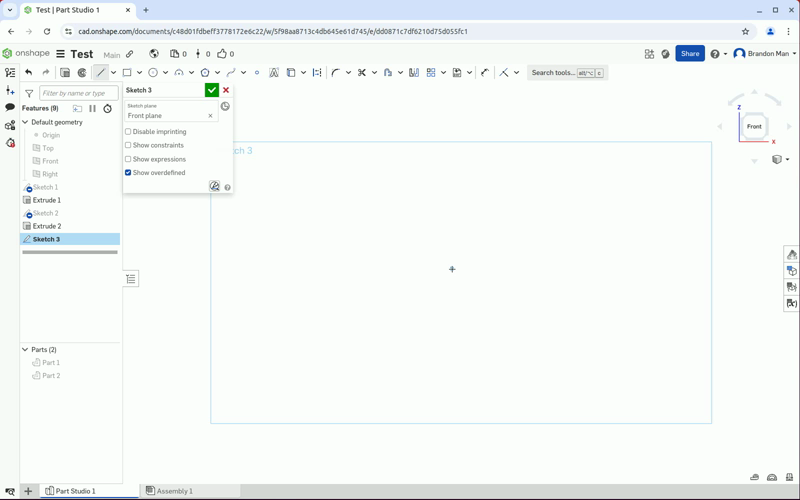
key_down(shift)
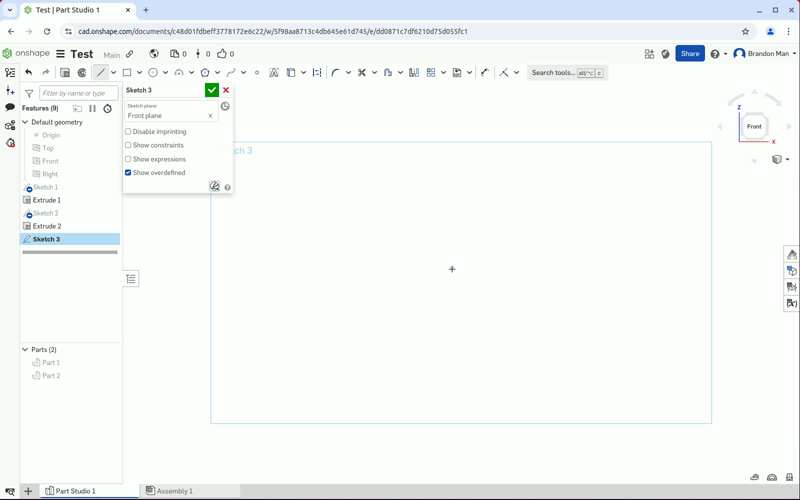
mouse_move(482, 268)
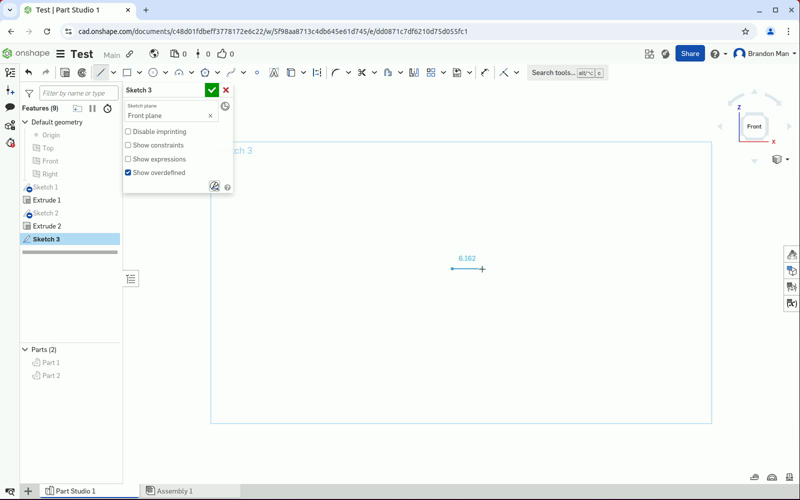
mouse_move(461, 268)
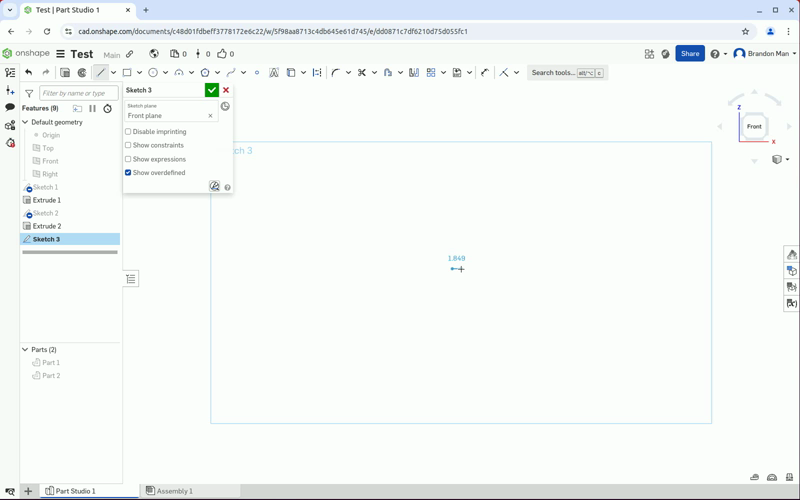
click(461, 268)
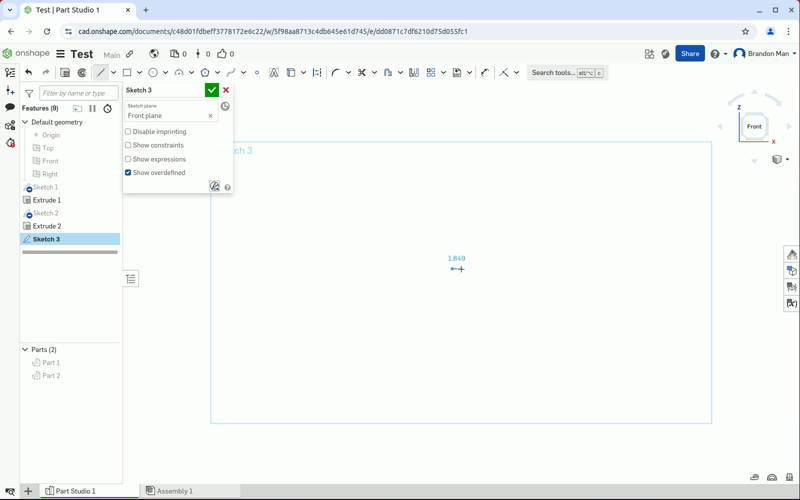
key_up(shift)
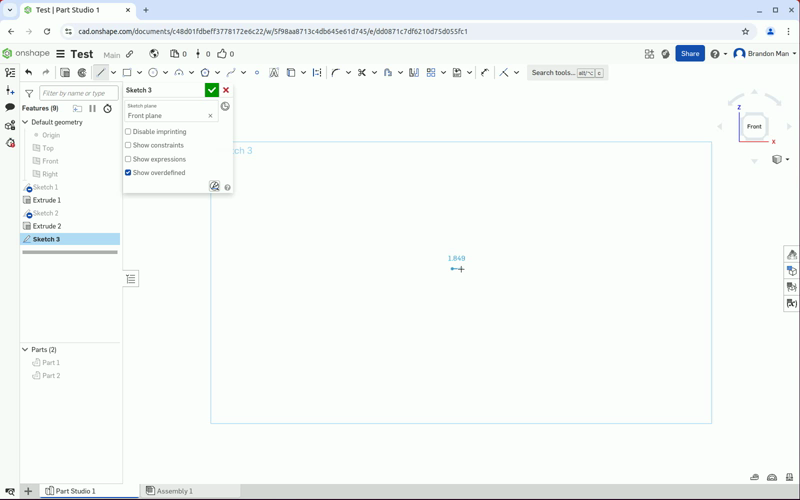
key_down(shift)
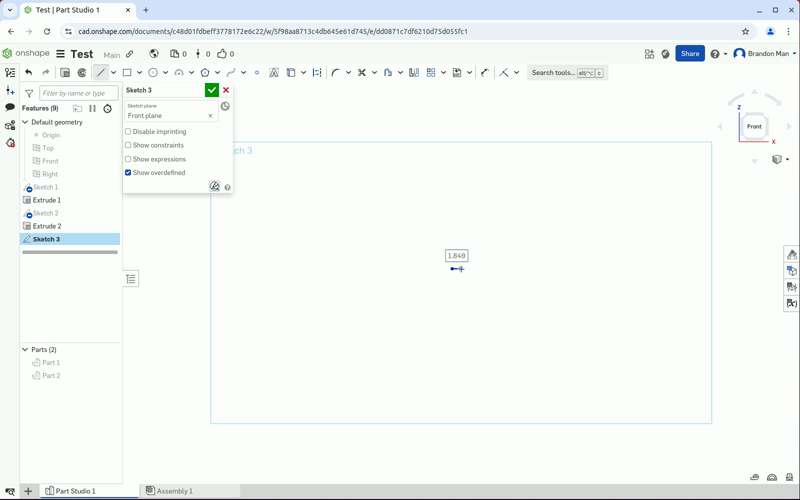
mouse_move(491, 268)
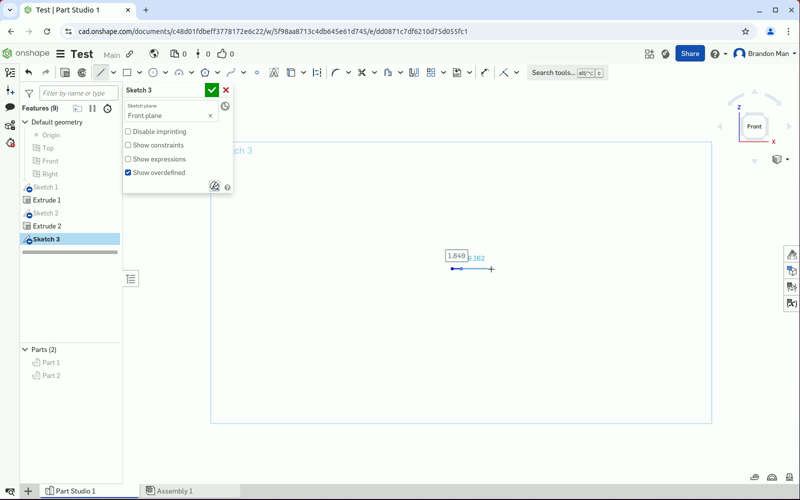
mouse_move(475, 268)
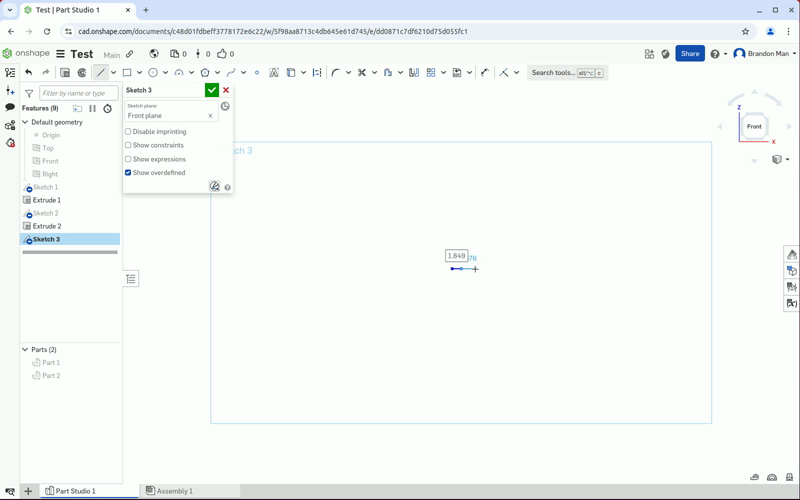
click(475, 268)
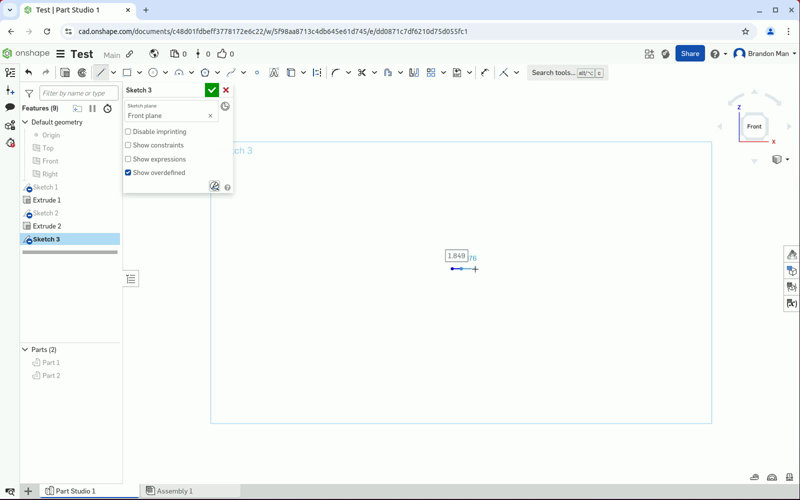
key_up(shift)
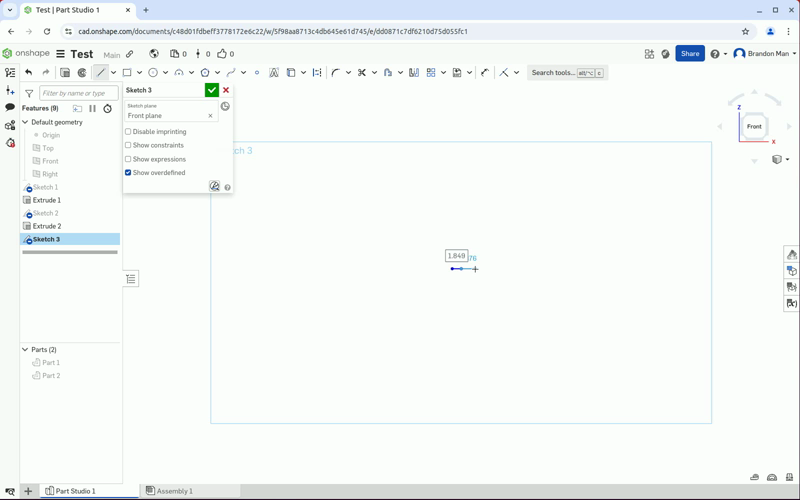
key_down(shift)
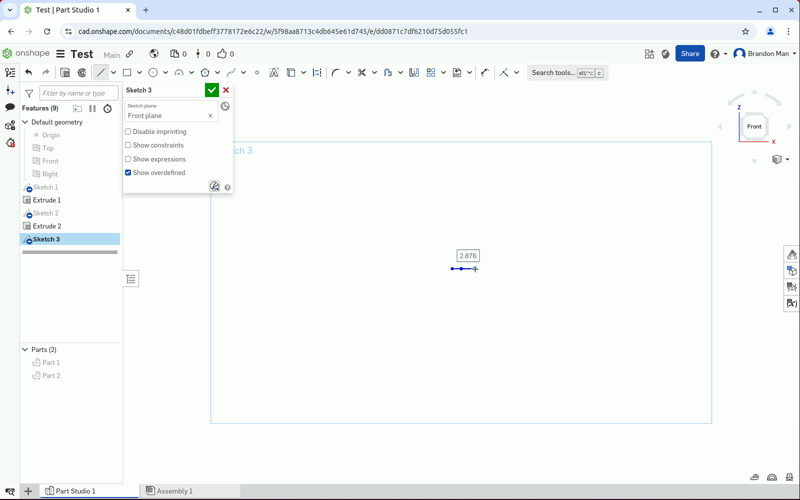
mouse_move(505, 268)
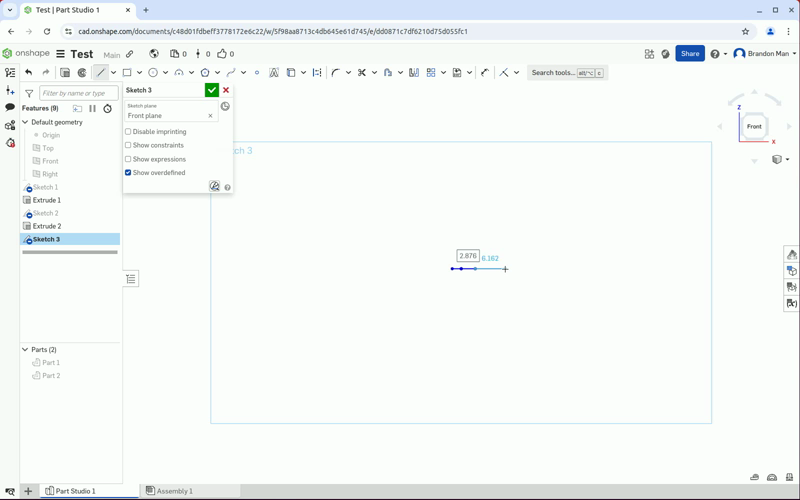
mouse_move(475, 221)
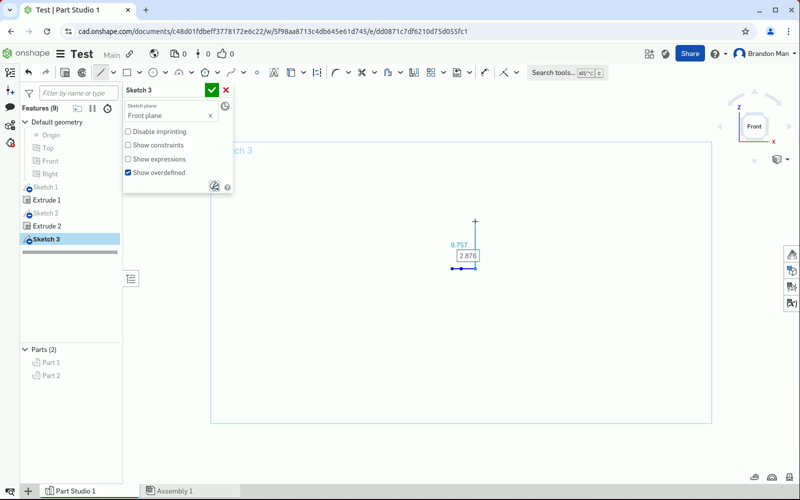
click(475, 221)
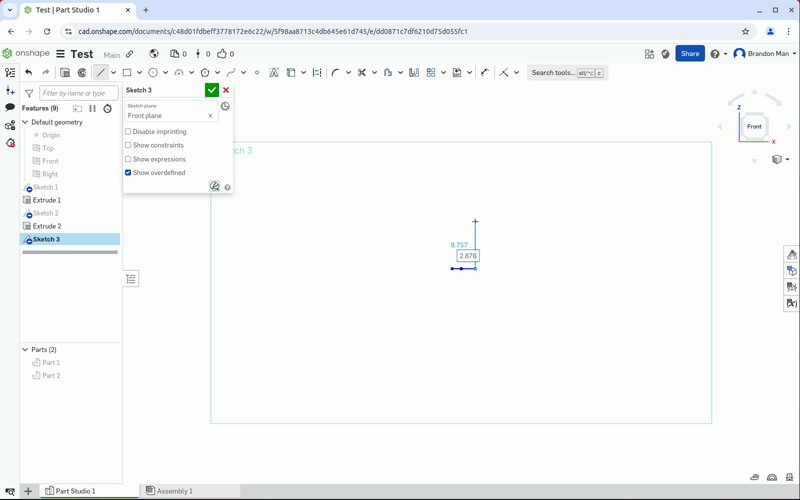
key_up(shift)
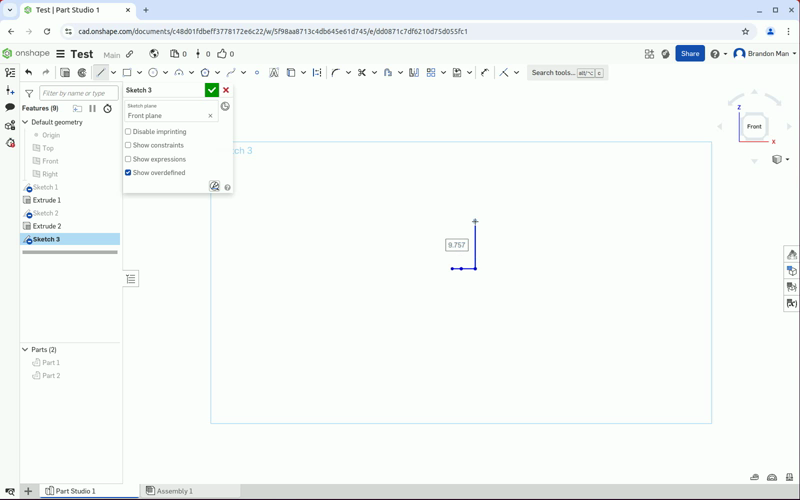
key_down(shift)
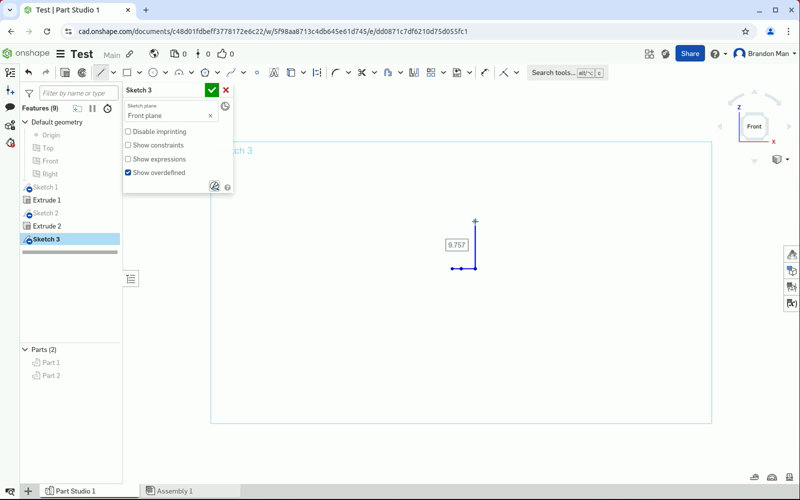
mouse_move(505, 221)
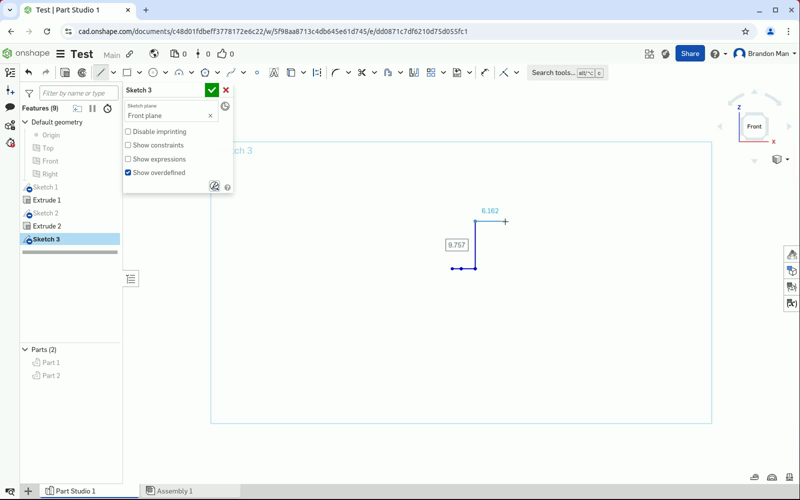
mouse_move(470, 221)
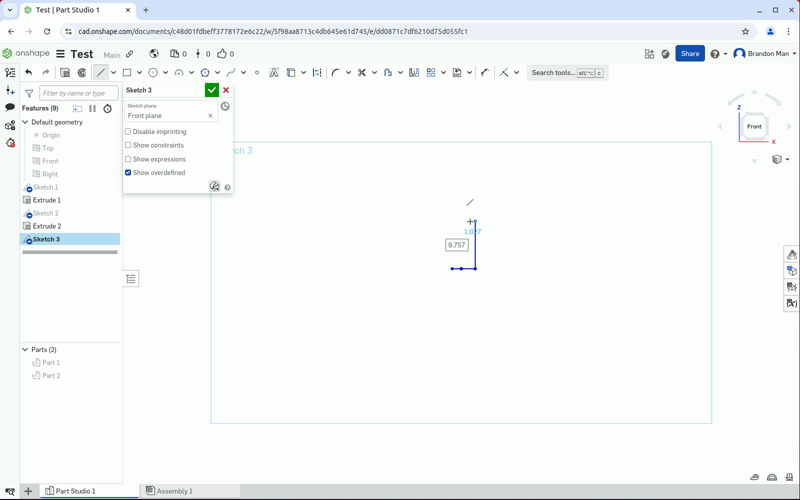
scroll(6)
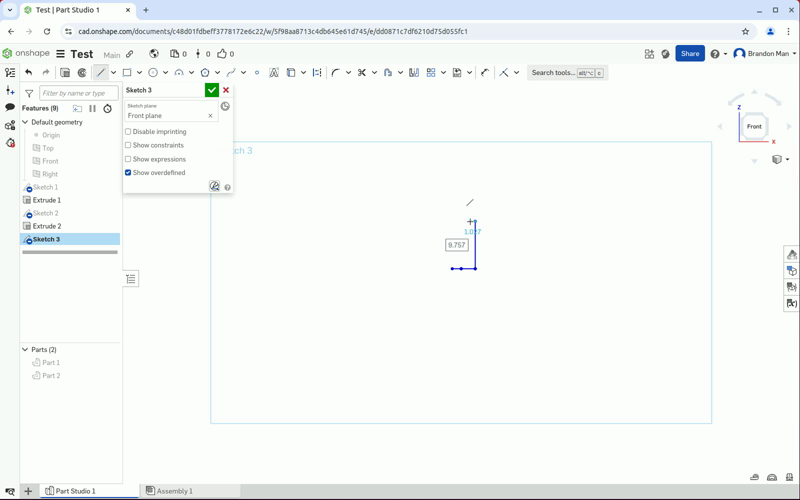
scroll(6)
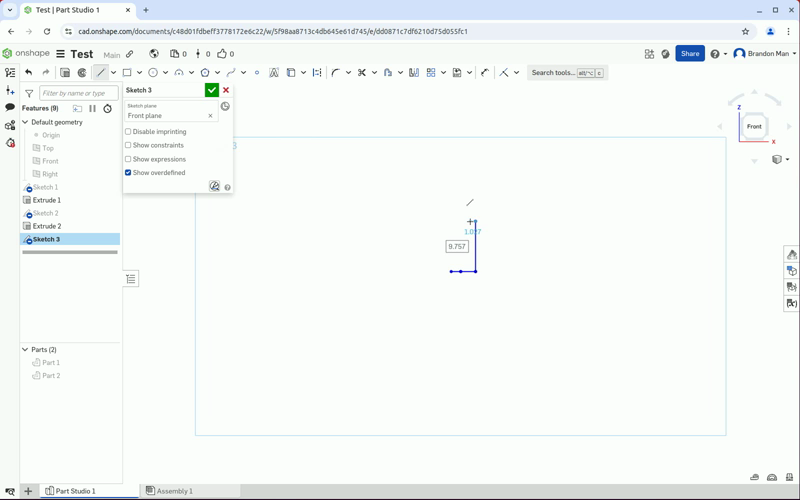
scroll(6)
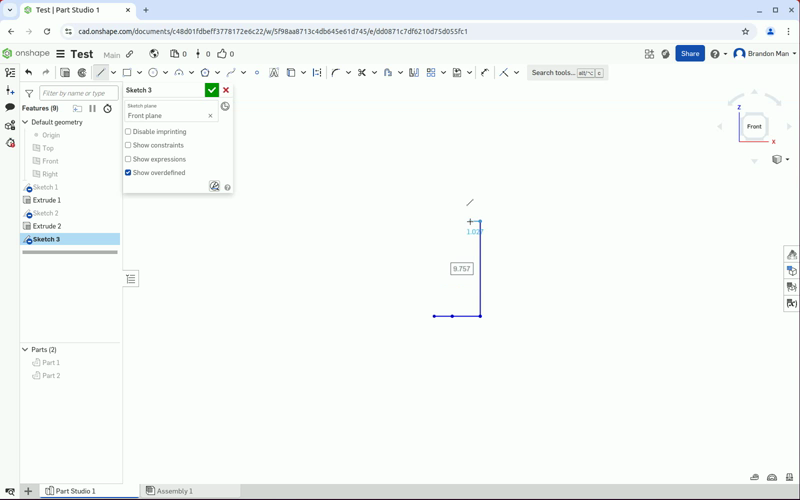
scroll(6)
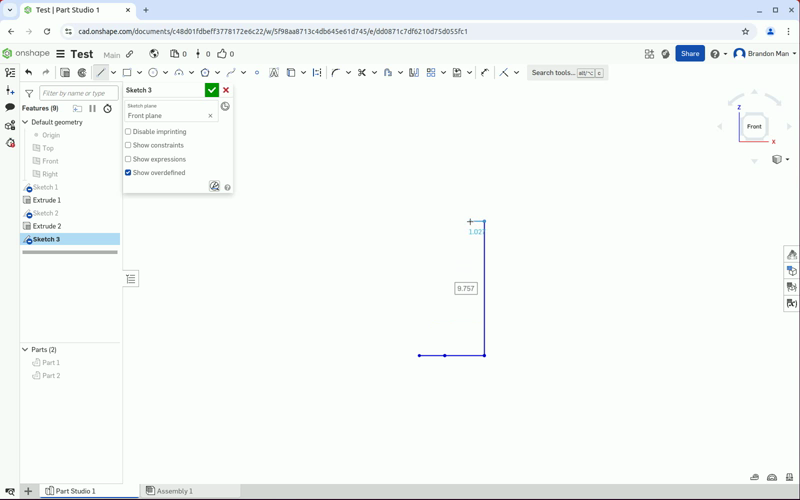
scroll(6)
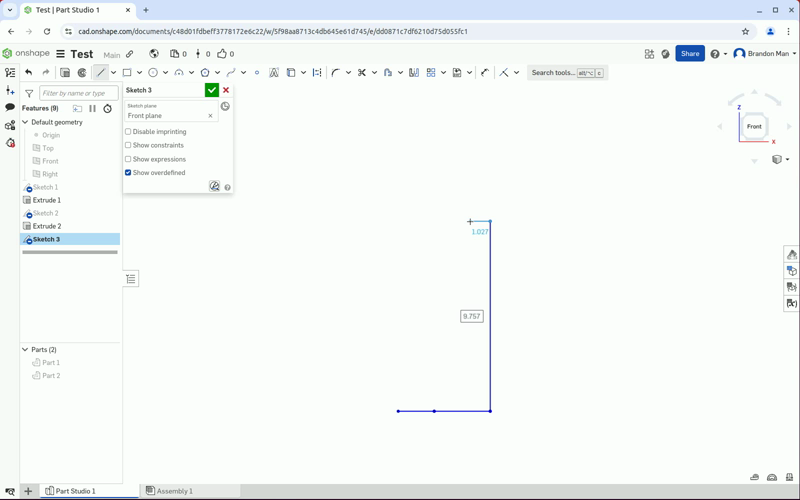
scroll(6)
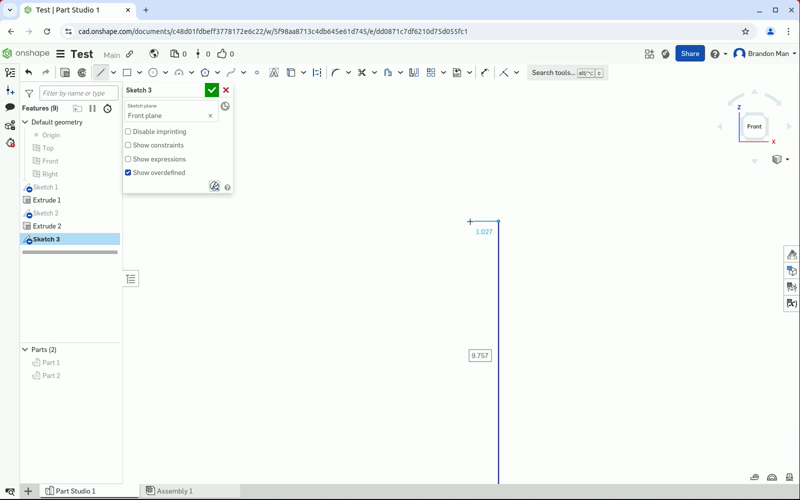
scroll(6)
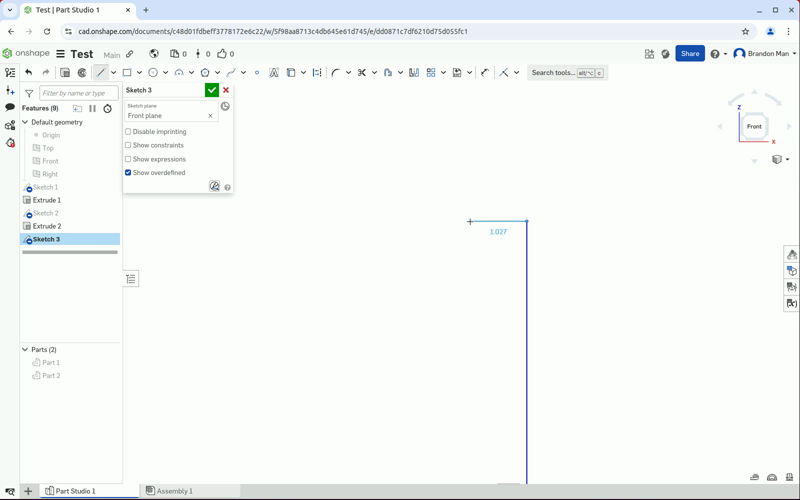
click(470, 221)
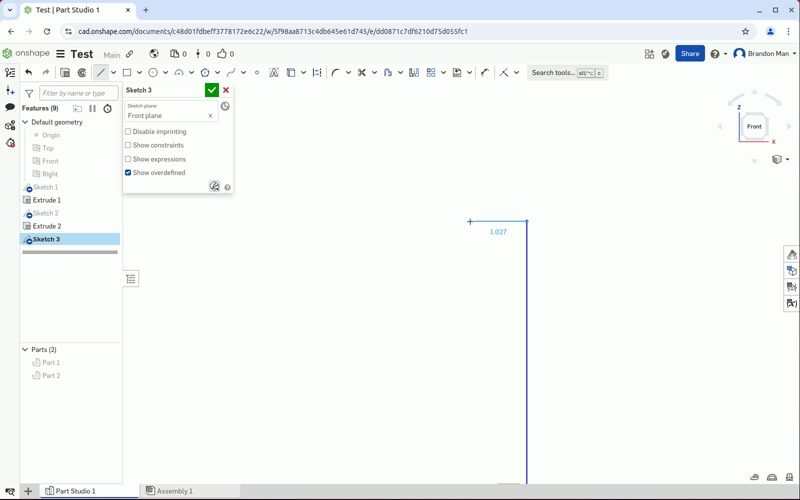
scroll(-6)
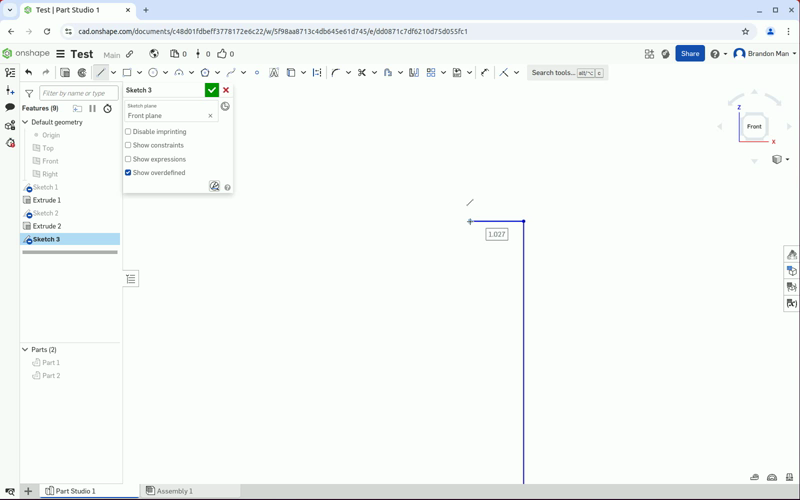
scroll(-6)
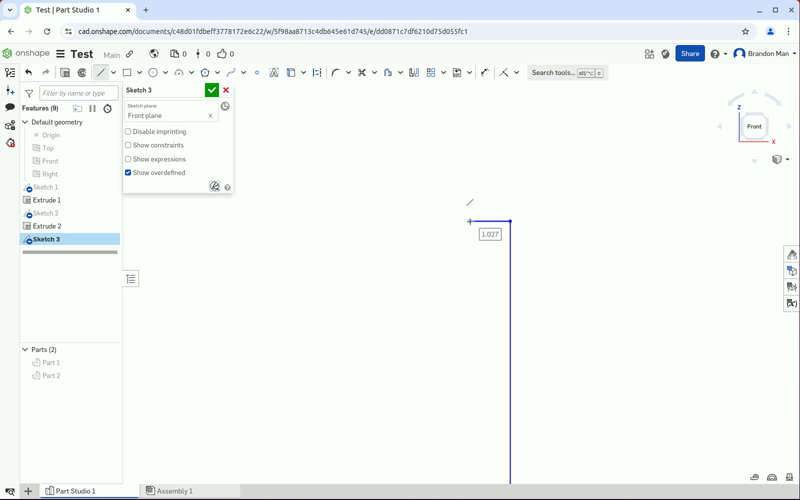
scroll(-6)
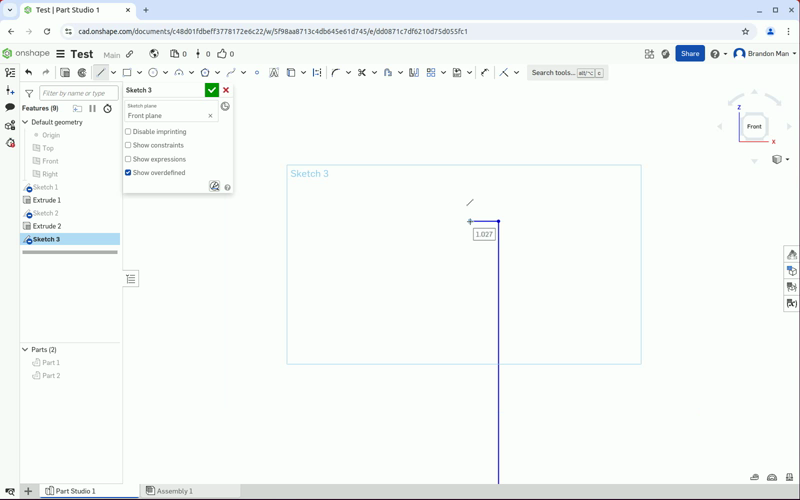
scroll(-6)
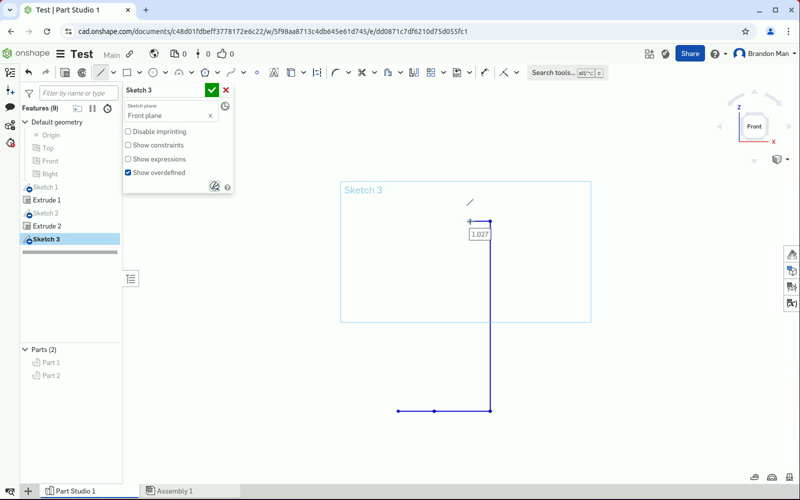
scroll(-6)
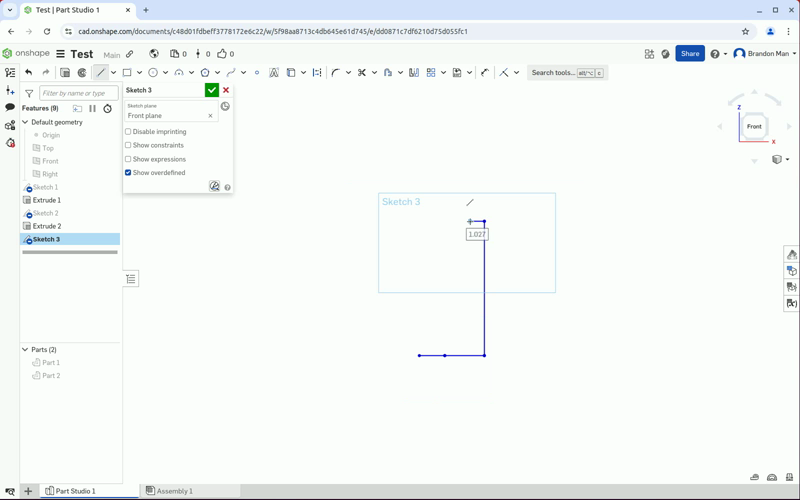
scroll(-6)
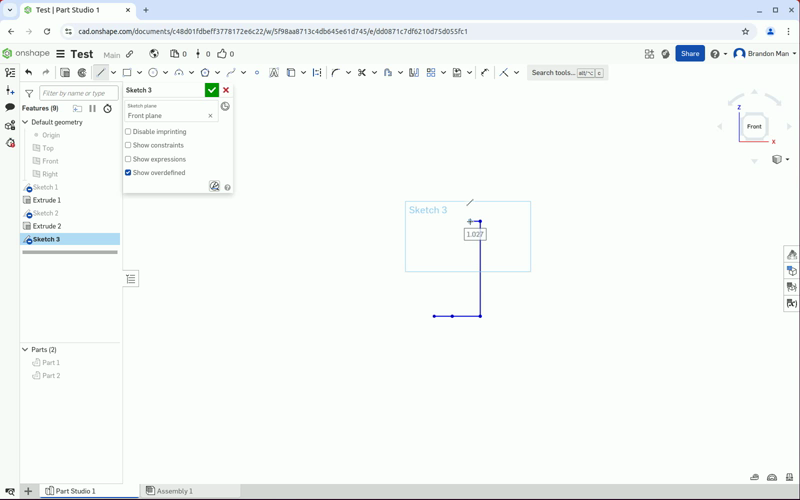
scroll(-6)
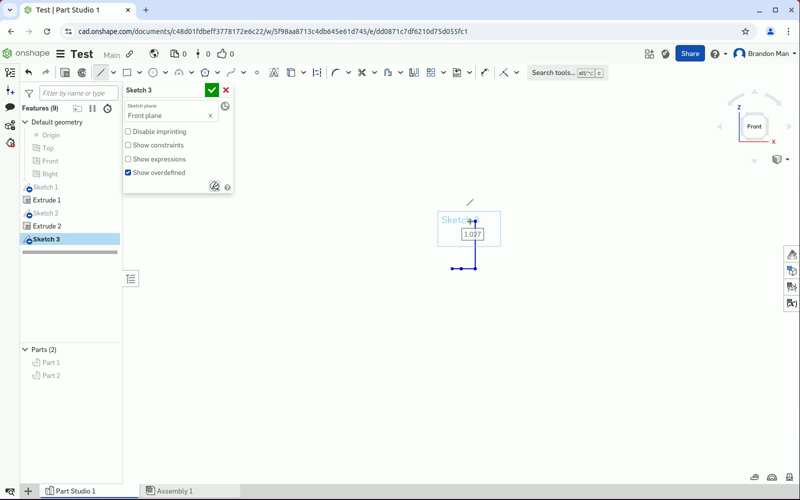
key_up(shift)
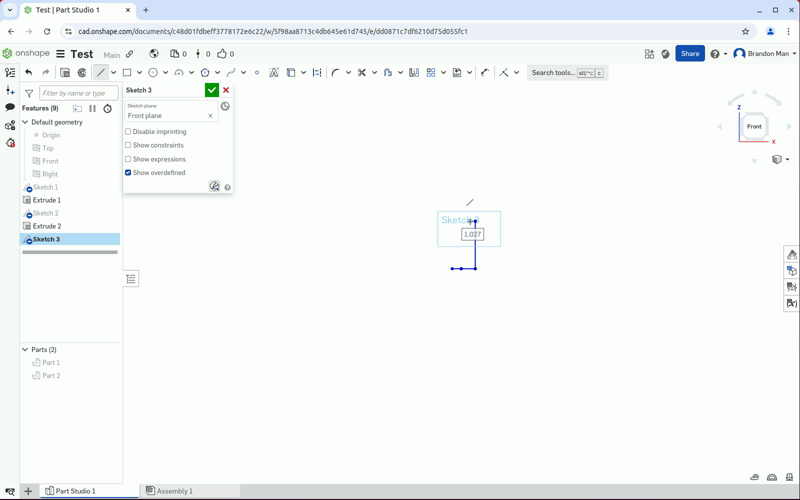
key_down(shift)
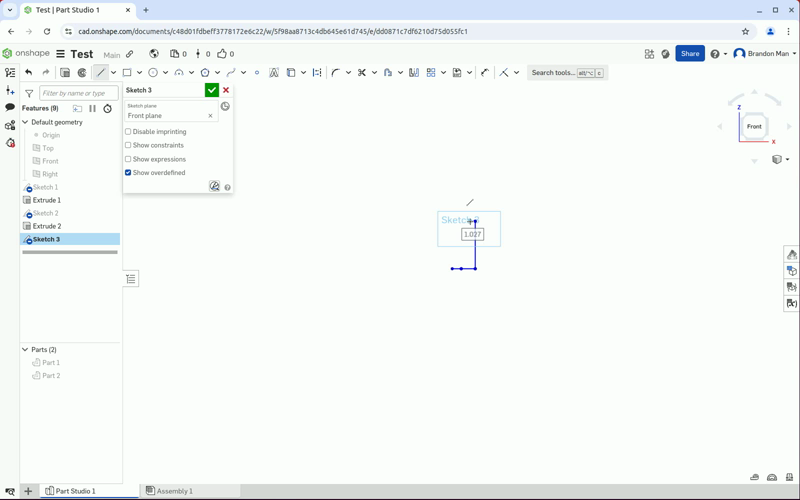
mouse_move(500, 221)
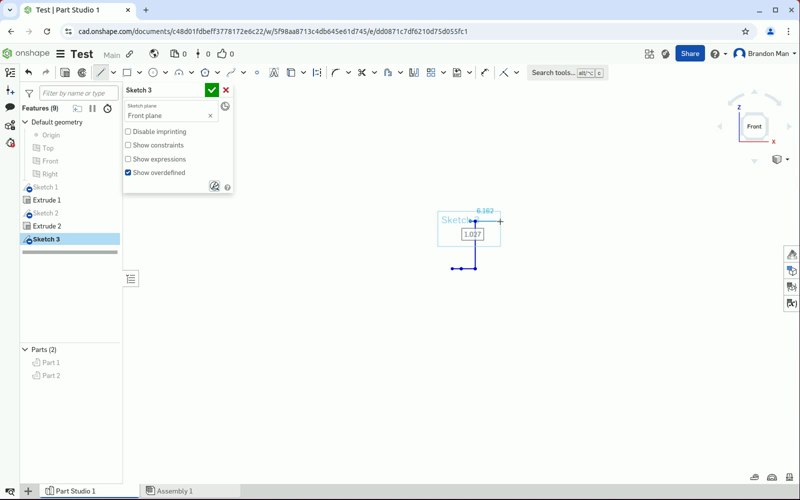
mouse_move(452, 221)
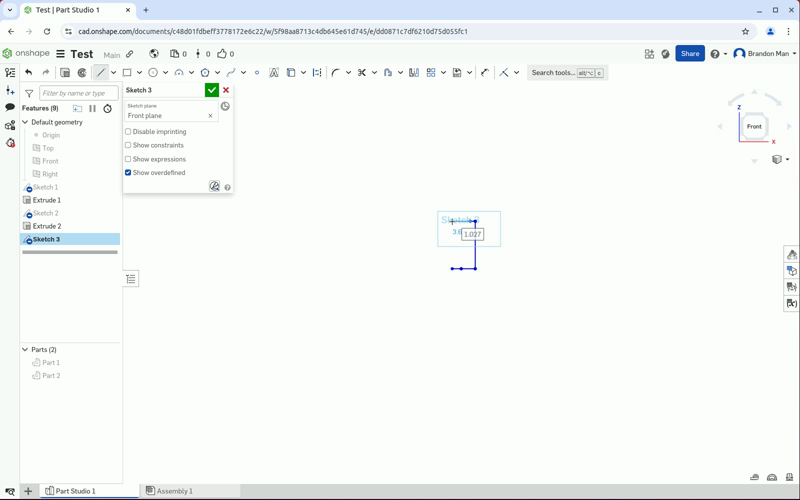
click(452, 221)
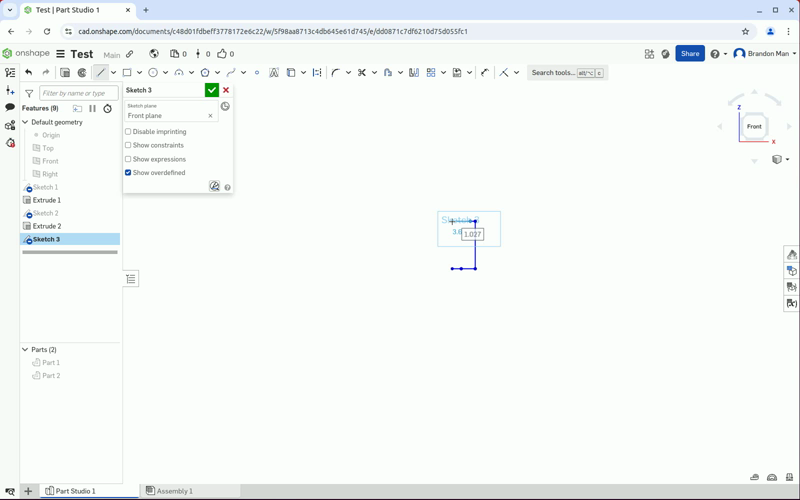
key_up(shift)
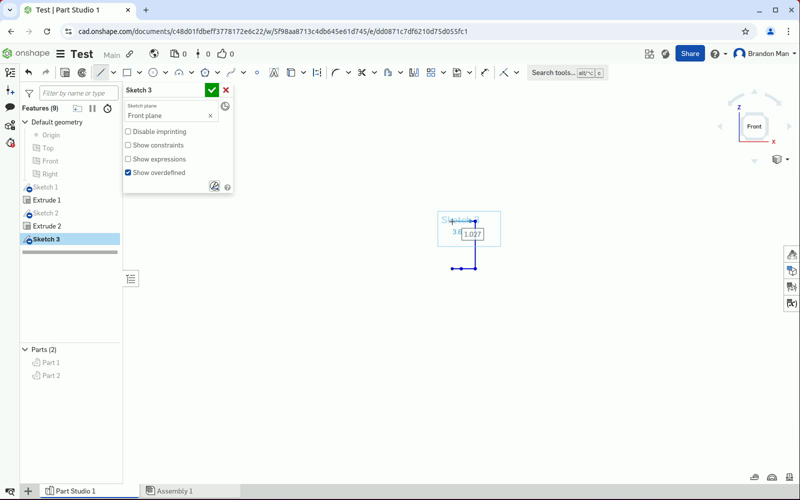
mouse_move(482, 221)
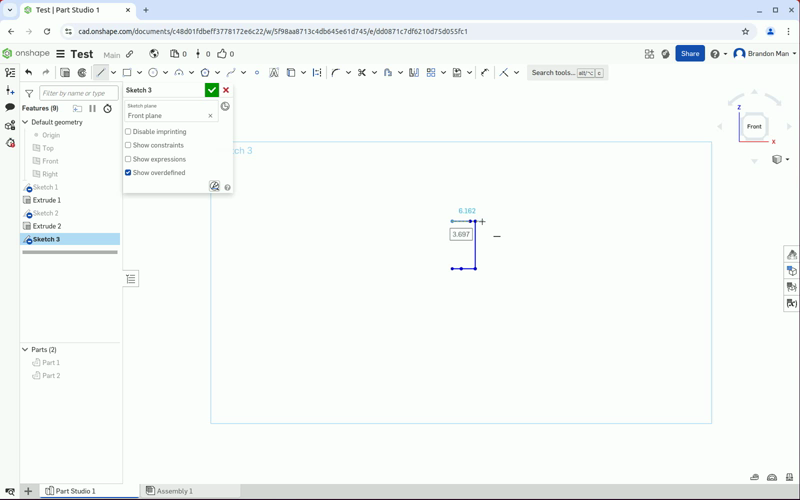
key_down(shift)
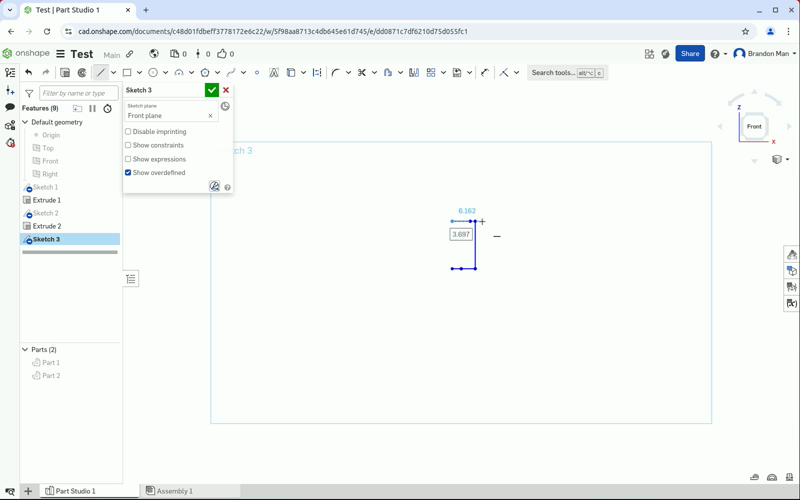
mouse_move(452, 268)
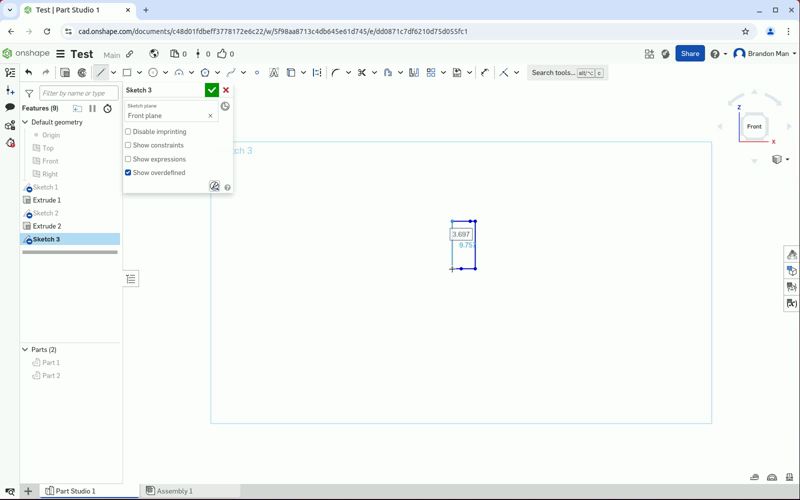
key_up(shift)
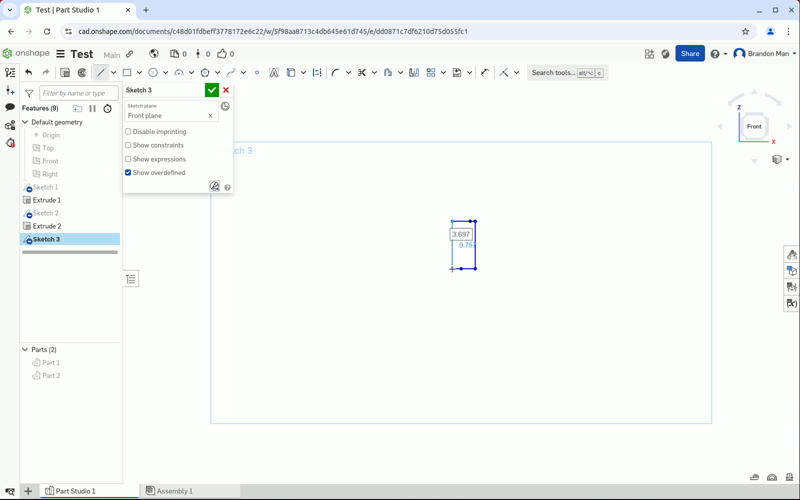
click(452, 268)
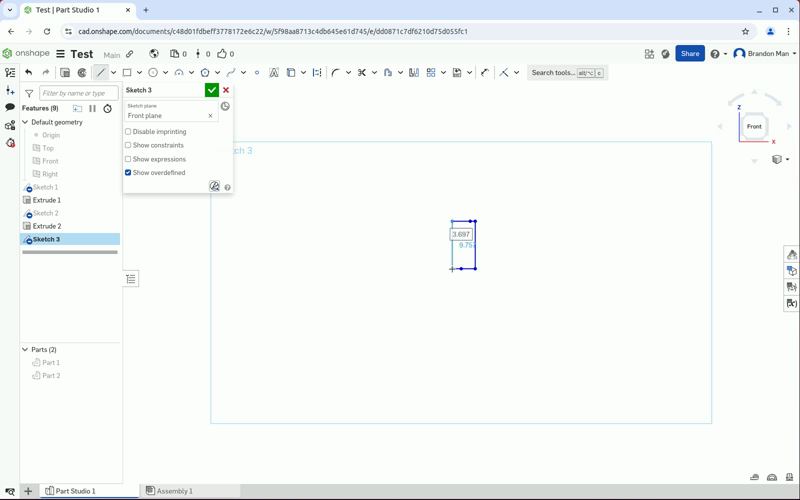
key(esc)
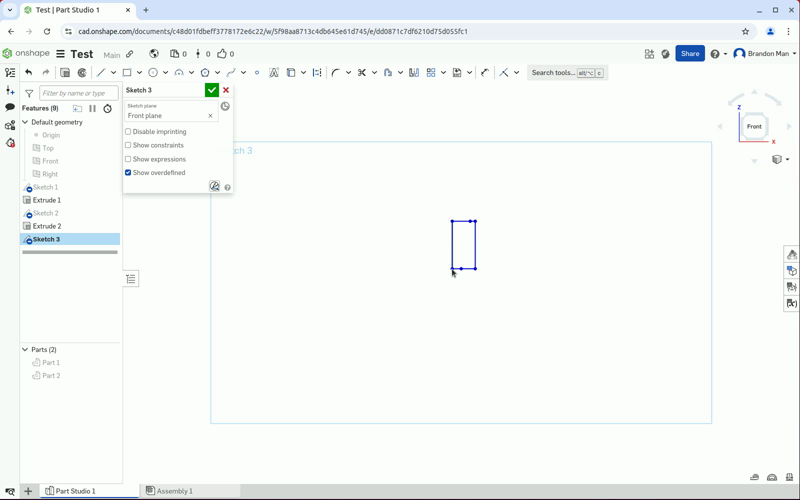
mouse_move(466, 242)
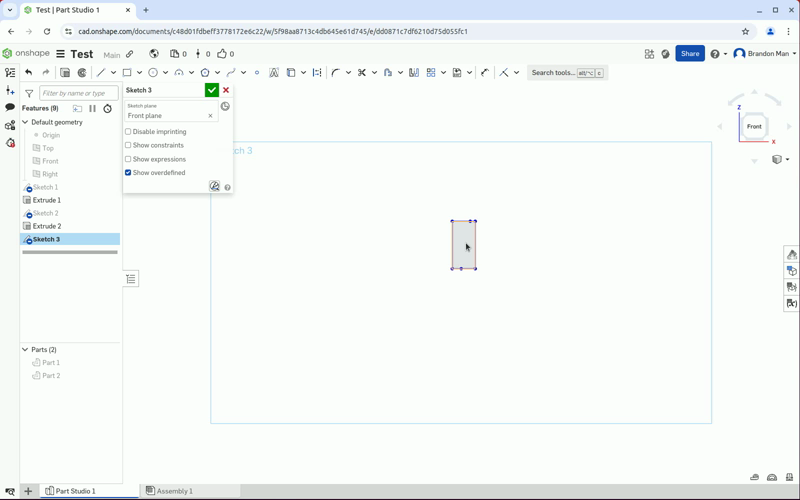
scroll(6)
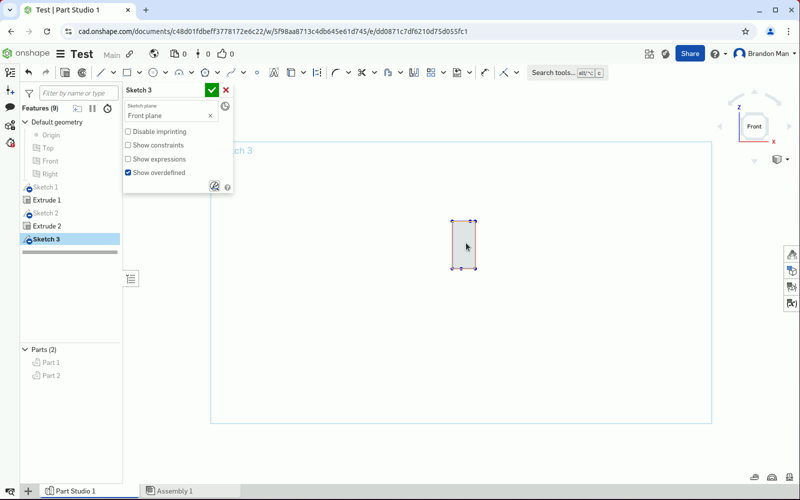
scroll(6)
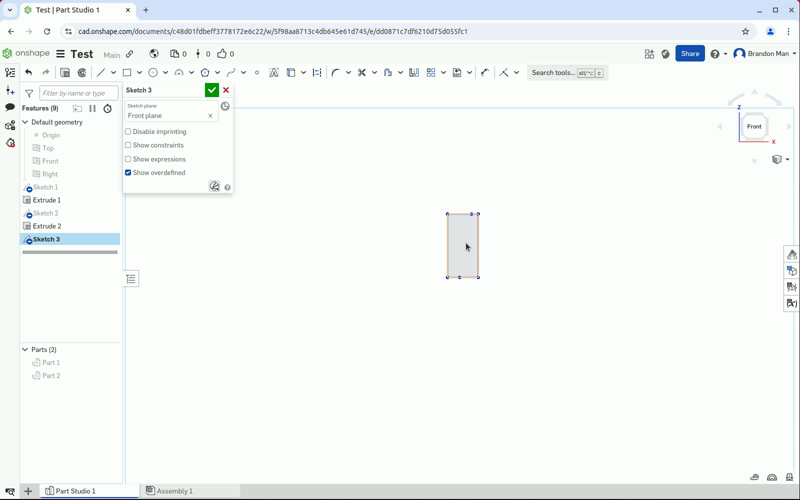
scroll(6)
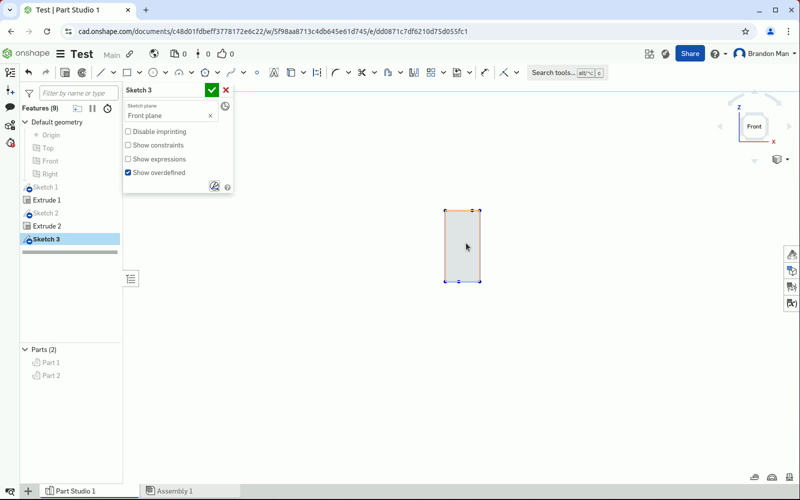
scroll(6)
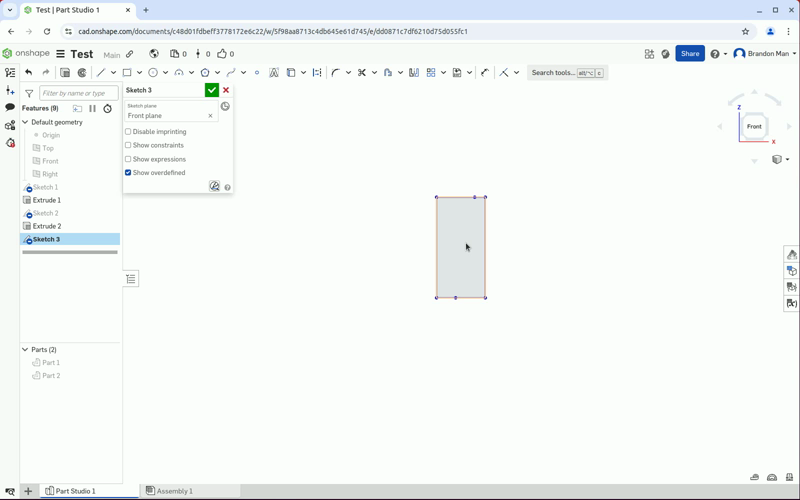
scroll(6)
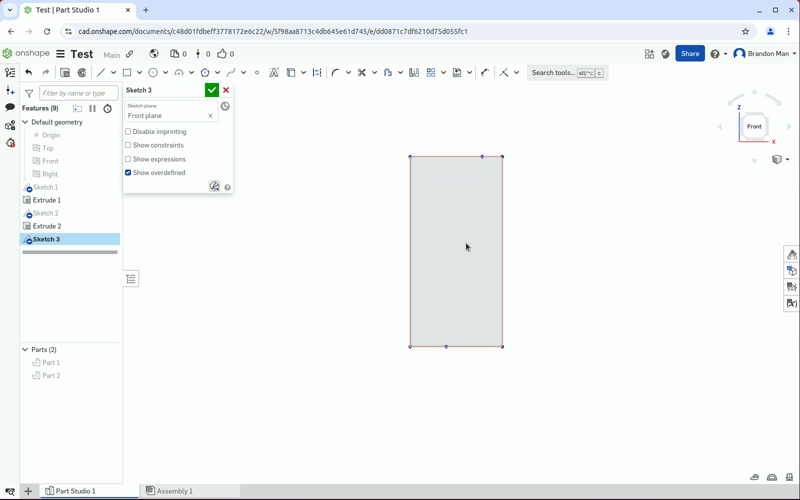
scroll(6)
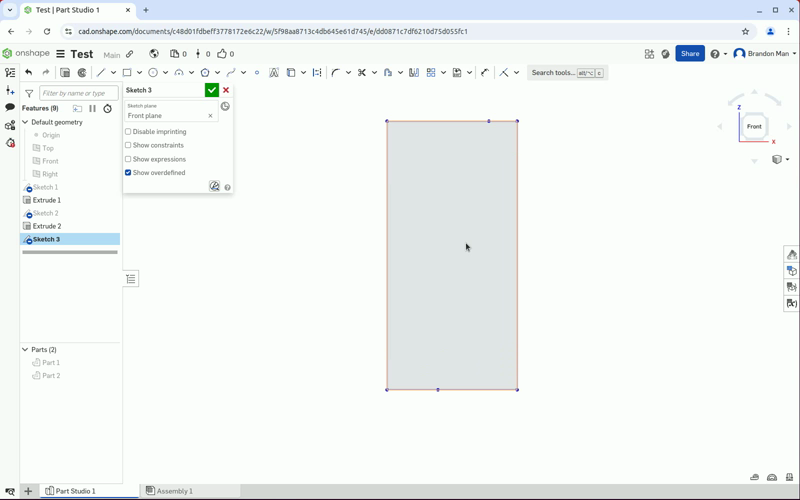
scroll(6)
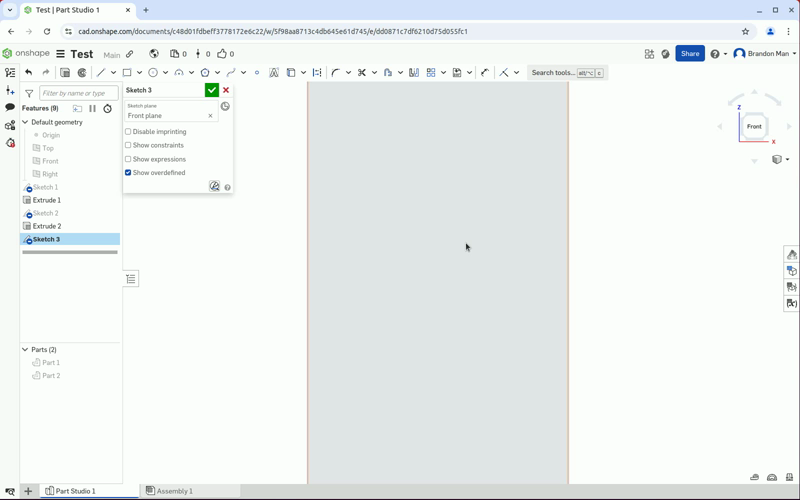
click(466, 242)
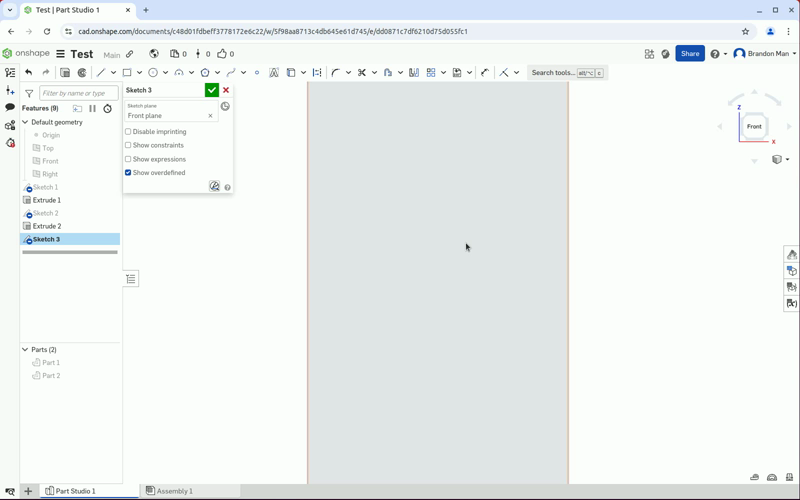
scroll(-6)
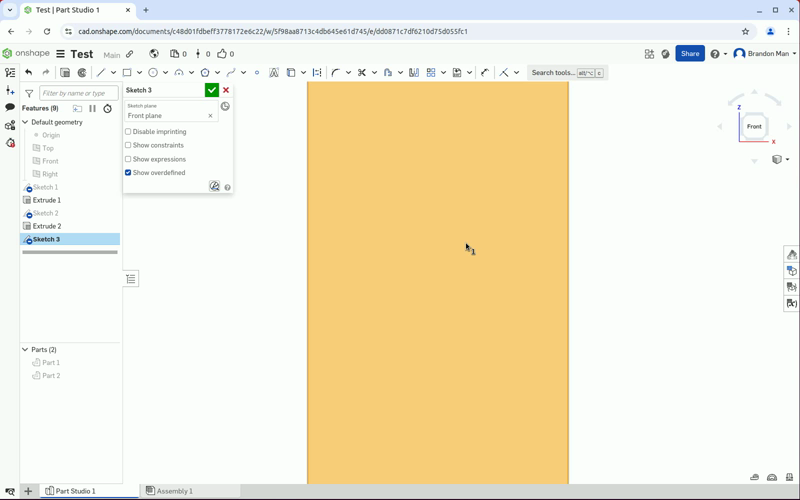
scroll(-6)
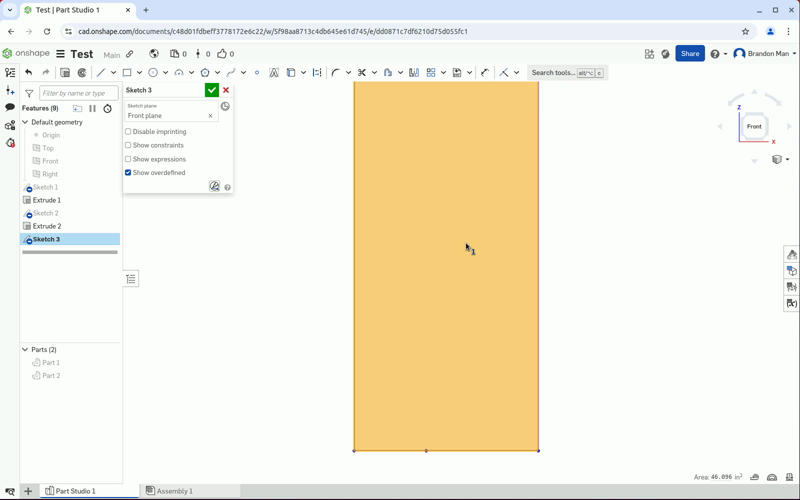
scroll(-6)
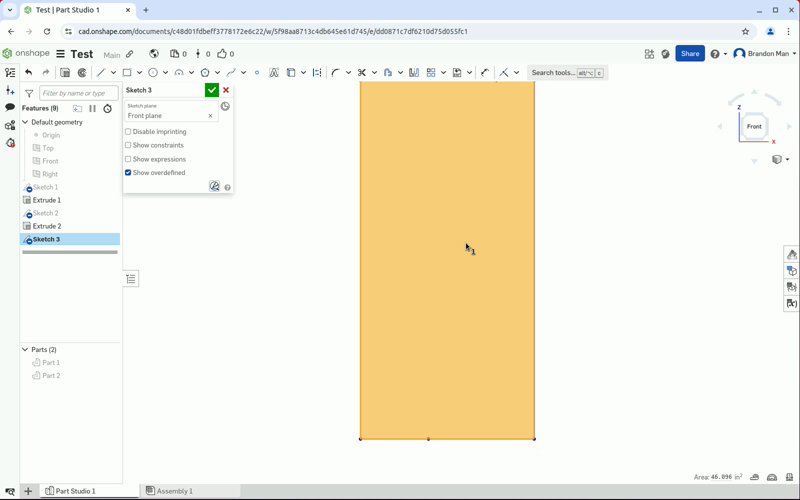
scroll(-6)
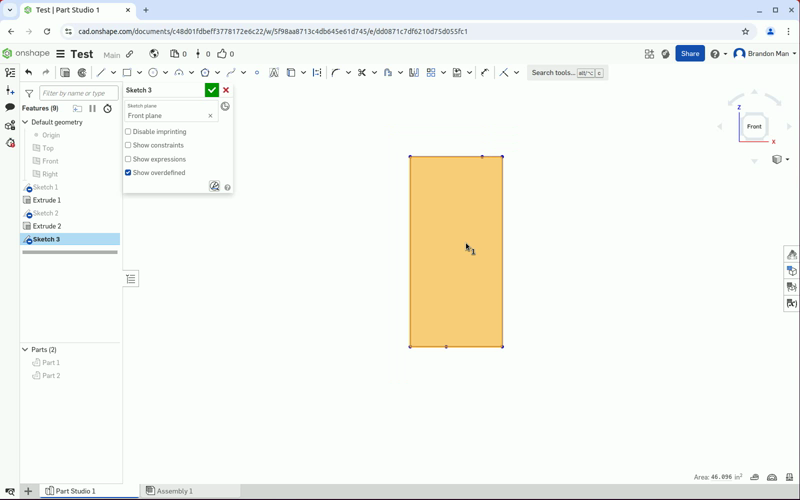
scroll(-6)
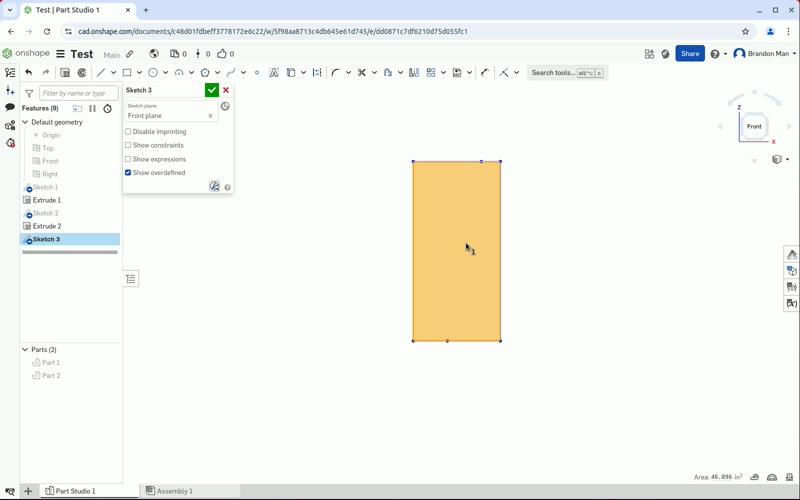
scroll(-6)
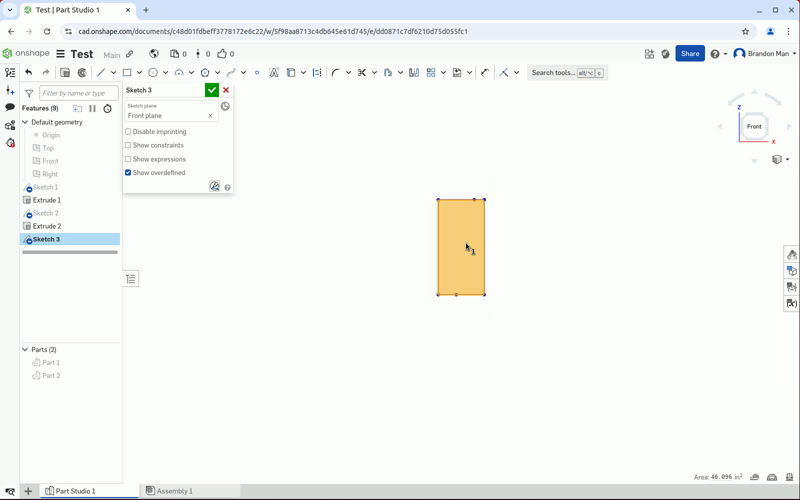
scroll(-6)
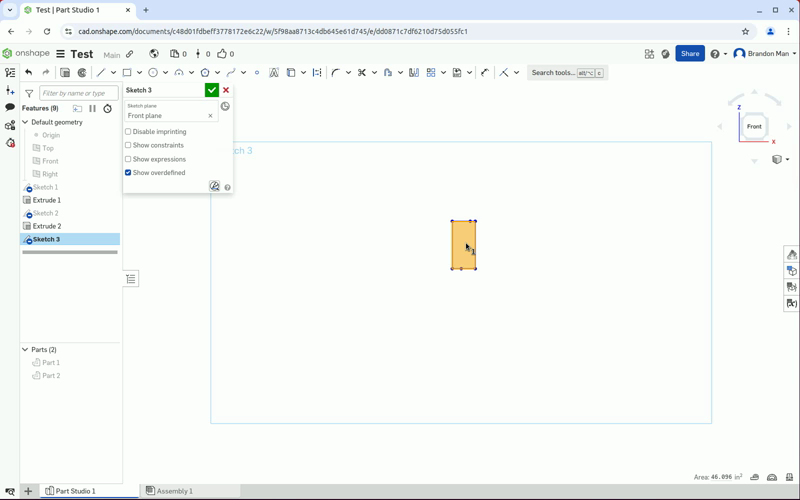
mouse_move(73, 352)
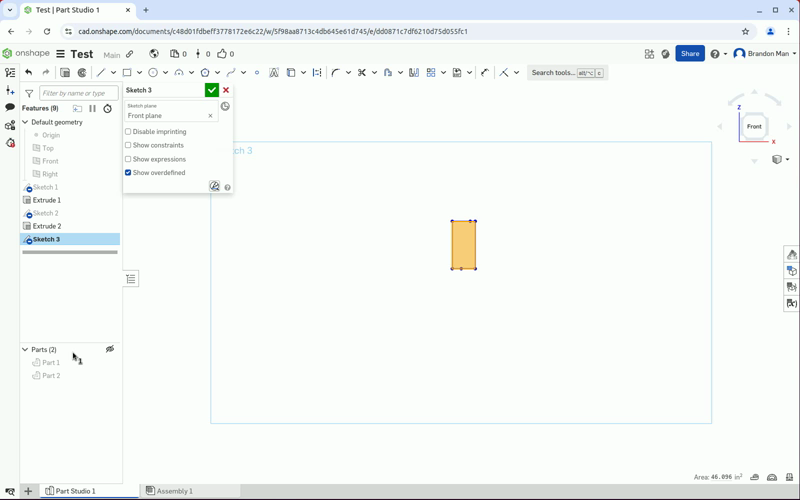
key(shift+y)
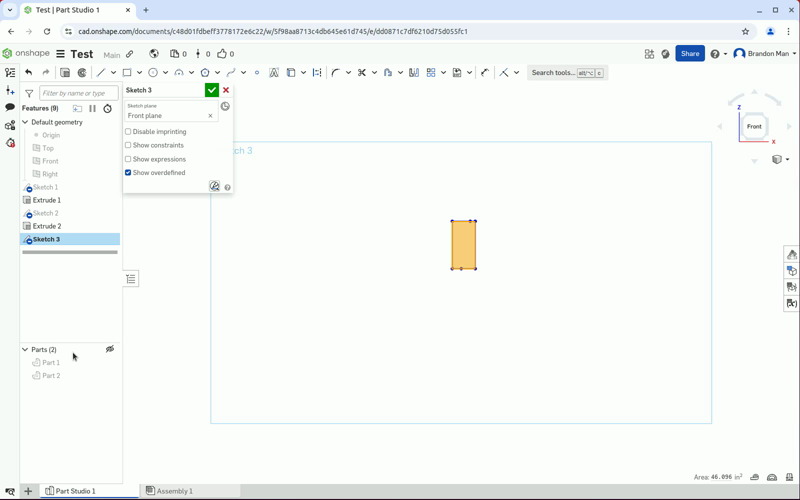
key(shift+e)
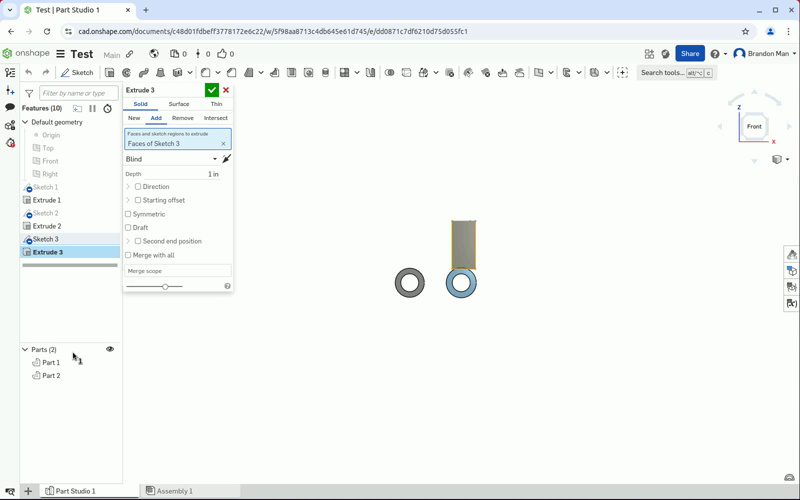
mouse_move(143, 106)
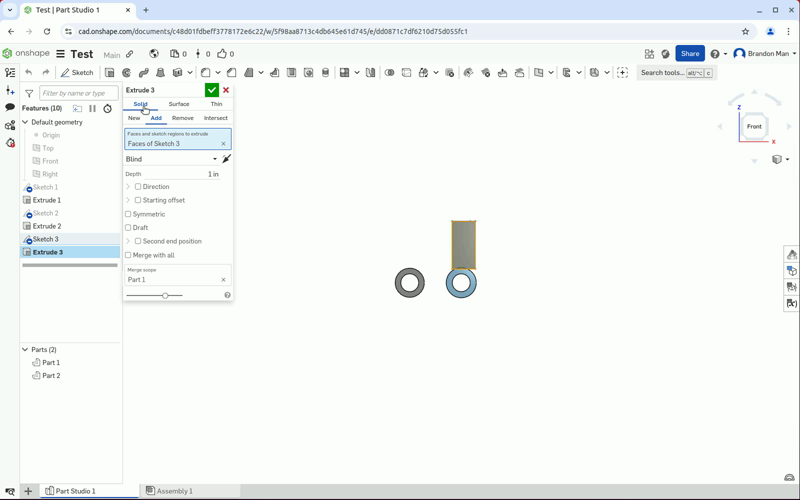
click(143, 106)
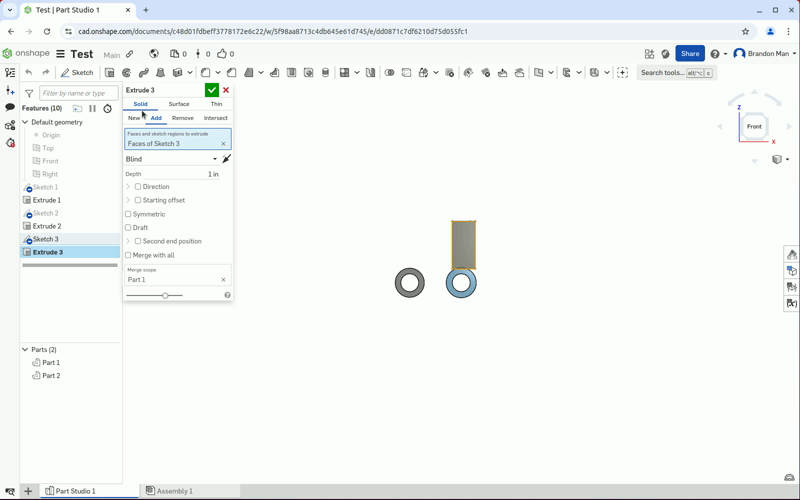
mouse_move(137, 120)
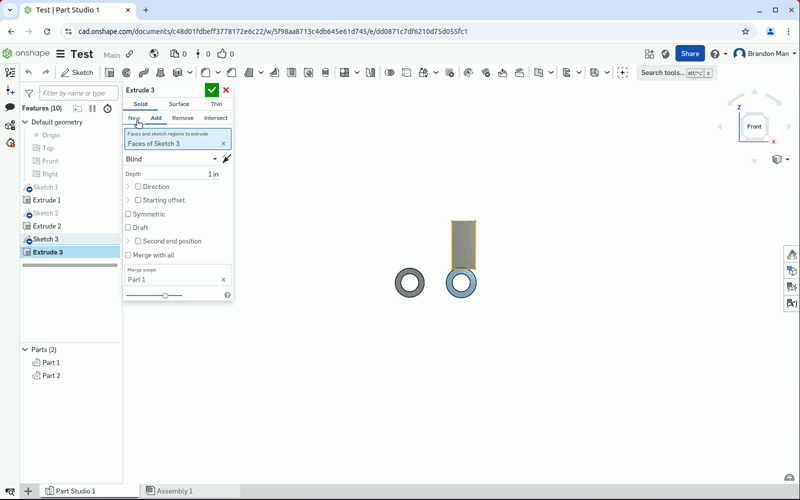
click(137, 120)
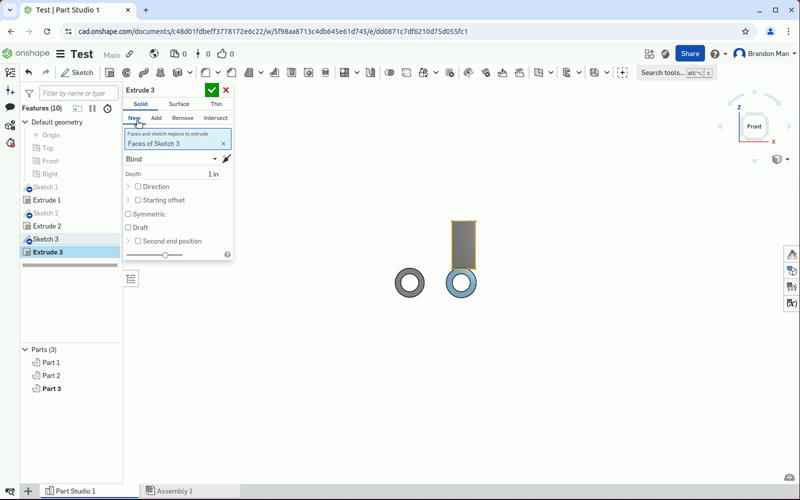
key(tab, 4)
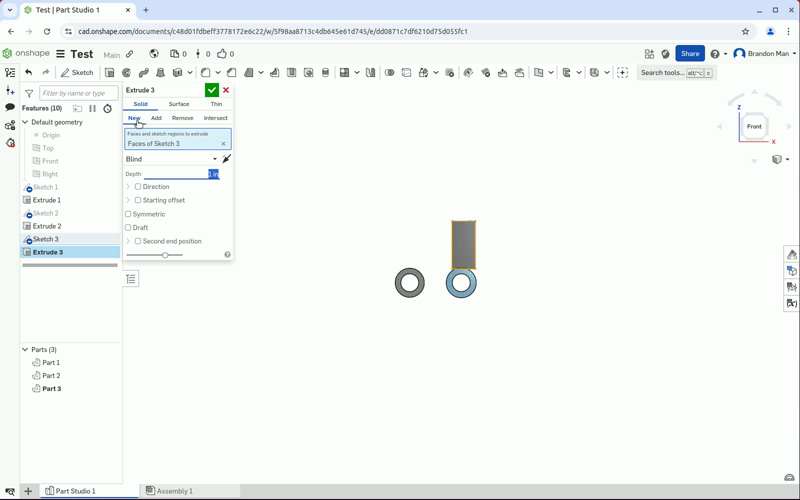
text(25.034)
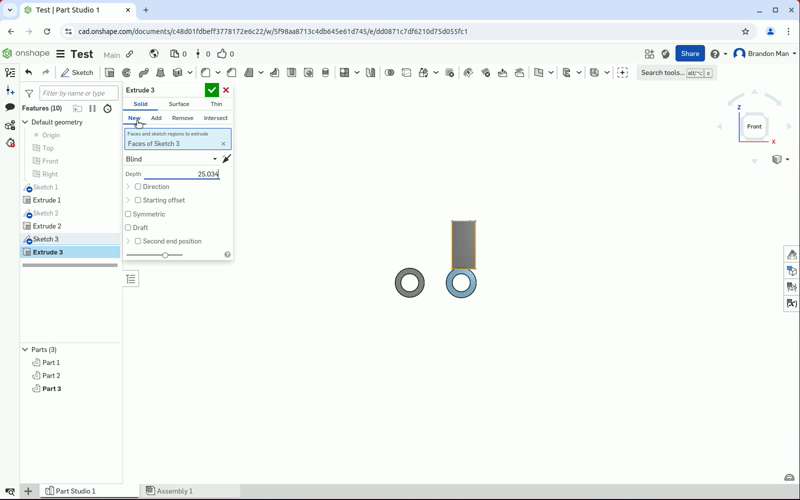
key(tab, 3)
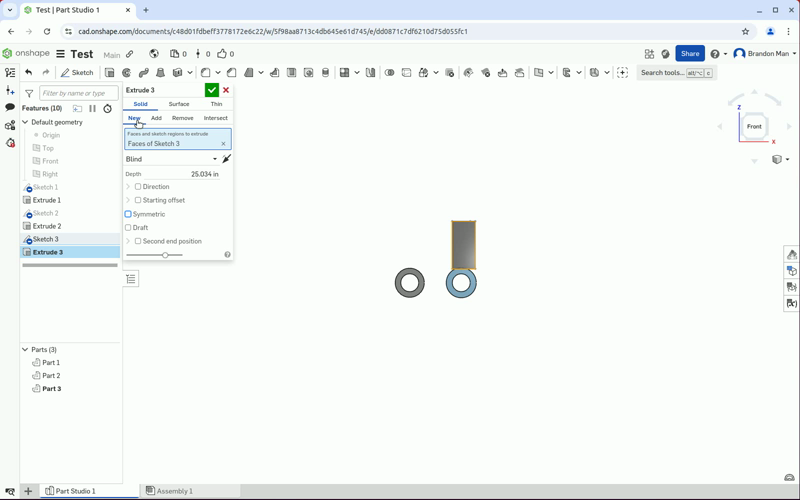
key(space)
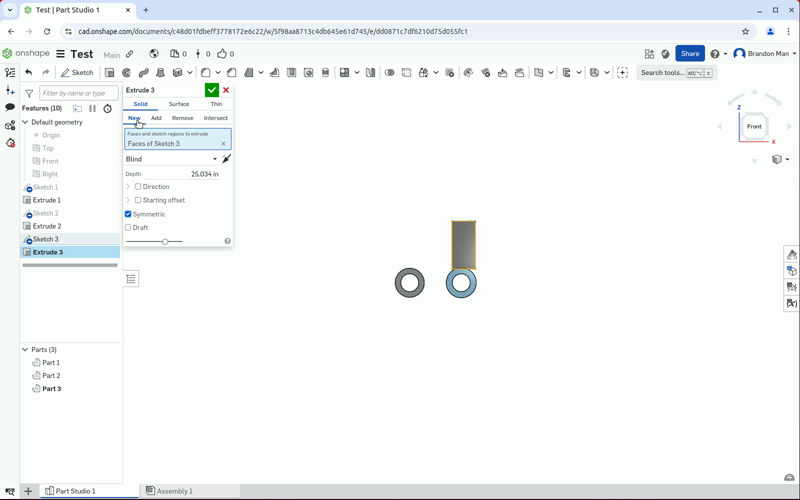
key(enter)
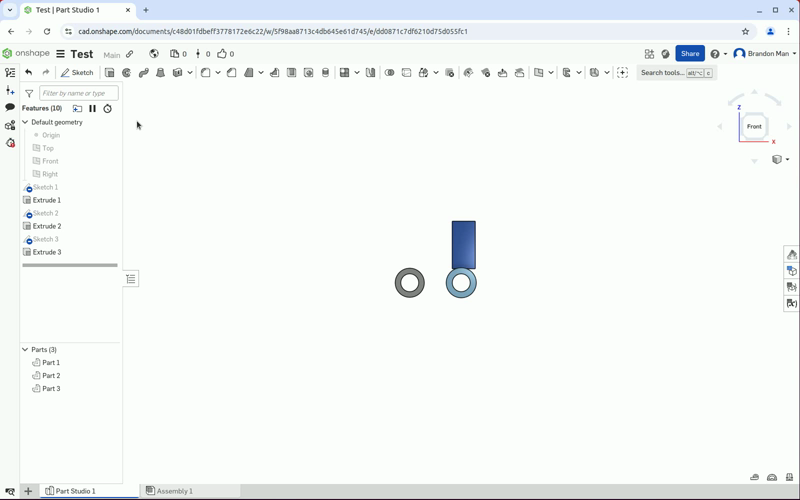
key(shift+h)
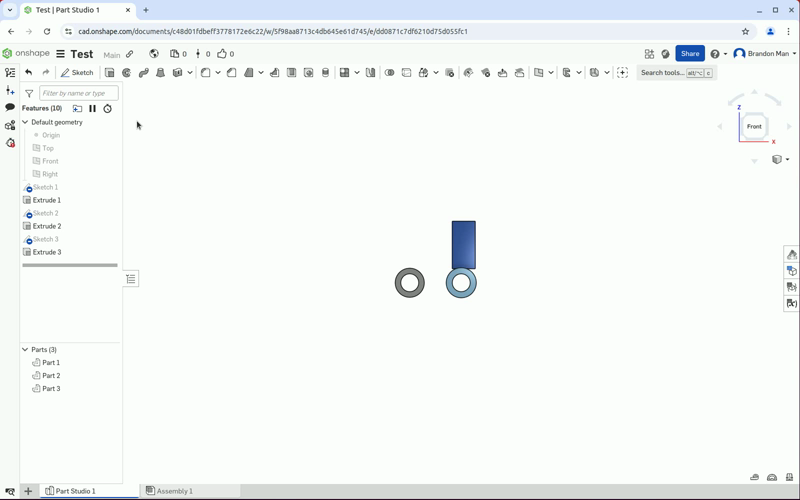
key(shift+h)
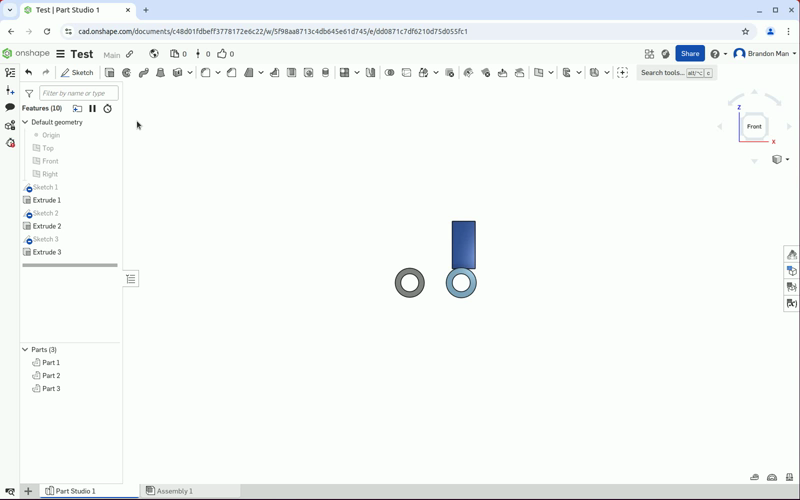
mouse_move(73, 189)
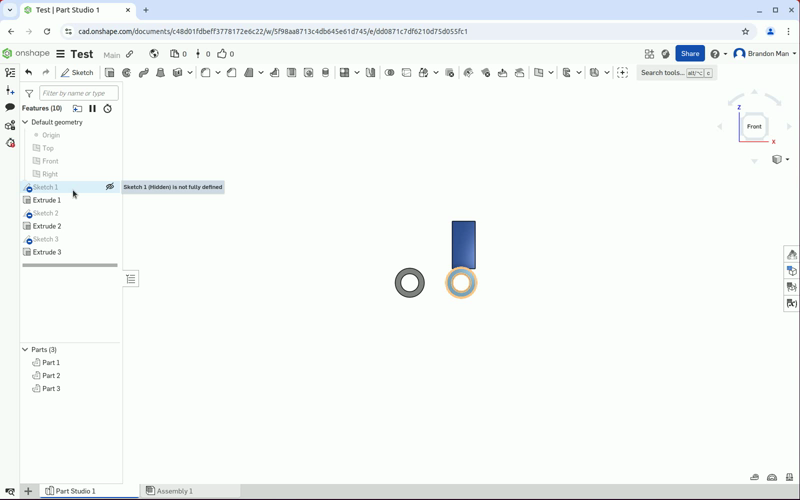
click(73, 189)
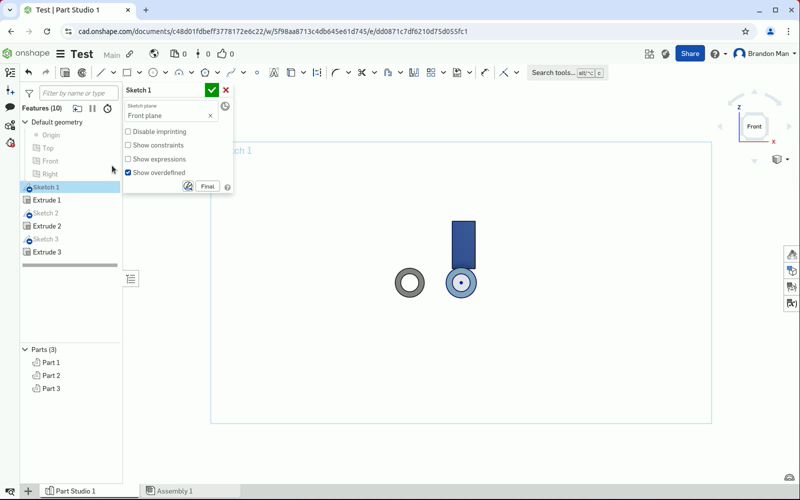
mouse_move(229, 92)
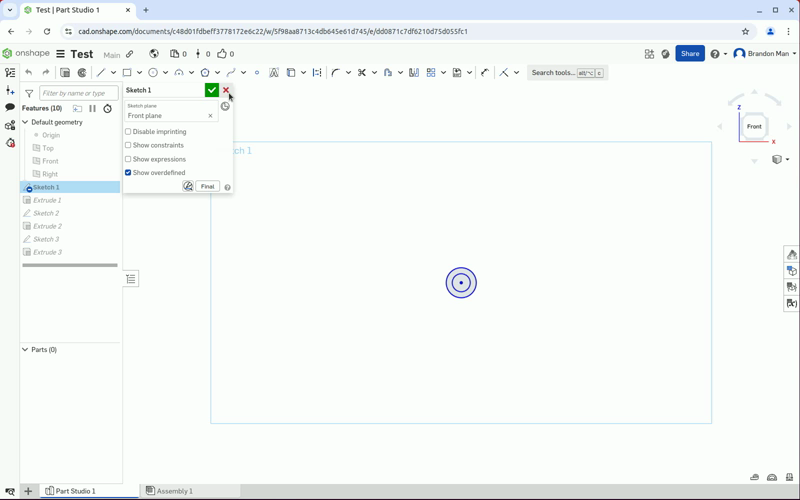
click(229, 92)
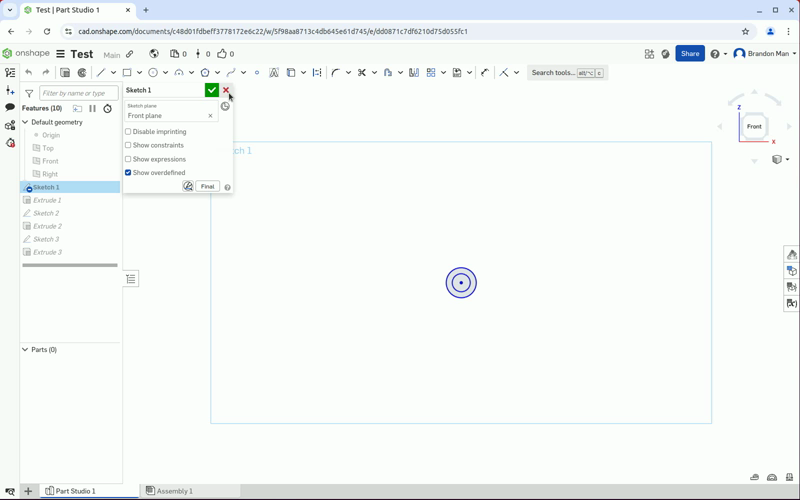
key(shift+s)
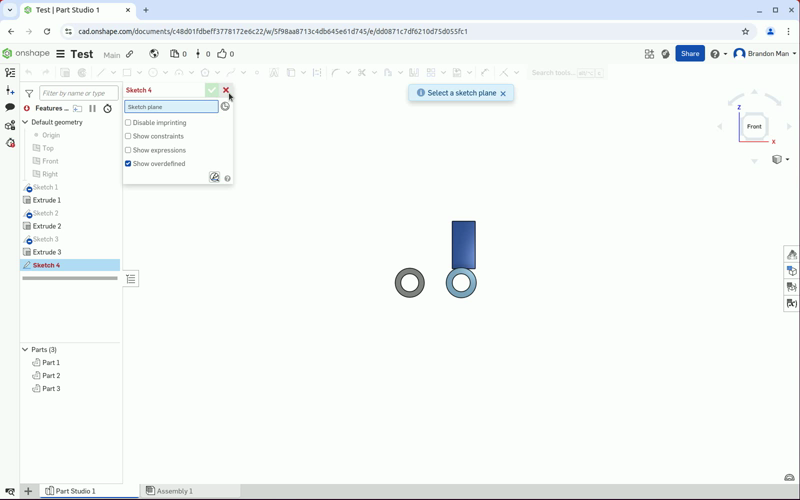
mouse_move(73, 163)
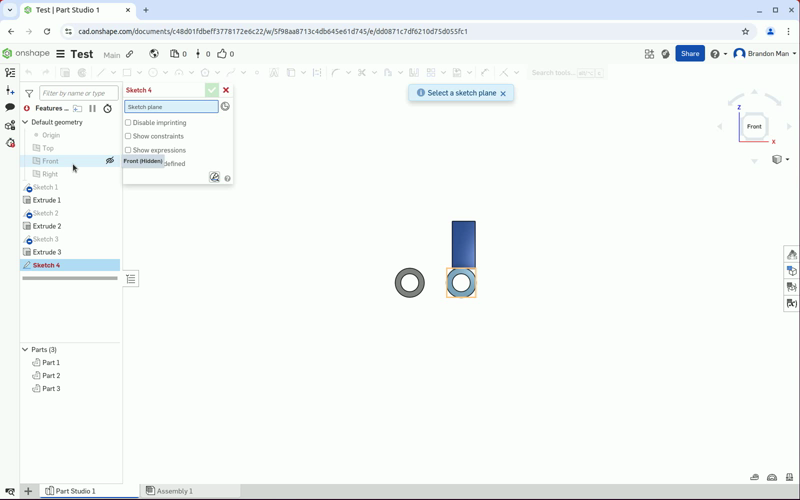
click(73, 163)
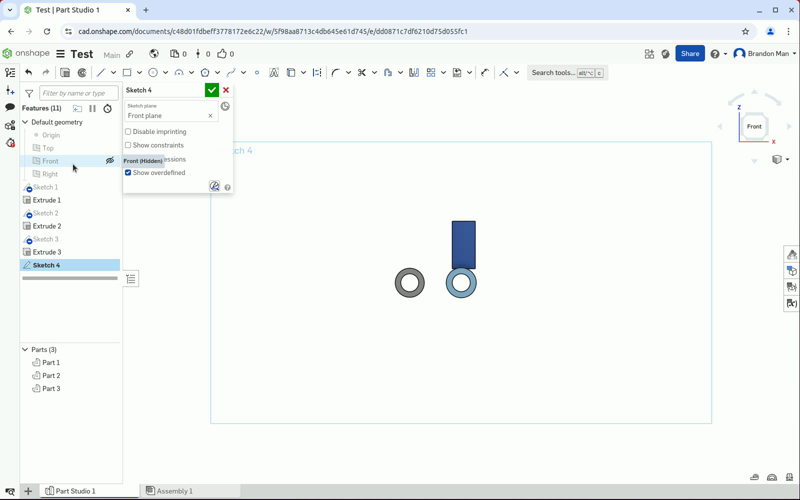
mouse_move(73, 352)
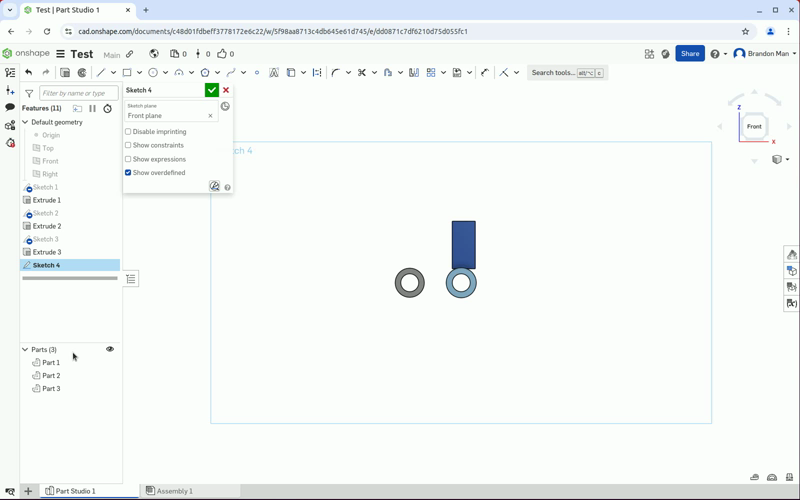
key(y)
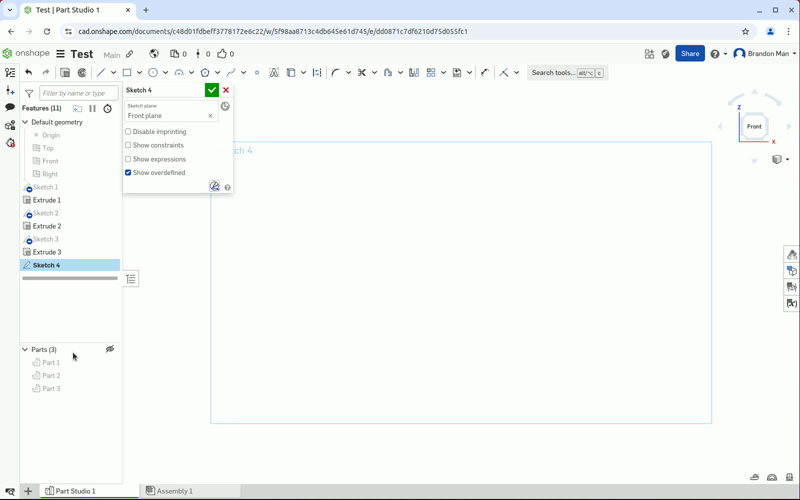
key(l)
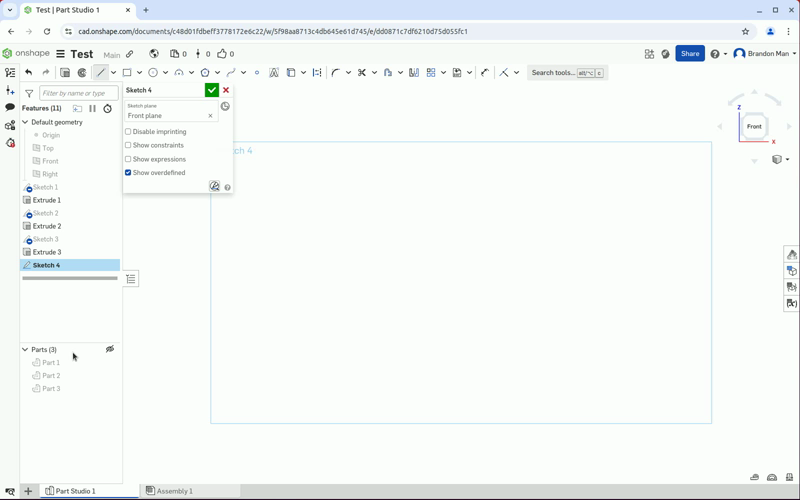
key_down(shift)
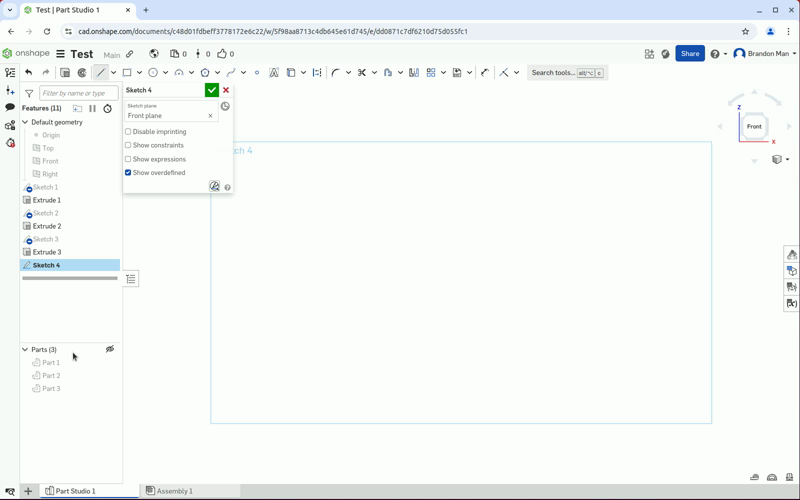
mouse_move(395, 268)
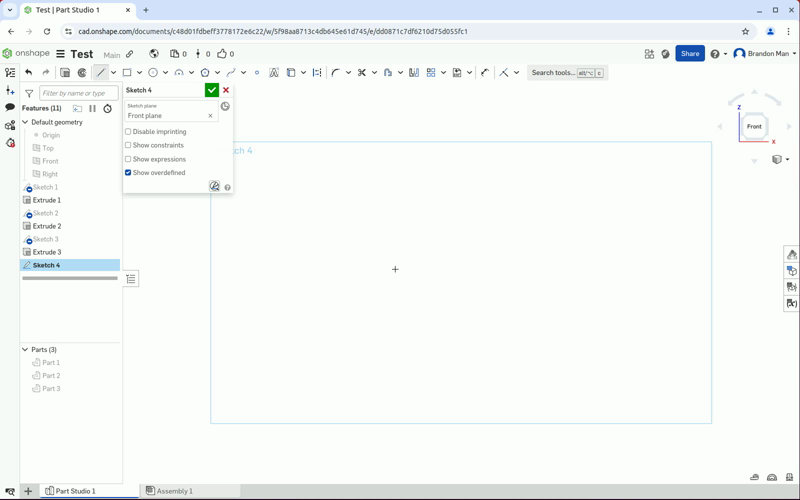
click(395, 268)
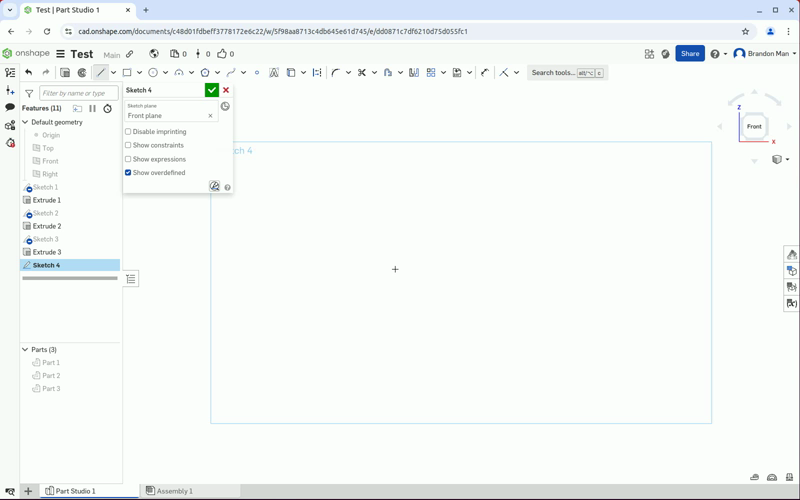
key_up(shift)
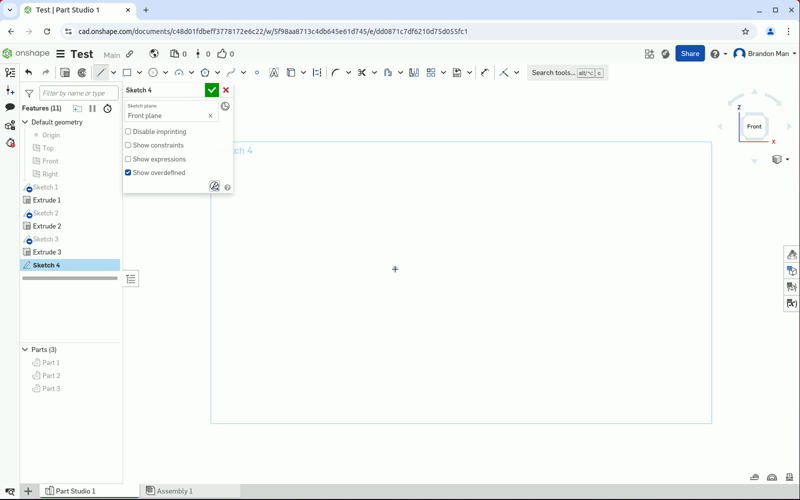
key_down(shift)
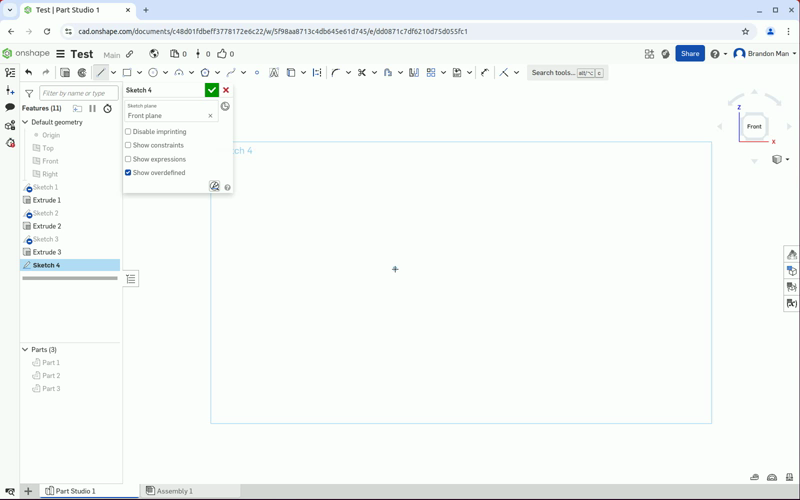
mouse_move(425, 268)
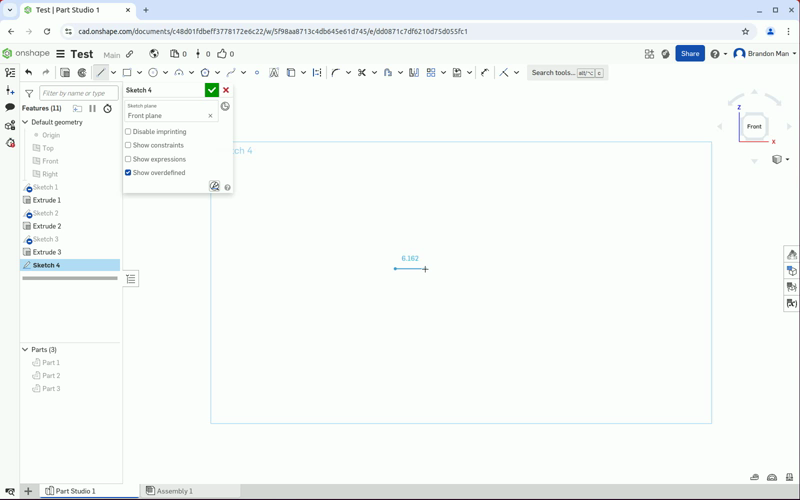
mouse_move(409, 268)
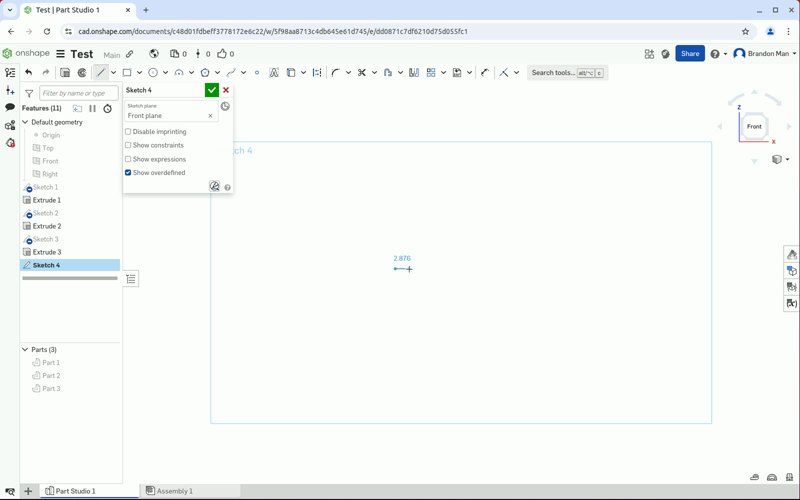
click(409, 268)
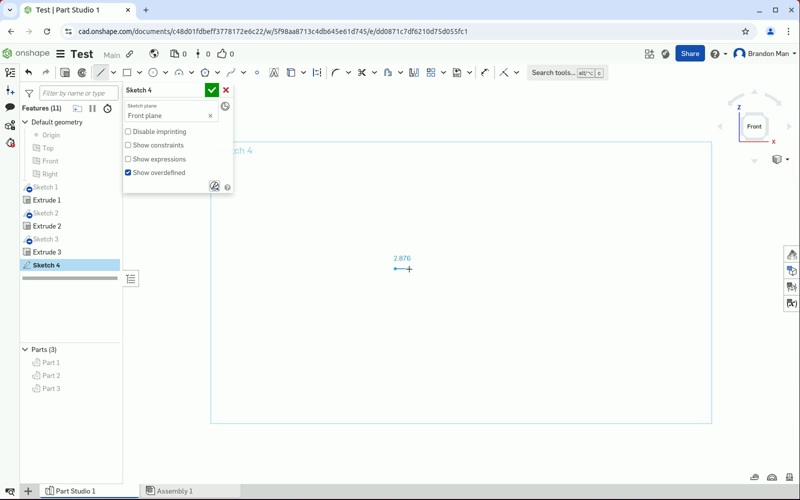
key_up(shift)
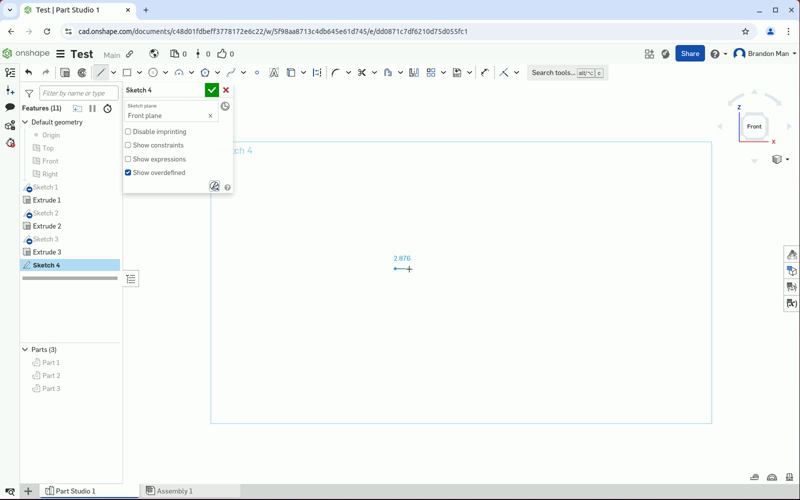
key_down(shift)
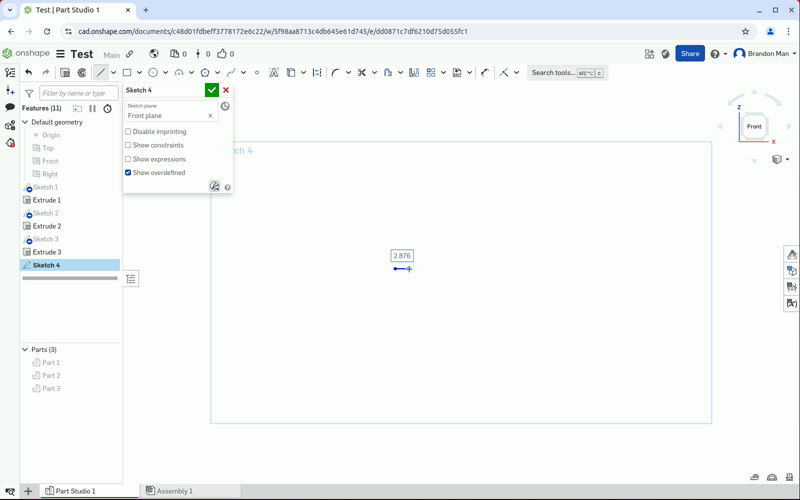
mouse_move(439, 268)
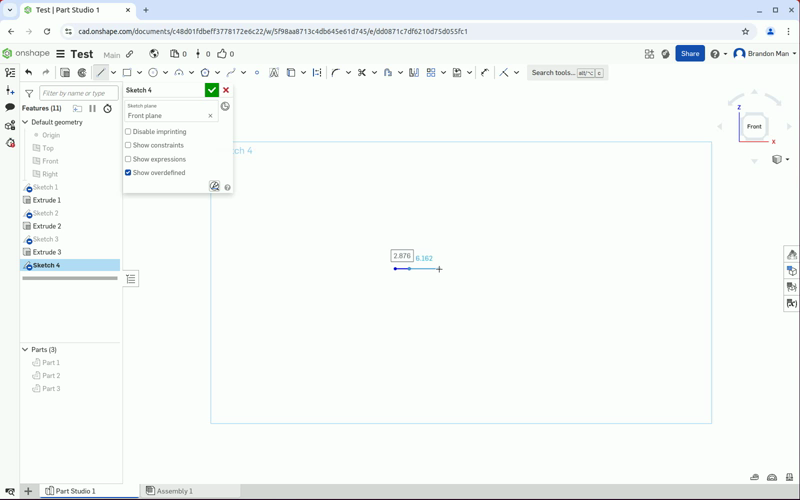
mouse_move(417, 268)
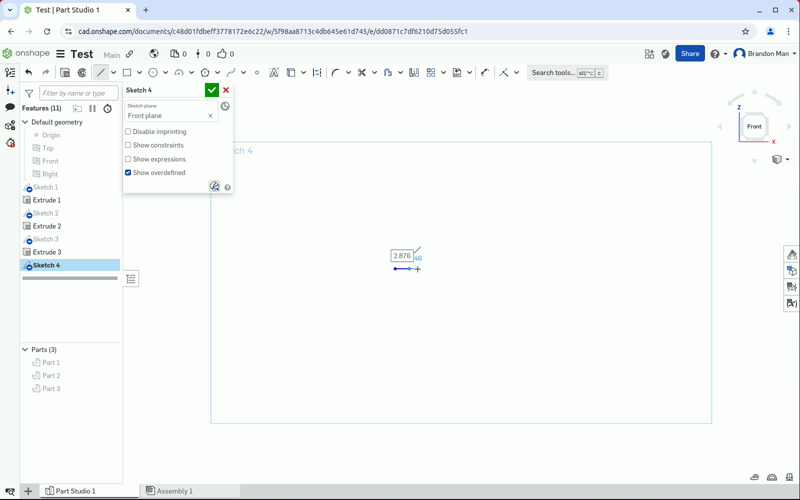
click(417, 268)
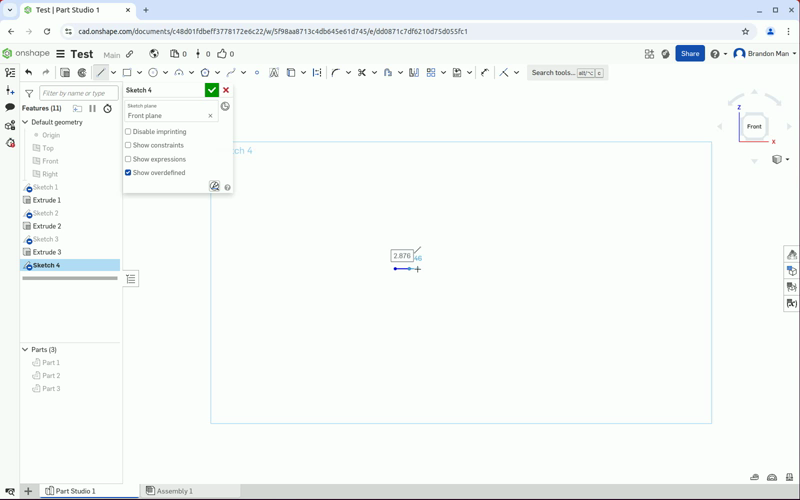
key_up(shift)
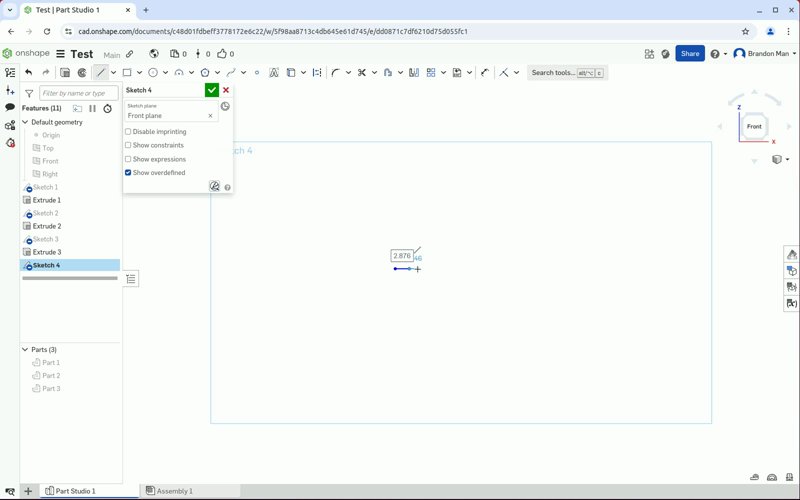
key_down(shift)
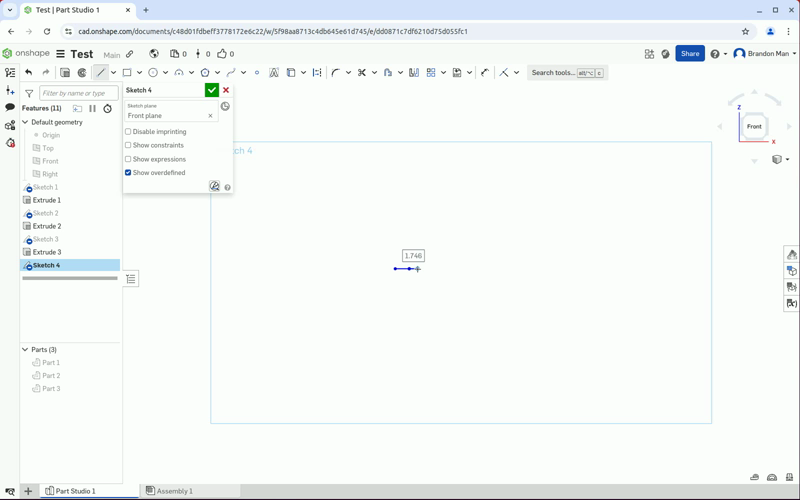
mouse_move(447, 268)
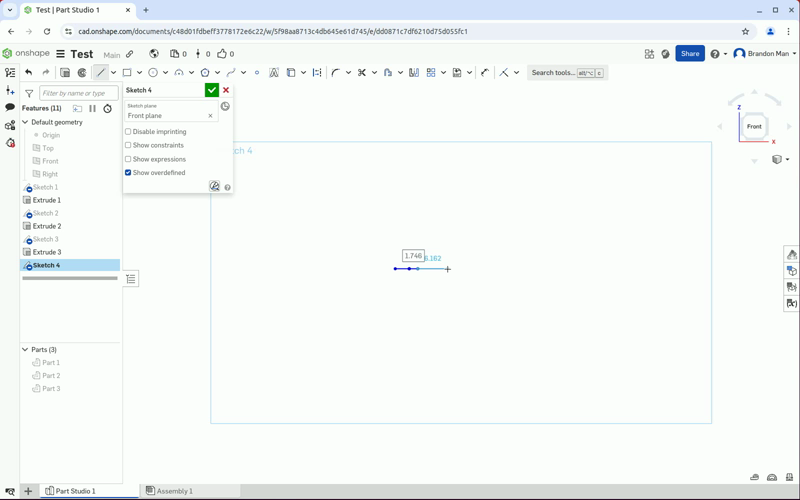
mouse_move(417, 221)
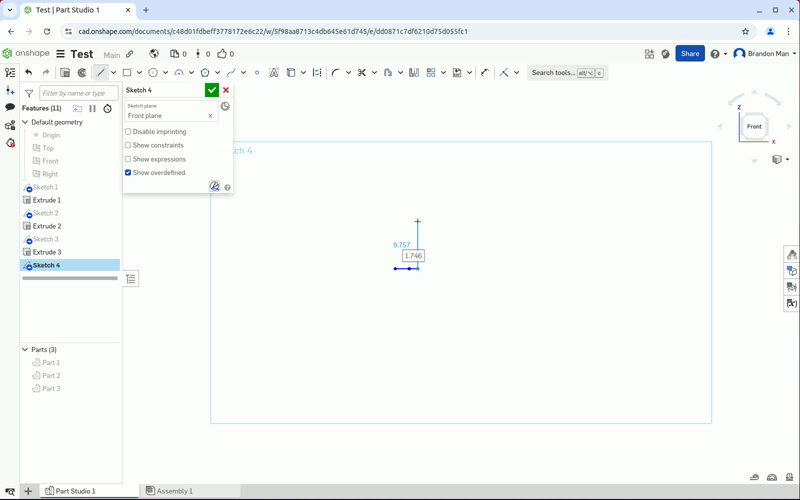
click(417, 221)
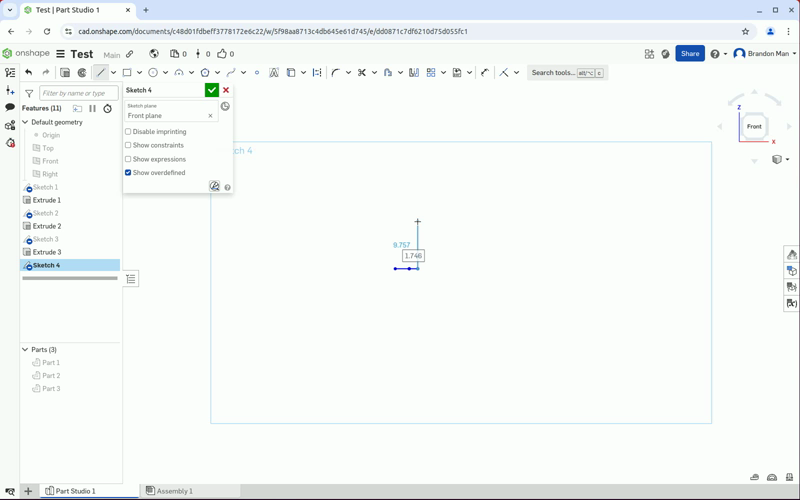
key_up(shift)
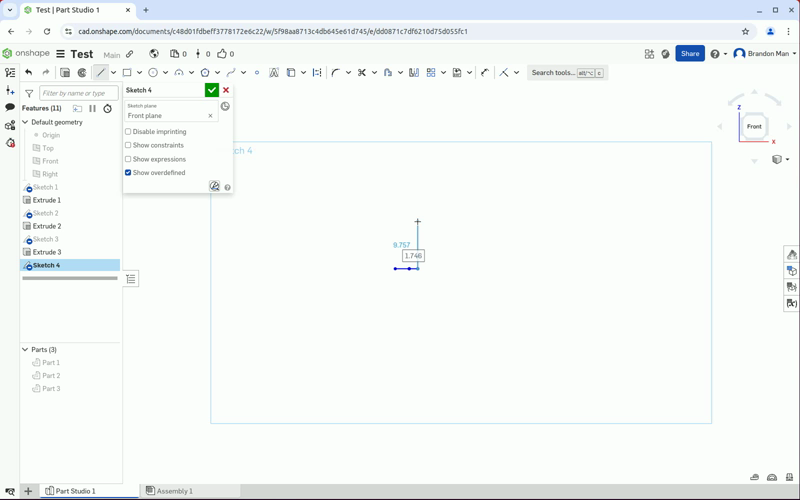
key_down(shift)
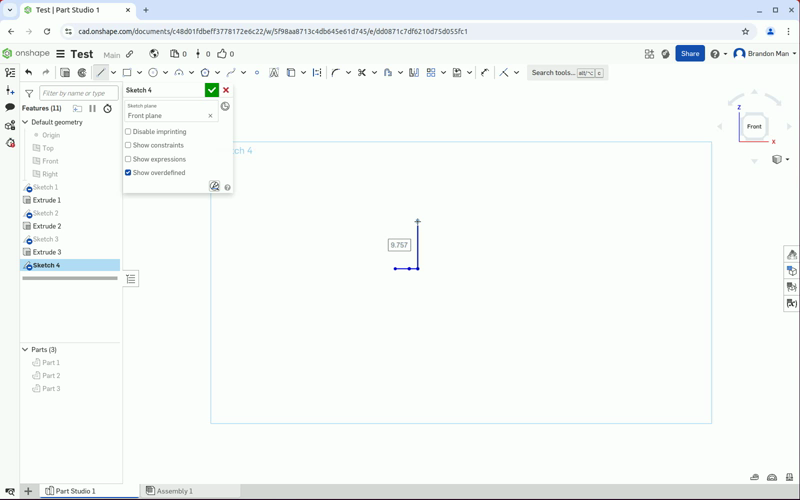
mouse_move(447, 221)
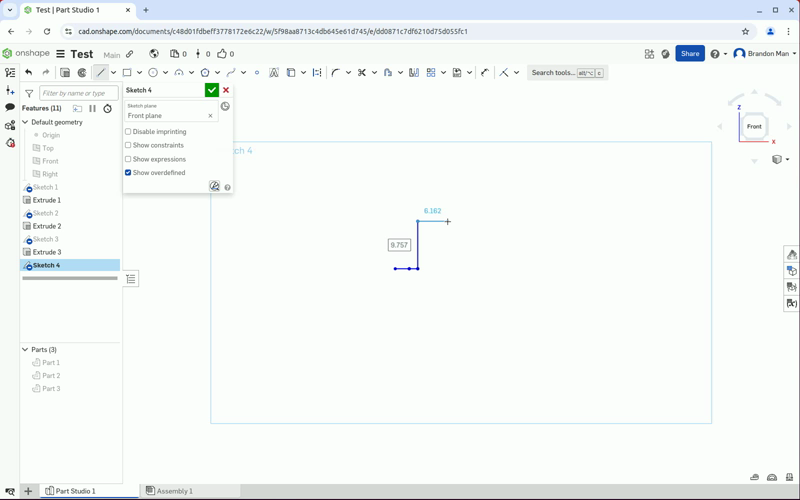
mouse_move(400, 221)
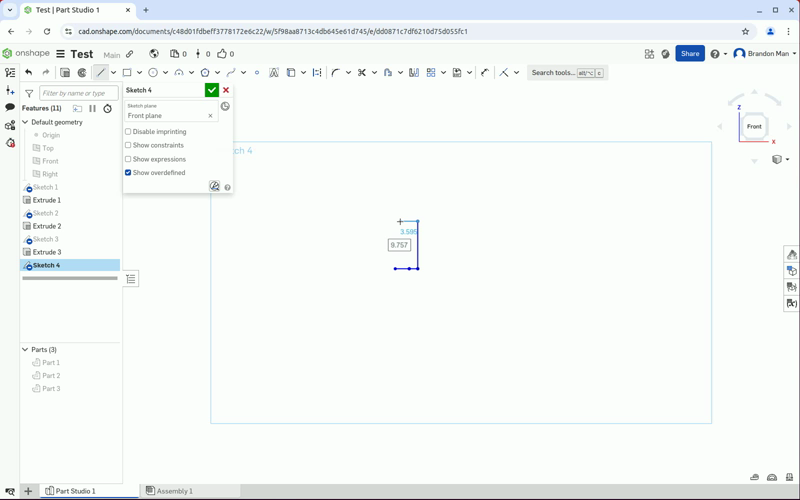
click(400, 221)
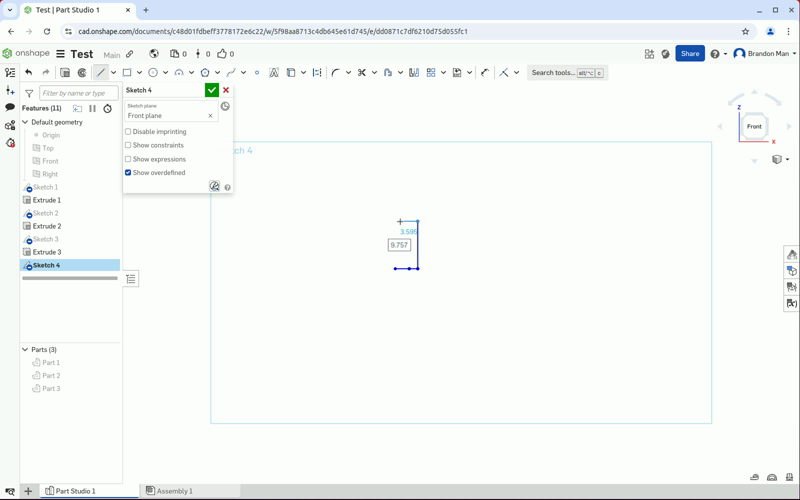
key_up(shift)
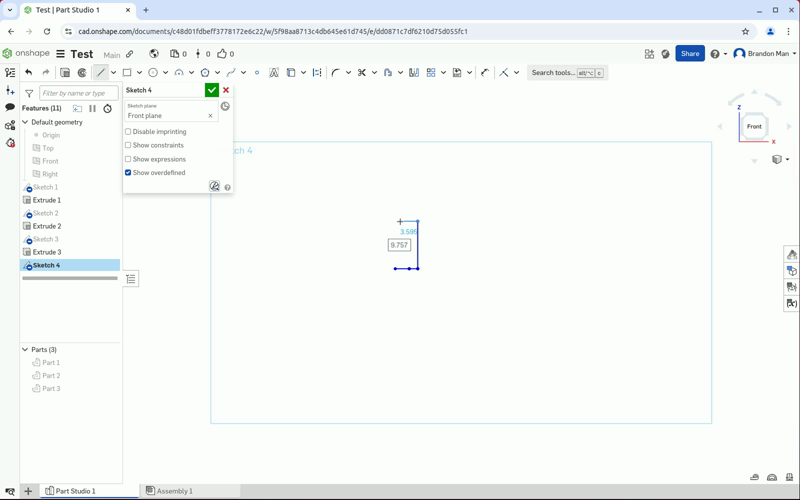
key_down(shift)
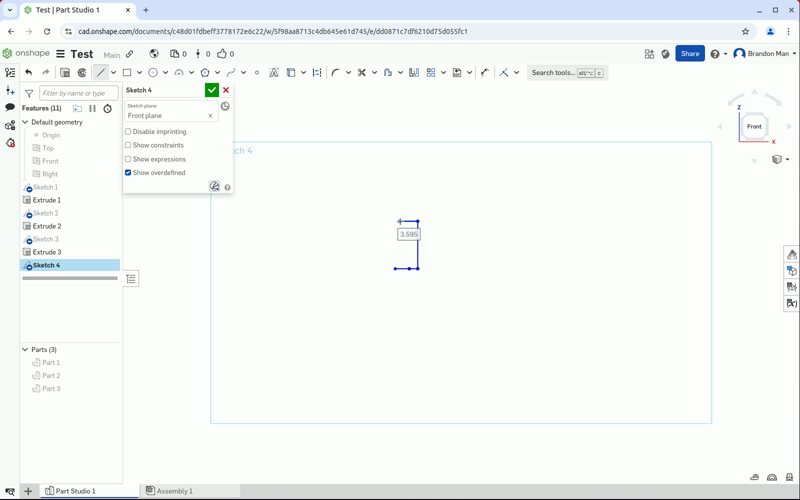
mouse_move(430, 221)
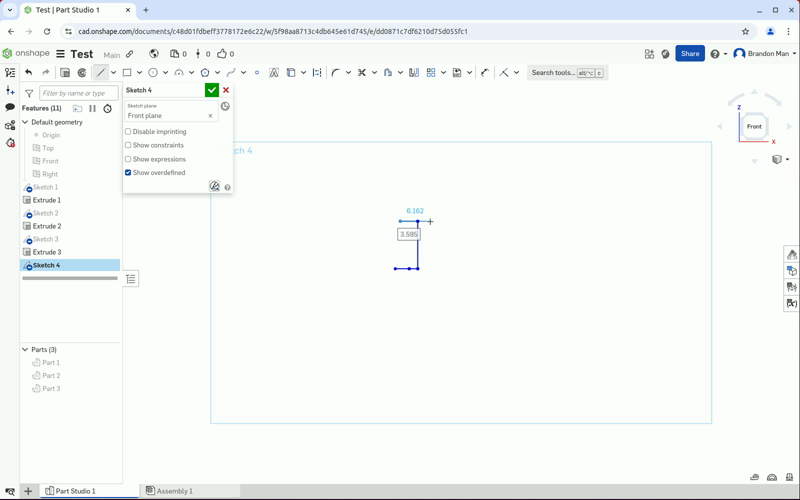
mouse_move(395, 221)
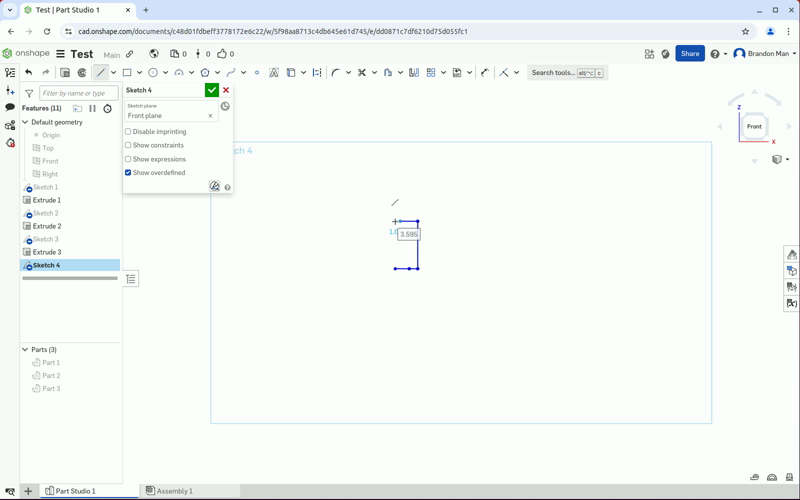
scroll(6)
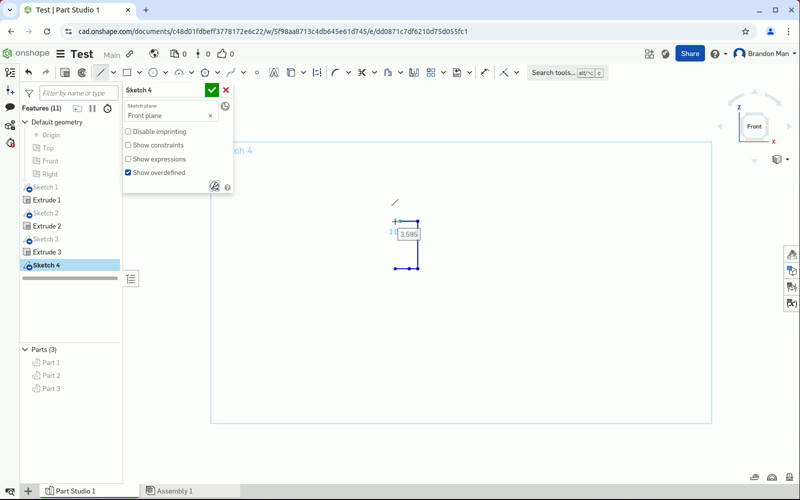
scroll(6)
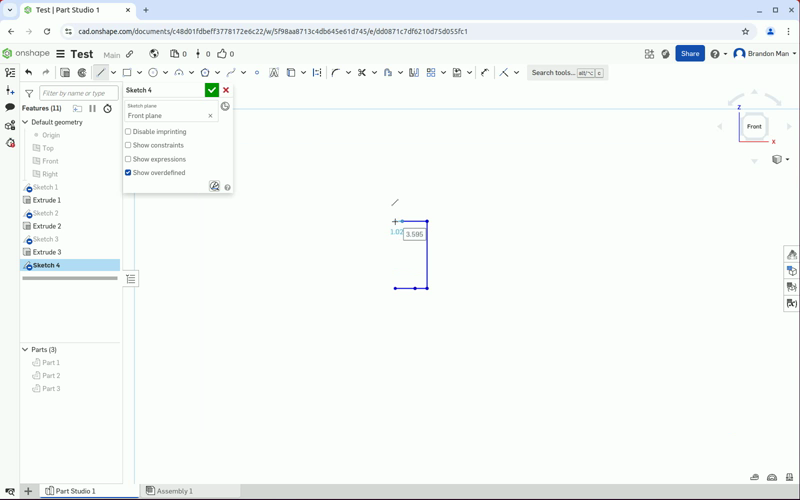
scroll(6)
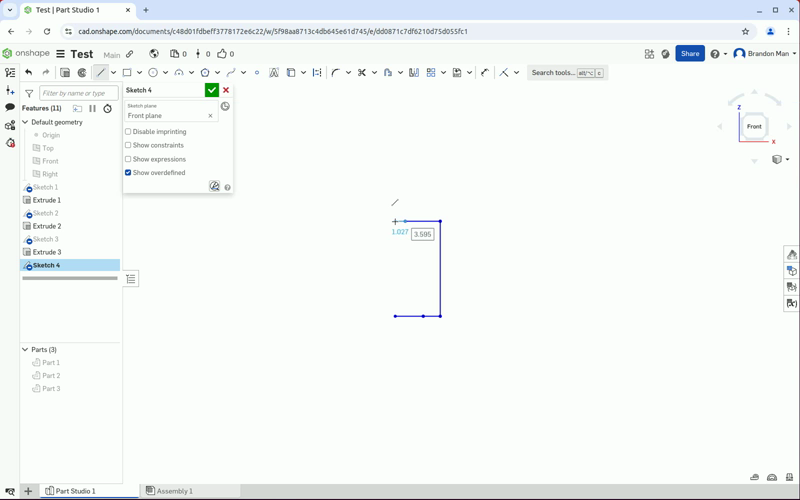
scroll(6)
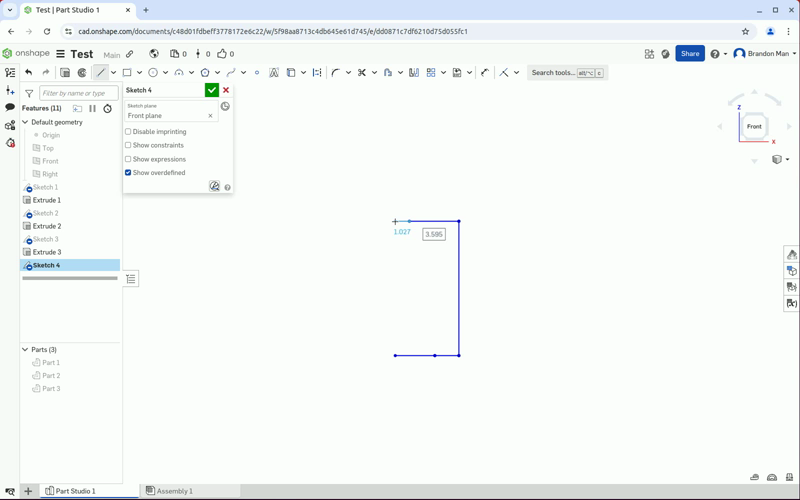
scroll(6)
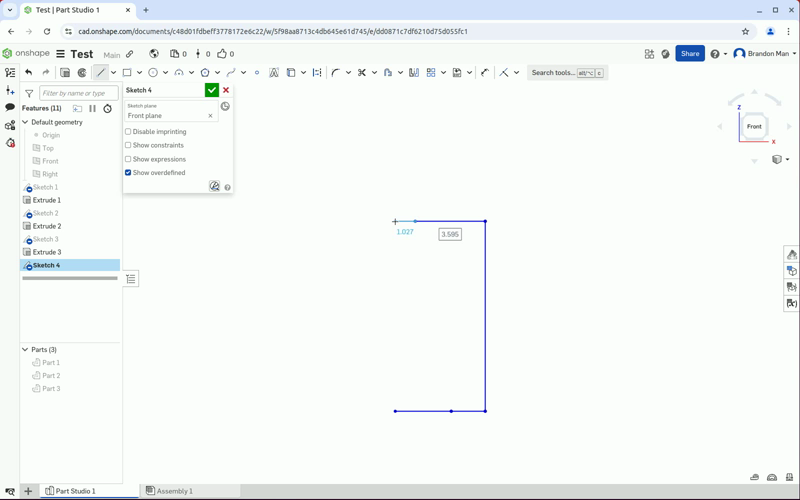
scroll(6)
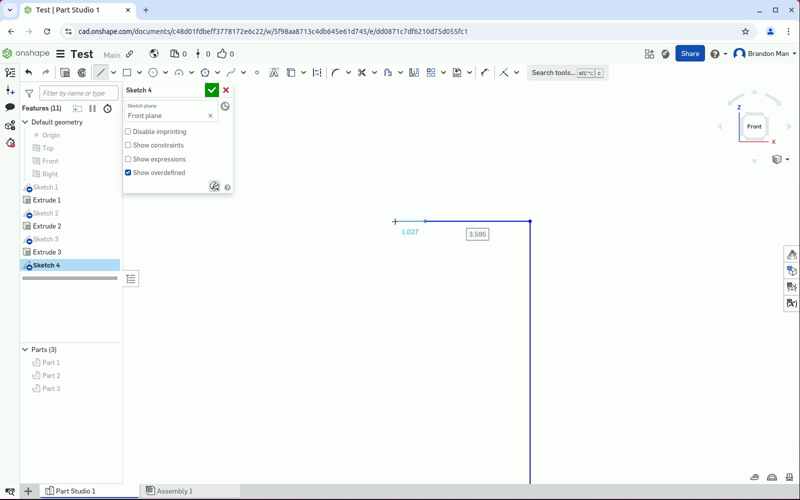
scroll(6)
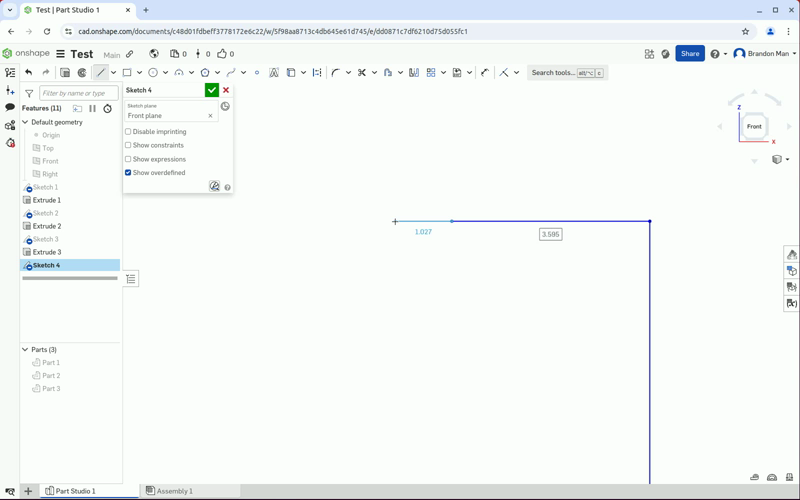
click(395, 221)
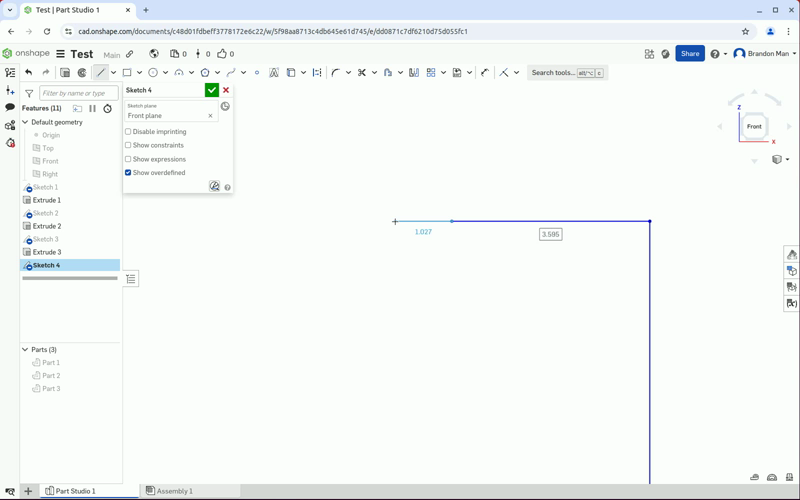
scroll(-6)
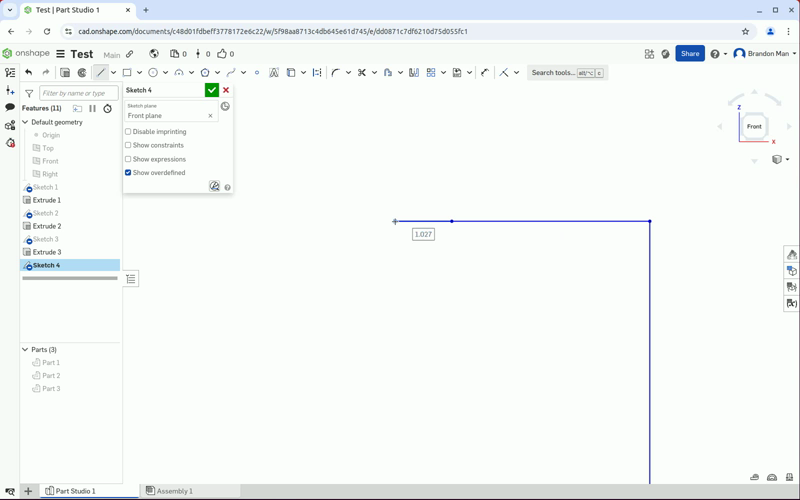
scroll(-6)
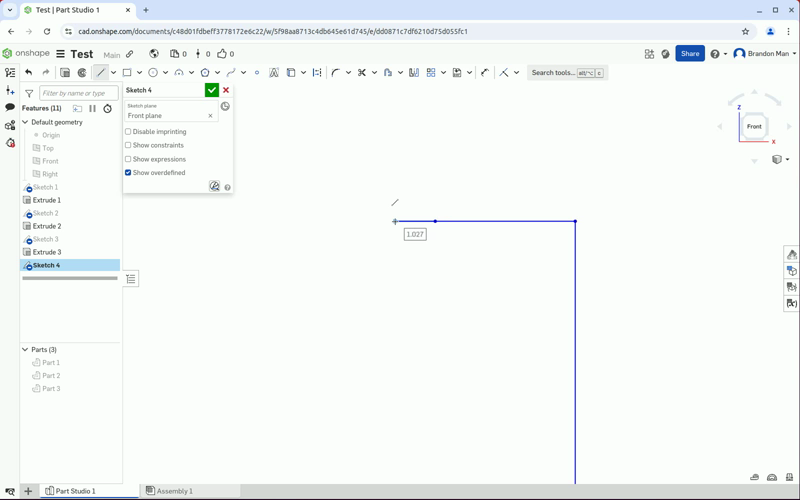
scroll(-6)
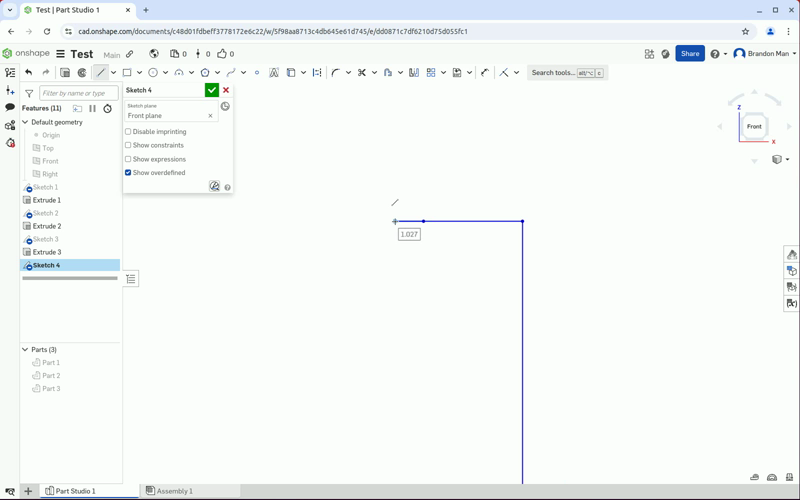
scroll(-6)
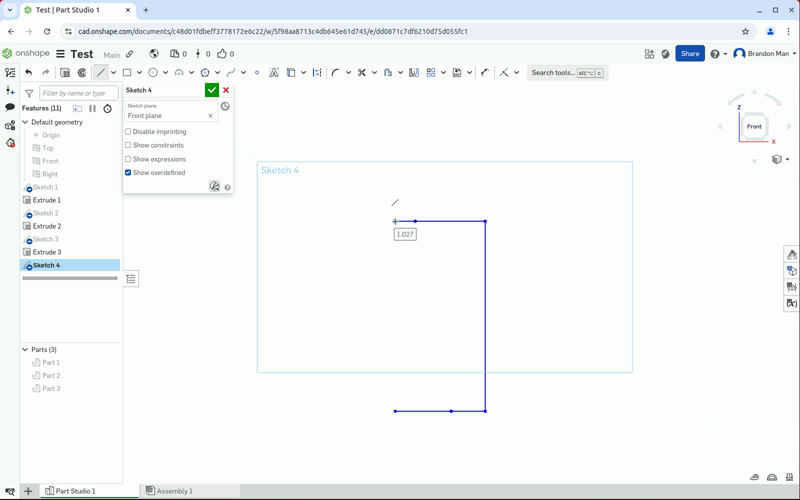
scroll(-6)
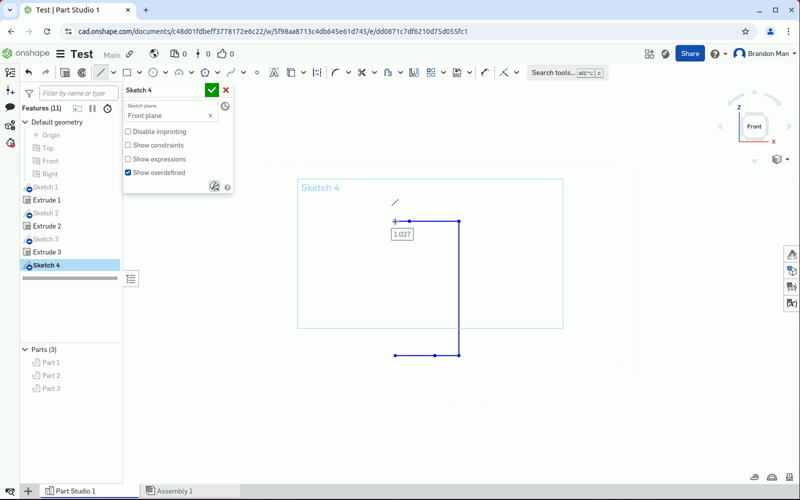
scroll(-6)
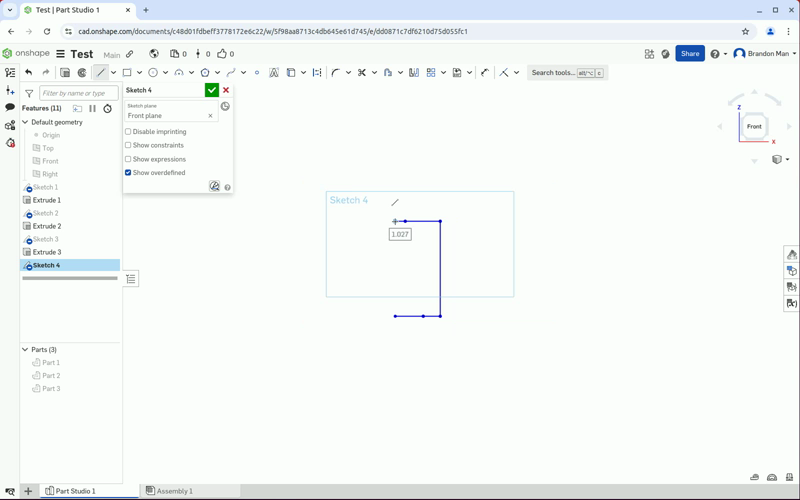
scroll(-6)
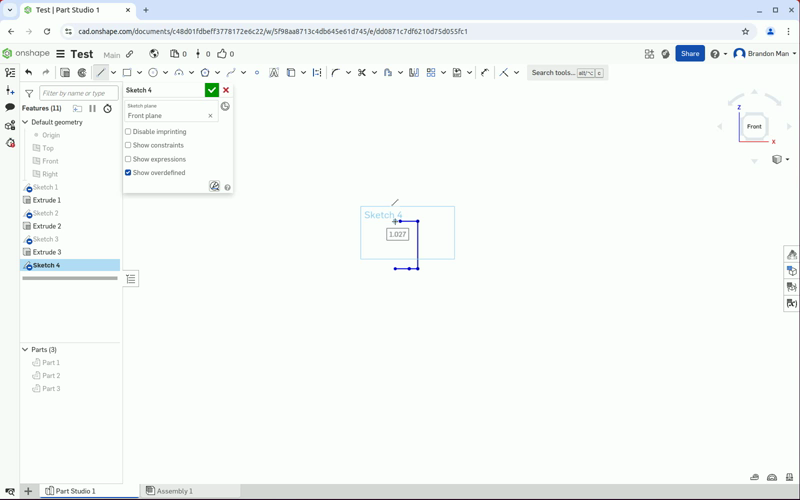
key_up(shift)
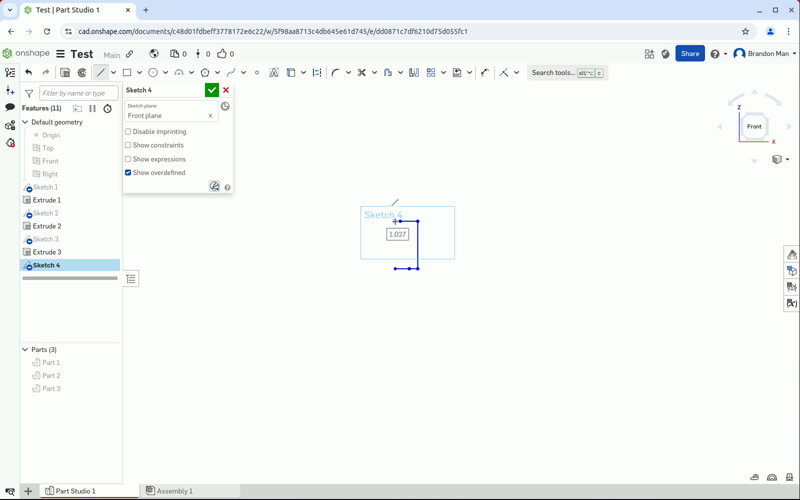
mouse_move(425, 221)
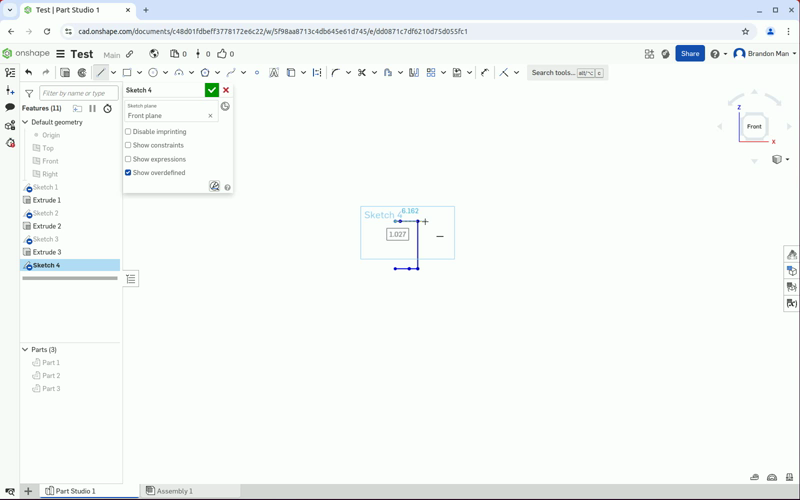
key_down(shift)
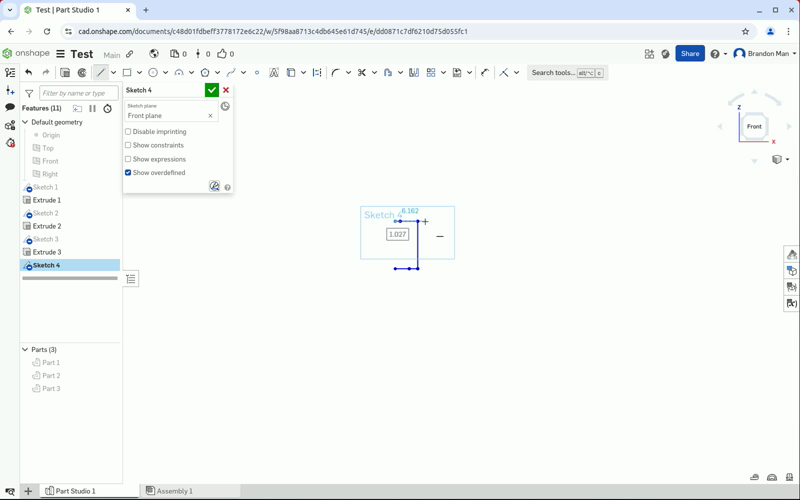
mouse_move(395, 268)
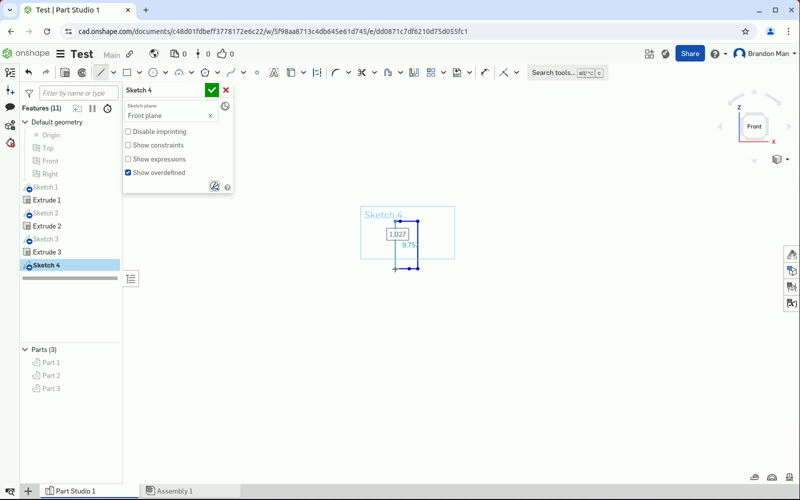
key_up(shift)
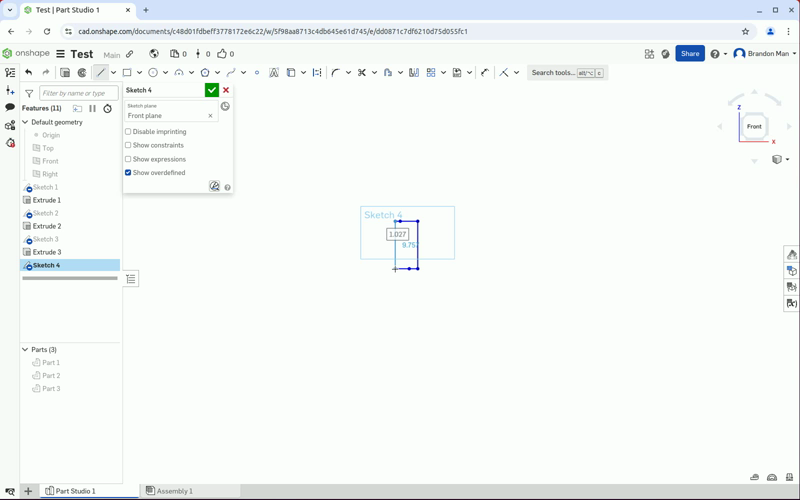
click(395, 268)
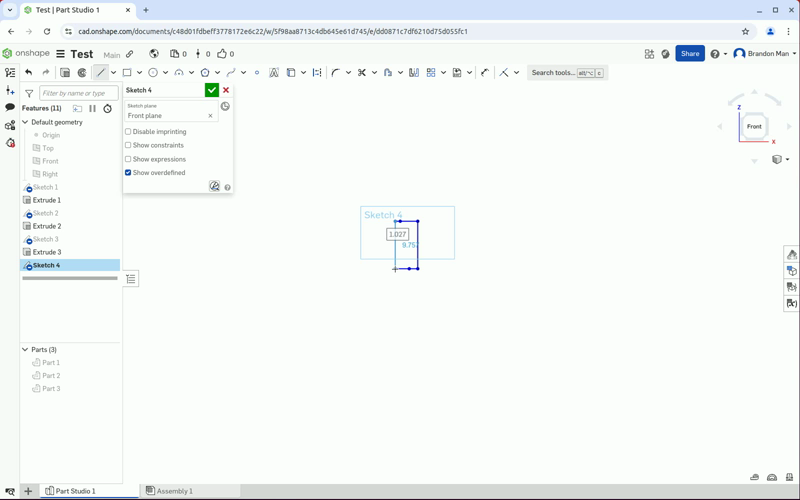
key(esc)
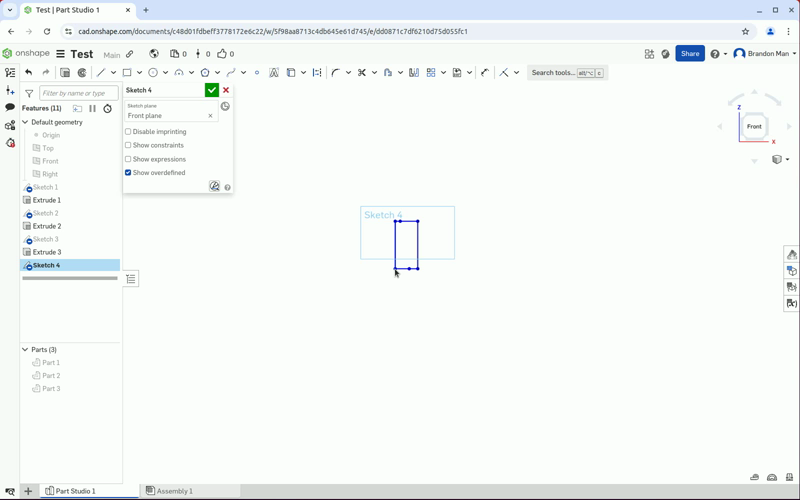
mouse_move(405, 258)
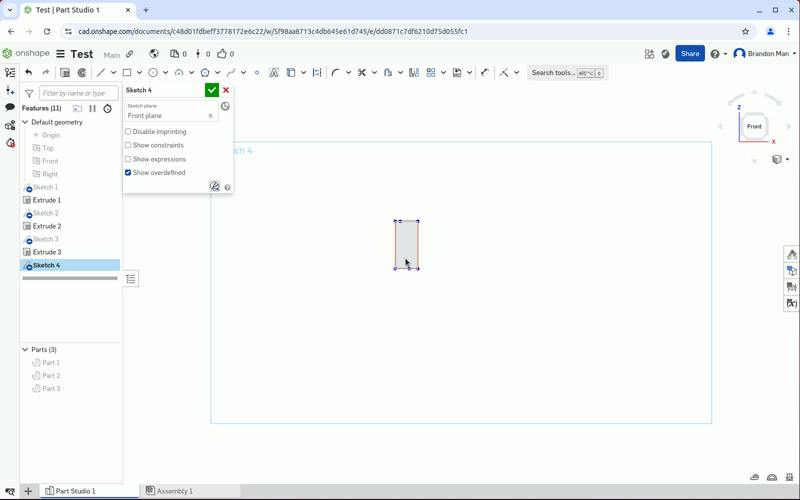
scroll(6)
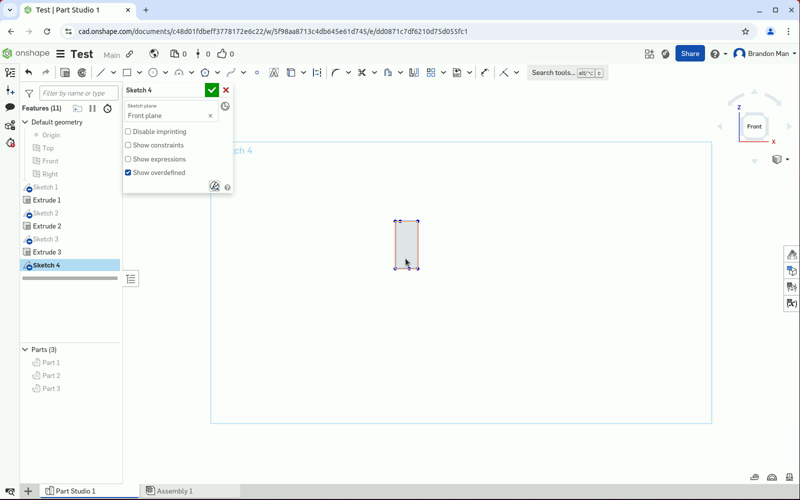
scroll(6)
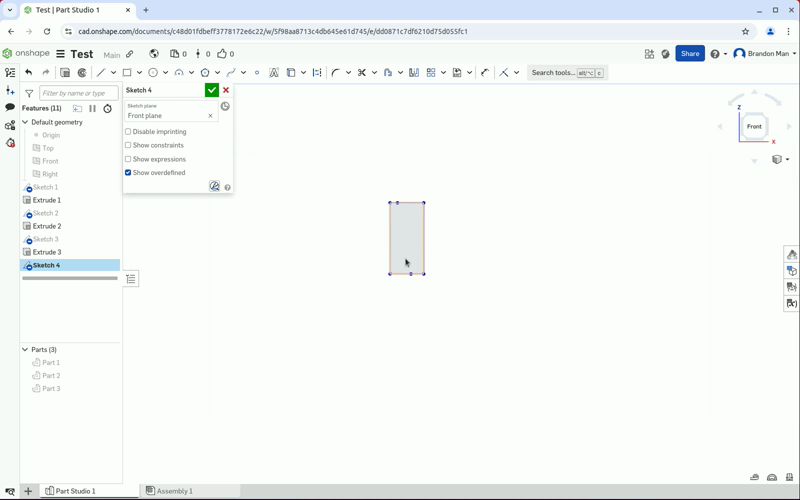
scroll(6)
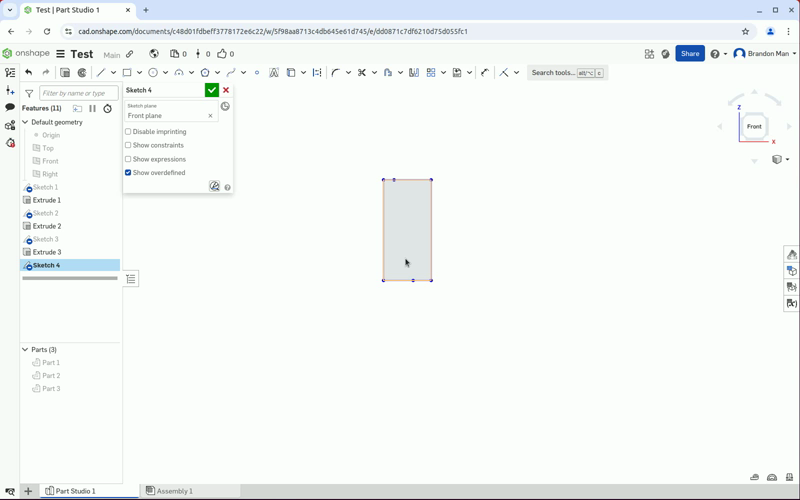
scroll(6)
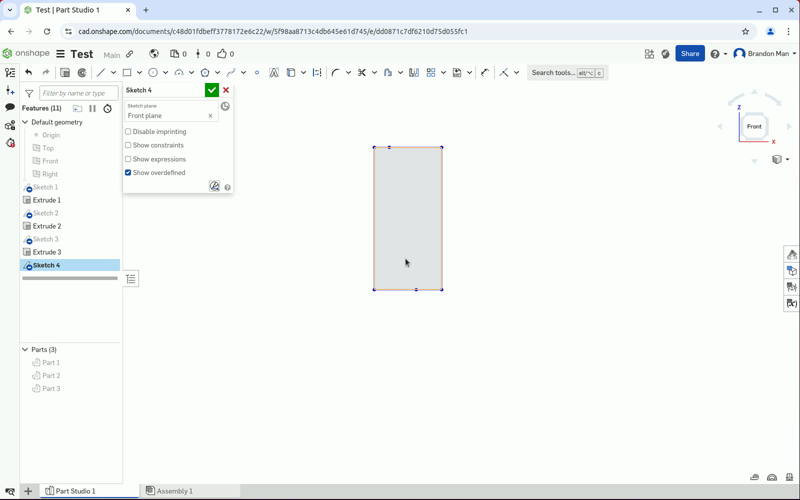
scroll(6)
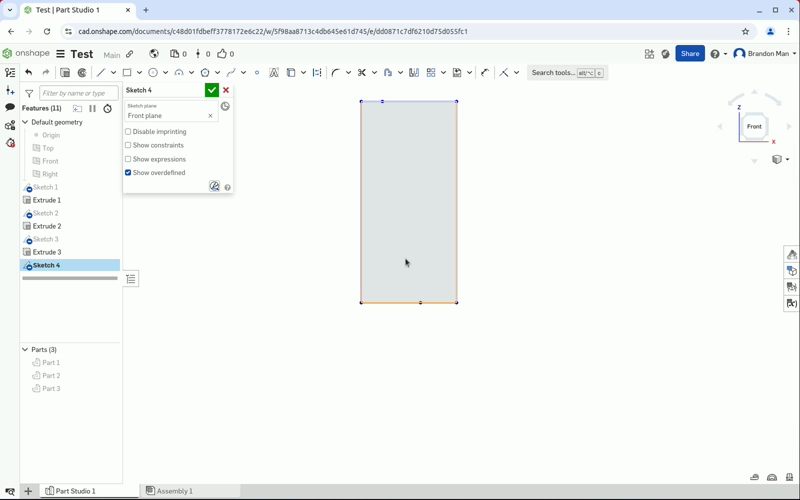
scroll(6)
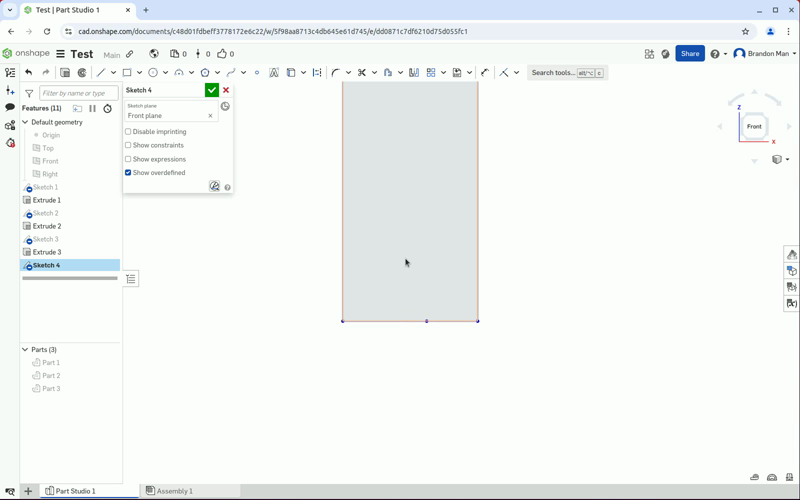
scroll(6)
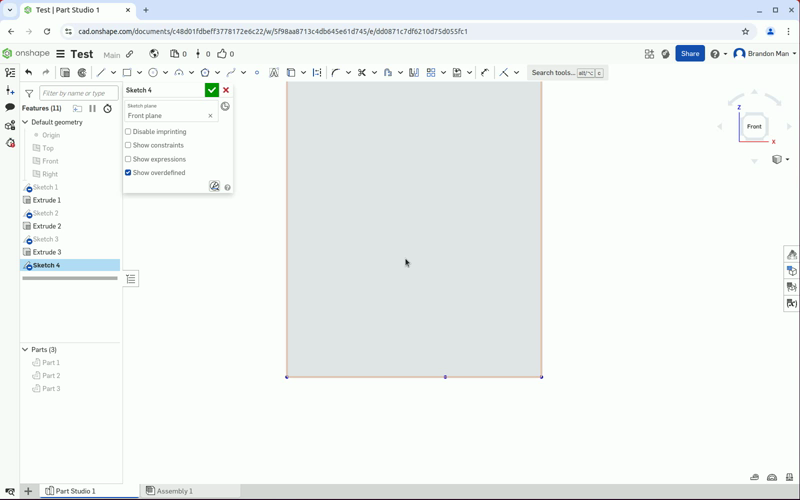
click(405, 258)
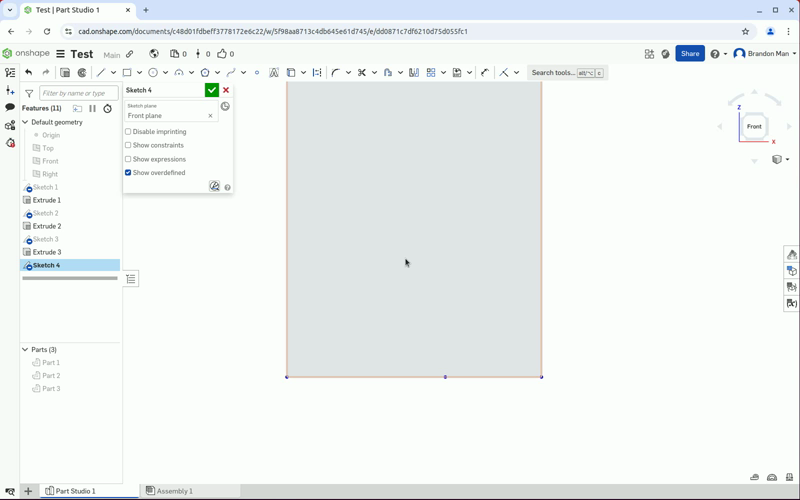
scroll(-6)
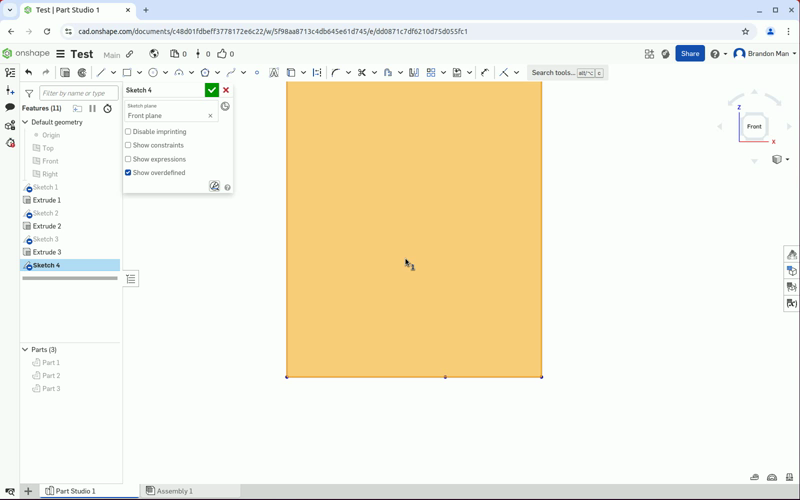
scroll(-6)
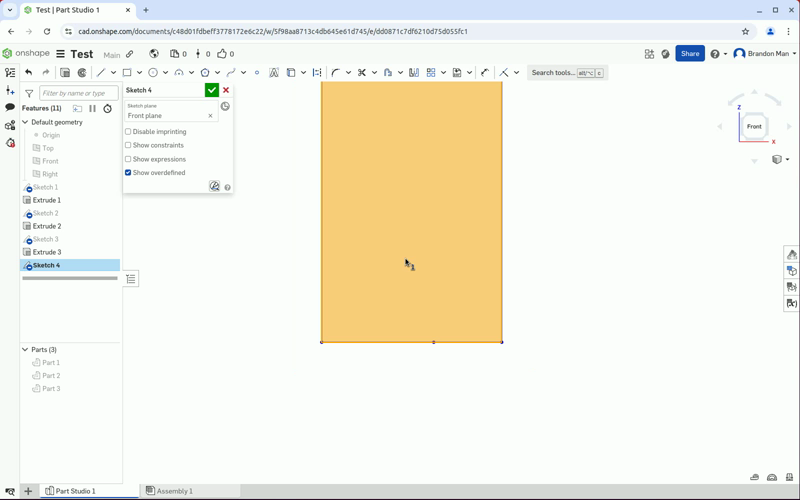
scroll(-6)
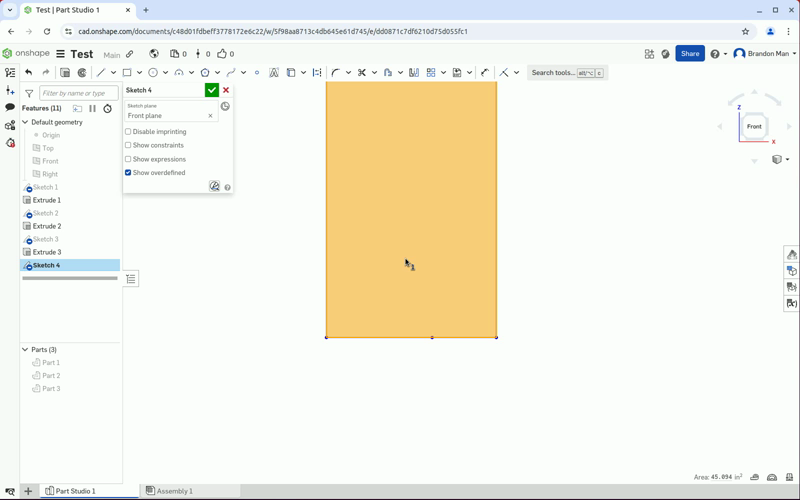
scroll(-6)
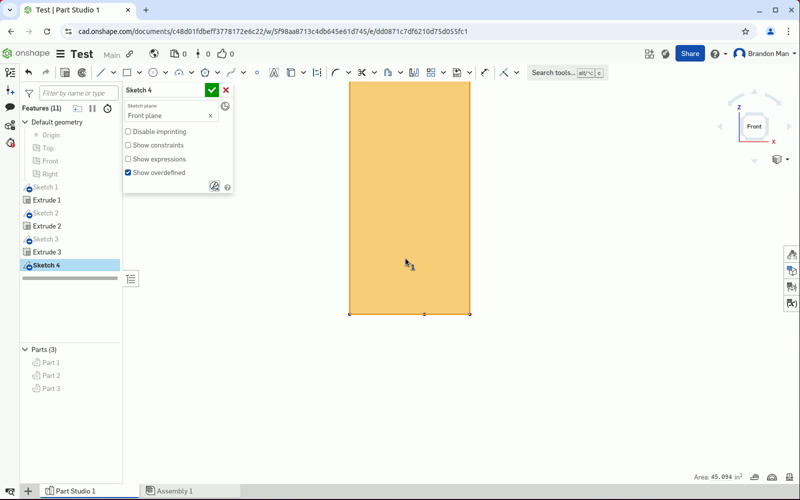
scroll(-6)
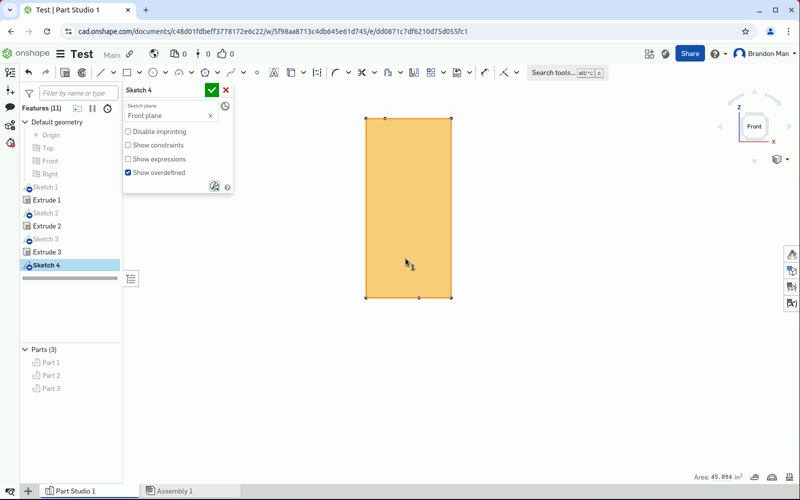
scroll(-6)
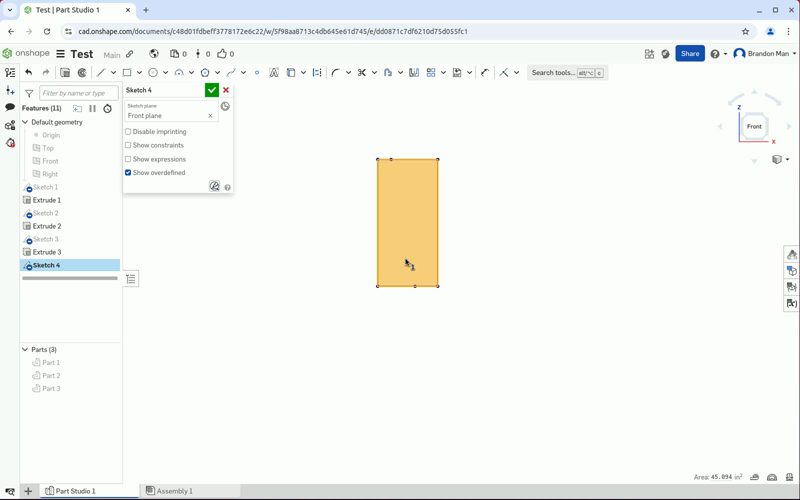
scroll(-6)
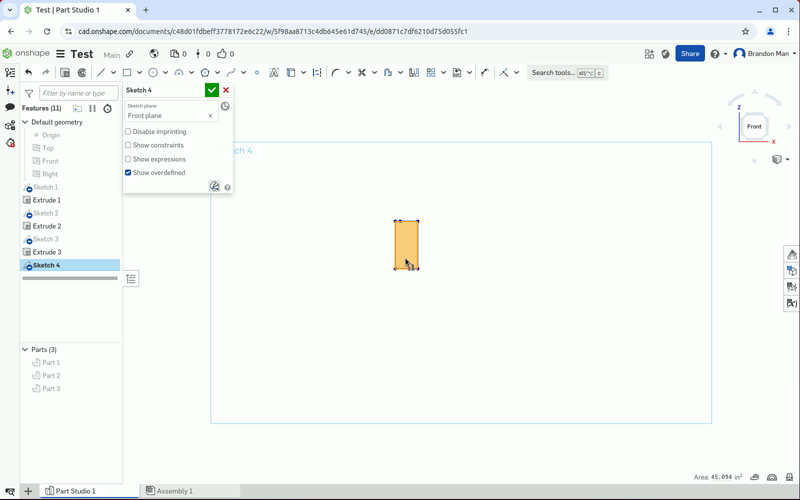
mouse_move(73, 352)
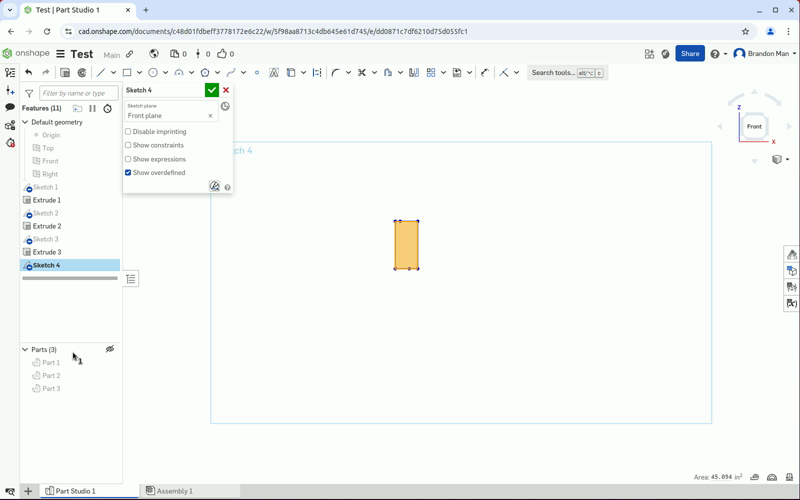
key(shift+y)
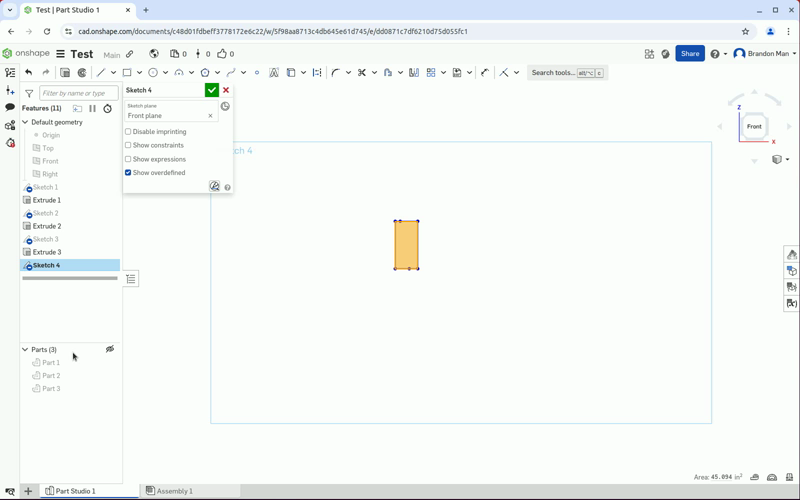
key(shift+e)
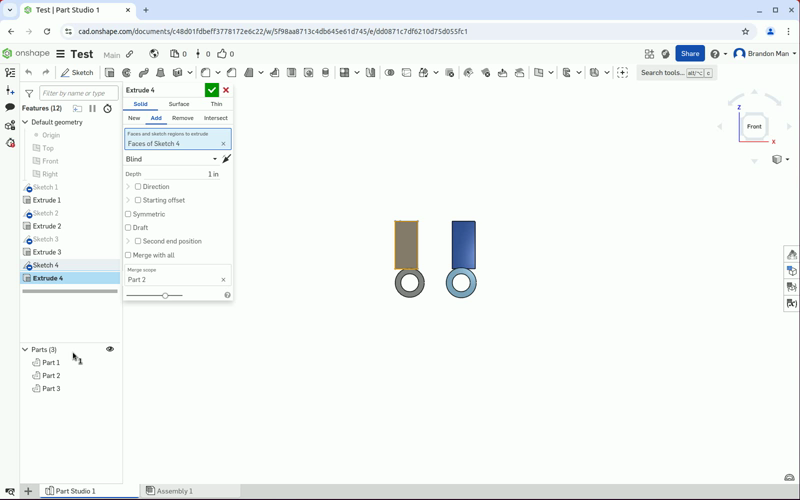
mouse_move(143, 106)
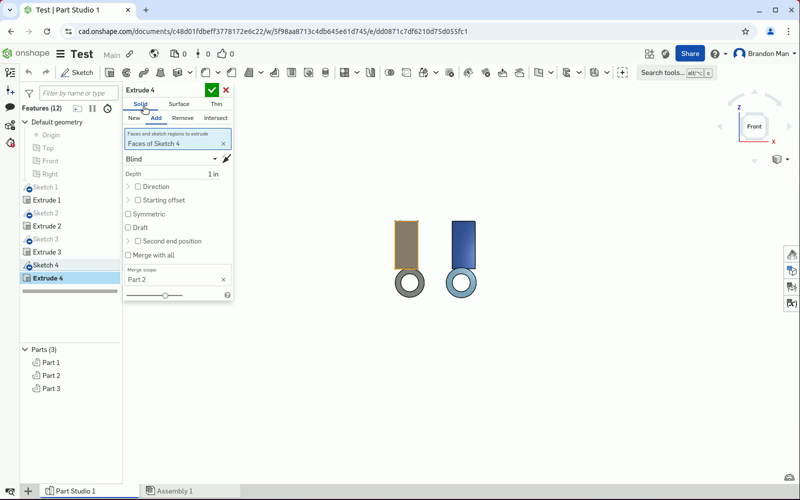
click(143, 106)
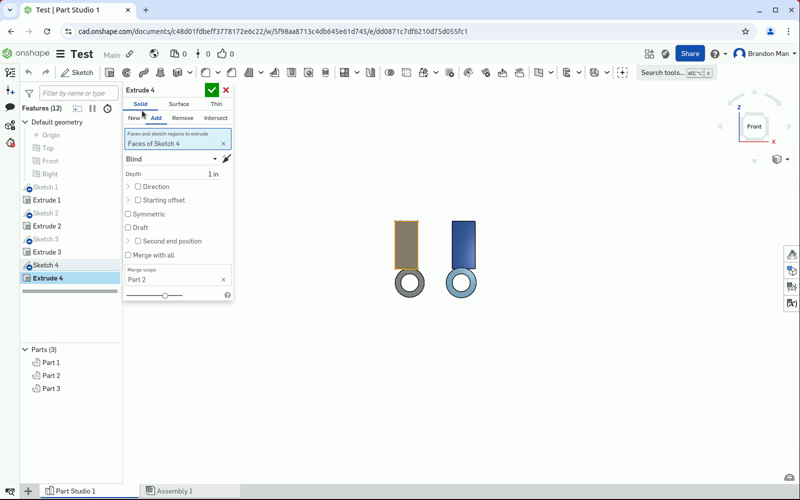
mouse_move(137, 120)
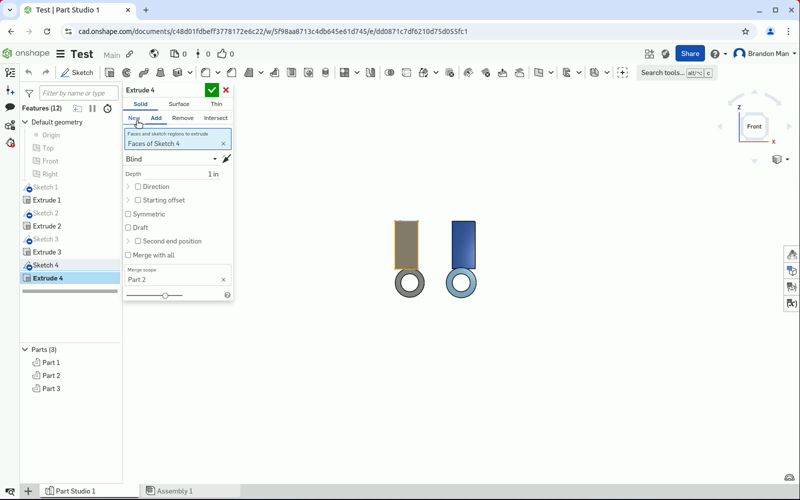
click(137, 120)
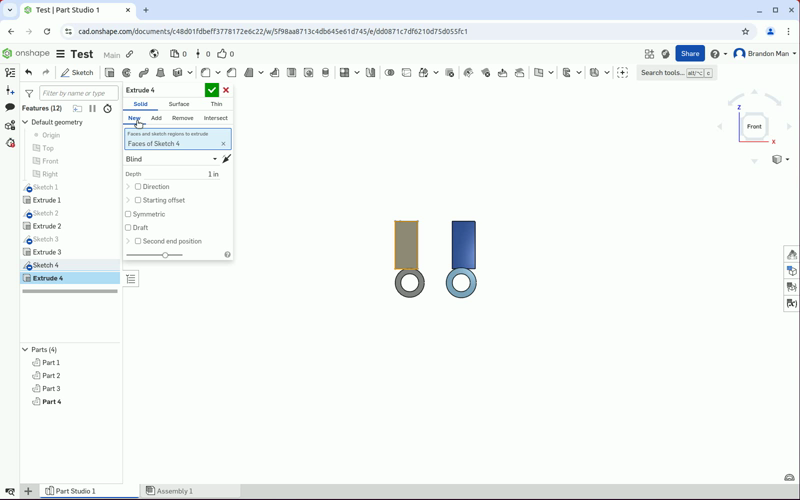
key(tab, 4)
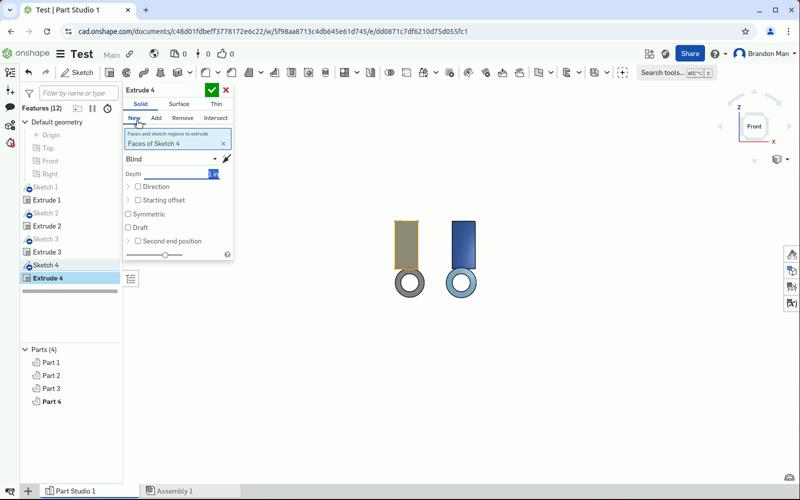
text(25.034)
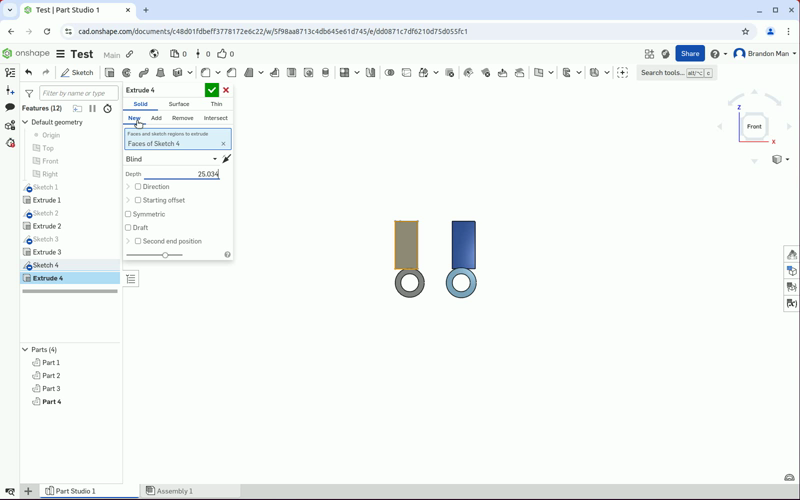
key(tab, 3)
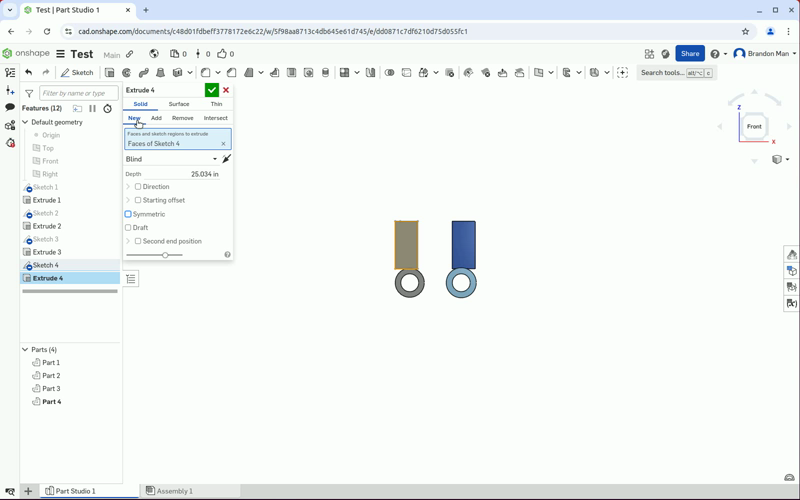
key(space)
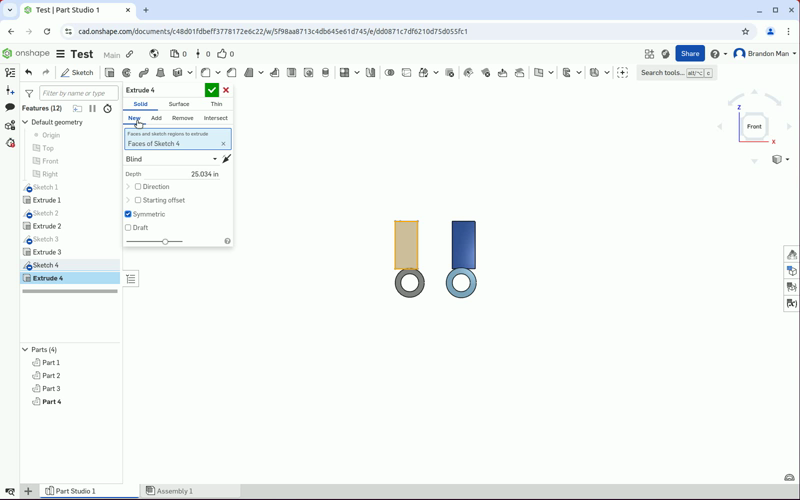
key(enter)
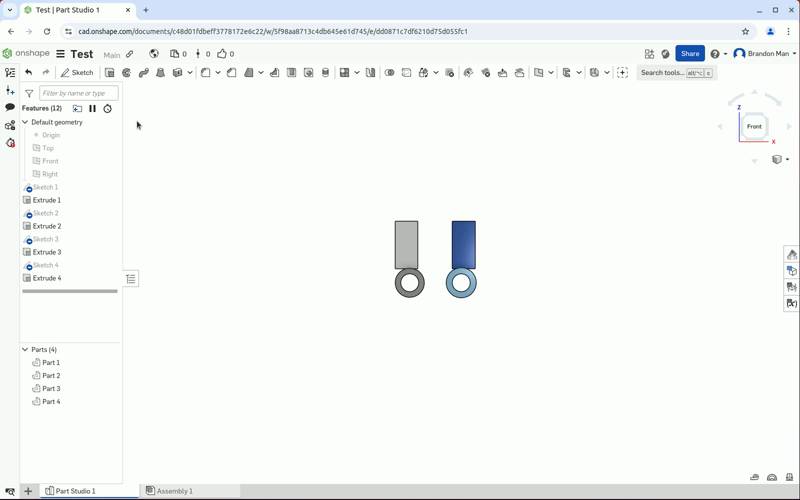
key(shift+h)
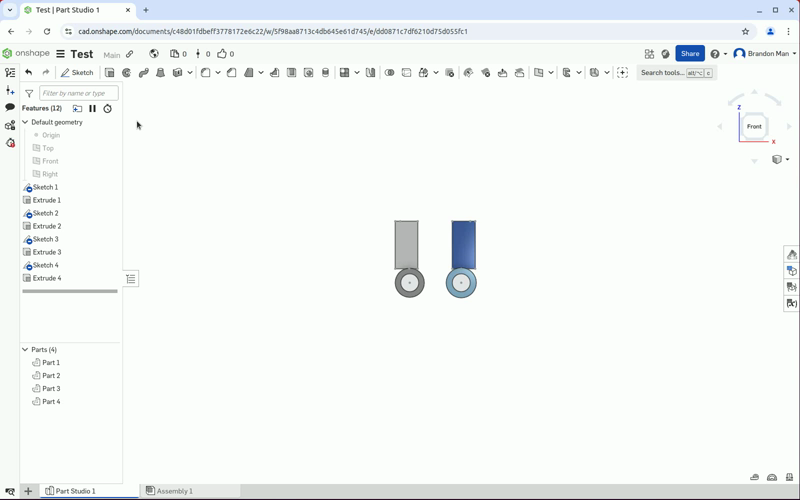
key(shift+h)
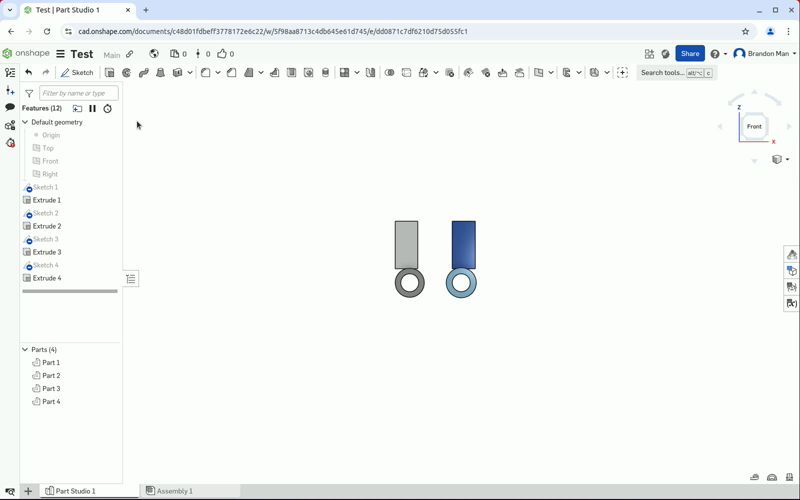
mouse_move(73, 189)
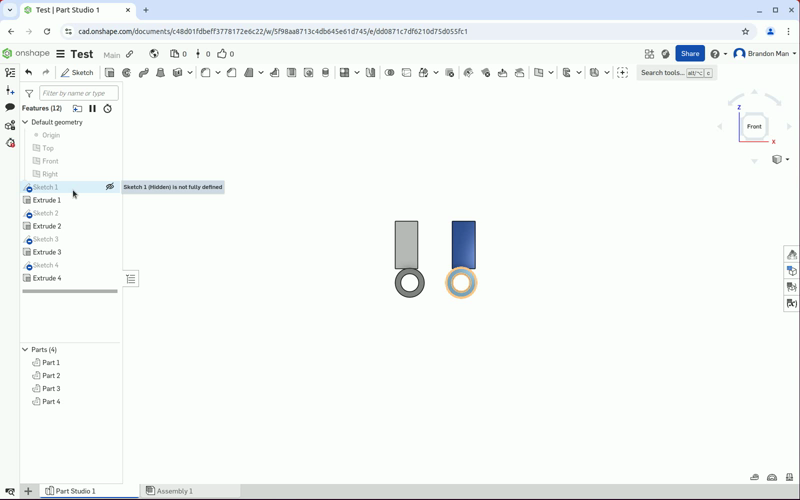
click(73, 189)
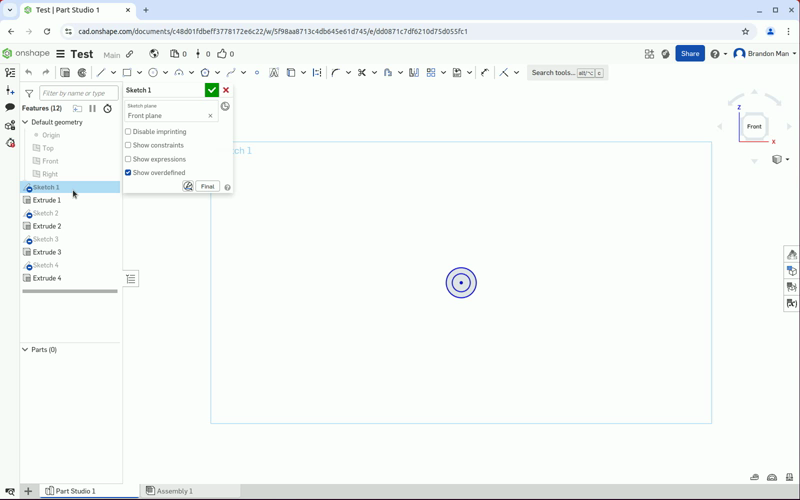
mouse_move(229, 92)
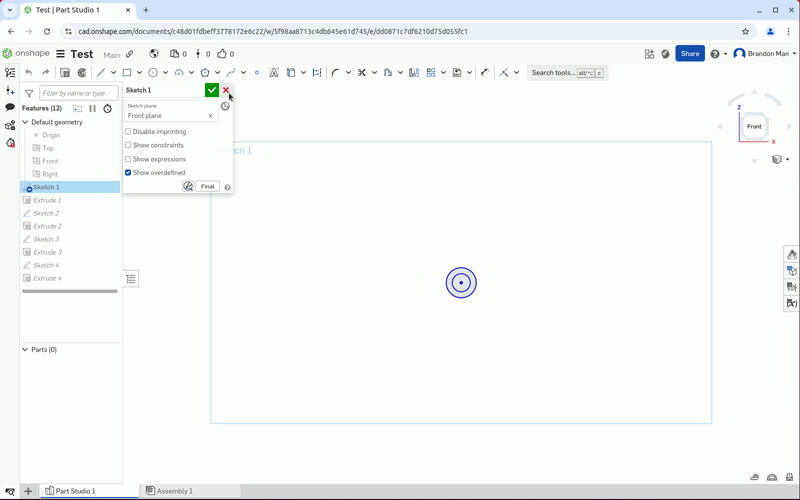
click(229, 92)
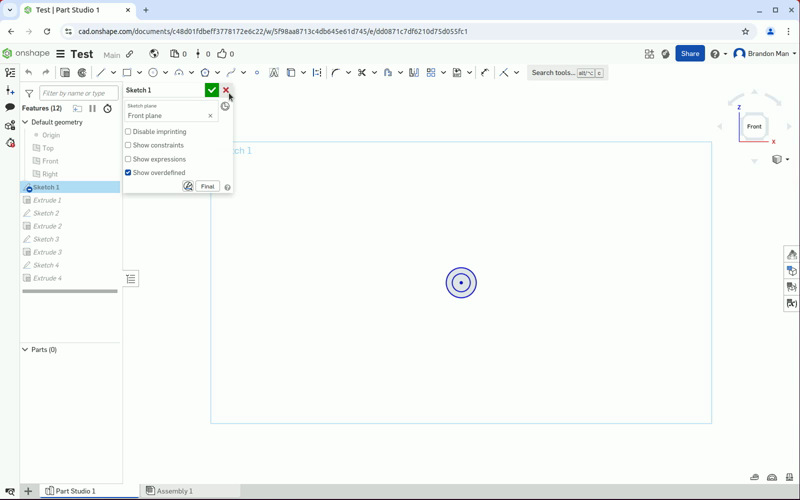
key(shift+s)
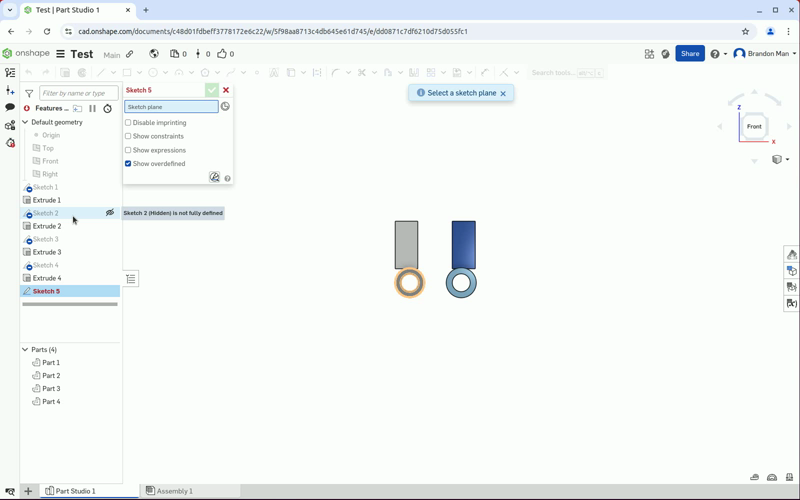
scroll(3)
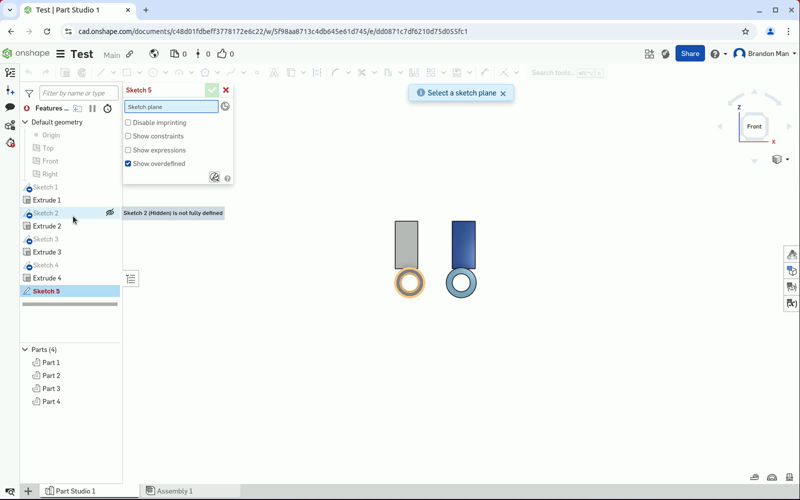
mouse_move(73, 163)
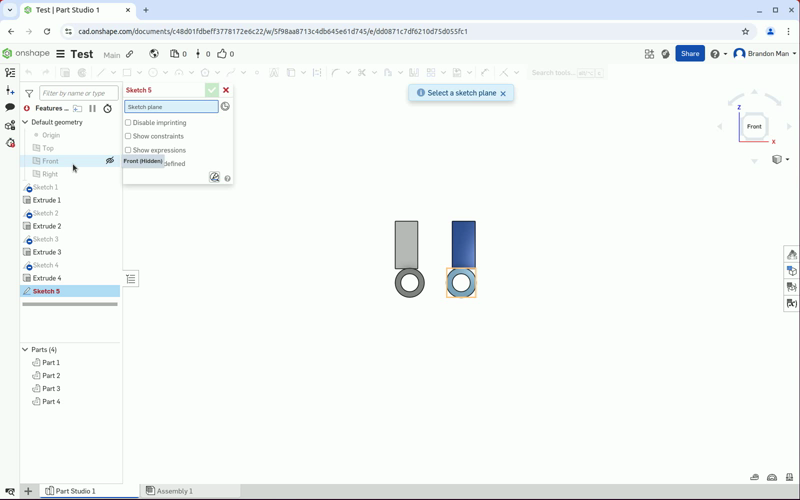
click(73, 163)
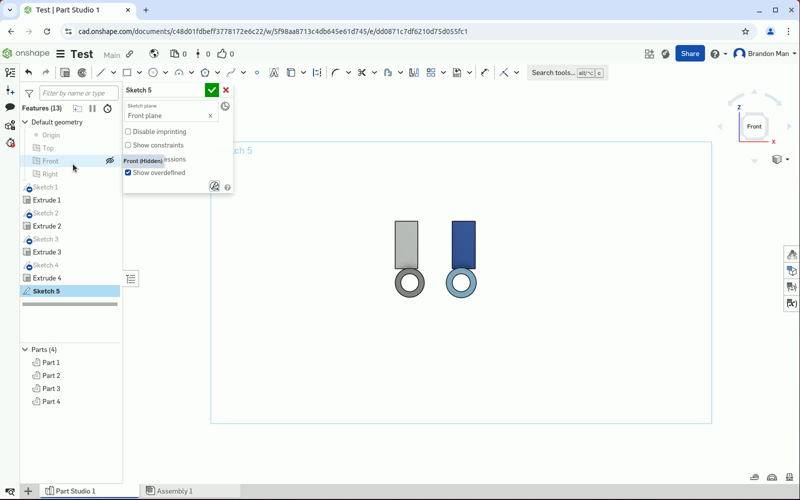
mouse_move(73, 352)
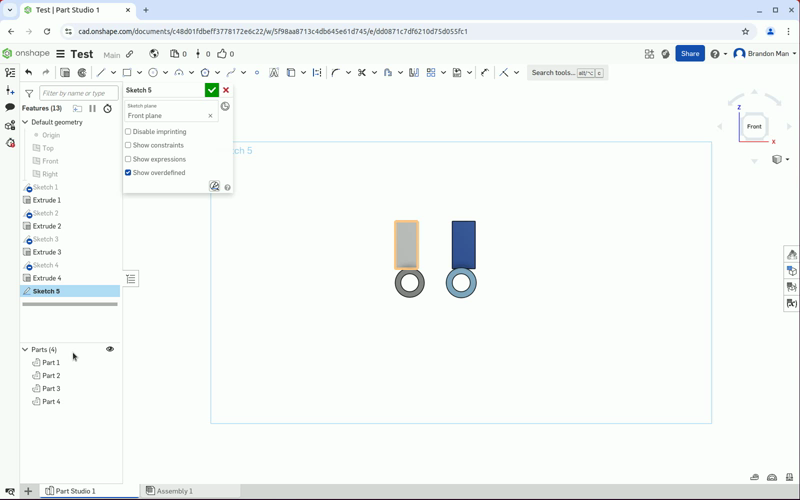
key(y)
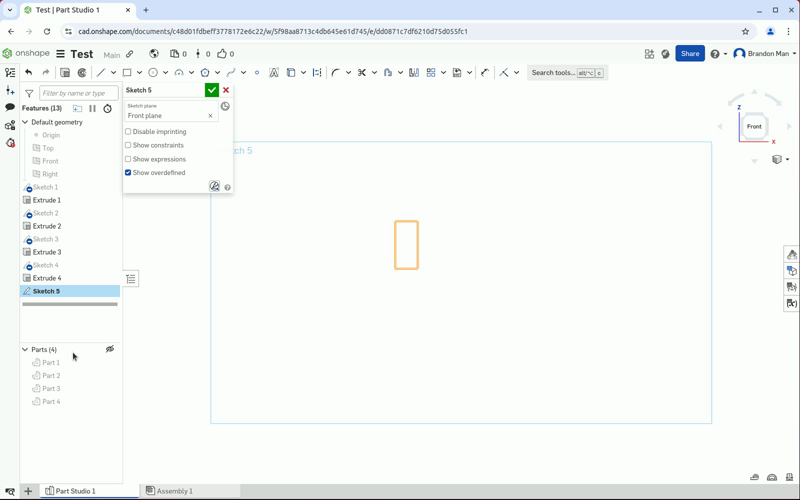
key(l)
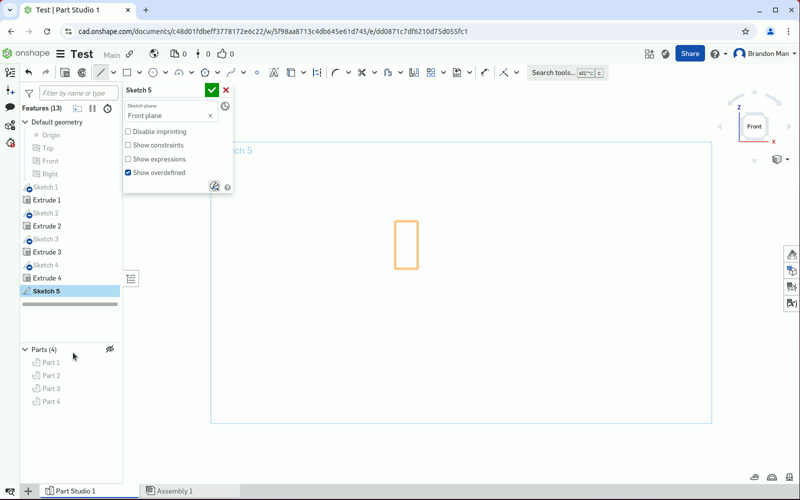
key_down(shift)
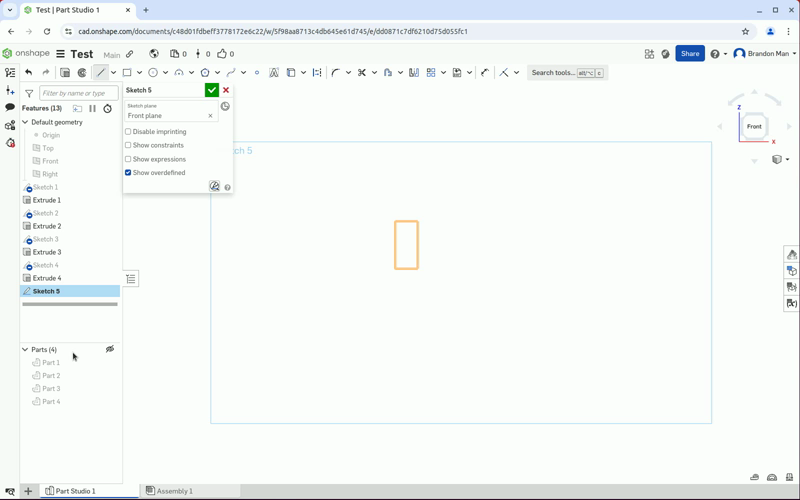
mouse_move(388, 223)
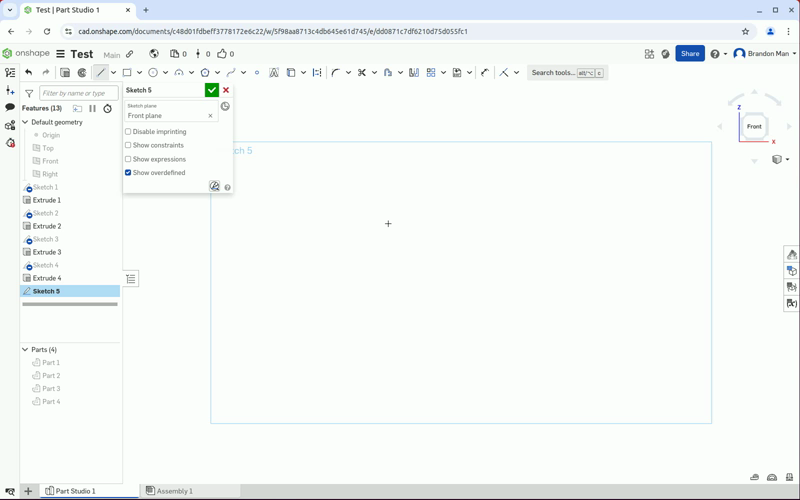
click(388, 223)
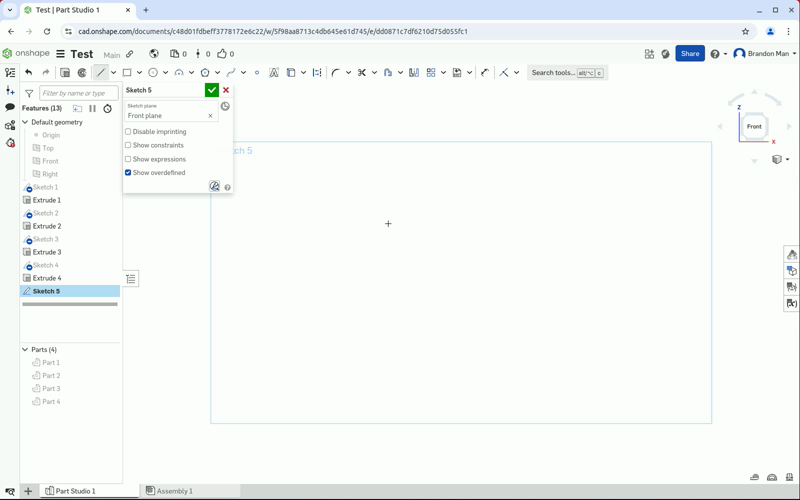
key_up(shift)
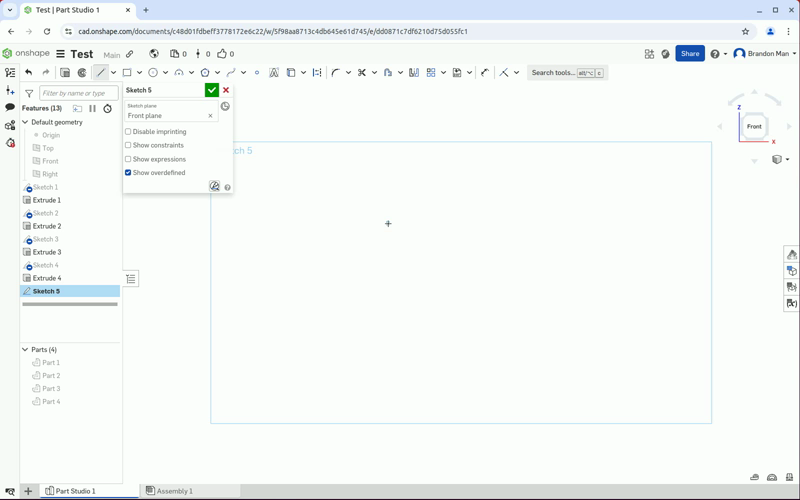
key_down(shift)
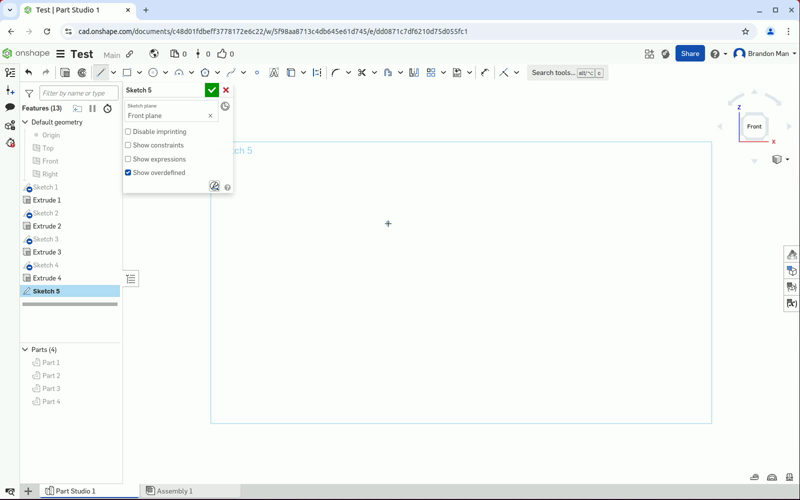
mouse_move(418, 223)
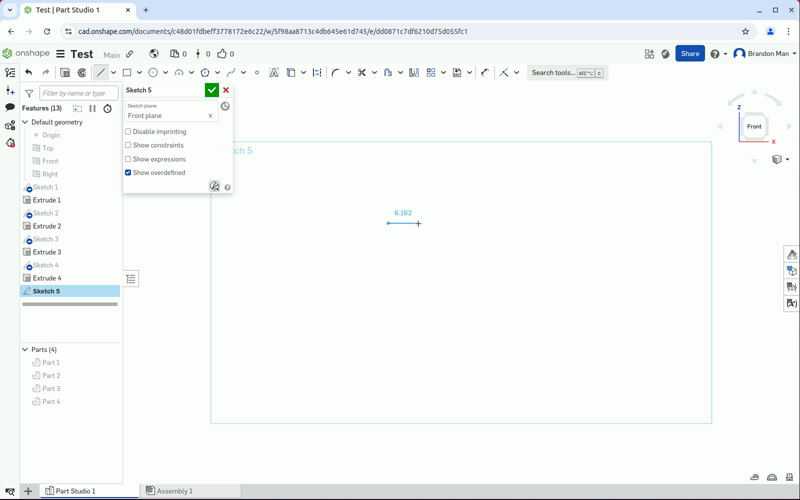
mouse_move(394, 223)
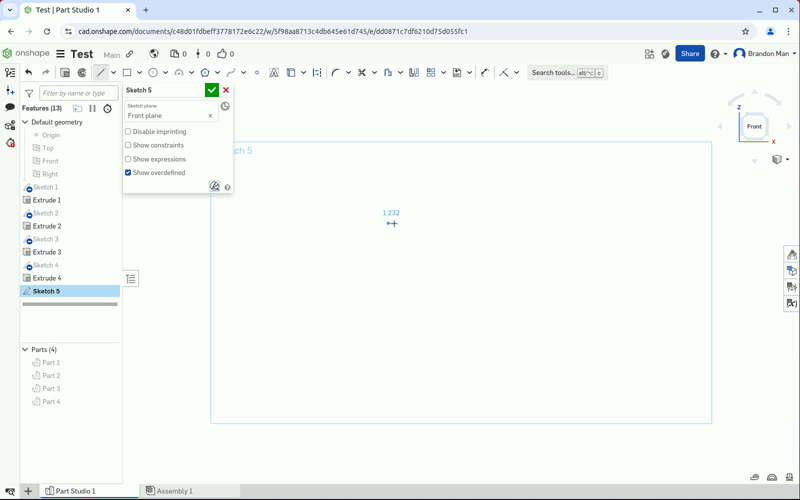
scroll(6)
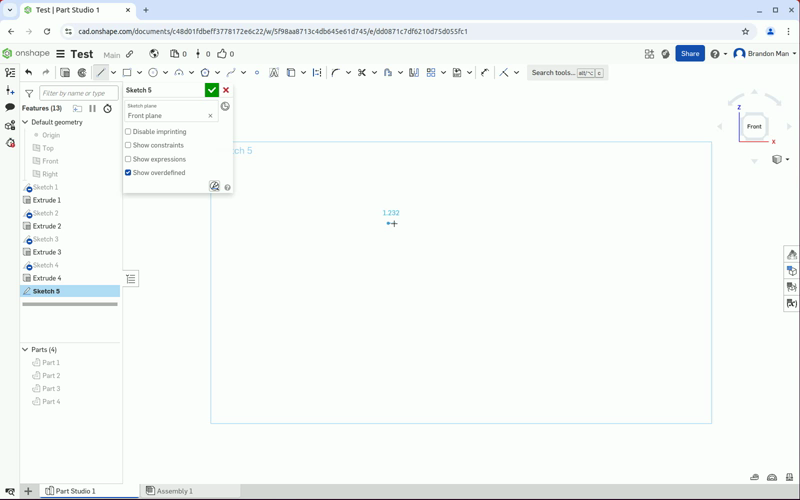
scroll(6)
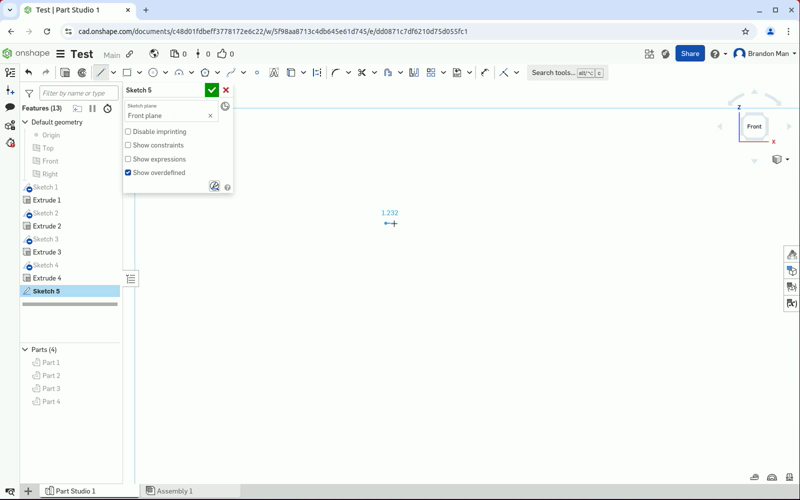
scroll(6)
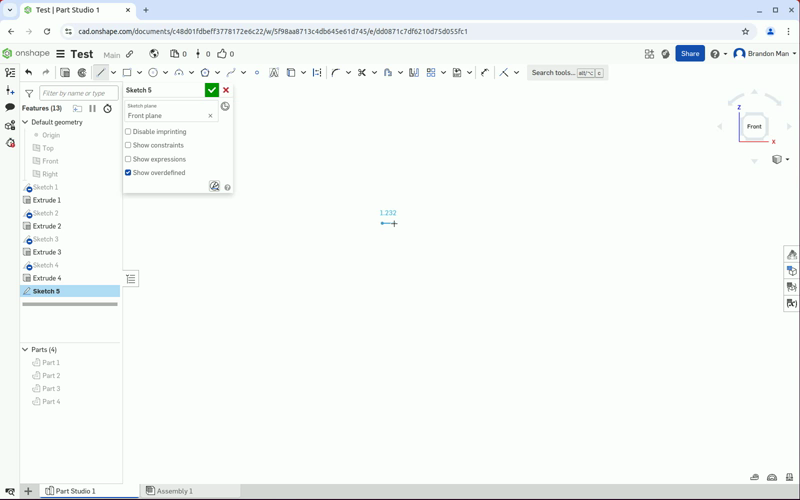
scroll(6)
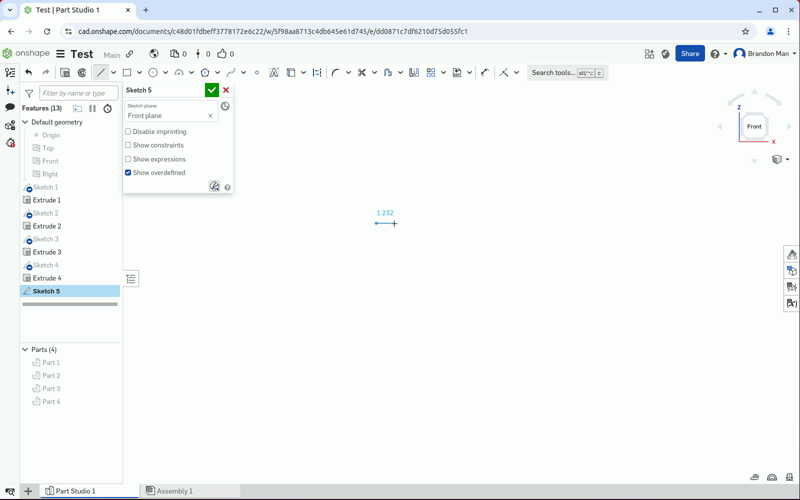
scroll(6)
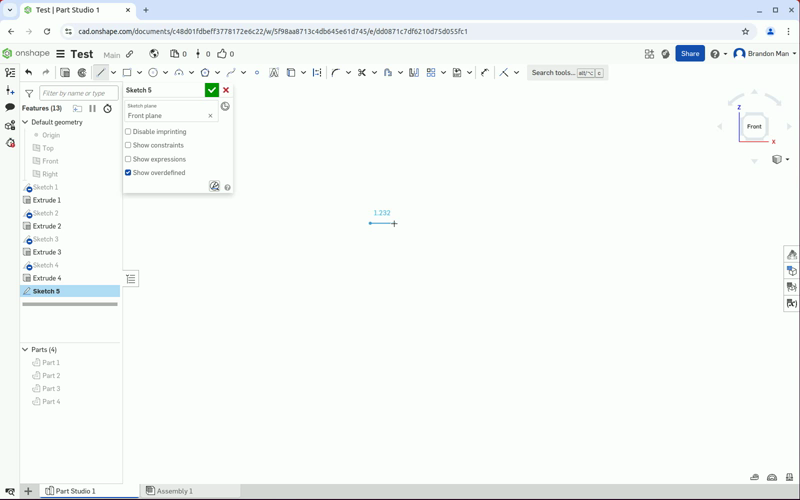
scroll(6)
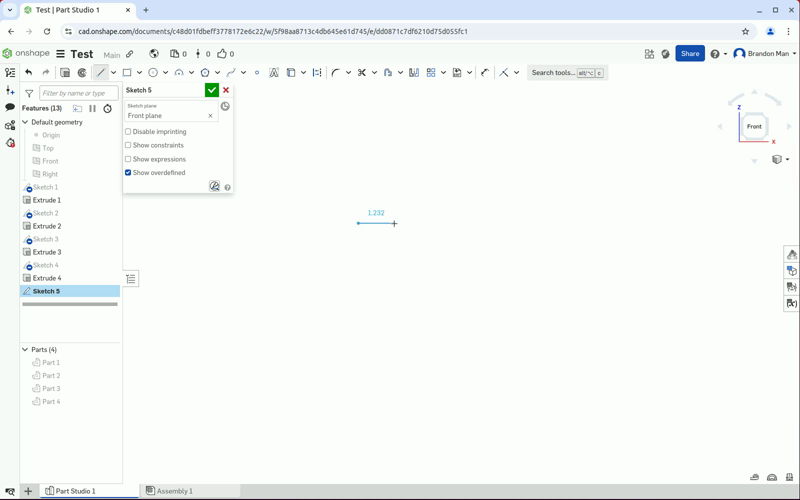
scroll(6)
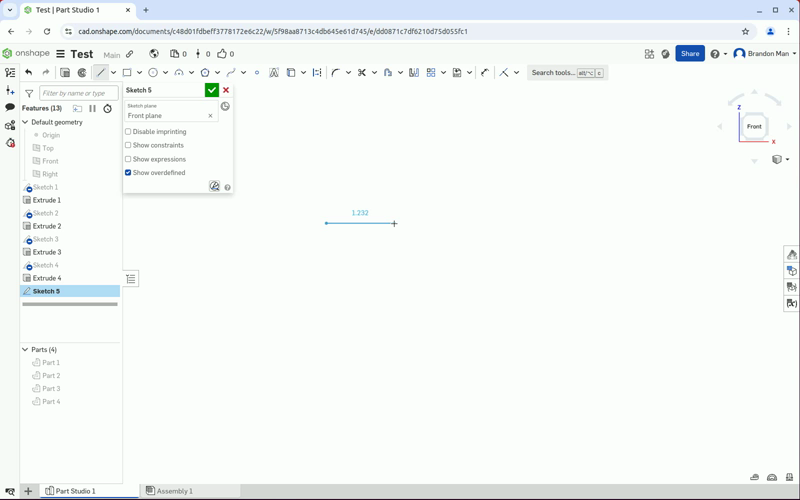
click(394, 223)
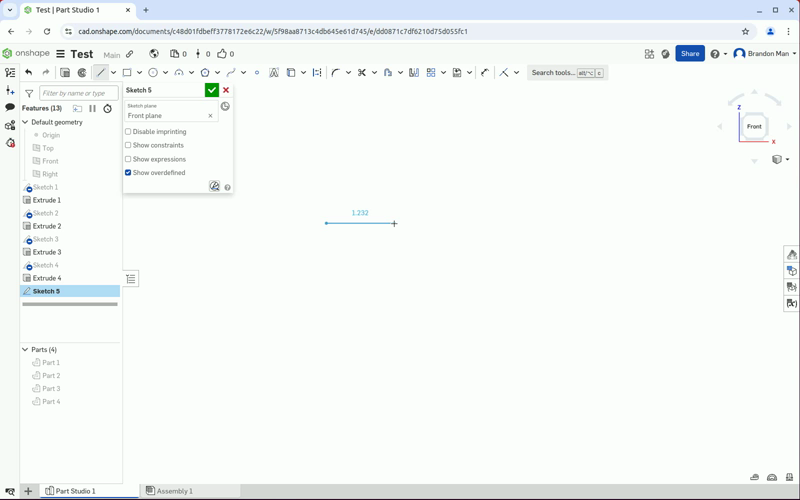
scroll(-6)
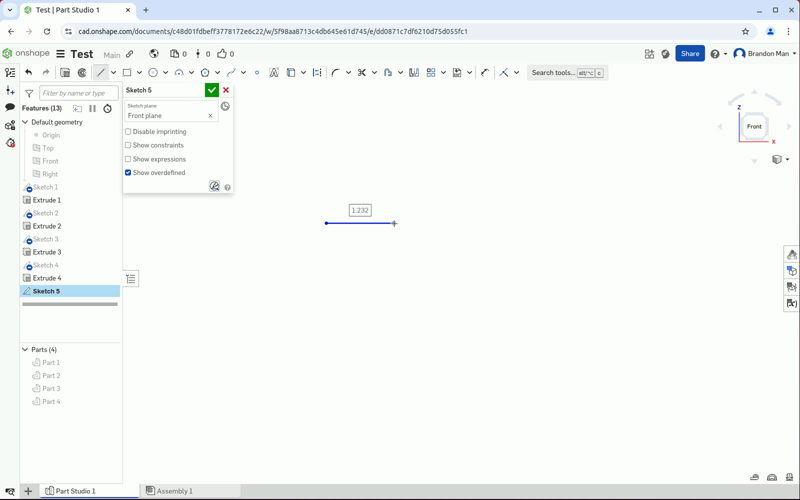
scroll(-6)
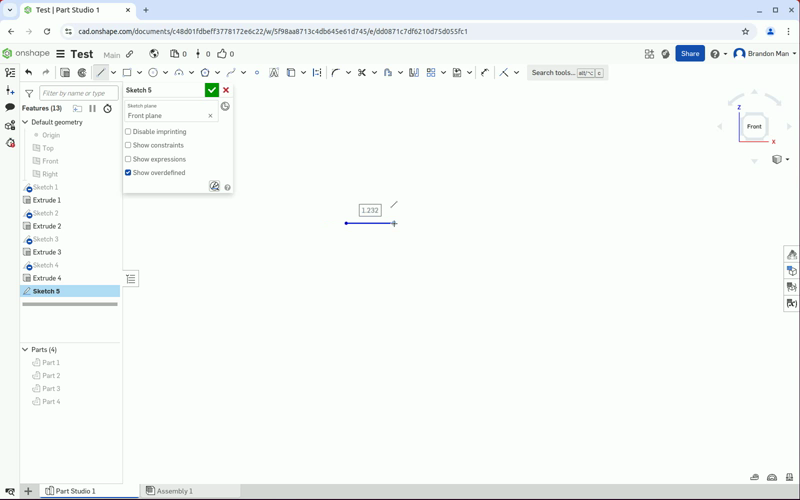
scroll(-6)
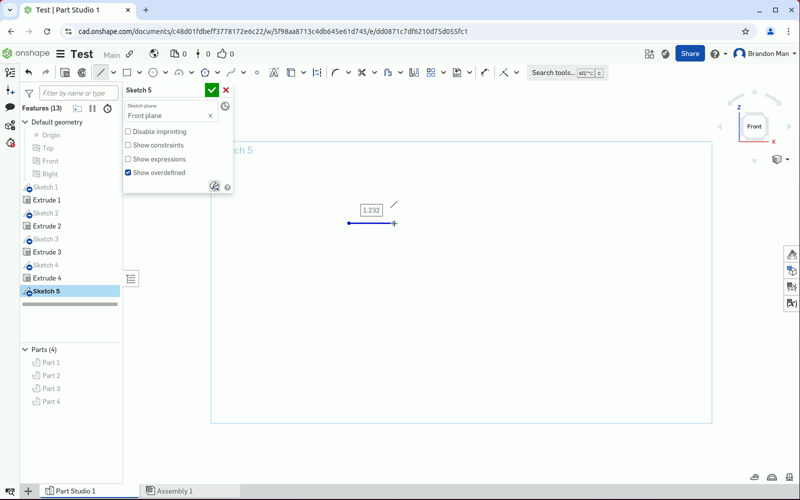
scroll(-6)
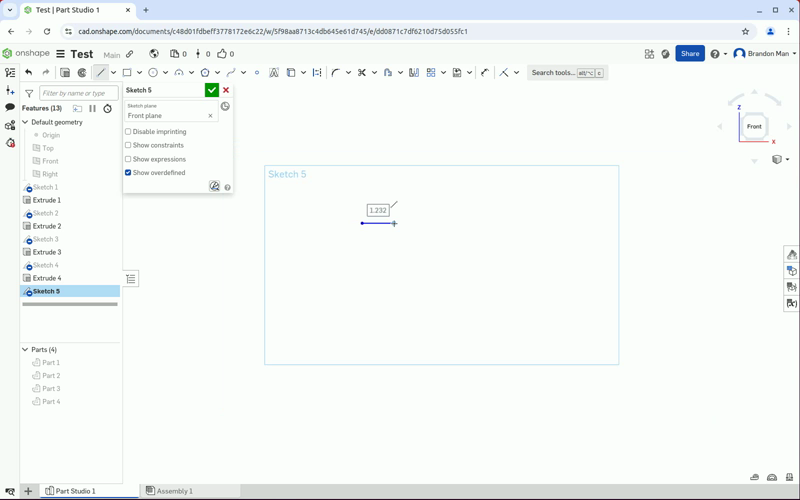
scroll(-6)
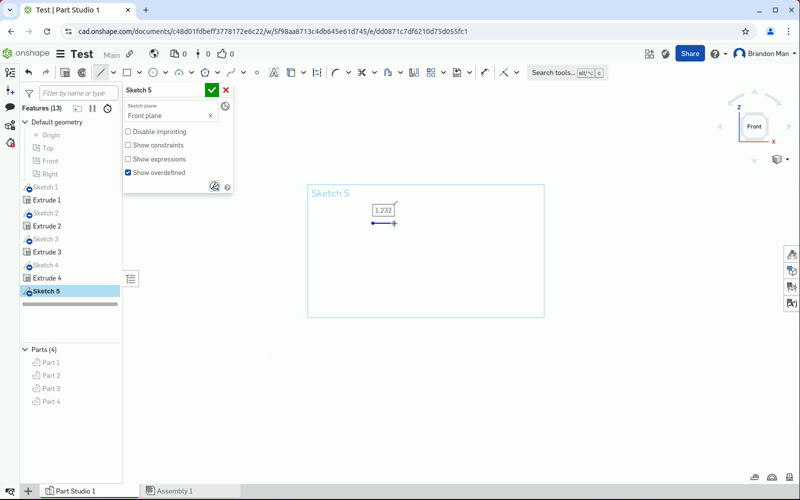
scroll(-6)
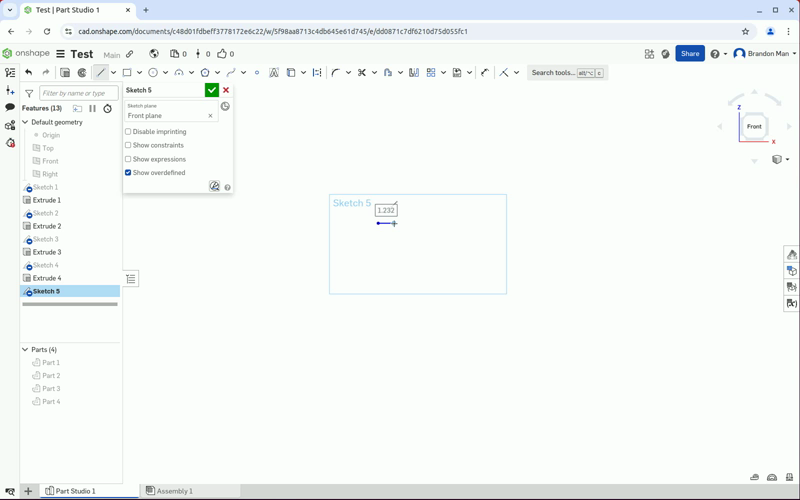
scroll(-6)
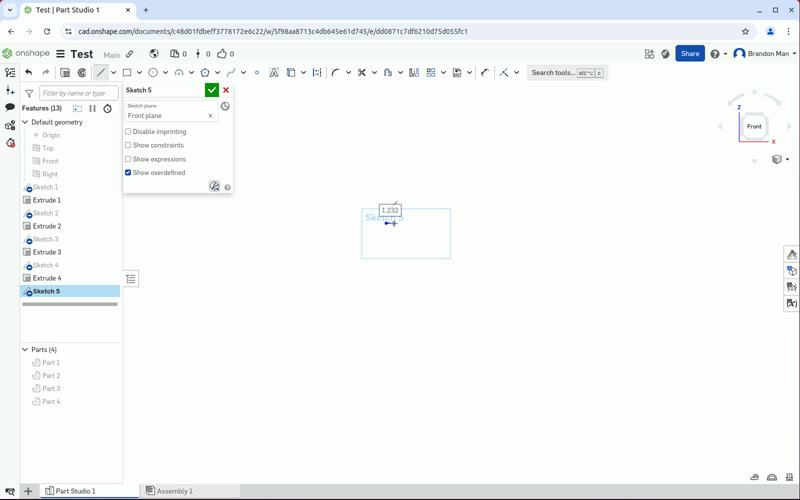
key_up(shift)
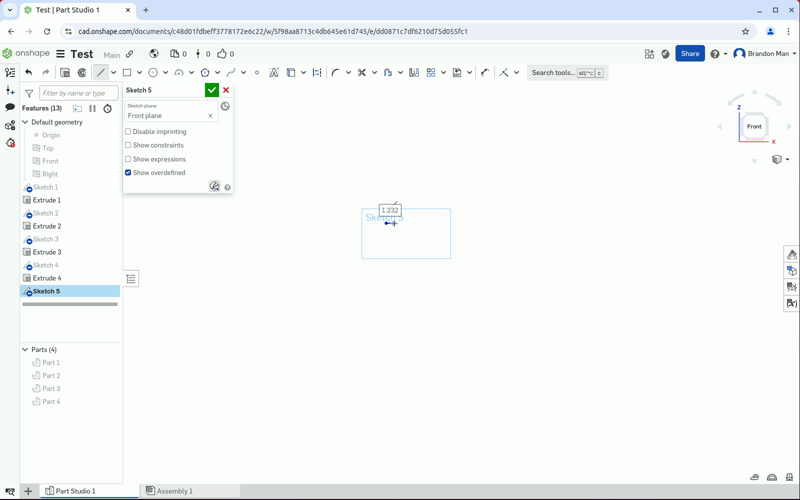
key_down(shift)
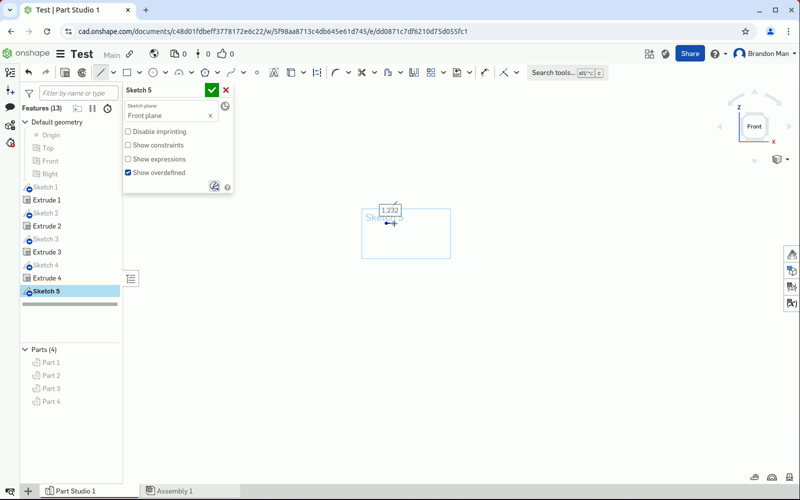
mouse_move(424, 223)
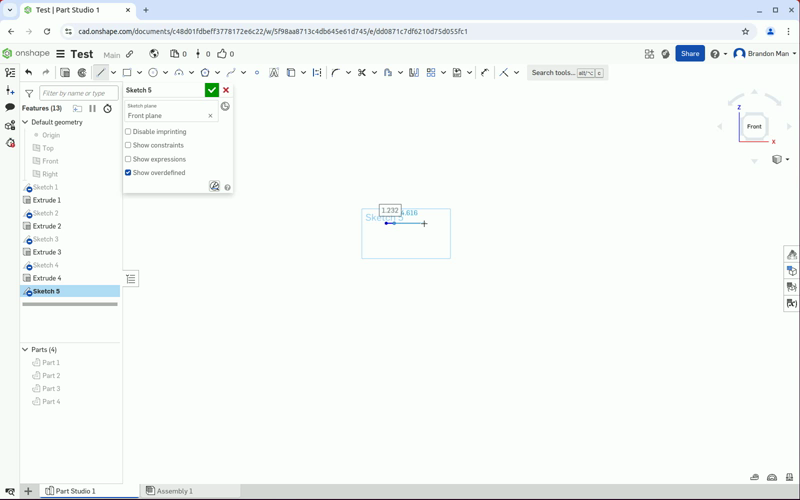
mouse_move(399, 223)
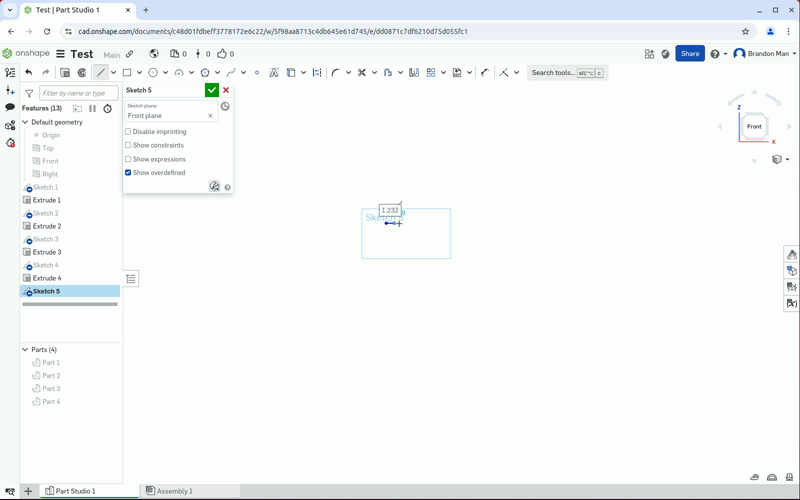
scroll(6)
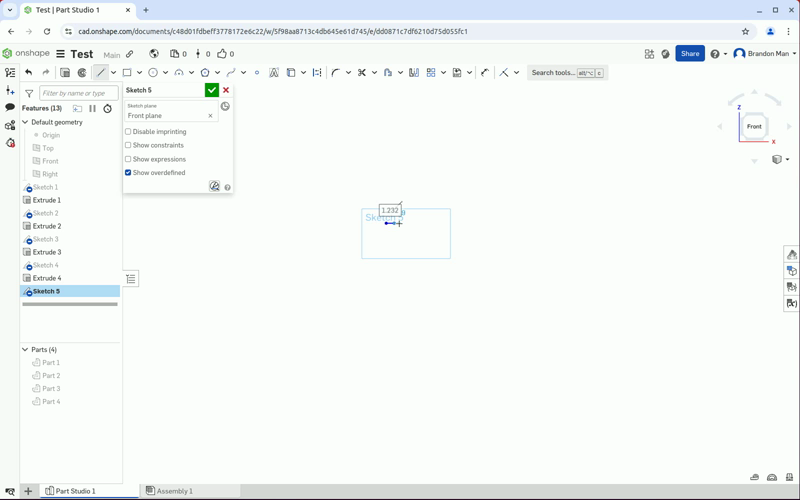
scroll(6)
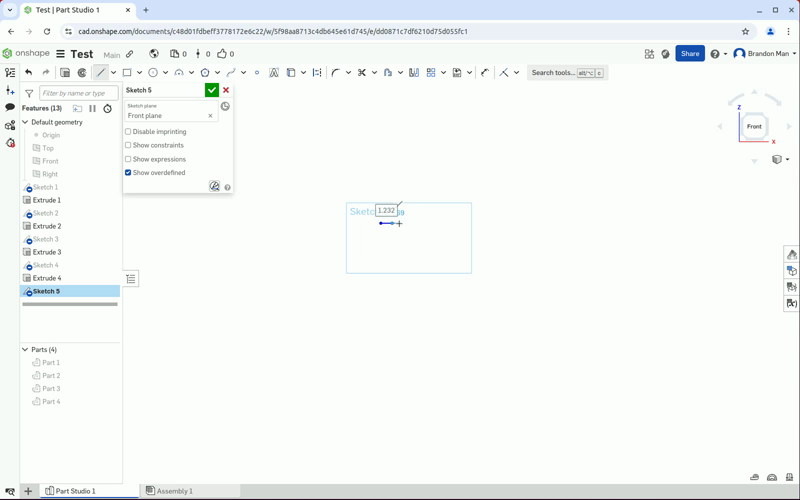
scroll(6)
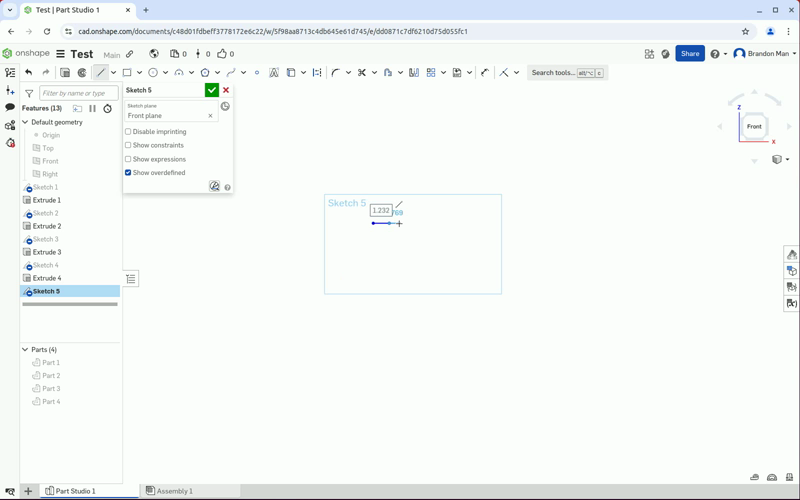
scroll(6)
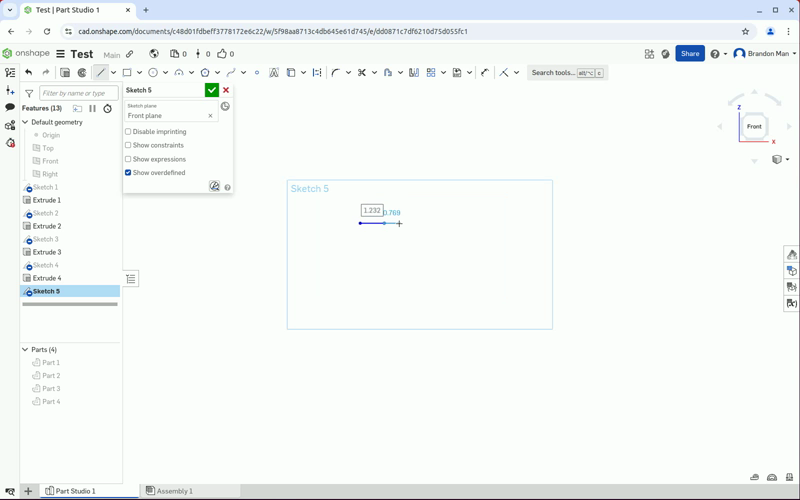
scroll(6)
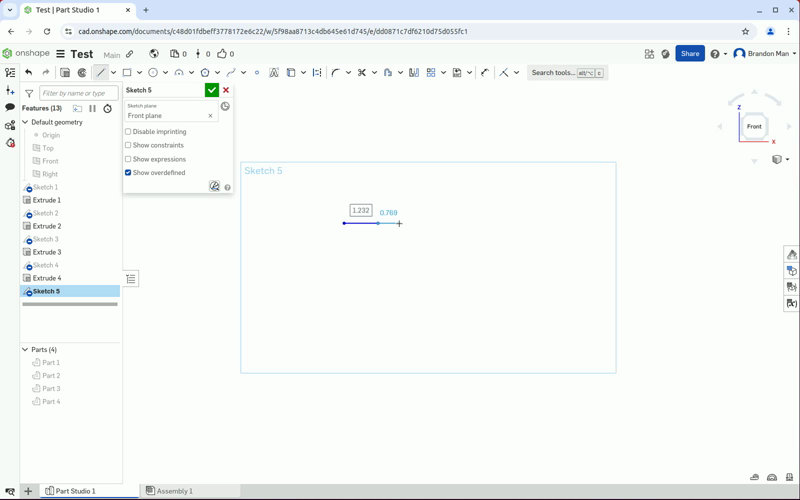
scroll(6)
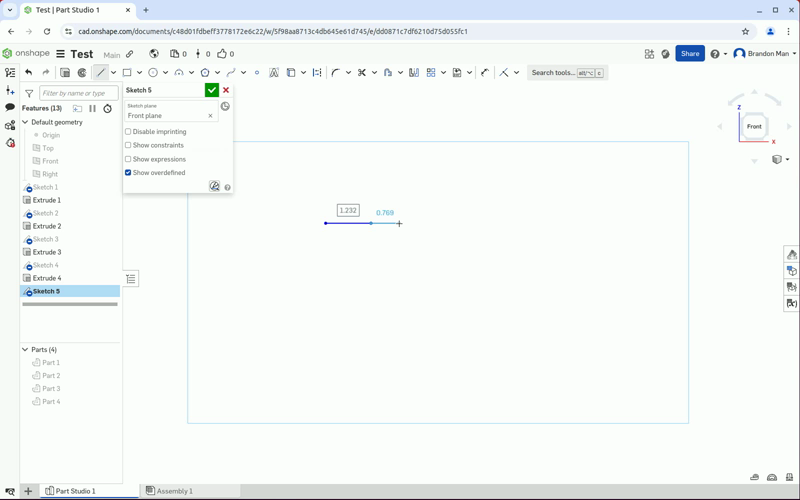
scroll(6)
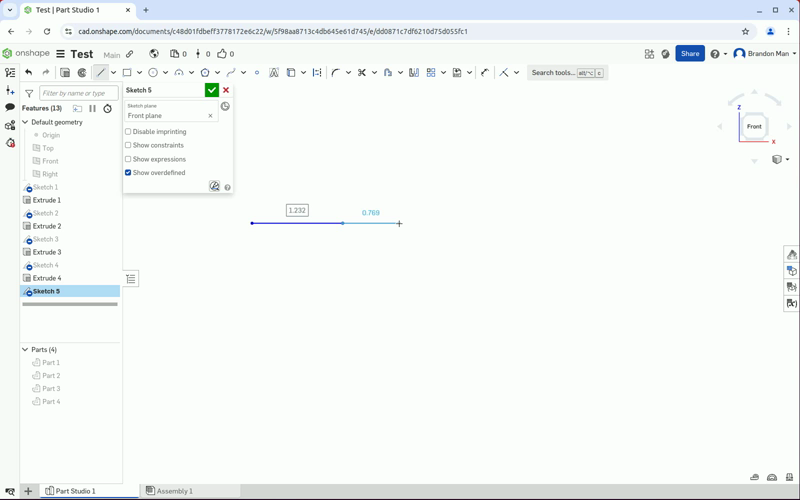
click(399, 223)
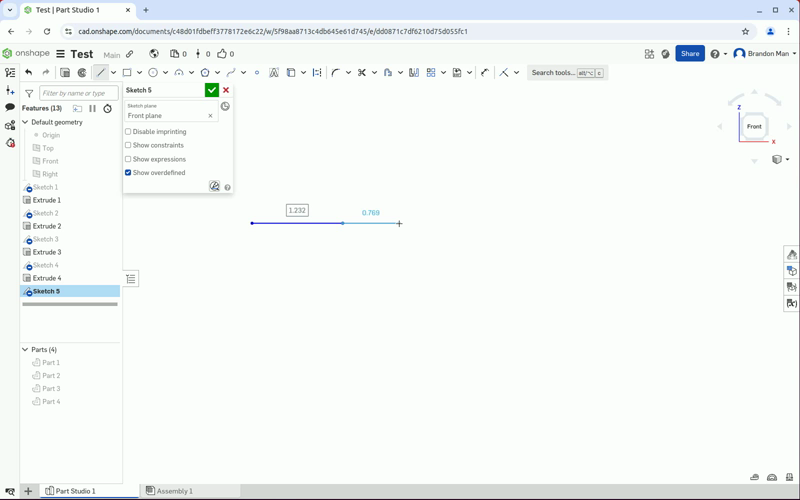
scroll(-6)
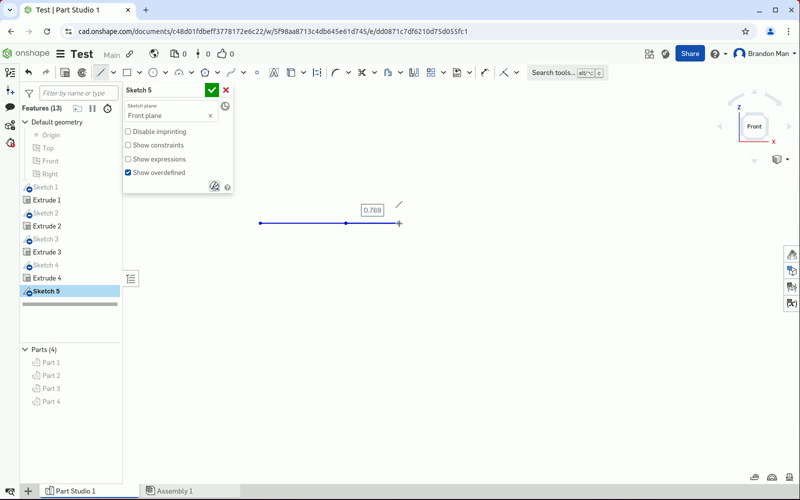
scroll(-6)
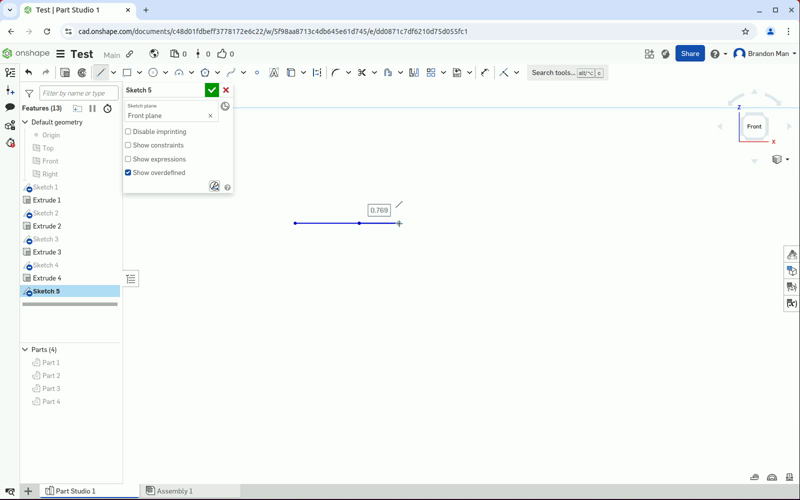
scroll(-6)
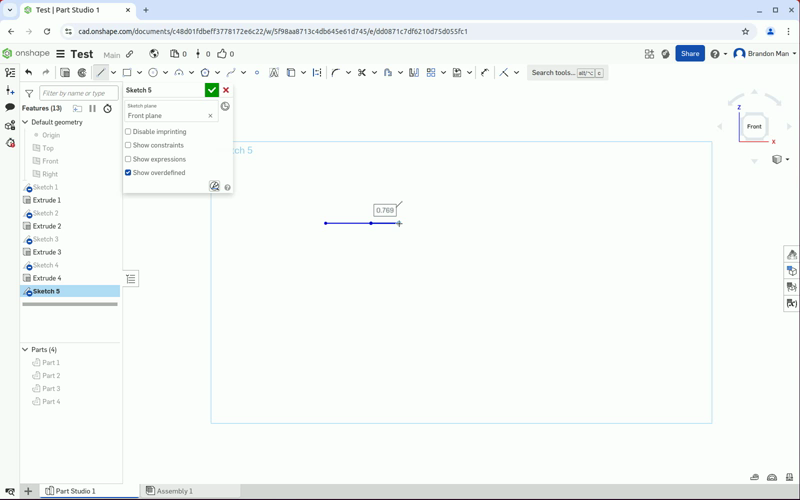
scroll(-6)
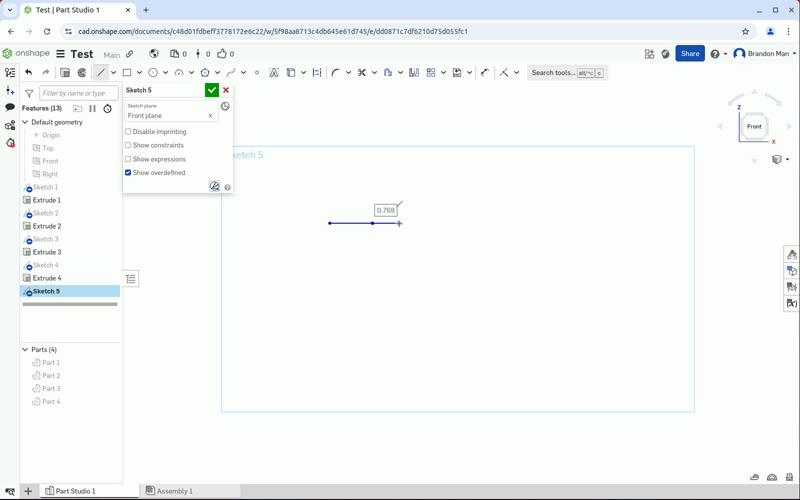
scroll(-6)
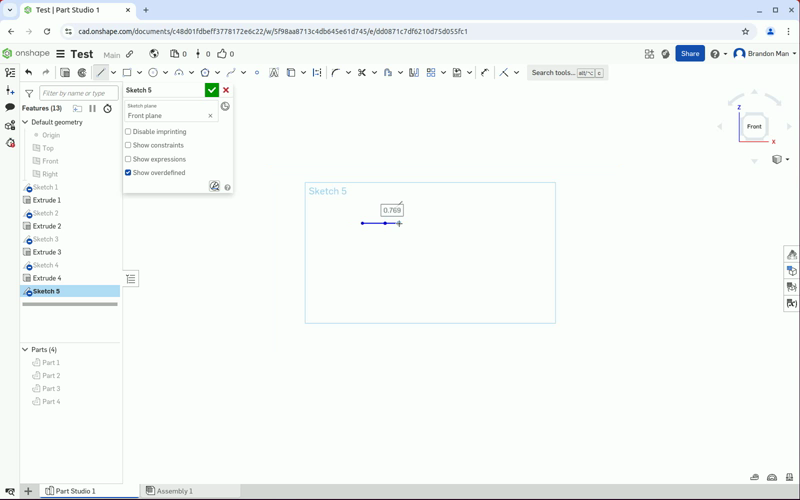
scroll(-6)
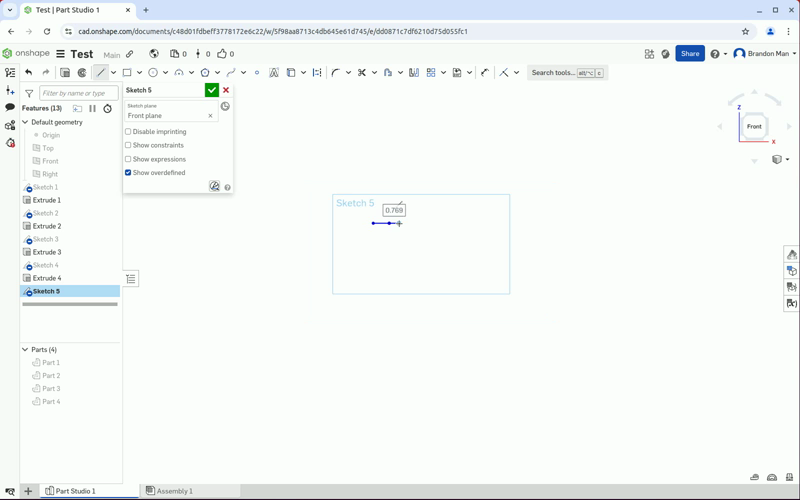
scroll(-6)
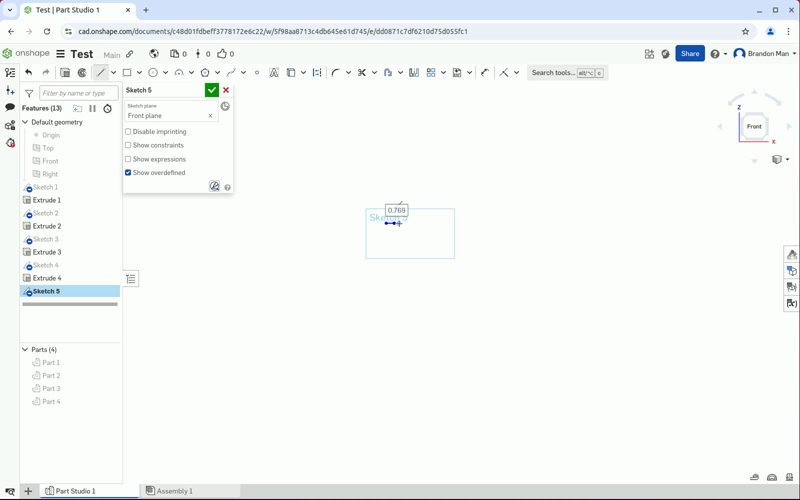
key_up(shift)
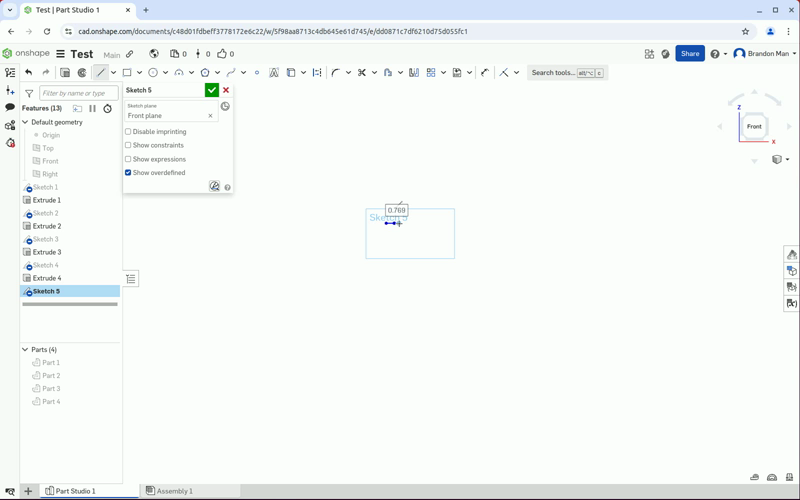
key_down(shift)
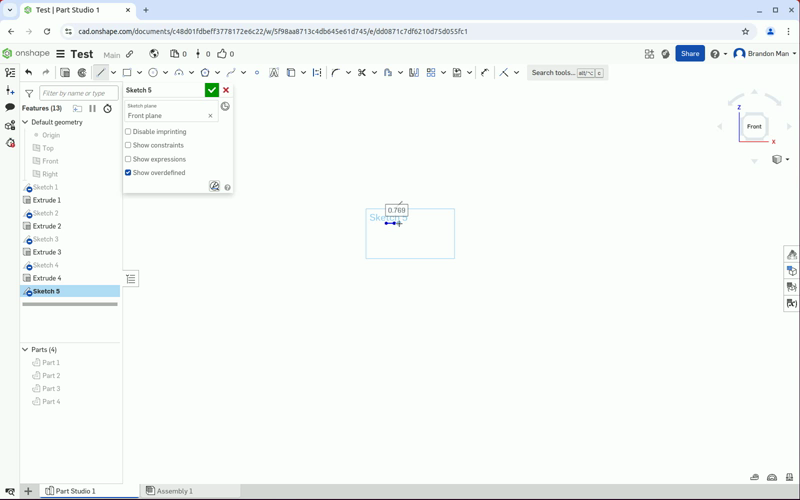
mouse_move(429, 223)
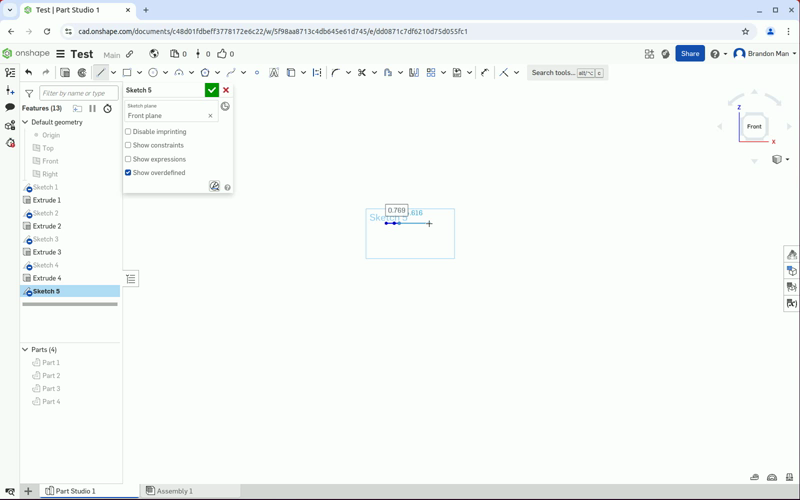
mouse_move(399, 169)
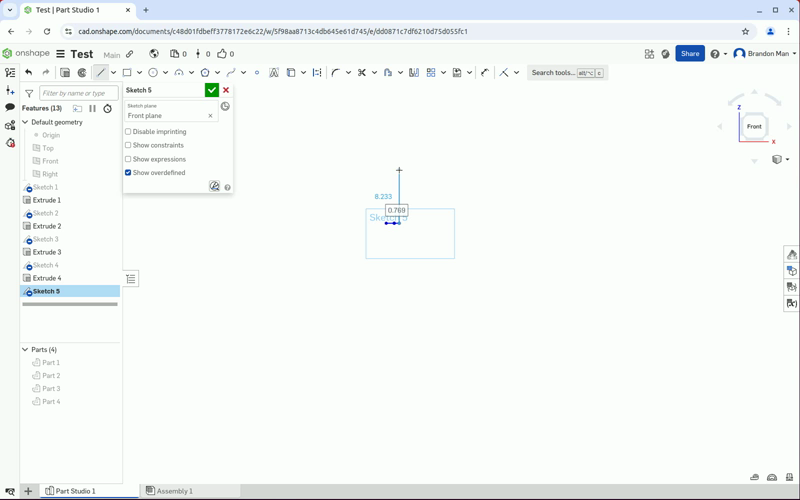
click(399, 169)
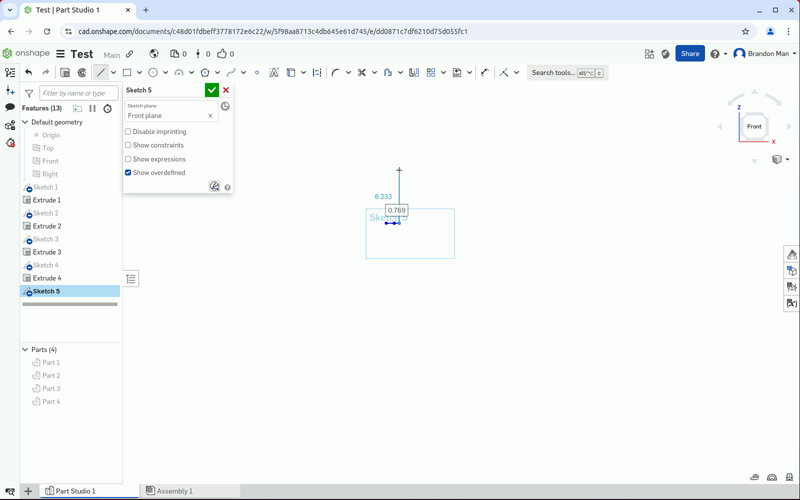
key_up(shift)
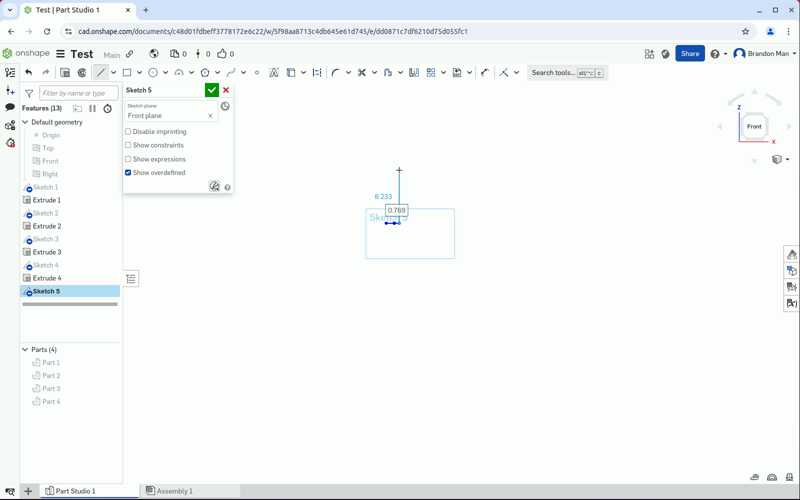
key_down(shift)
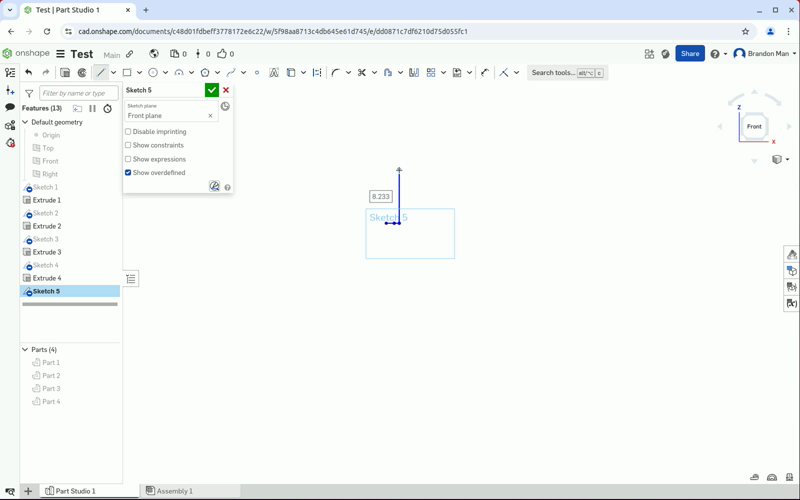
mouse_move(429, 169)
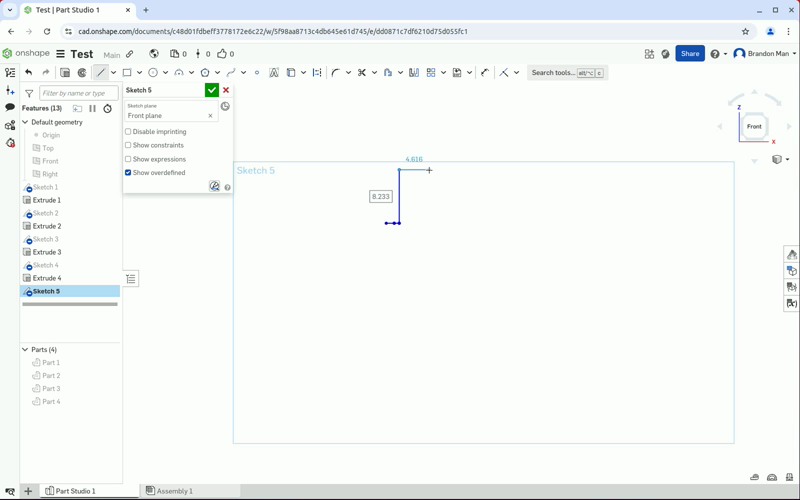
mouse_move(388, 169)
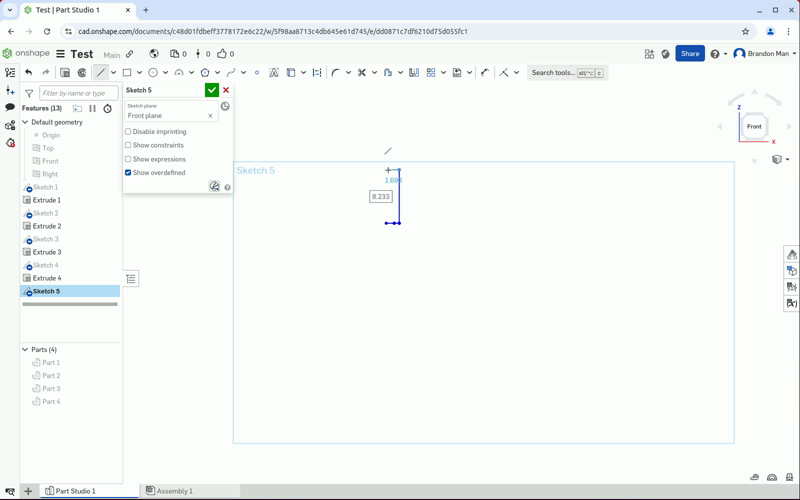
click(388, 169)
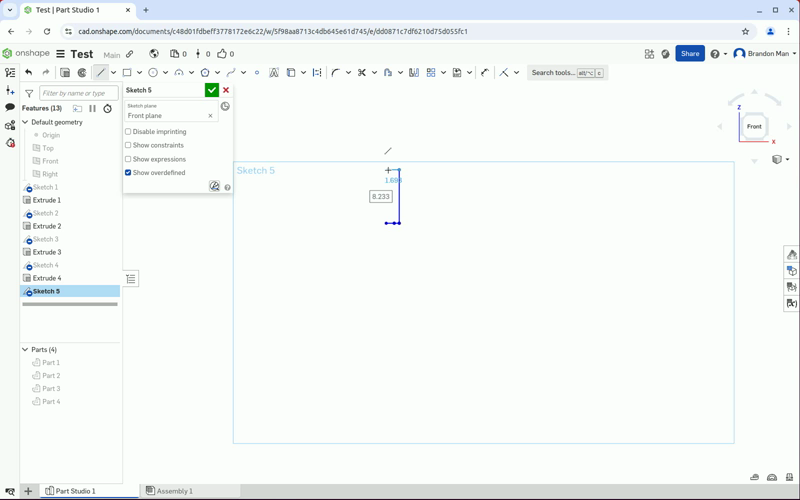
key_up(shift)
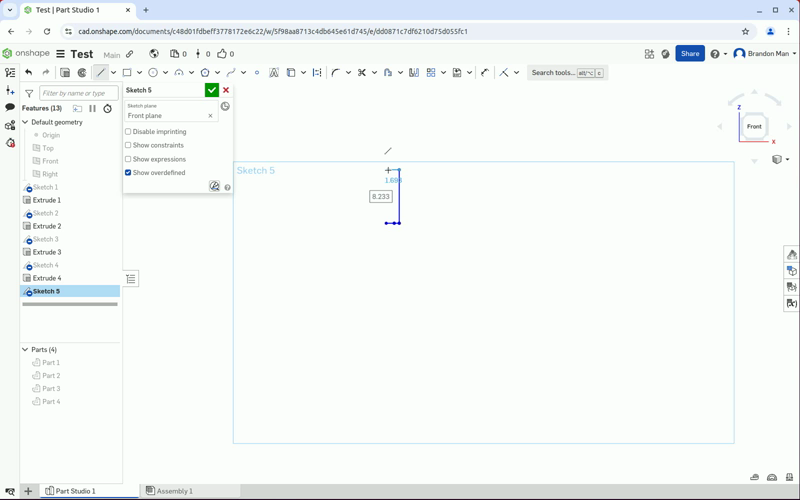
mouse_move(418, 169)
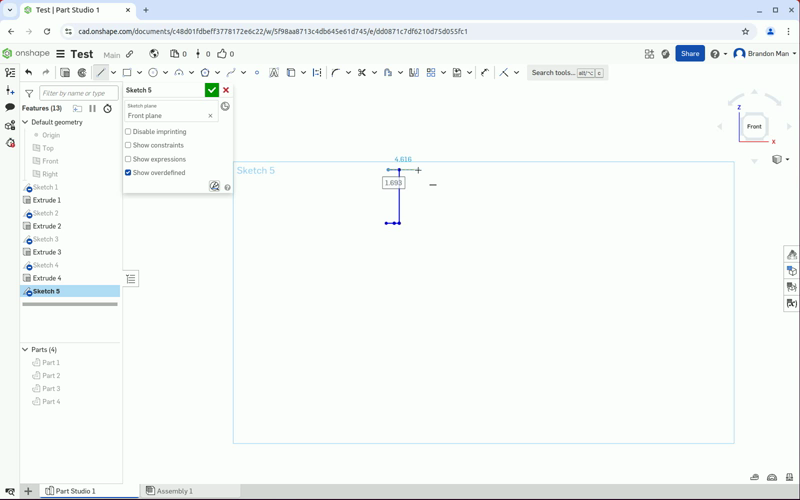
key_down(shift)
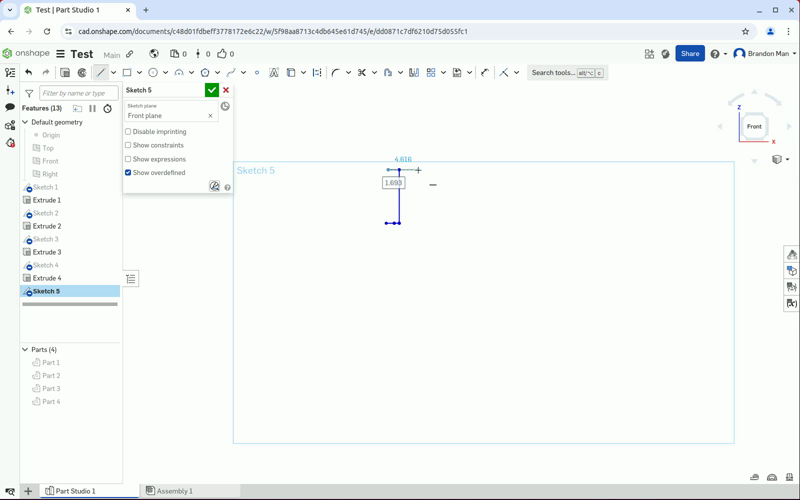
mouse_move(388, 223)
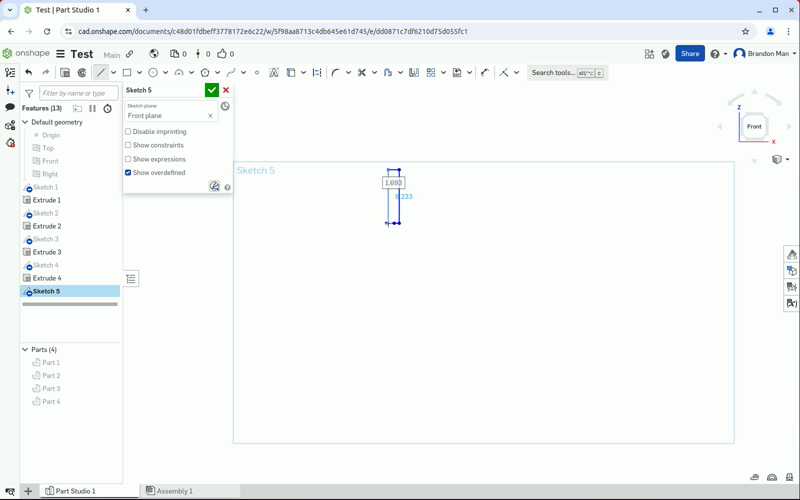
key_up(shift)
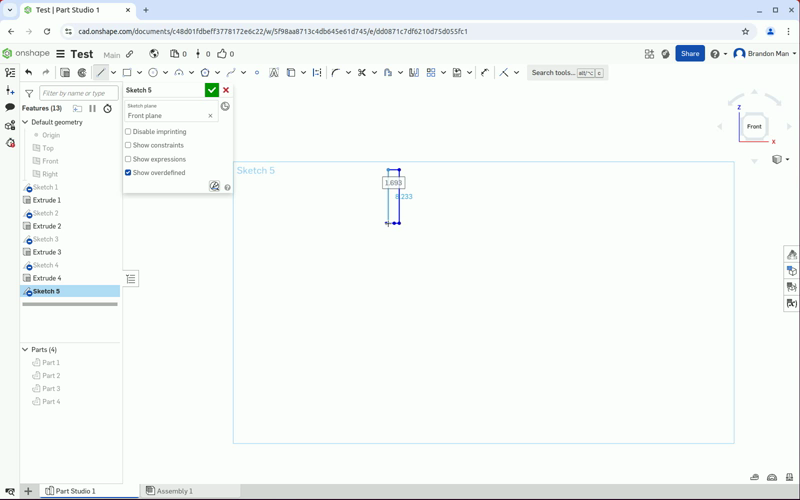
click(388, 223)
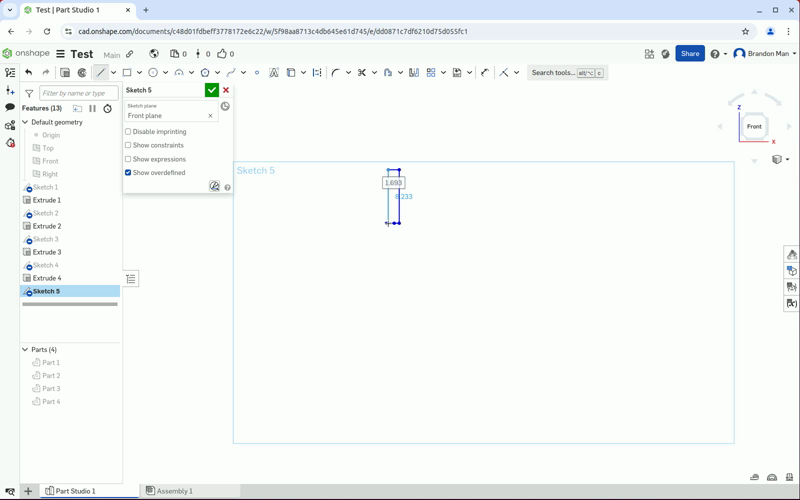
key(esc)
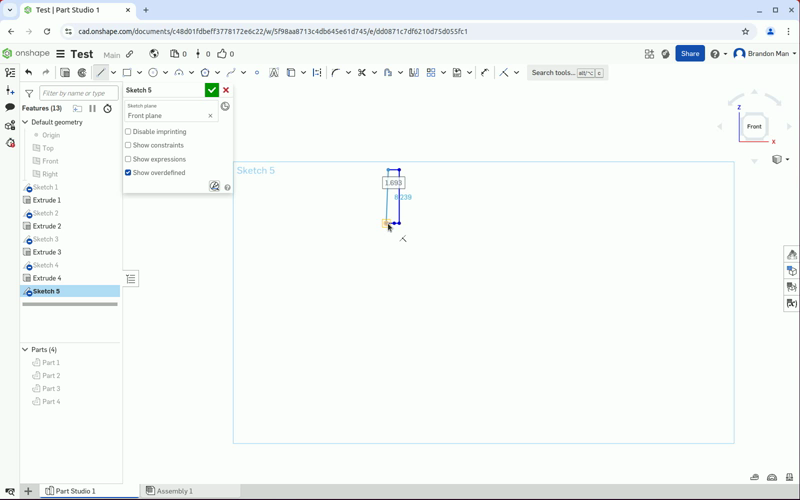
mouse_move(394, 191)
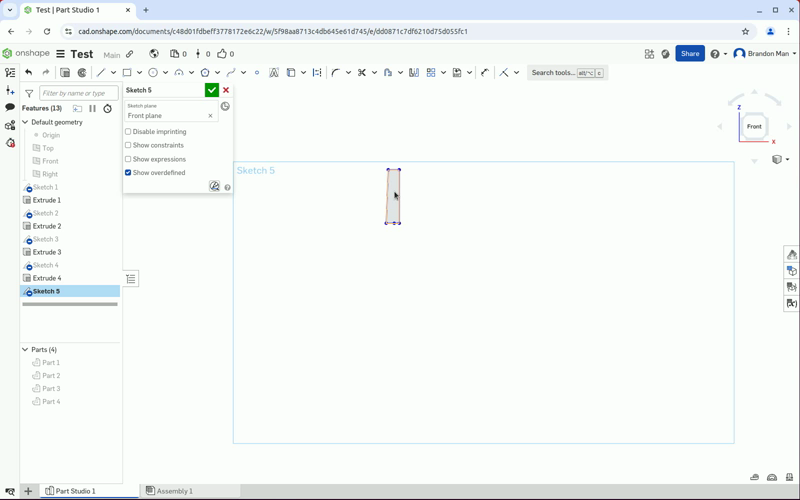
scroll(6)
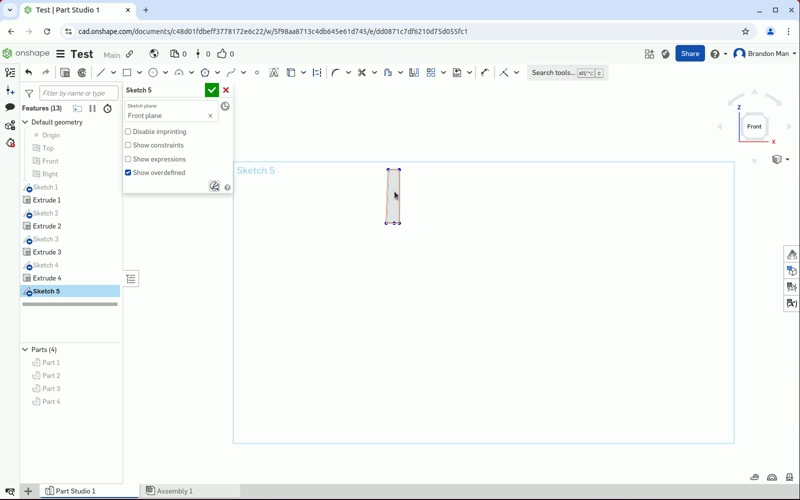
scroll(6)
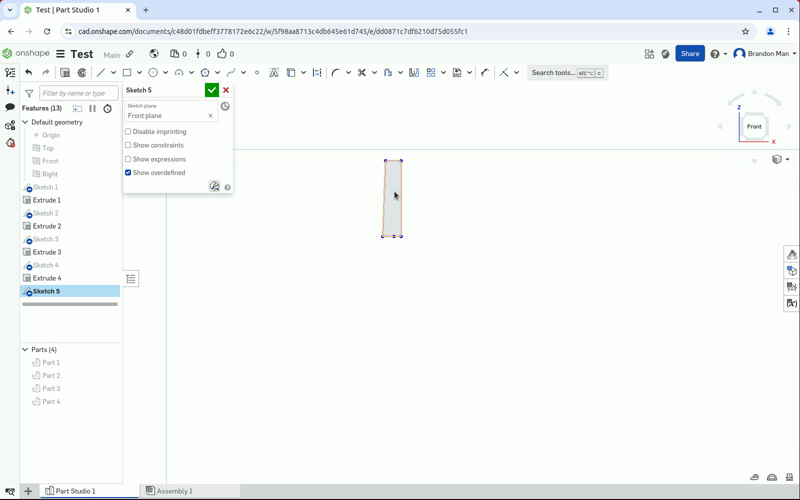
scroll(6)
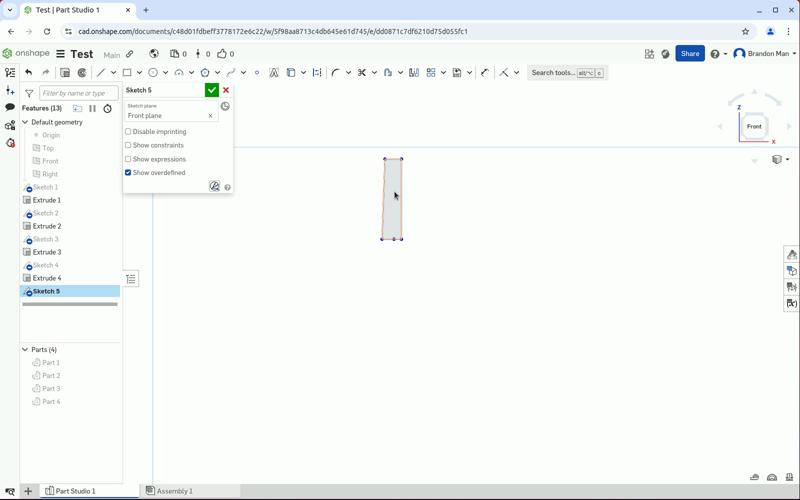
scroll(6)
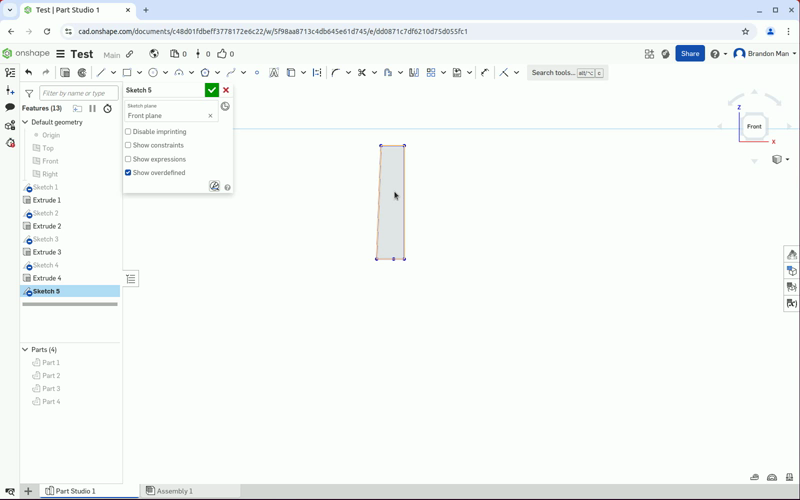
scroll(6)
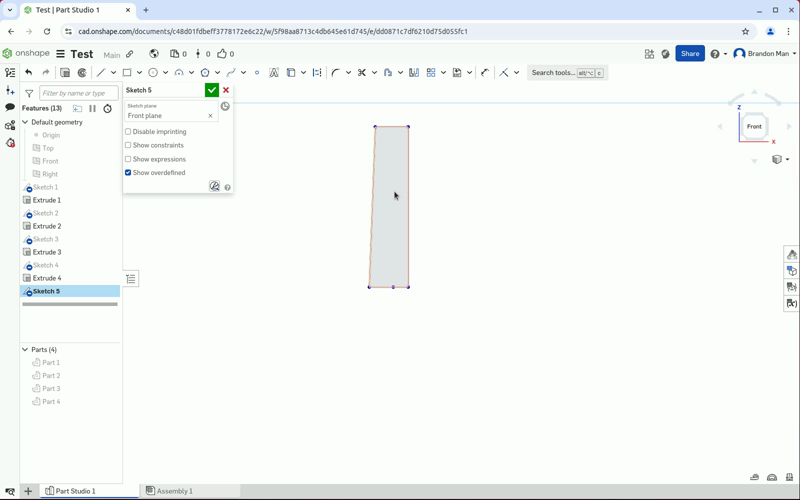
scroll(6)
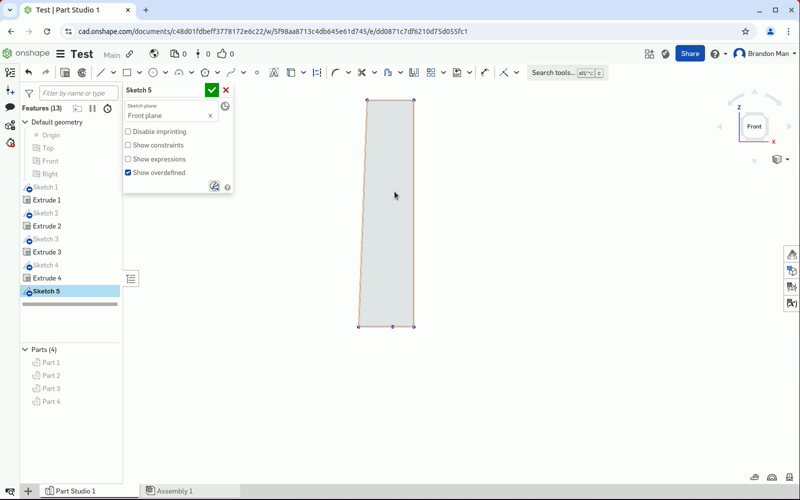
scroll(6)
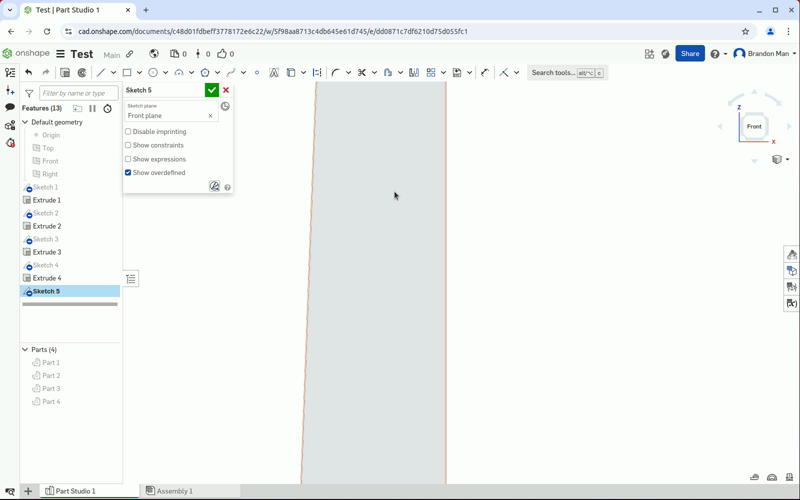
click(394, 191)
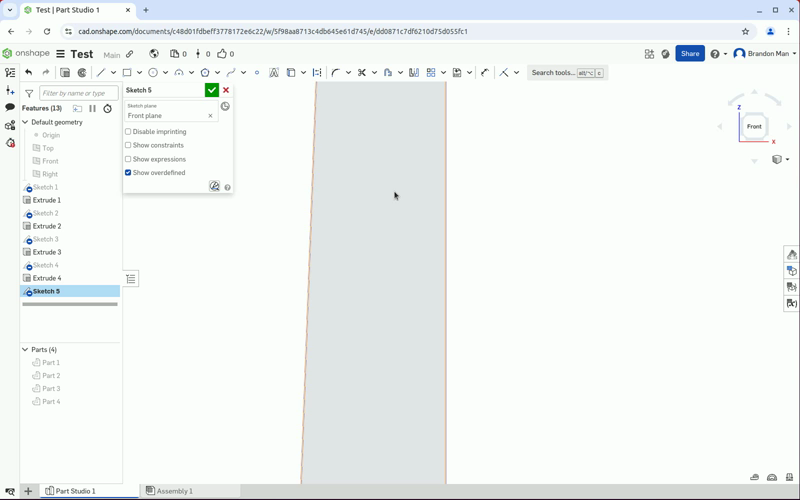
scroll(-6)
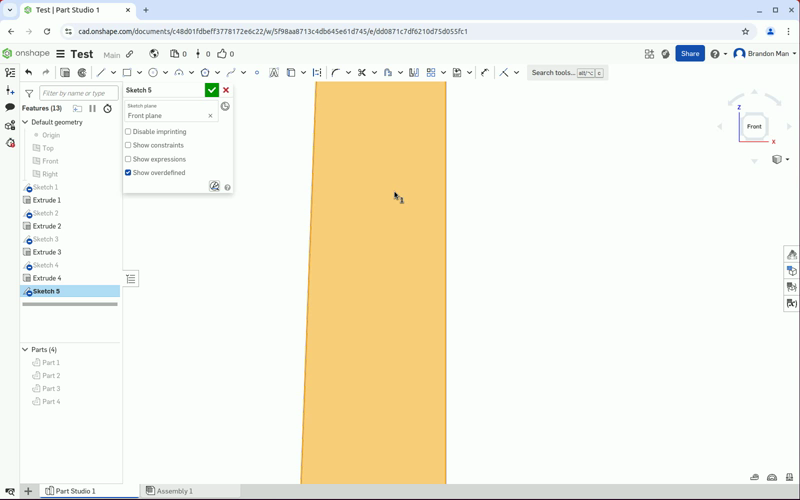
scroll(-6)
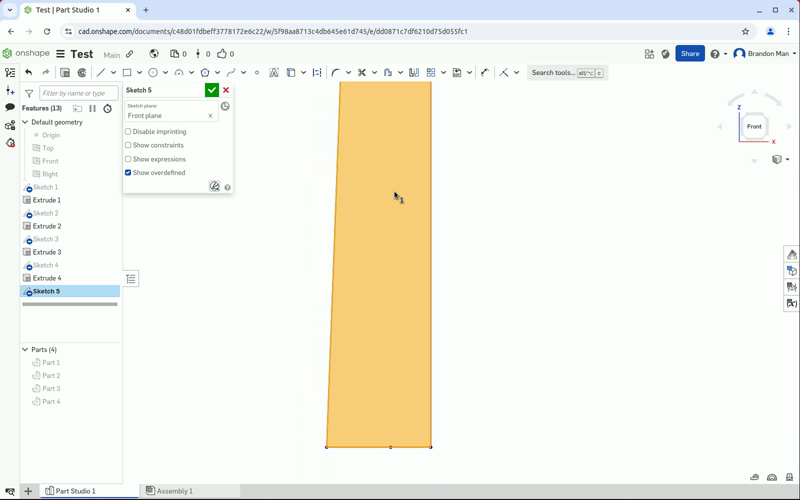
scroll(-6)
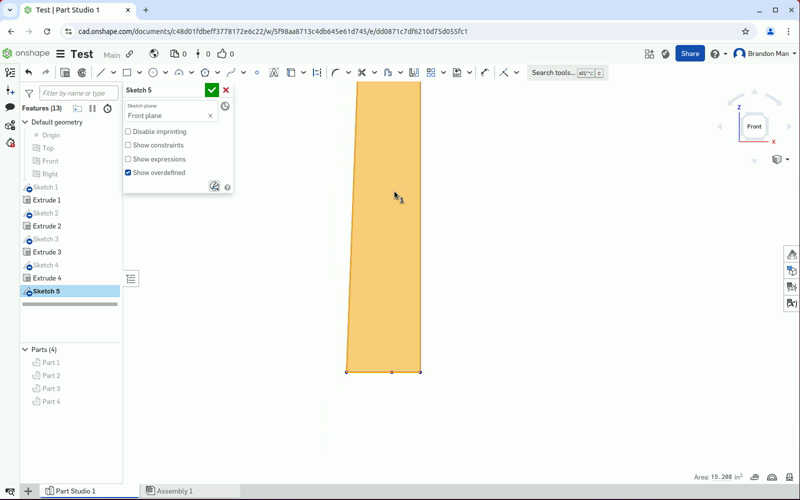
scroll(-6)
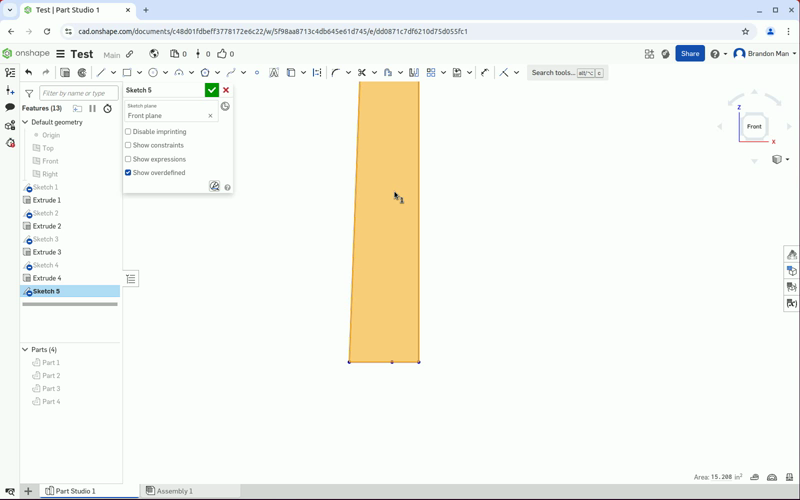
scroll(-6)
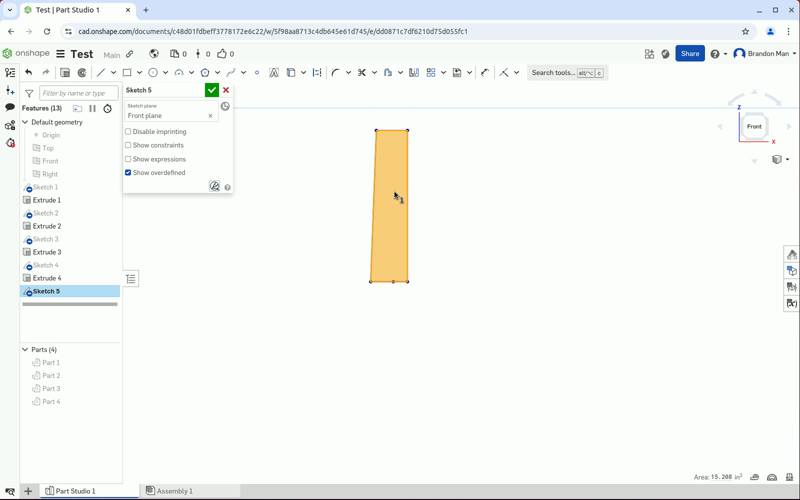
scroll(-6)
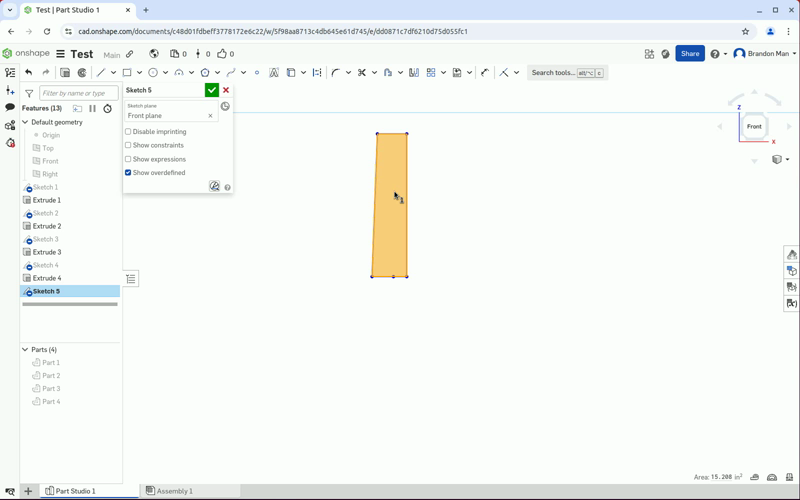
scroll(-6)
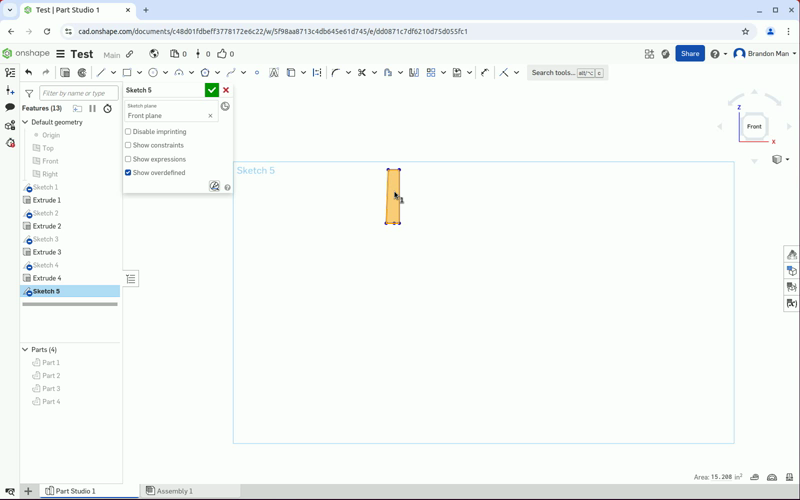
mouse_move(73, 352)
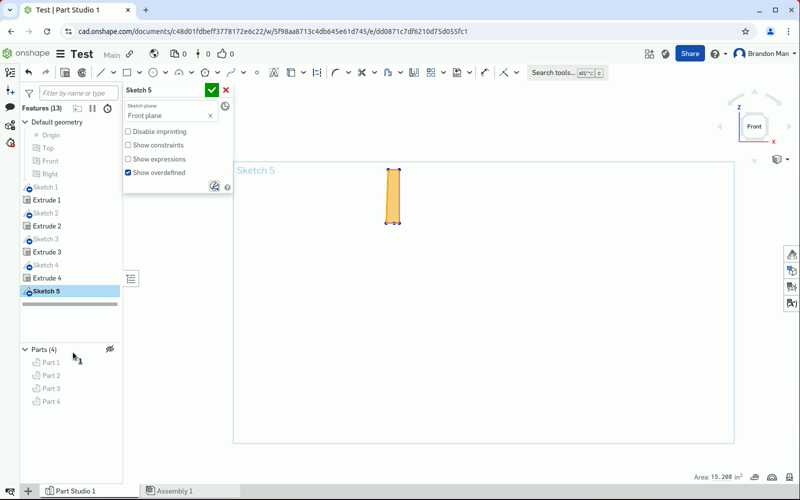
key(shift+y)
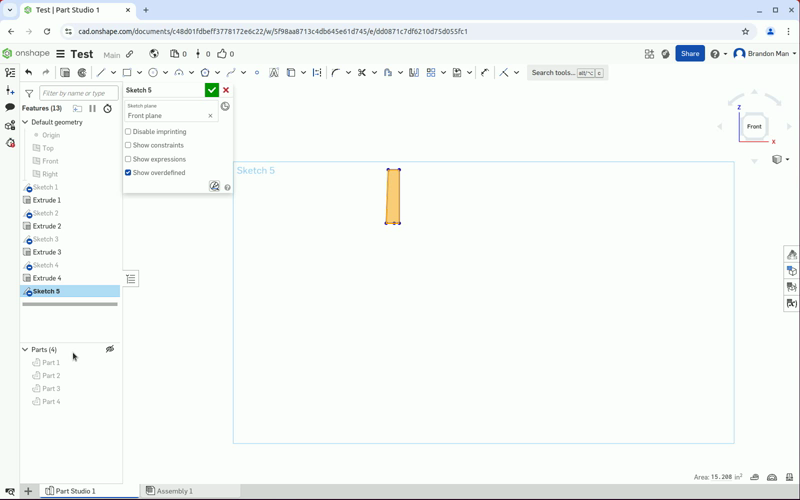
key(shift+e)
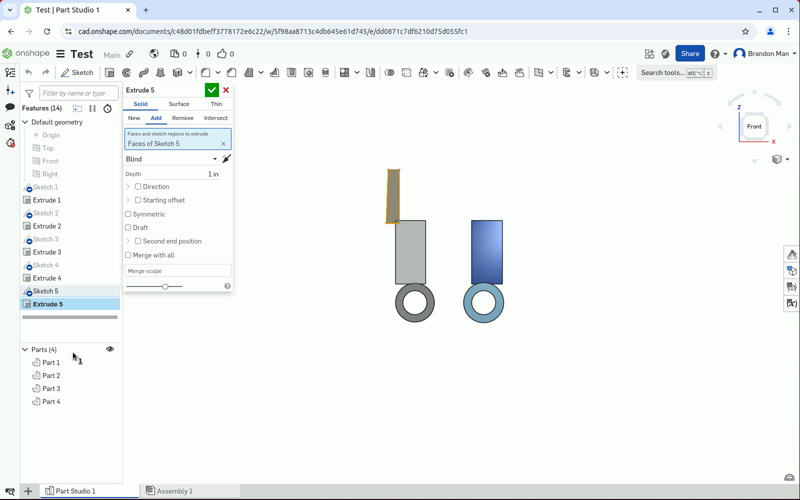
mouse_move(143, 106)
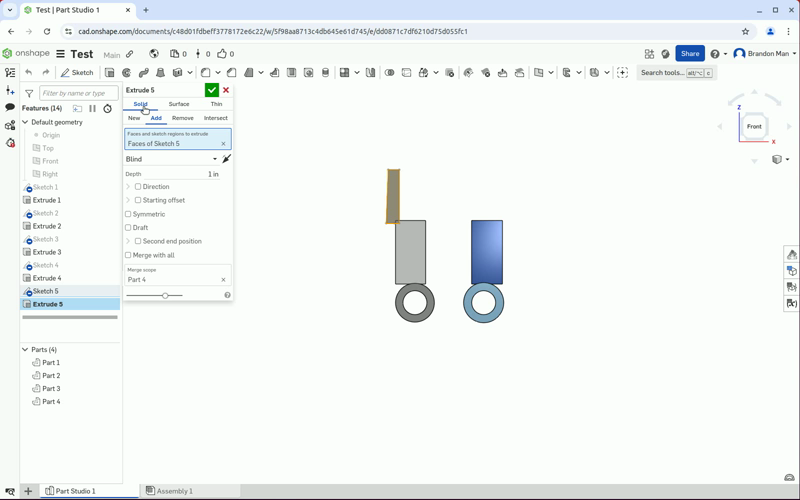
click(143, 106)
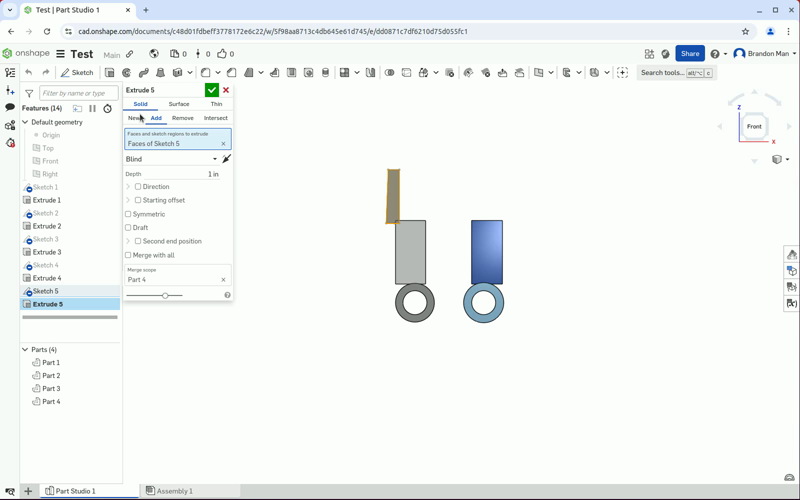
mouse_move(137, 120)
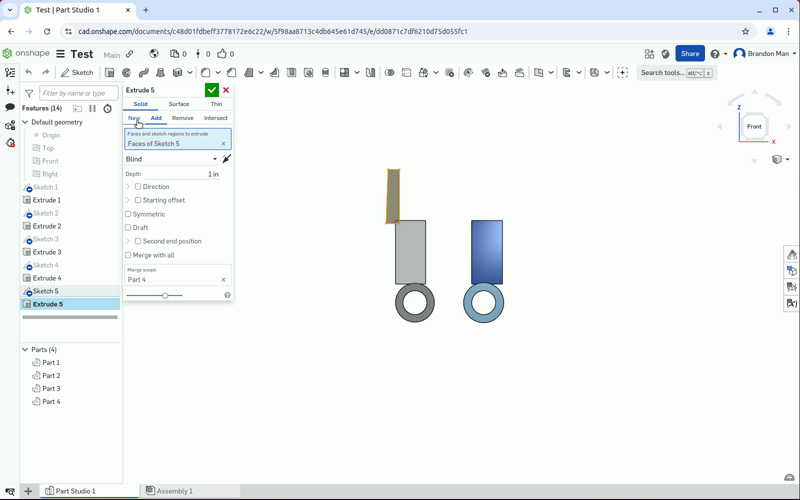
click(137, 120)
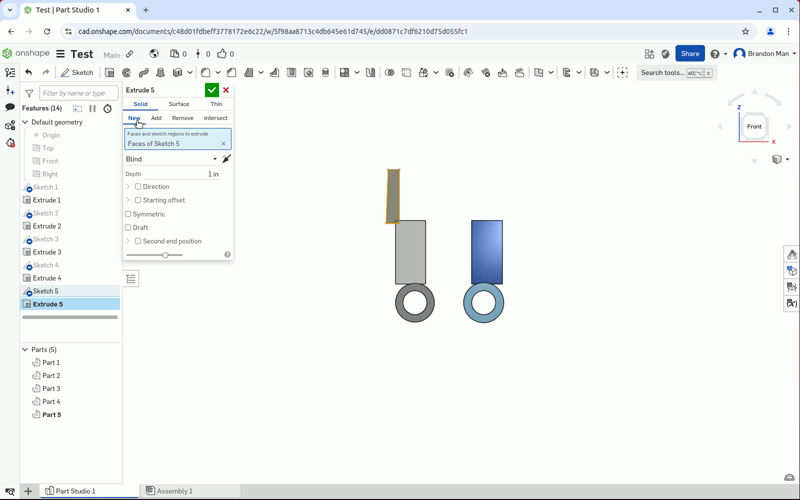
key(tab, 4)
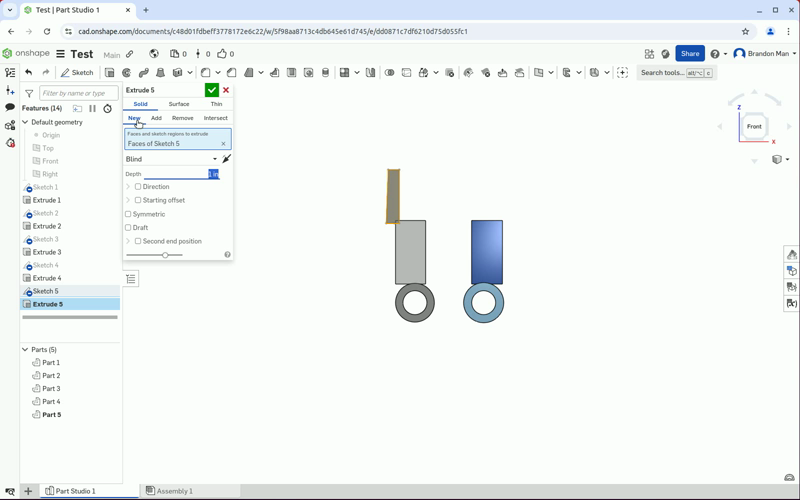
text(25.034)
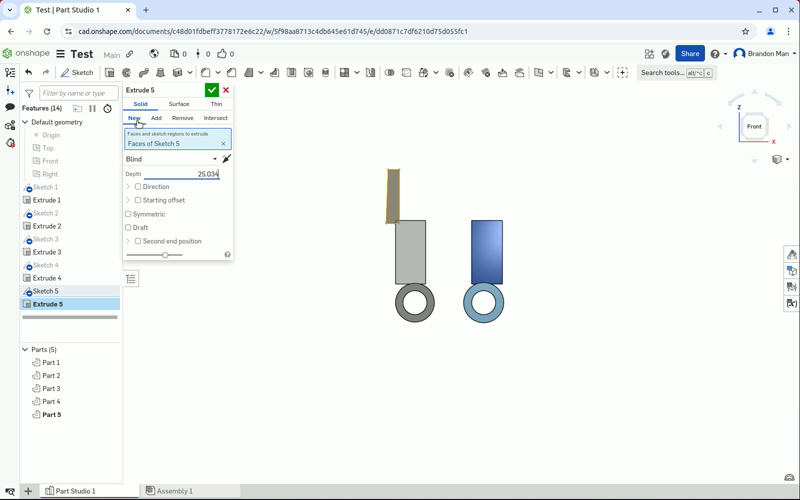
key(tab, 3)
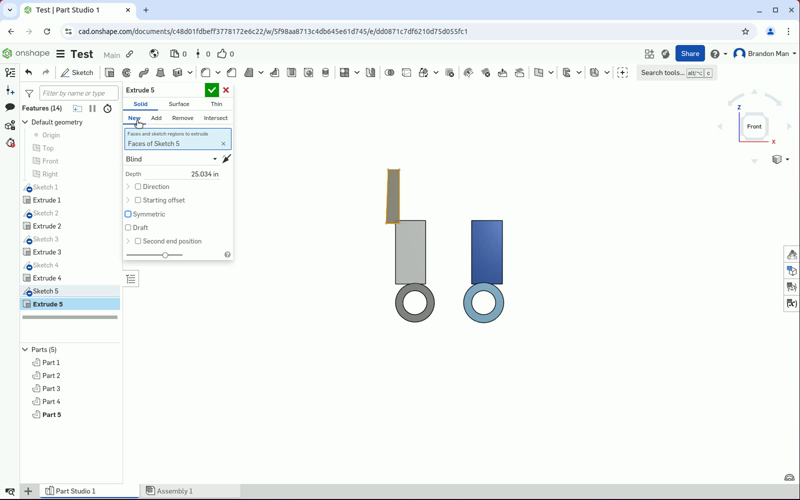
key(space)
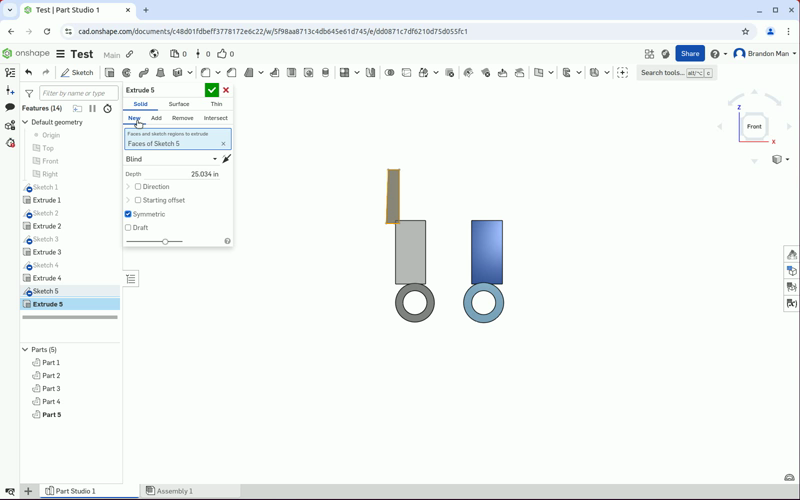
key(enter)
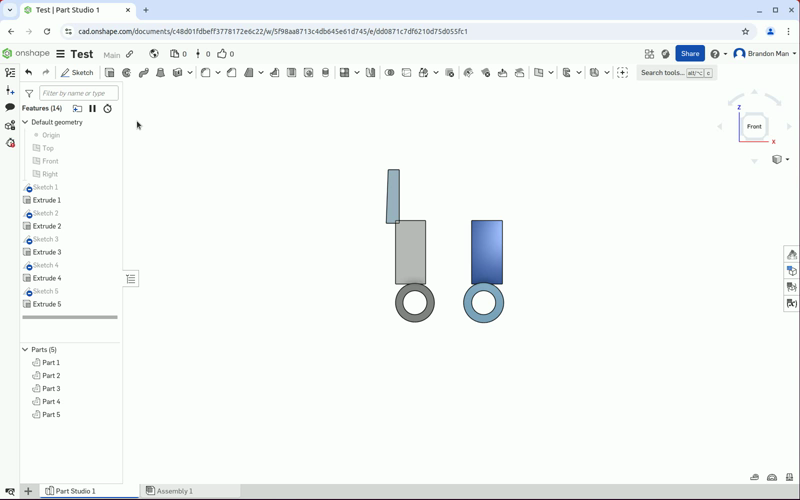
key(shift+h)
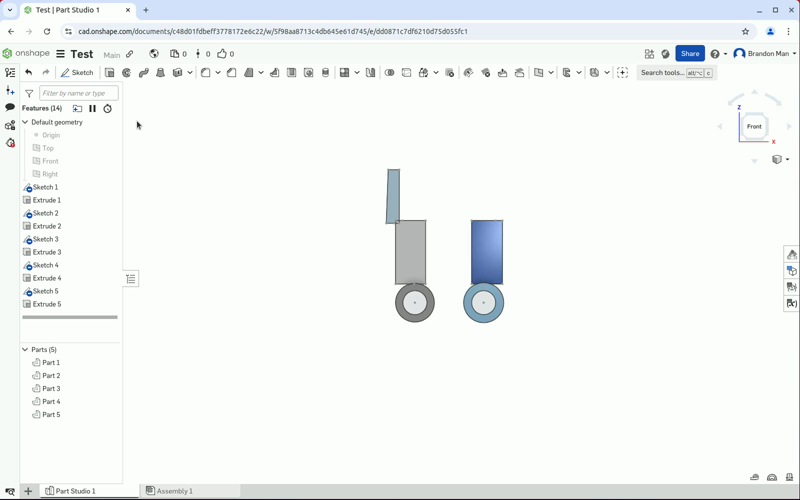
key(shift+h)
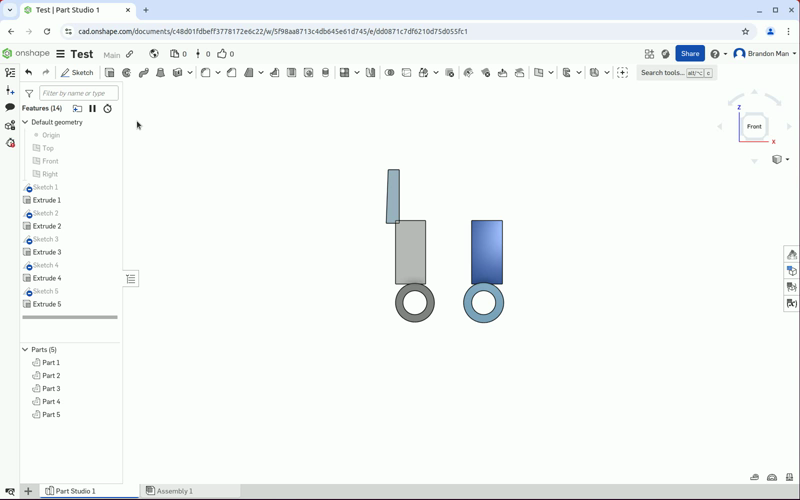
mouse_move(73, 189)
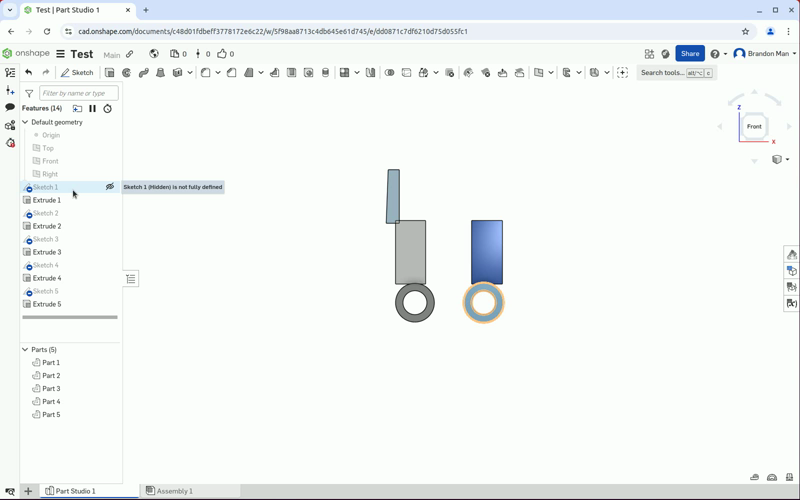
click(73, 189)
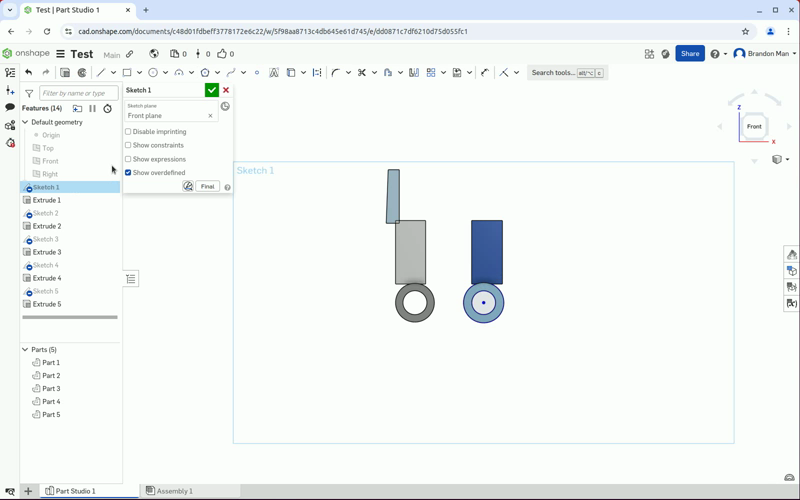
mouse_move(229, 92)
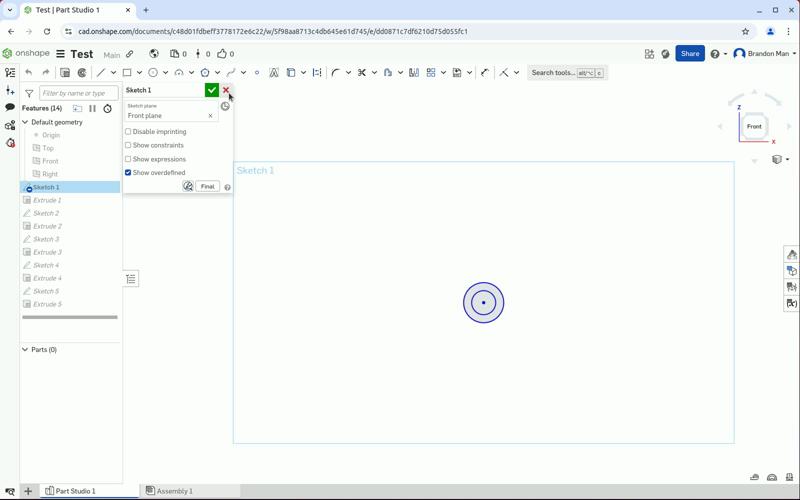
click(229, 92)
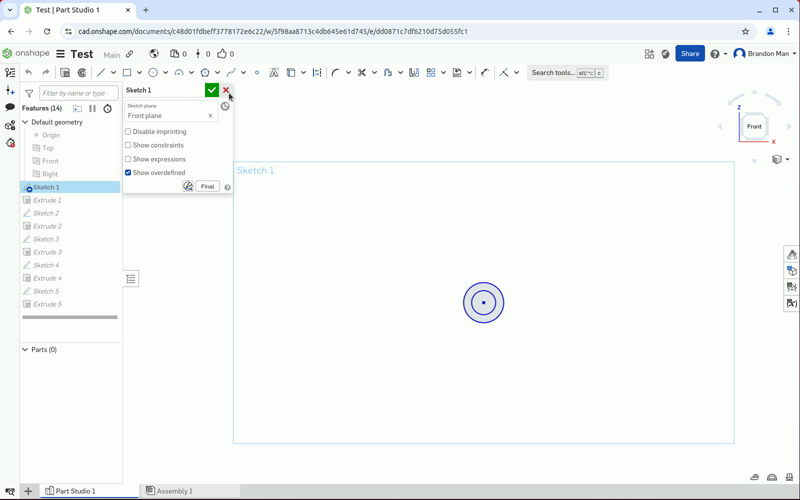
key(shift+s)
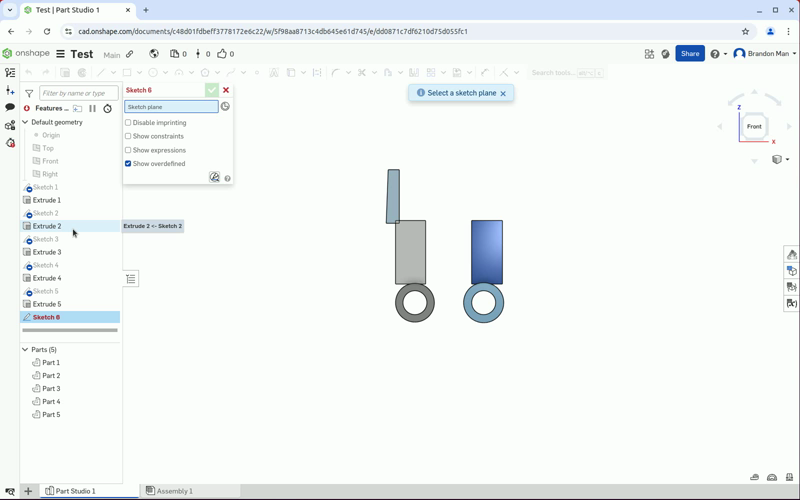
scroll(3)
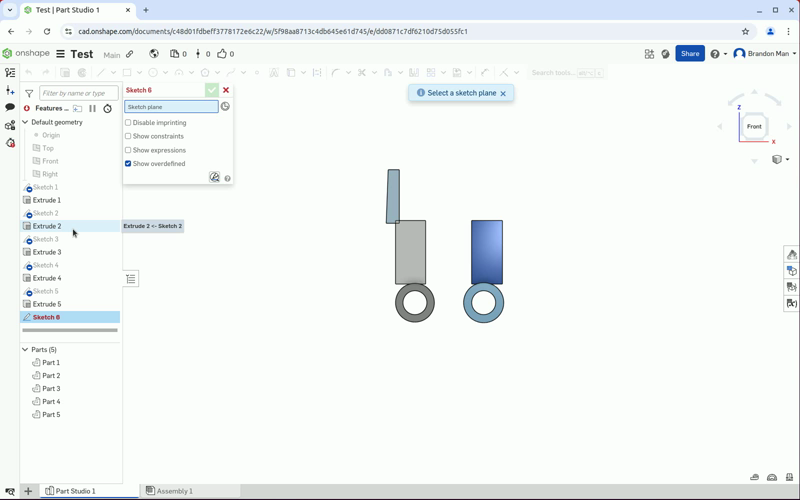
mouse_move(73, 163)
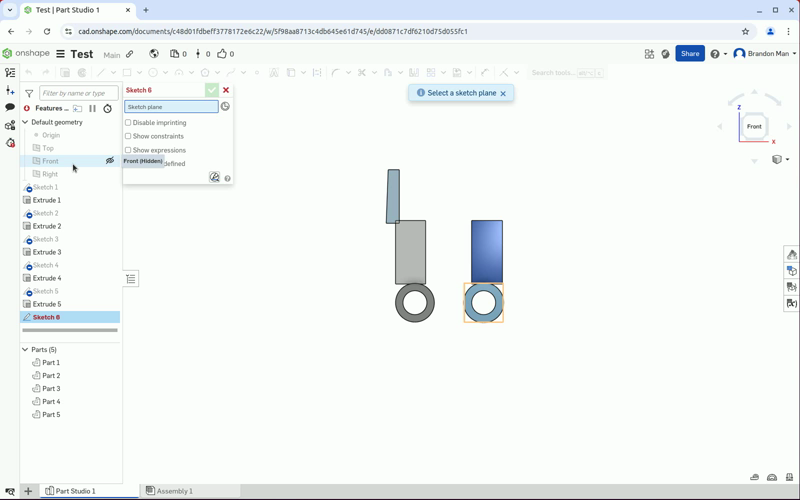
click(73, 163)
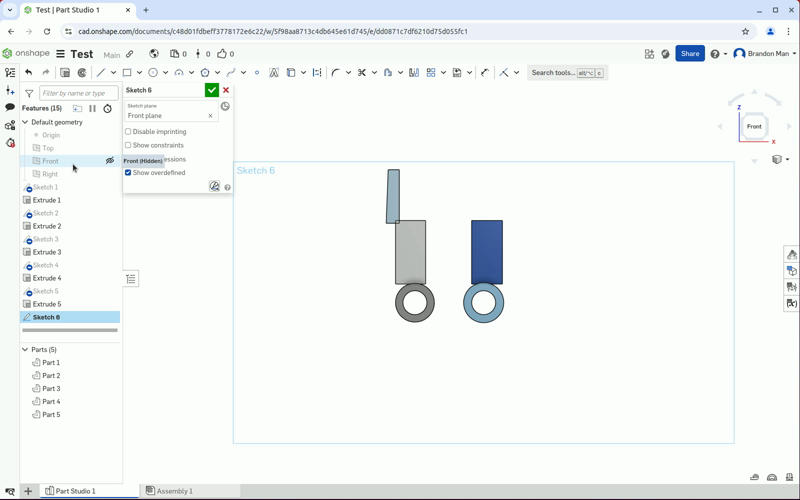
mouse_move(73, 352)
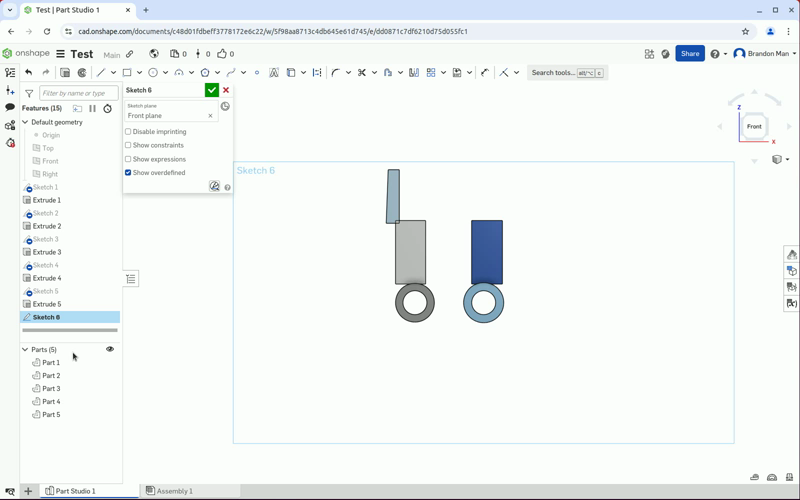
key(y)
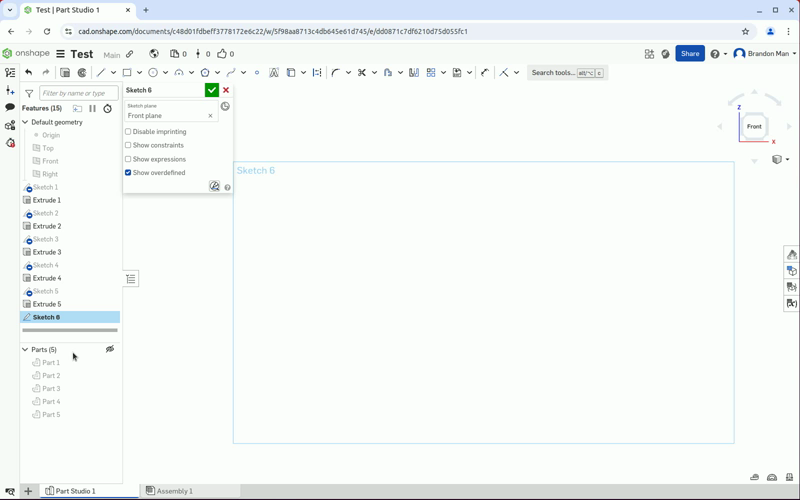
key(l)
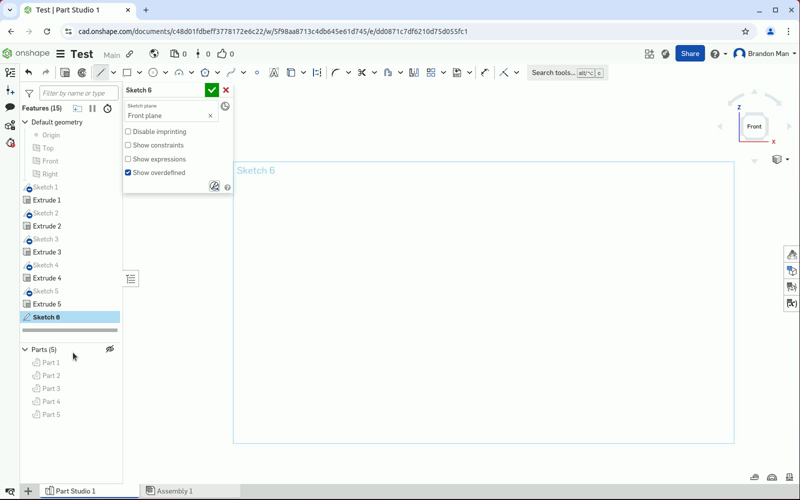
key_down(shift)
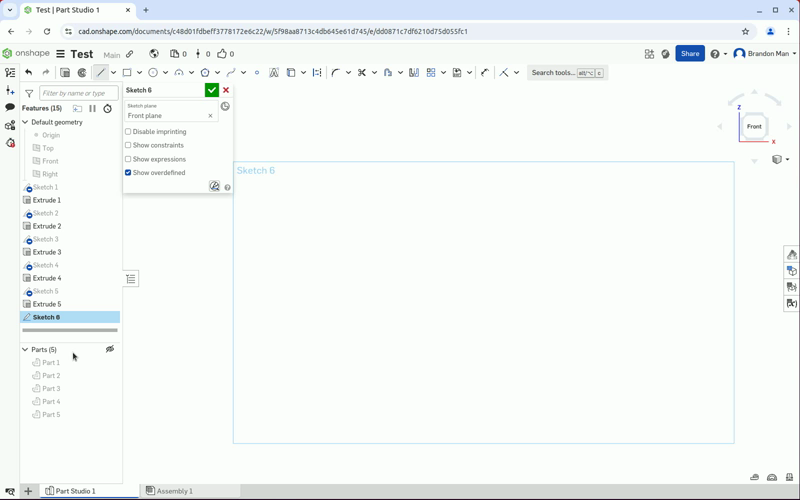
mouse_move(468, 223)
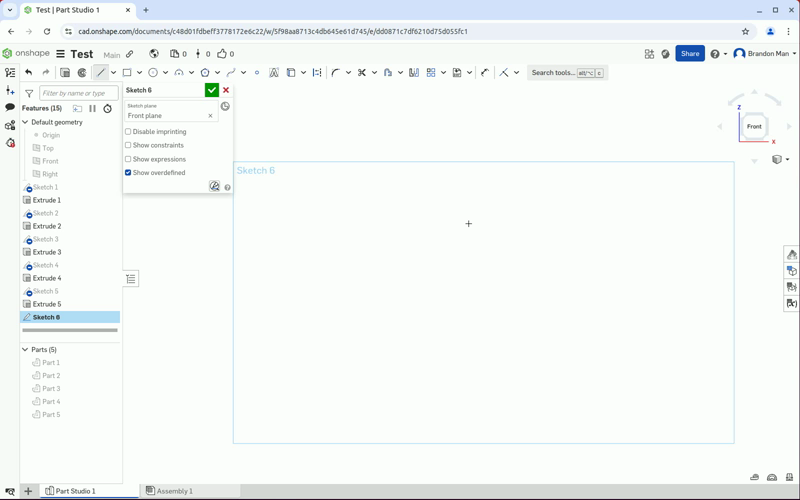
click(468, 223)
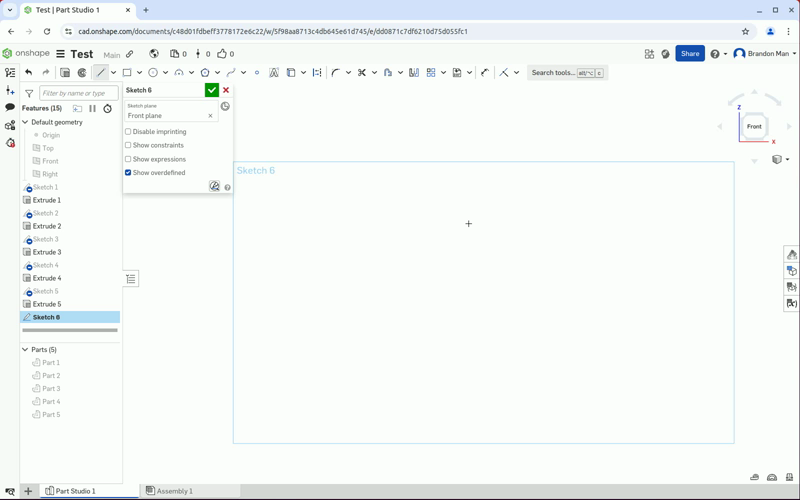
key_up(shift)
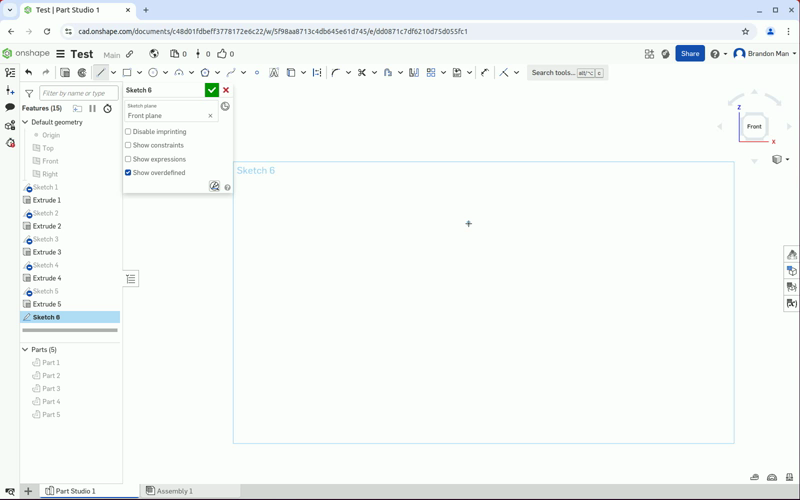
key_down(shift)
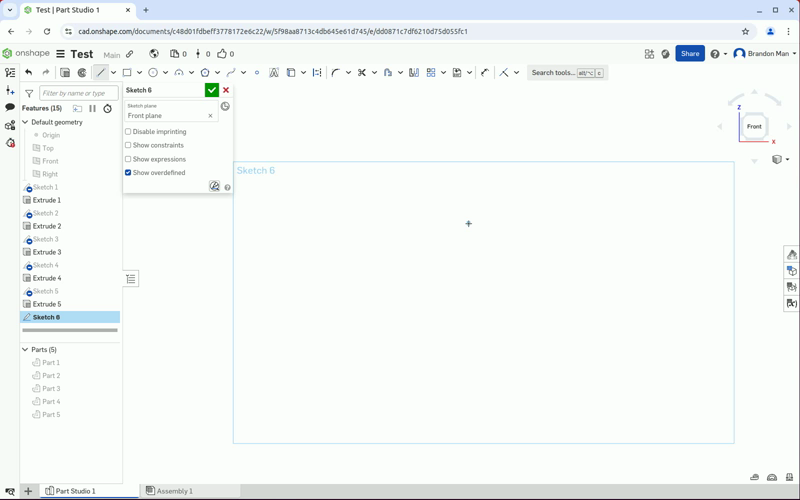
mouse_move(498, 223)
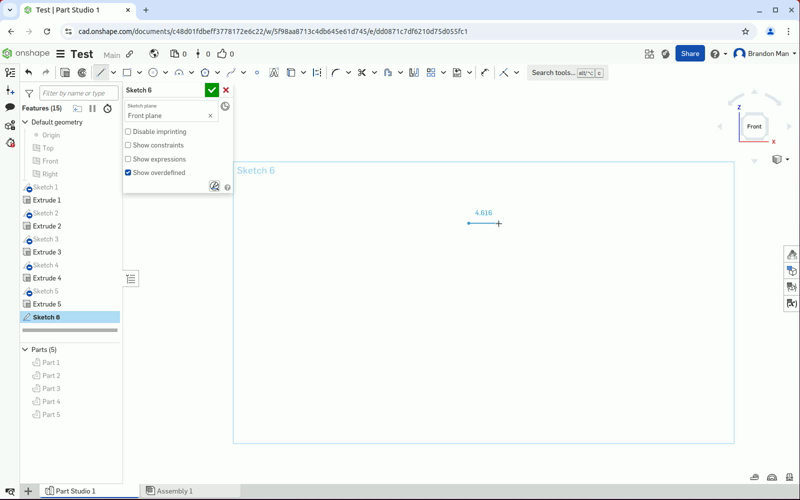
mouse_move(474, 223)
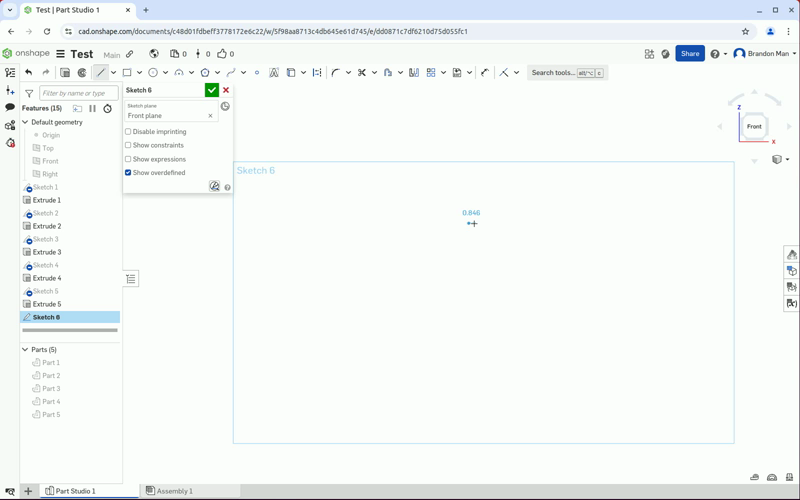
scroll(6)
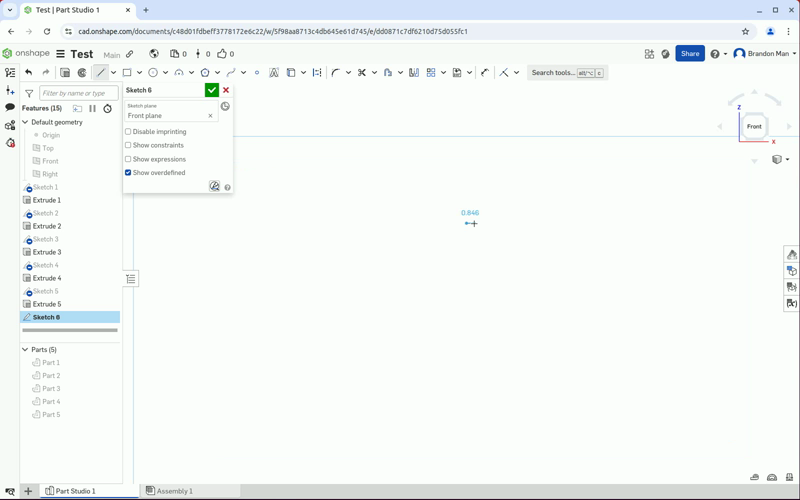
scroll(6)
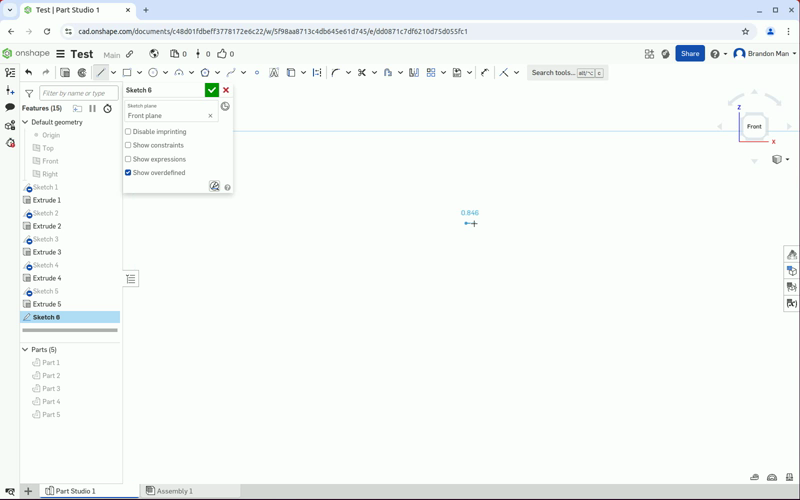
scroll(6)
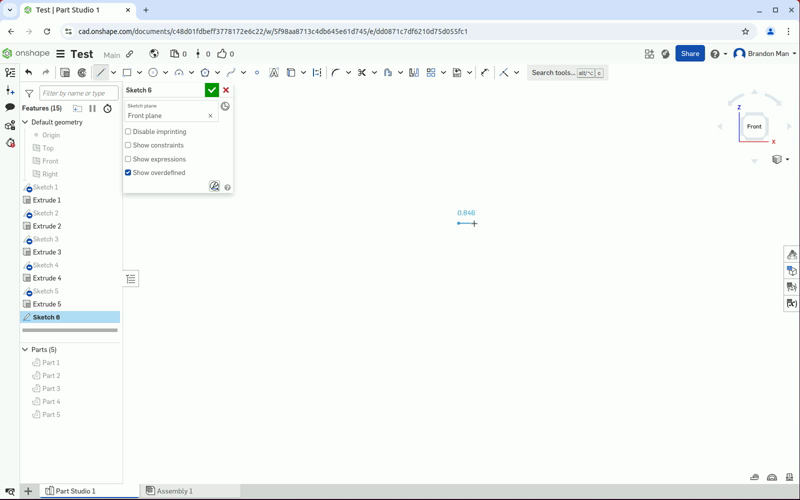
scroll(6)
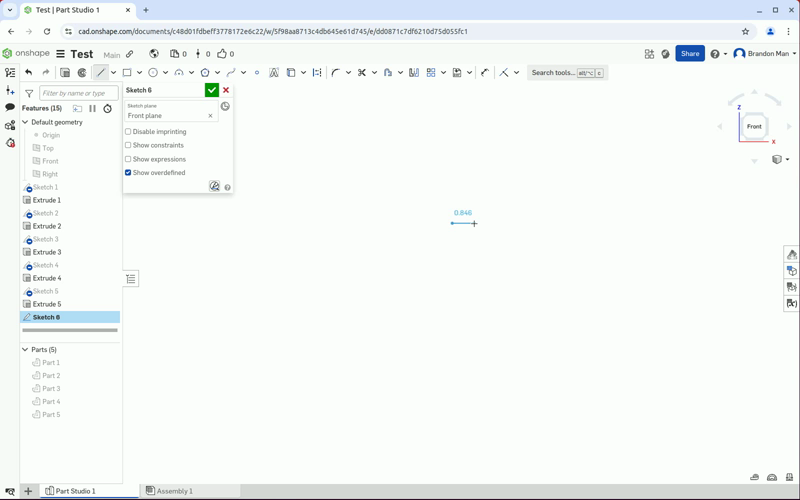
scroll(6)
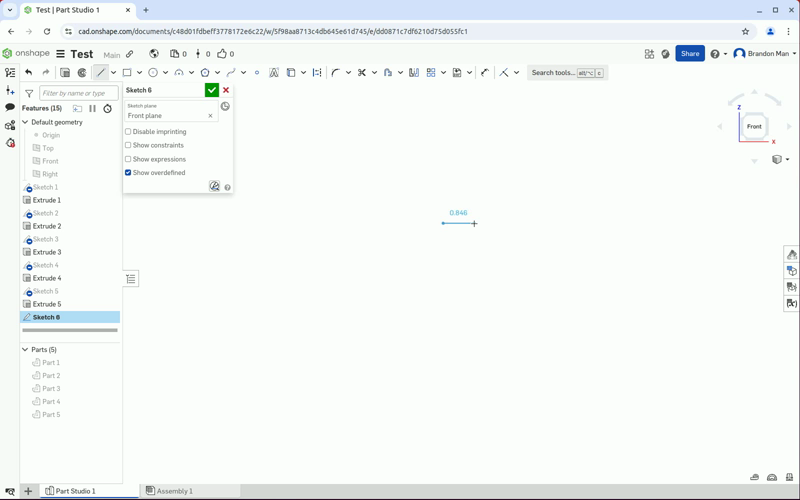
scroll(6)
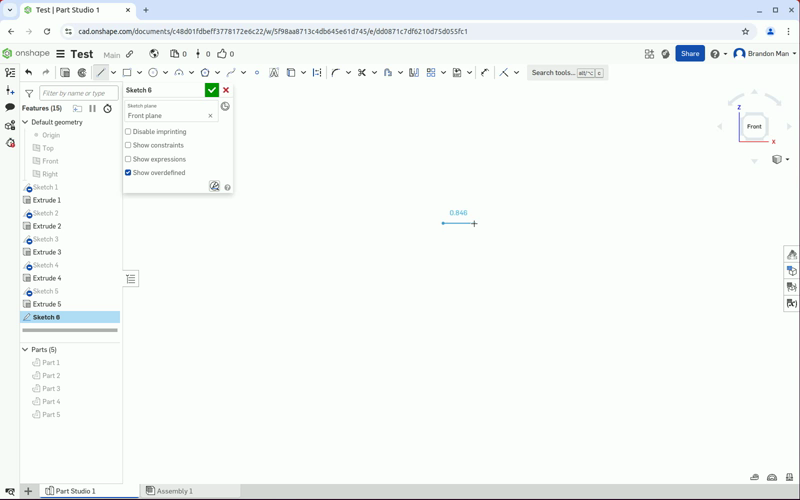
scroll(6)
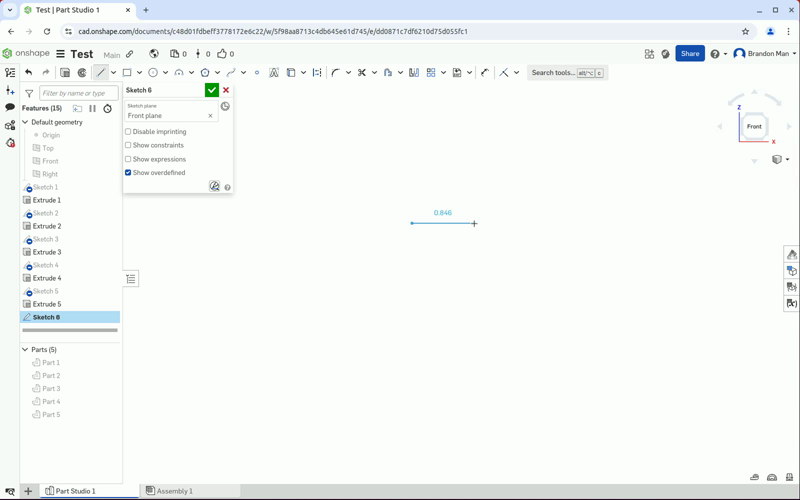
click(474, 223)
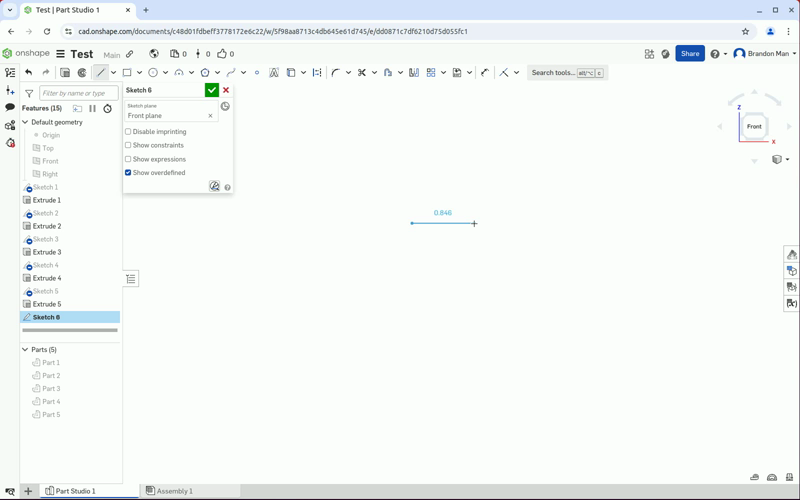
scroll(-6)
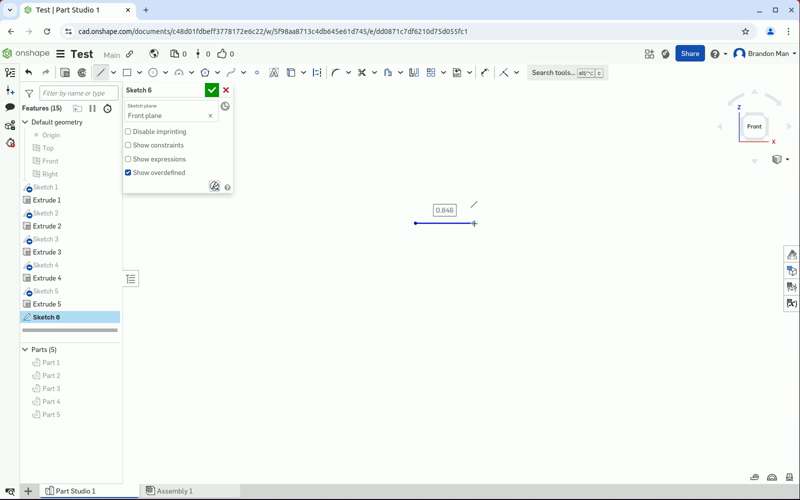
scroll(-6)
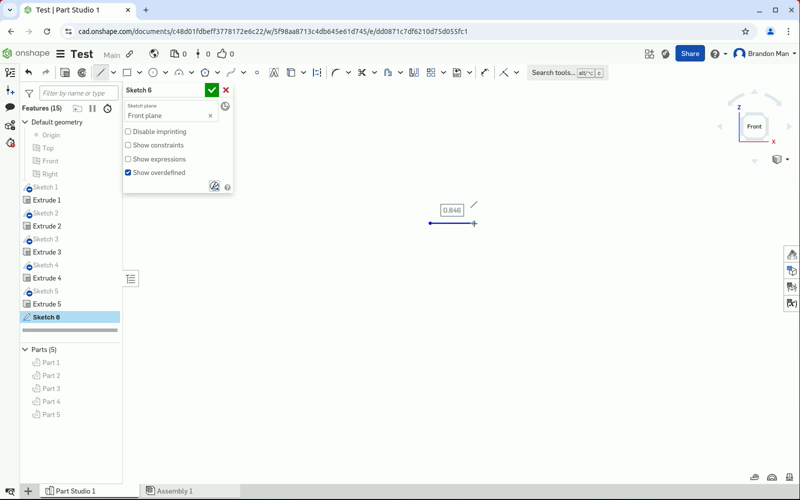
scroll(-6)
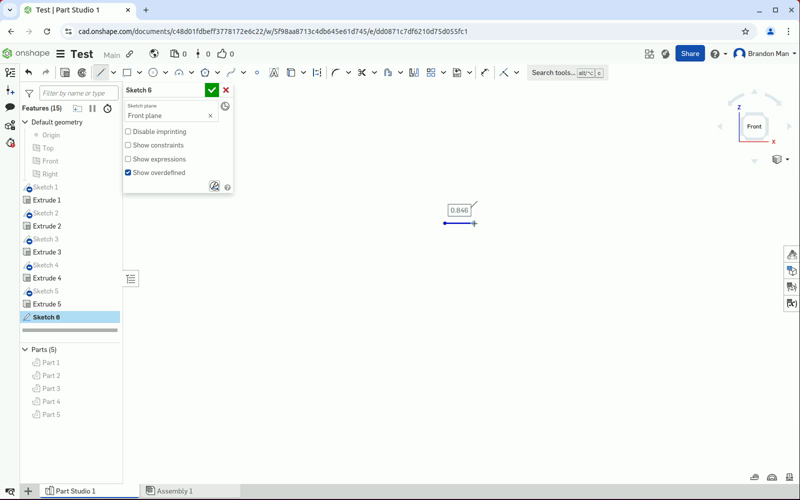
scroll(-6)
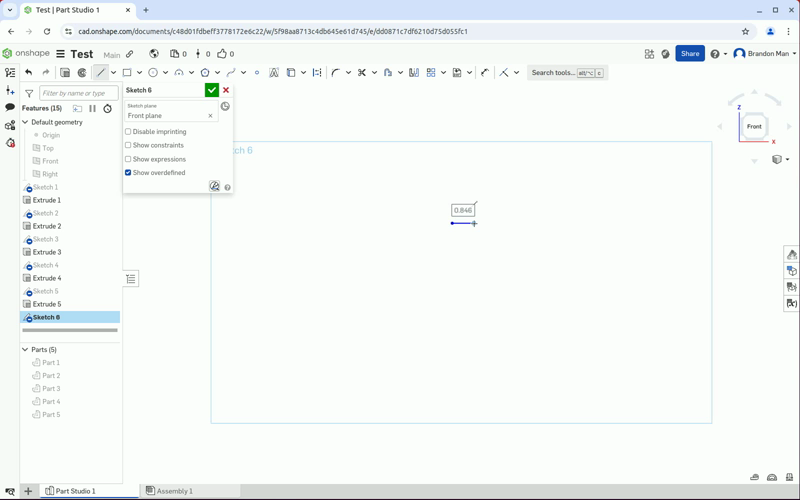
scroll(-6)
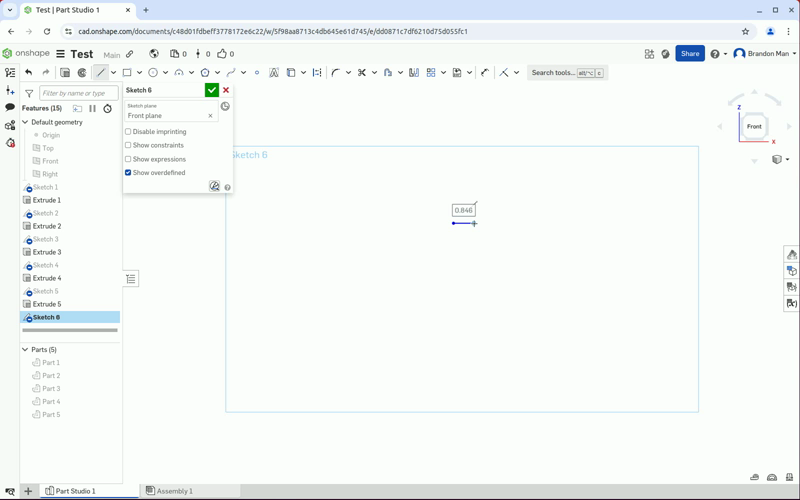
scroll(-6)
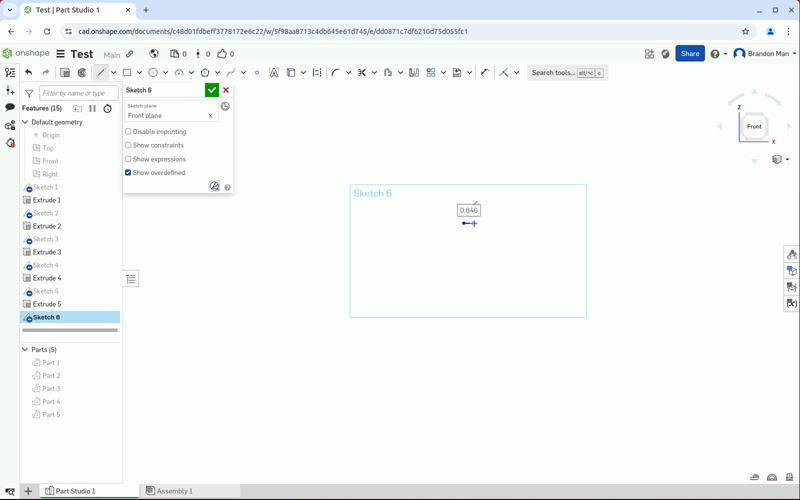
scroll(-6)
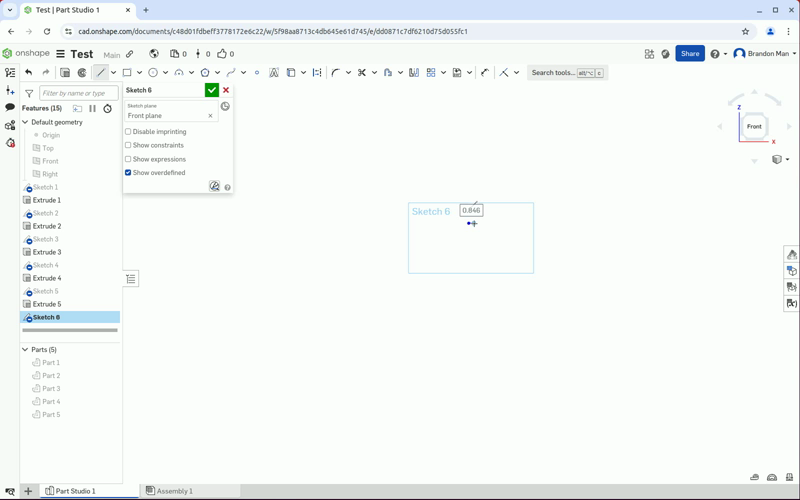
key_up(shift)
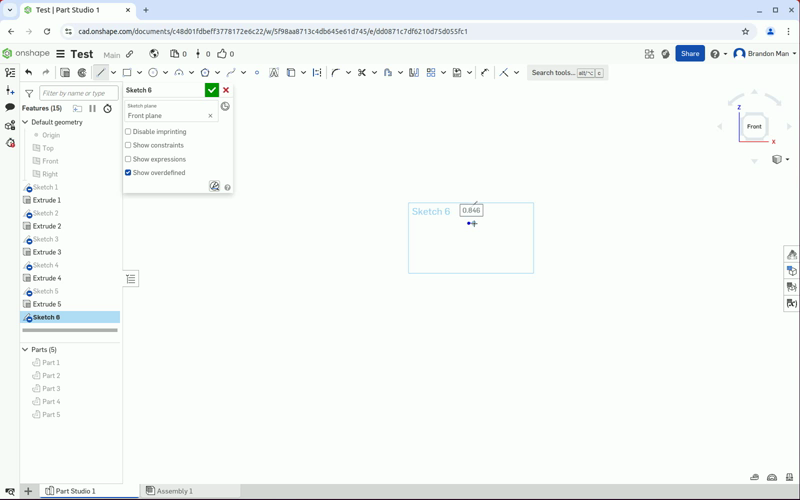
key_down(shift)
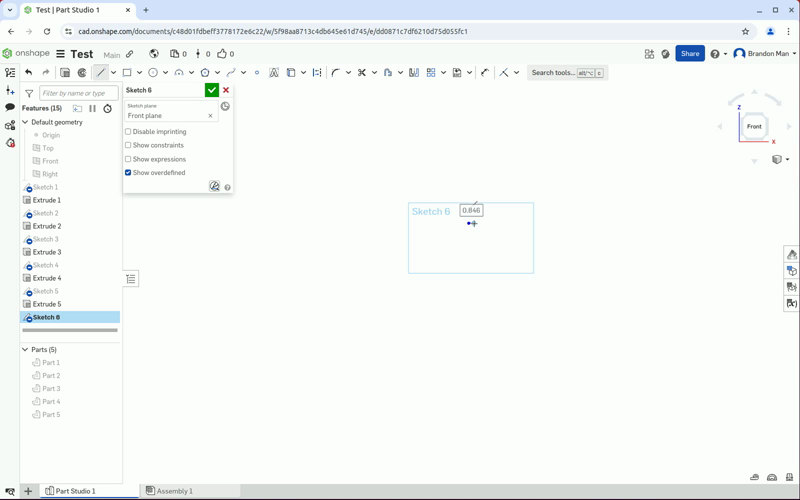
mouse_move(504, 223)
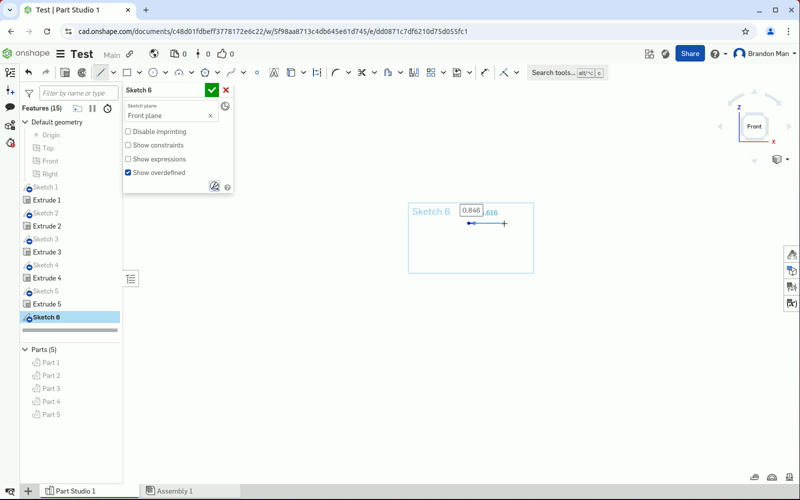
mouse_move(480, 223)
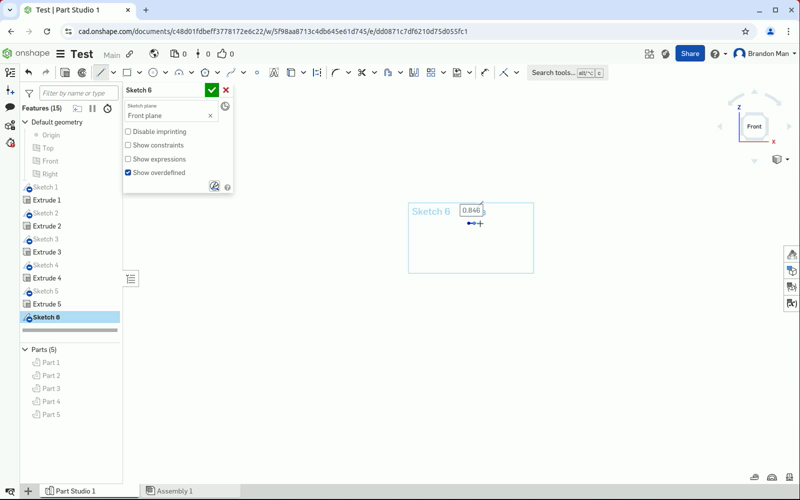
scroll(6)
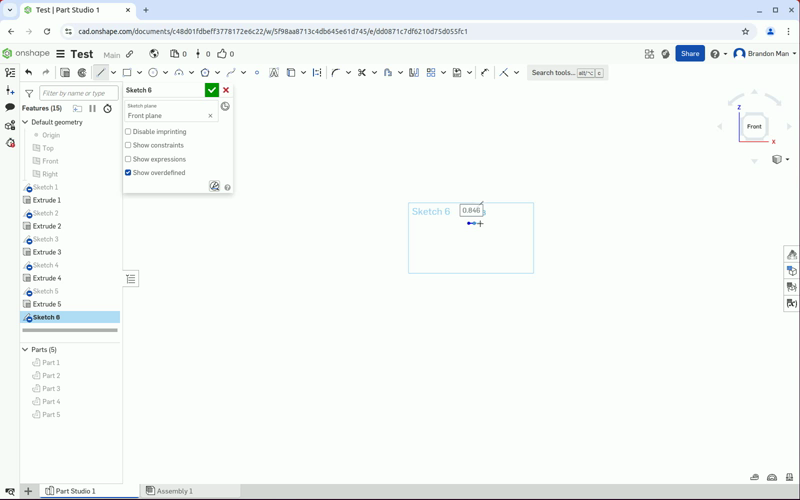
scroll(6)
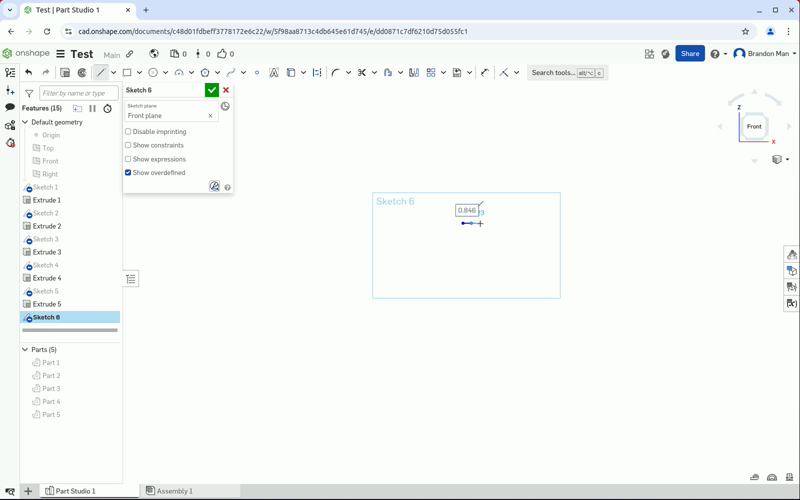
scroll(6)
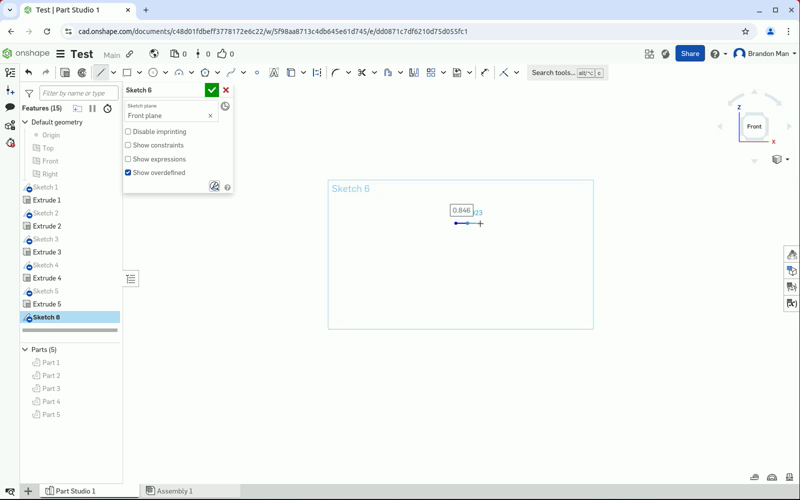
scroll(6)
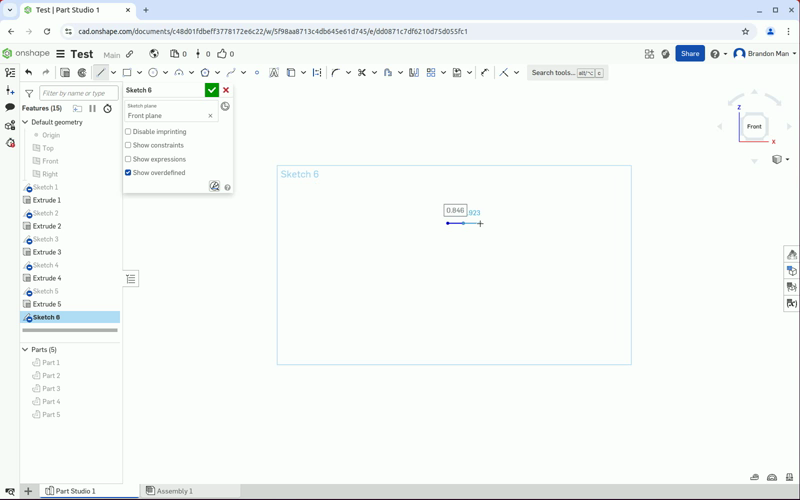
scroll(6)
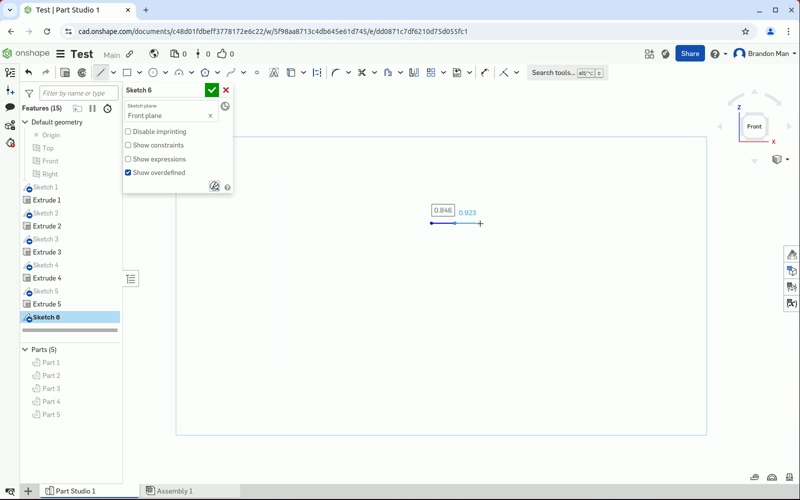
scroll(6)
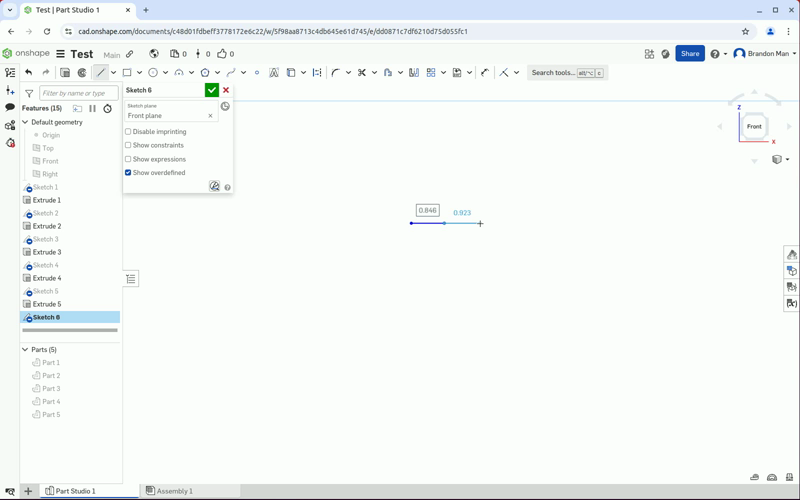
scroll(6)
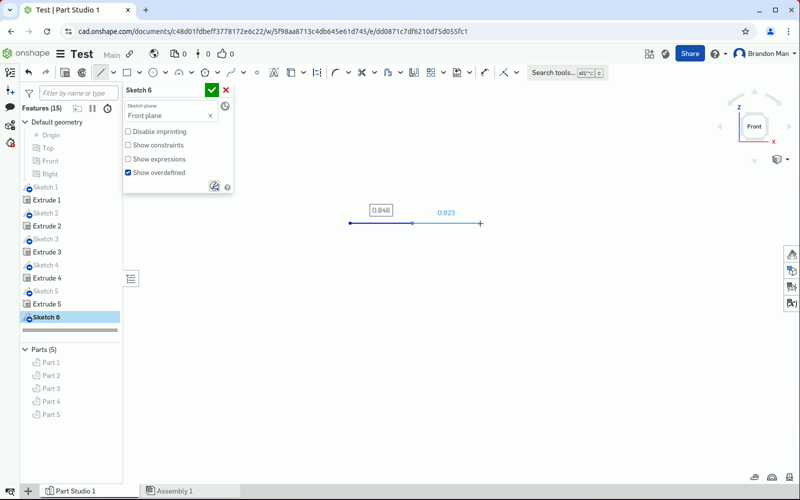
click(480, 223)
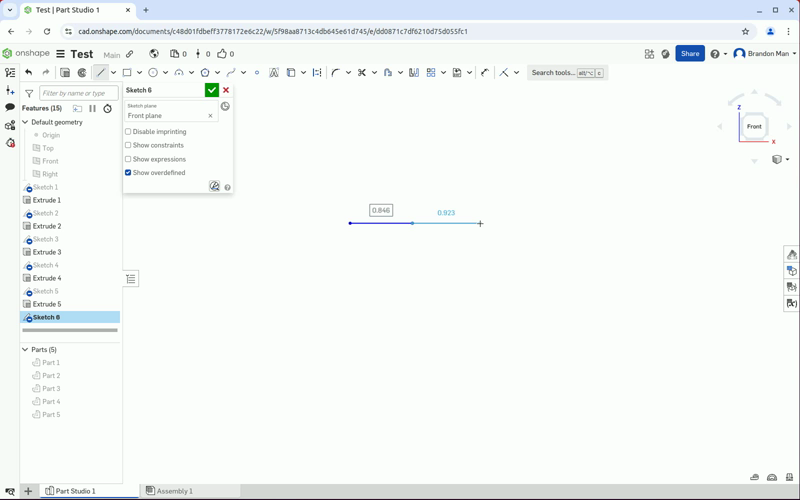
scroll(-6)
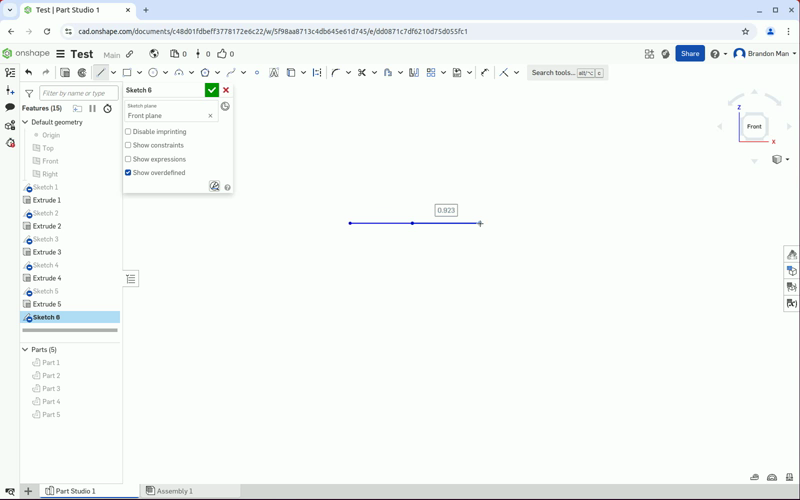
scroll(-6)
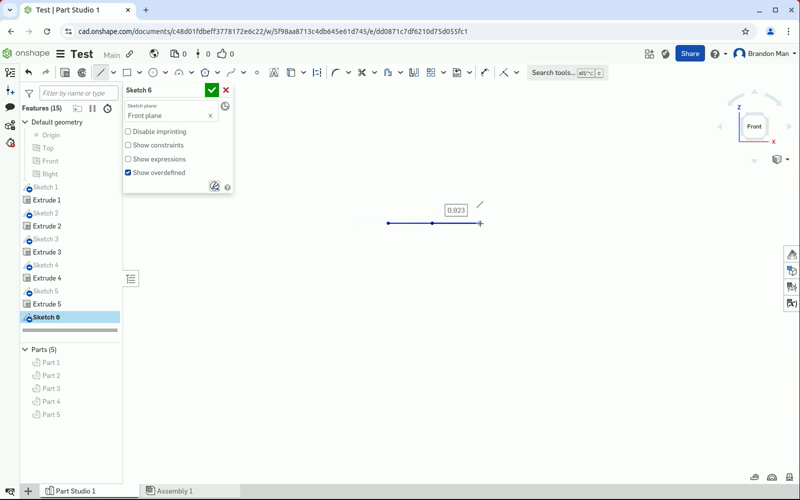
scroll(-6)
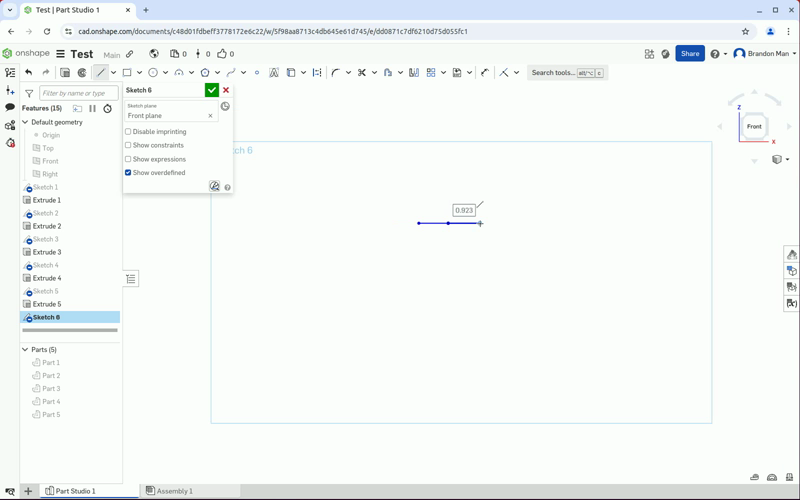
scroll(-6)
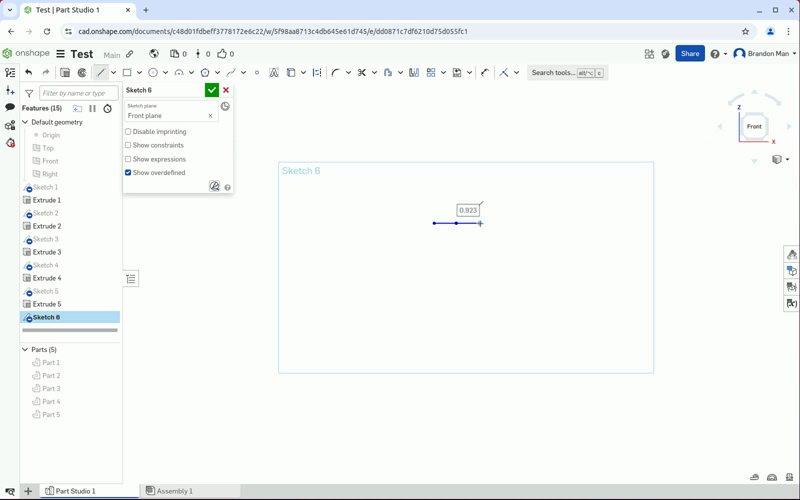
scroll(-6)
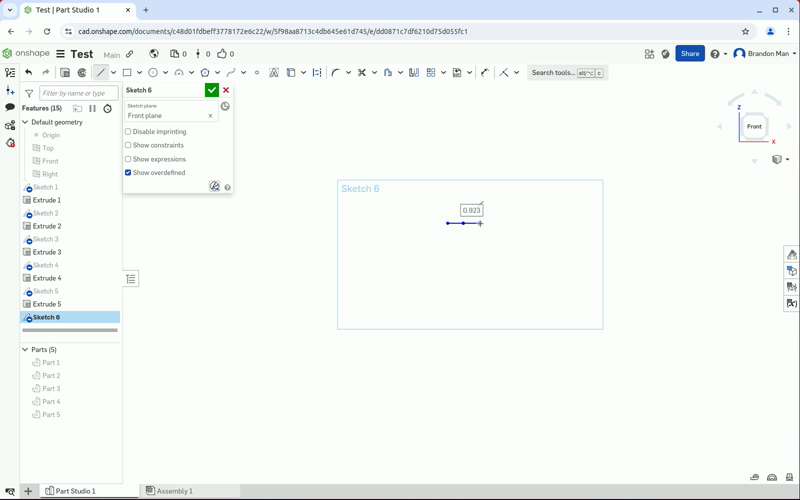
scroll(-6)
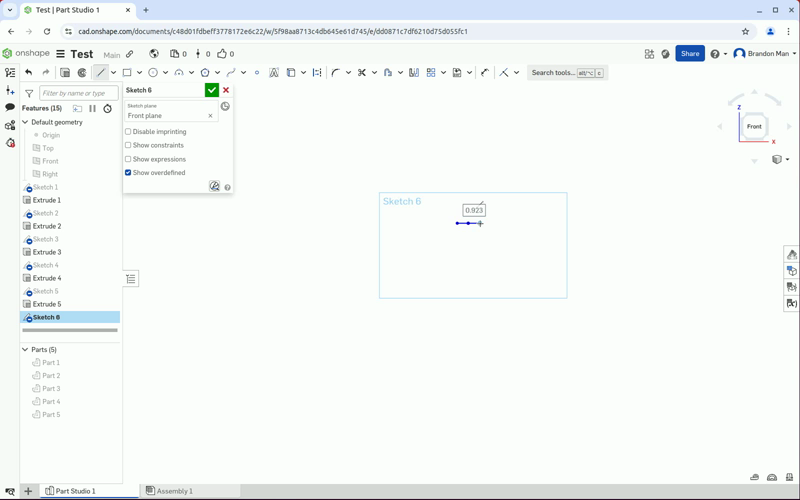
scroll(-6)
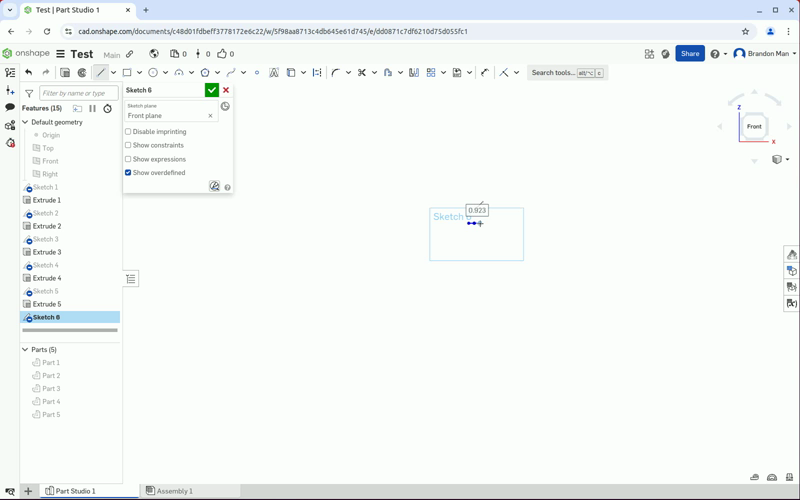
key_up(shift)
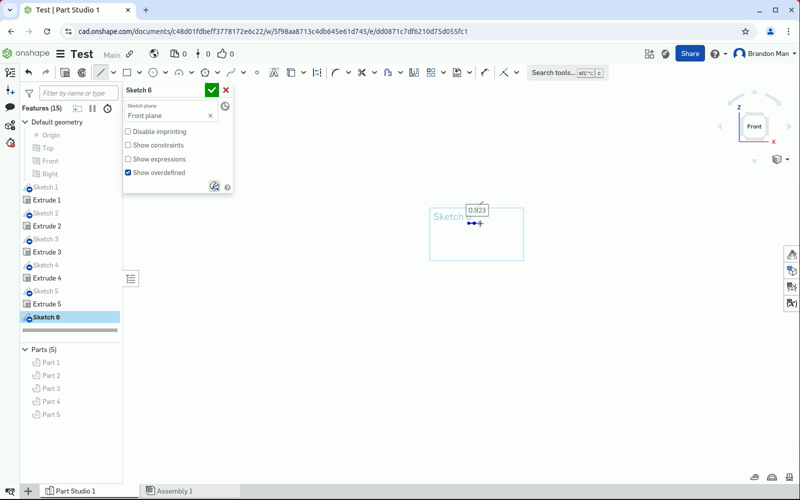
key_down(shift)
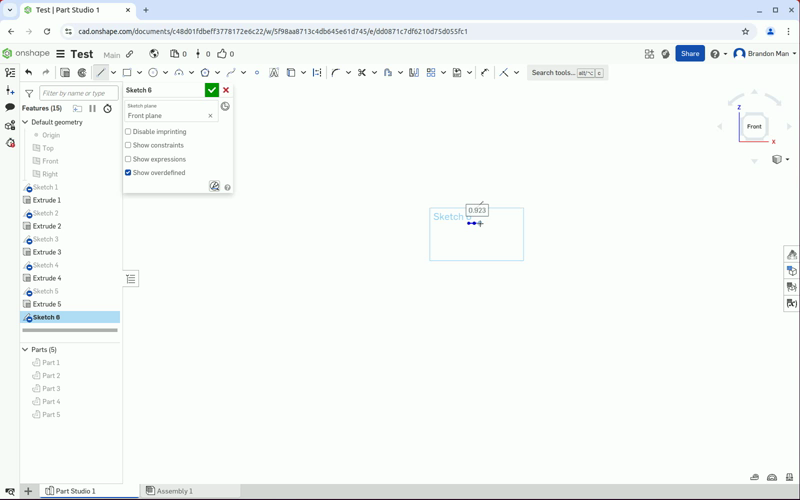
mouse_move(510, 223)
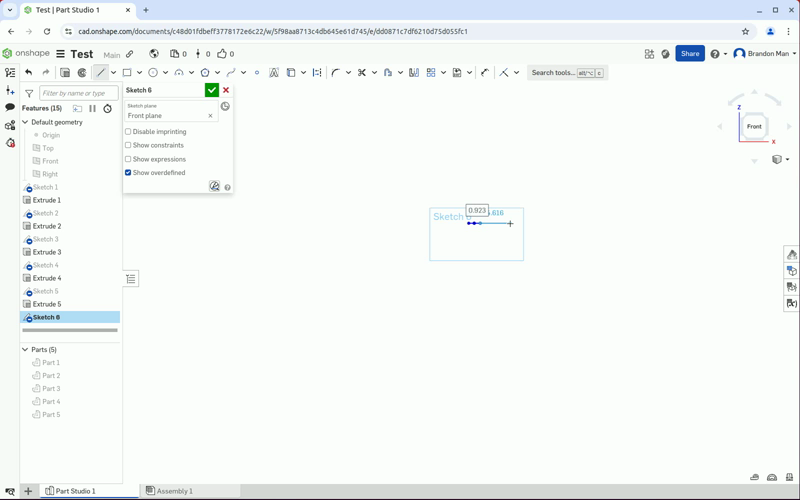
mouse_move(480, 169)
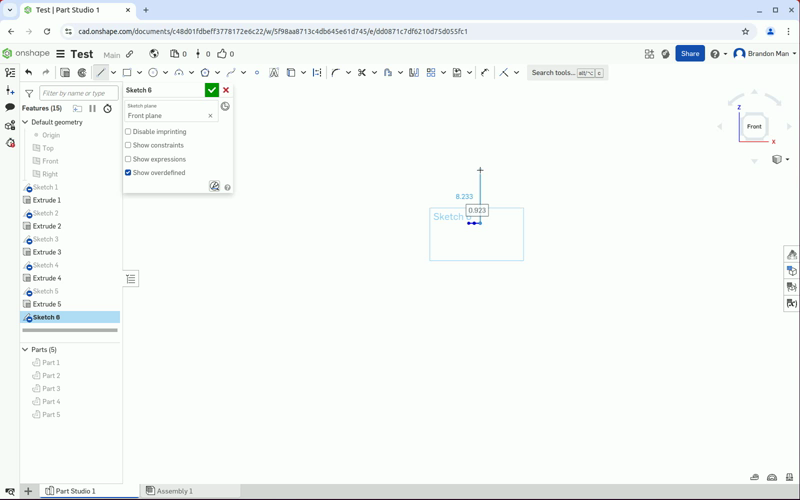
click(480, 169)
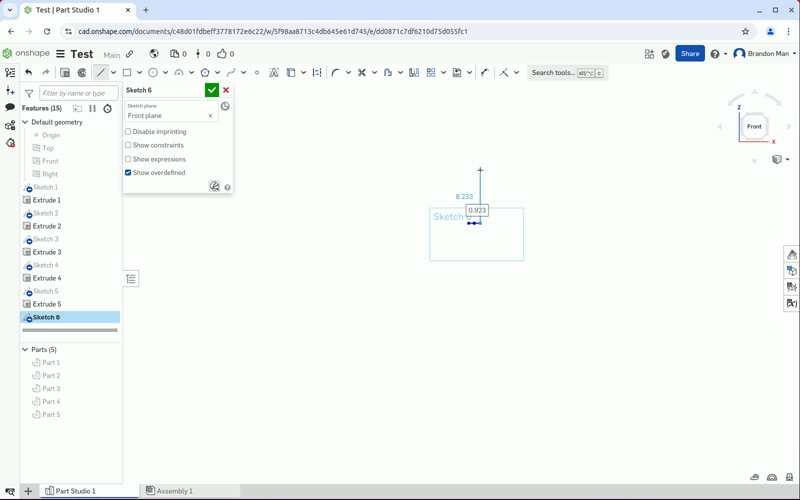
key_up(shift)
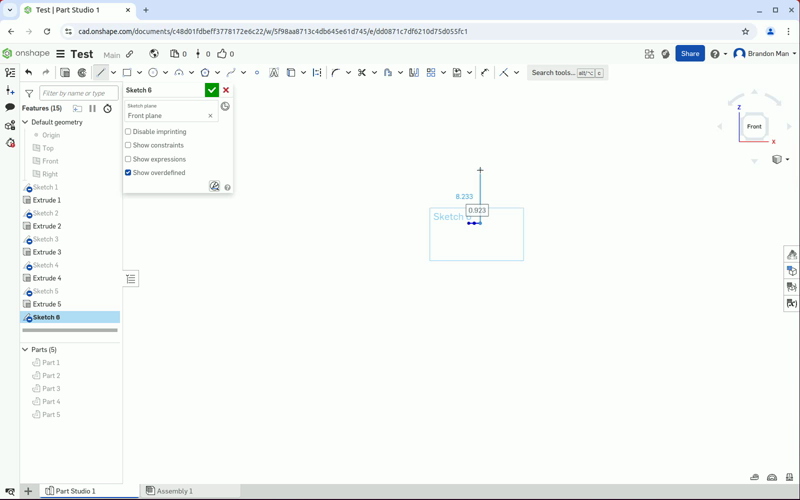
key_down(shift)
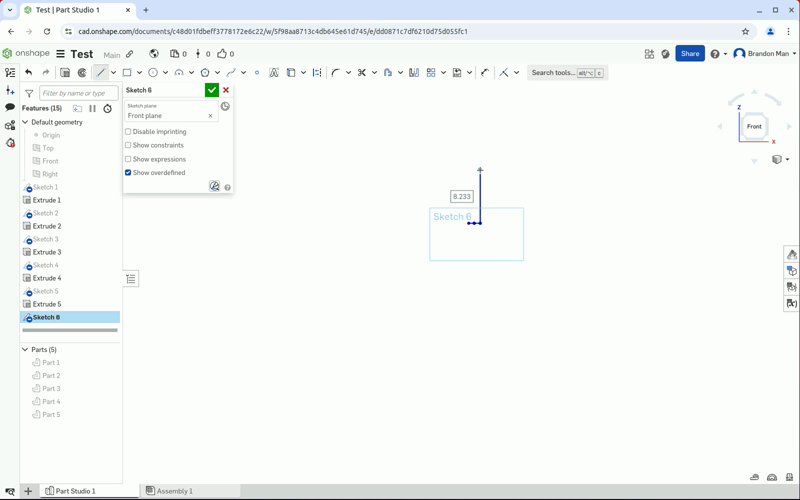
mouse_move(510, 169)
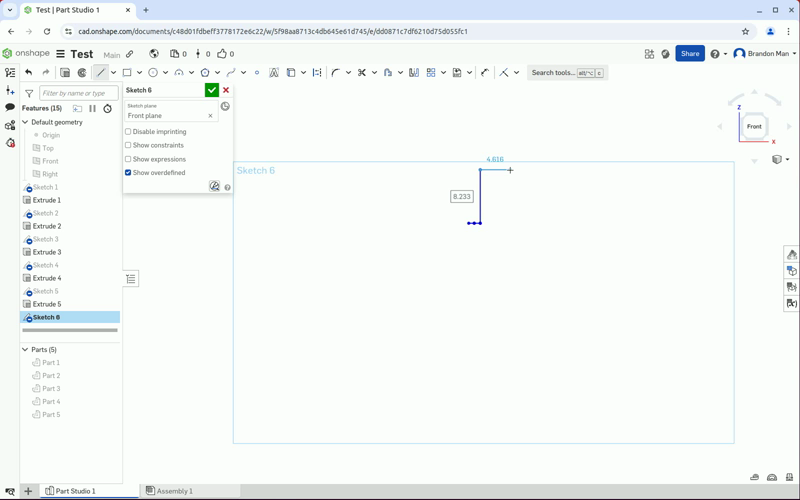
mouse_move(468, 169)
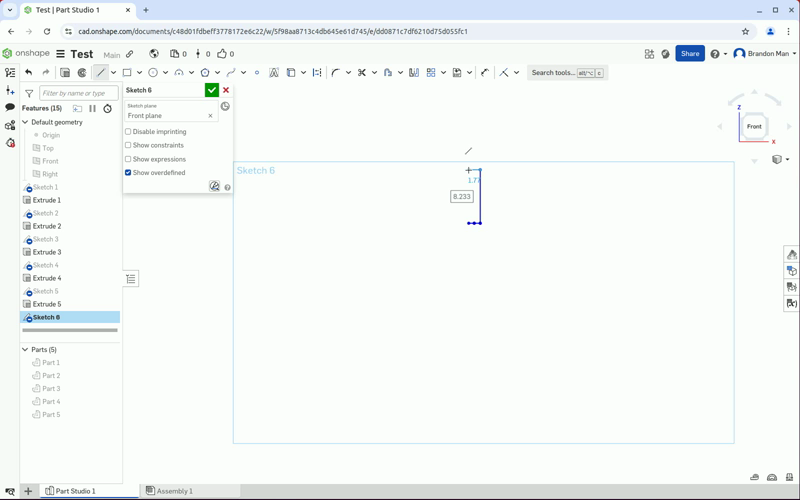
click(468, 169)
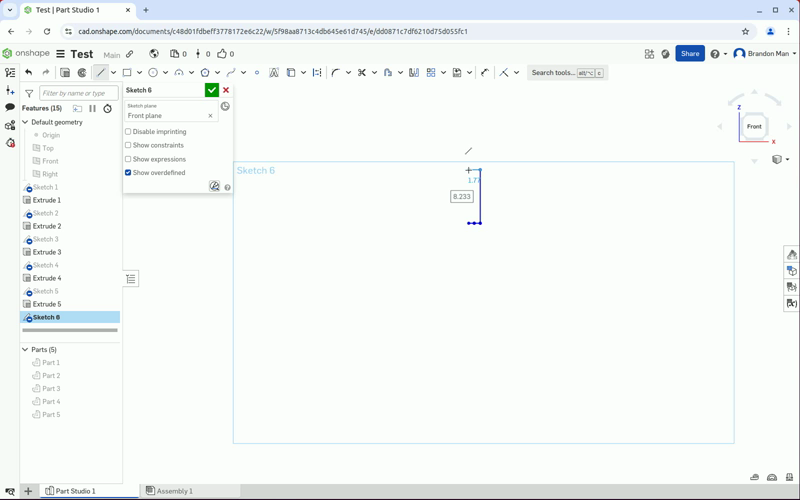
key_up(shift)
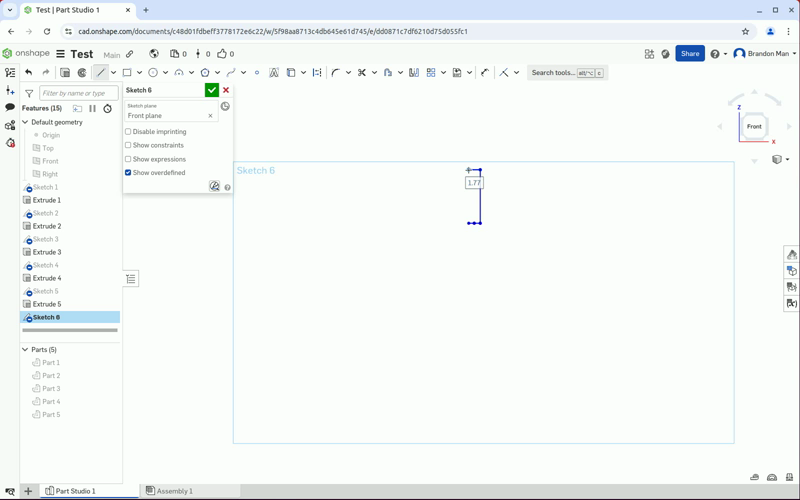
mouse_move(498, 169)
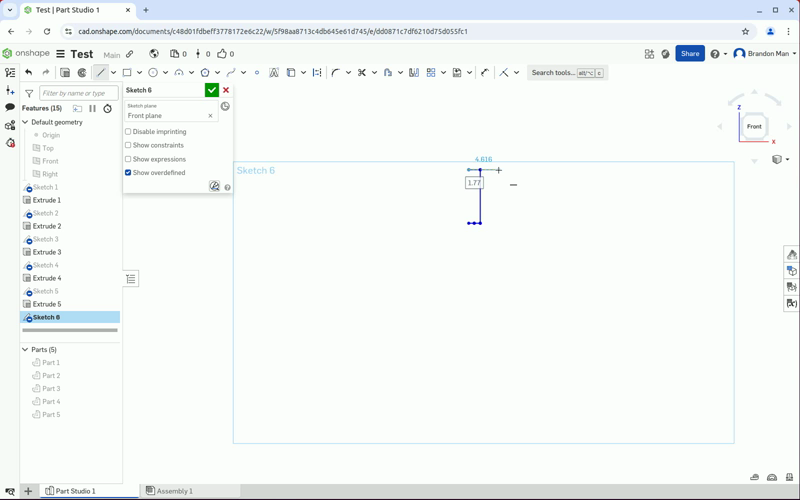
key_down(shift)
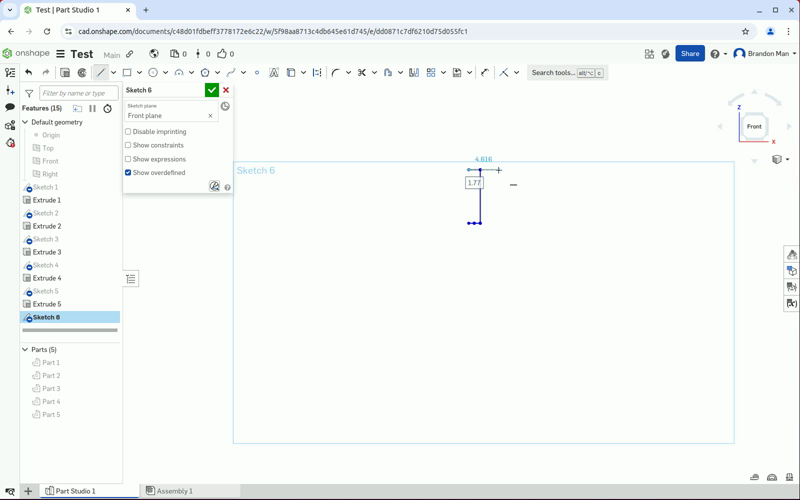
mouse_move(468, 223)
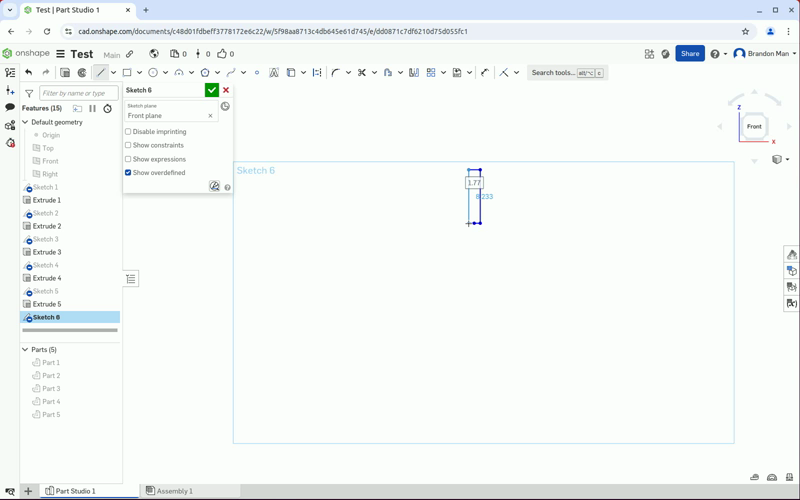
key_up(shift)
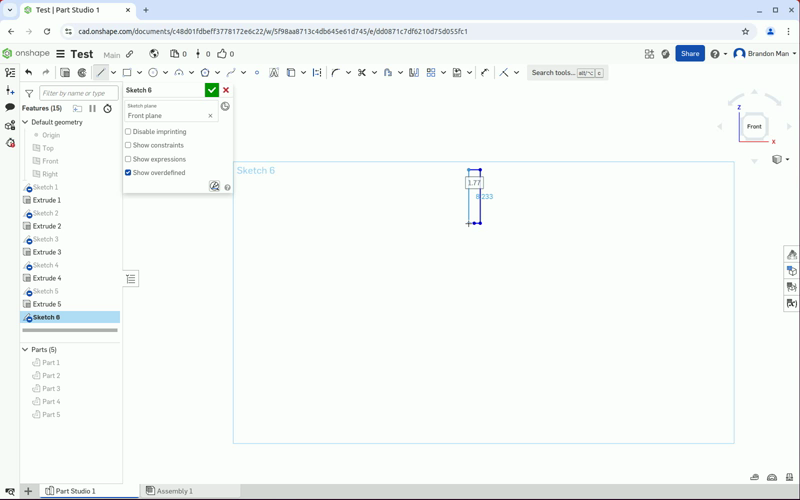
click(468, 223)
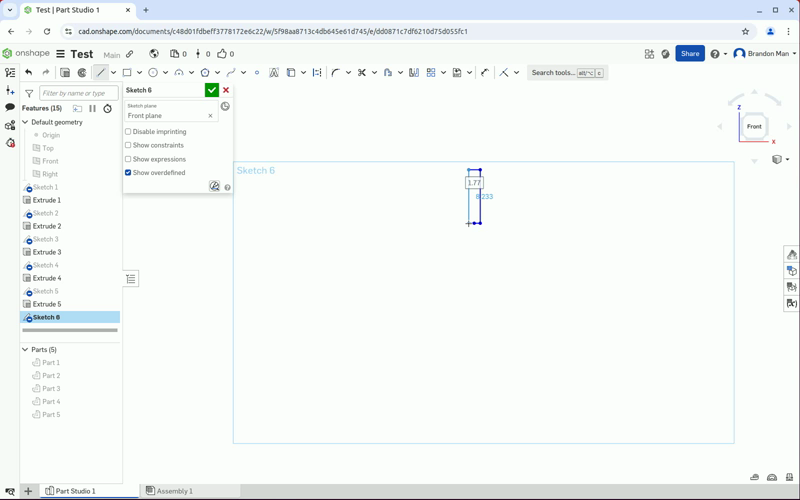
key(esc)
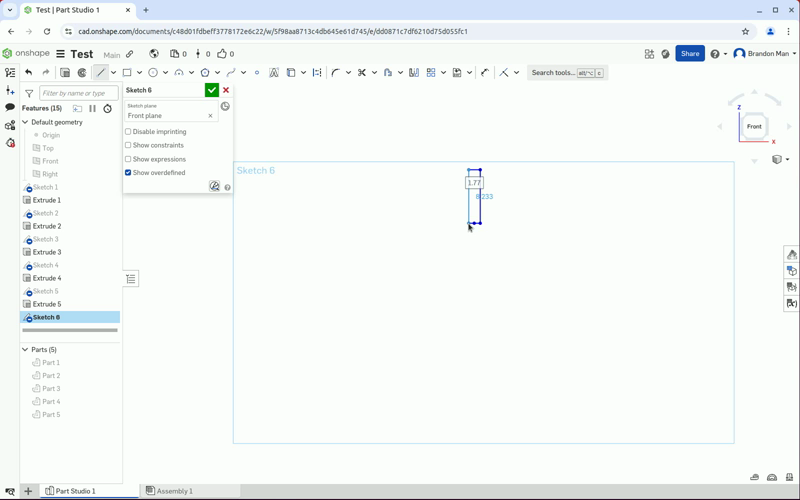
mouse_move(470, 202)
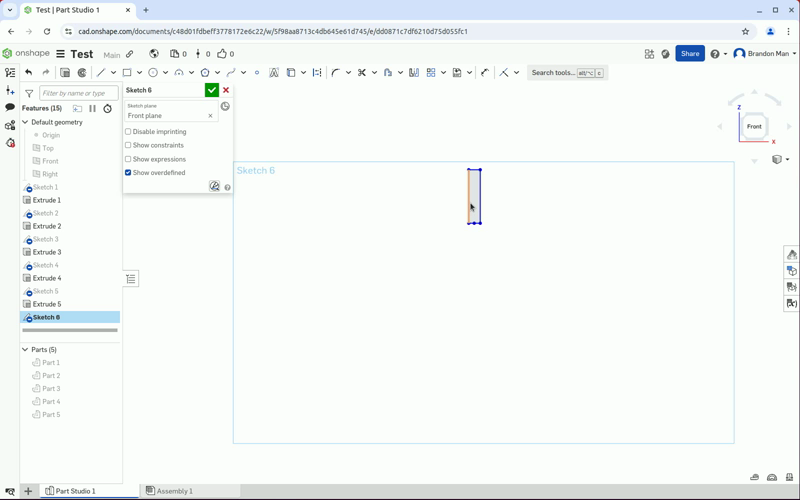
scroll(6)
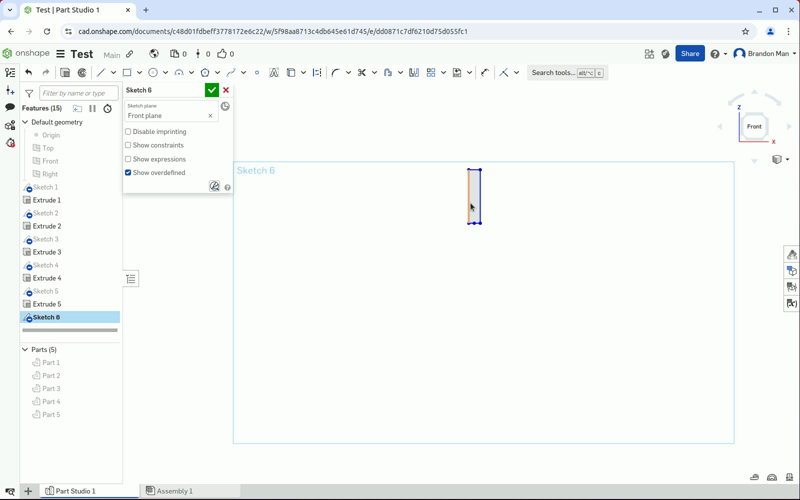
scroll(6)
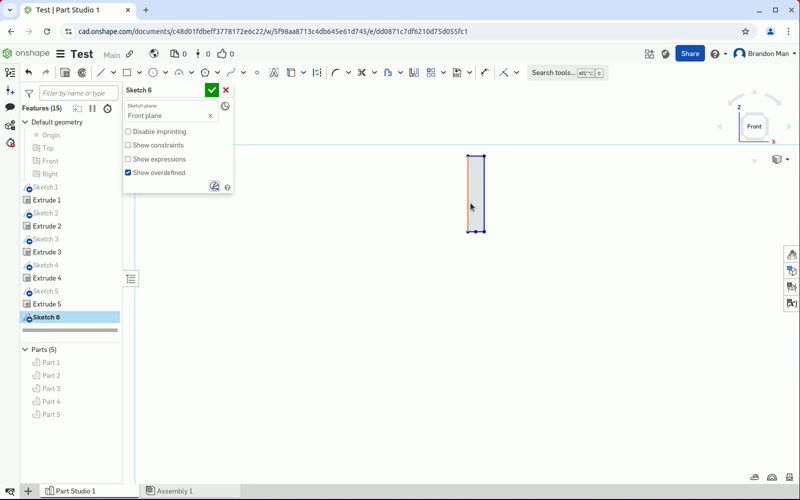
scroll(6)
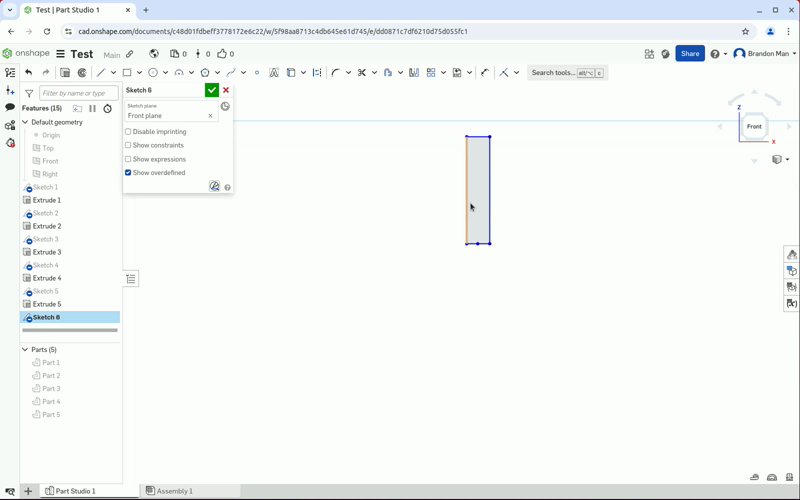
scroll(6)
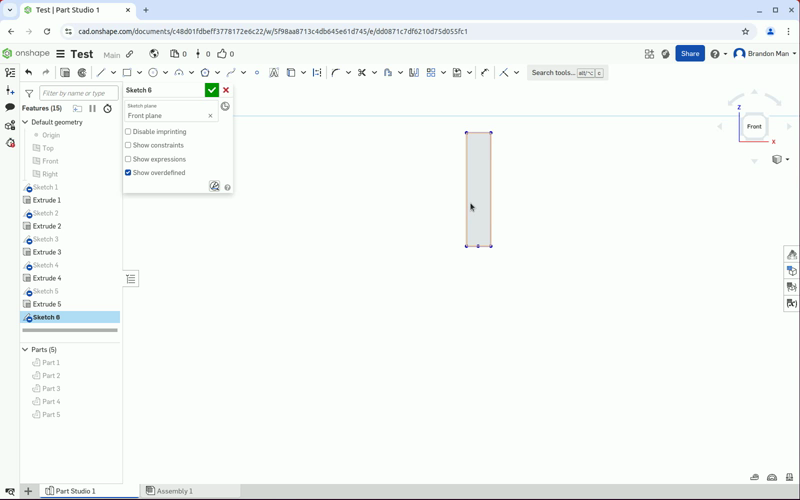
scroll(6)
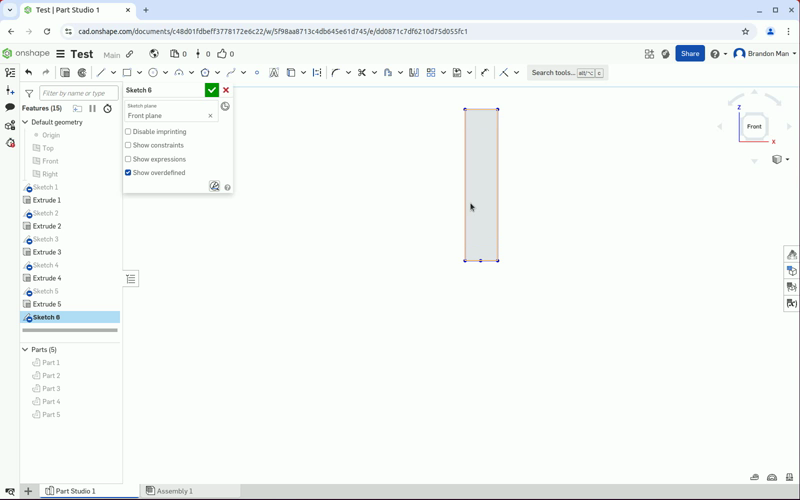
scroll(6)
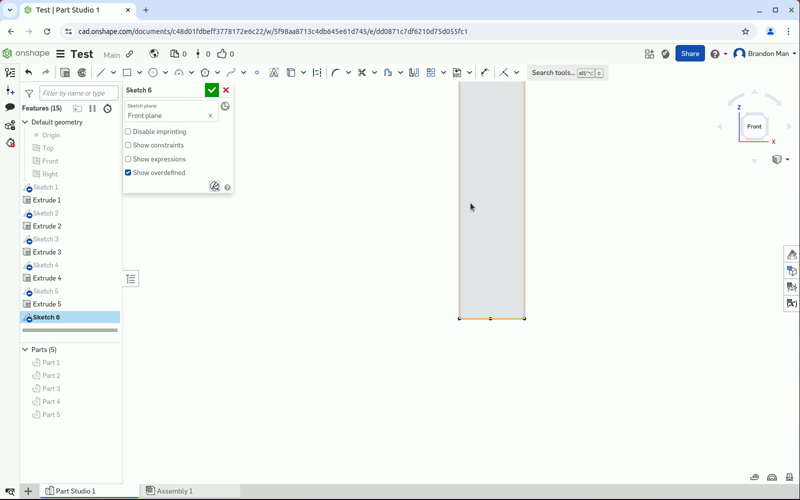
scroll(6)
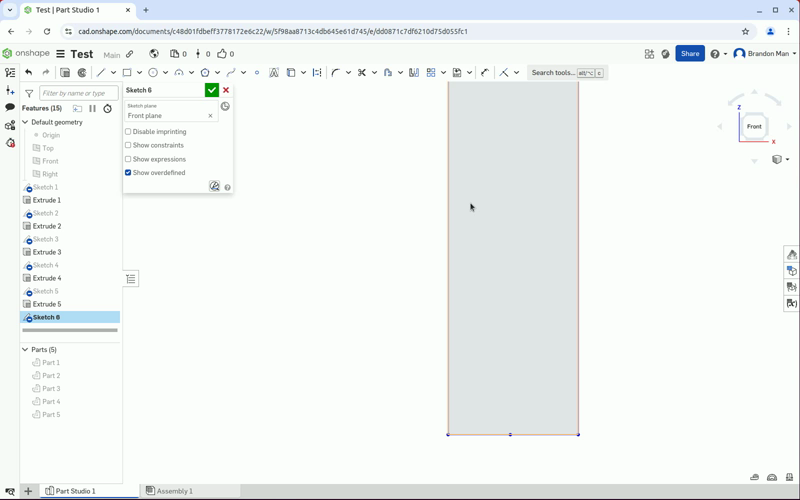
click(470, 202)
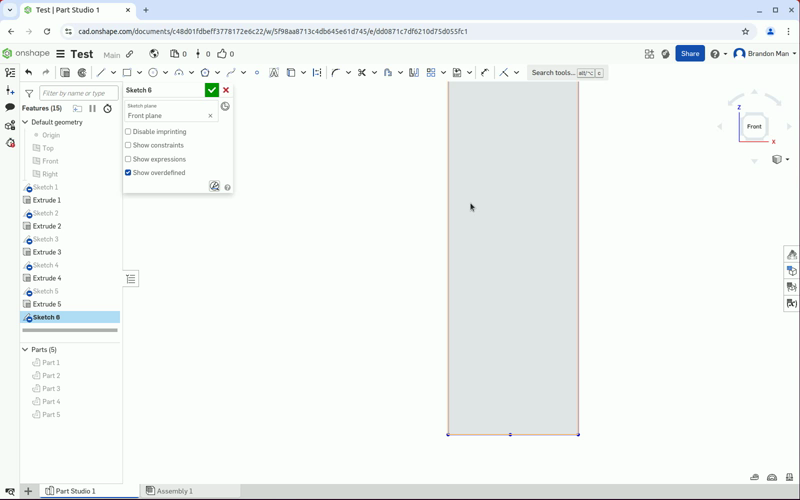
scroll(-6)
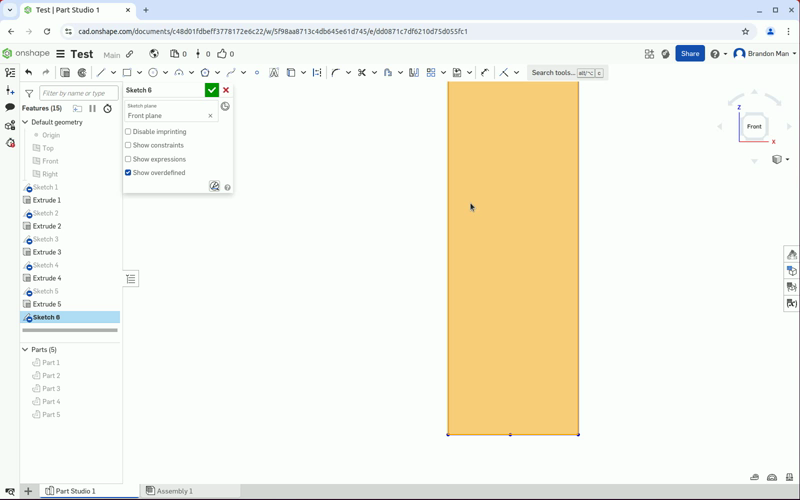
scroll(-6)
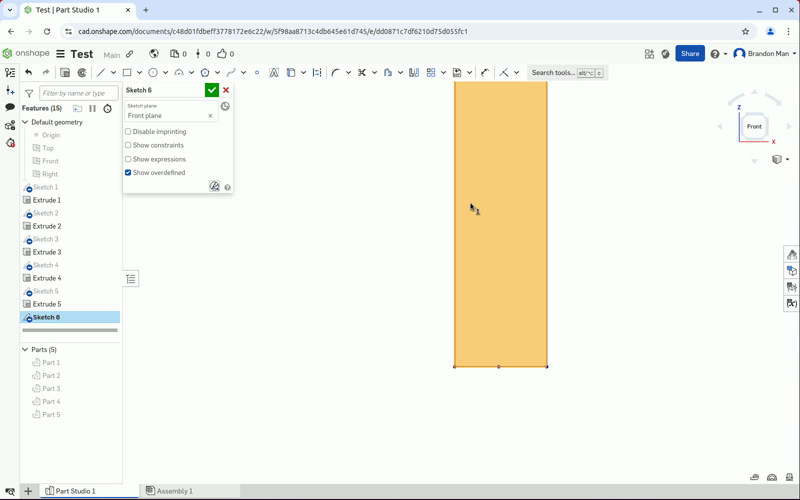
scroll(-6)
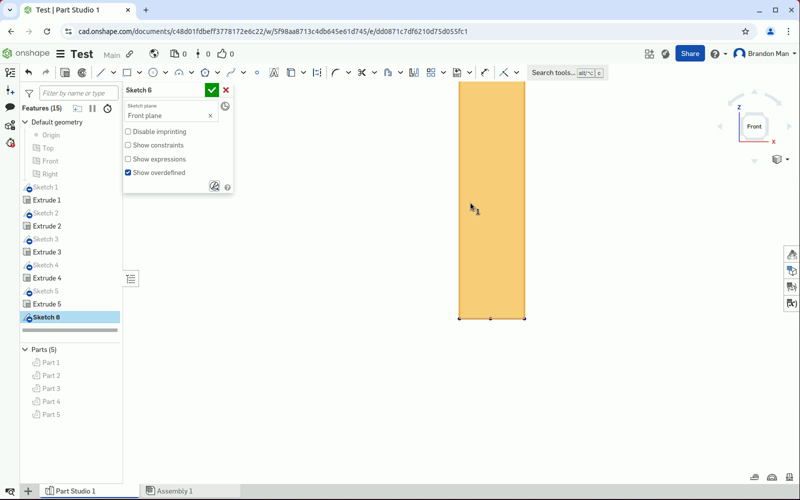
scroll(-6)
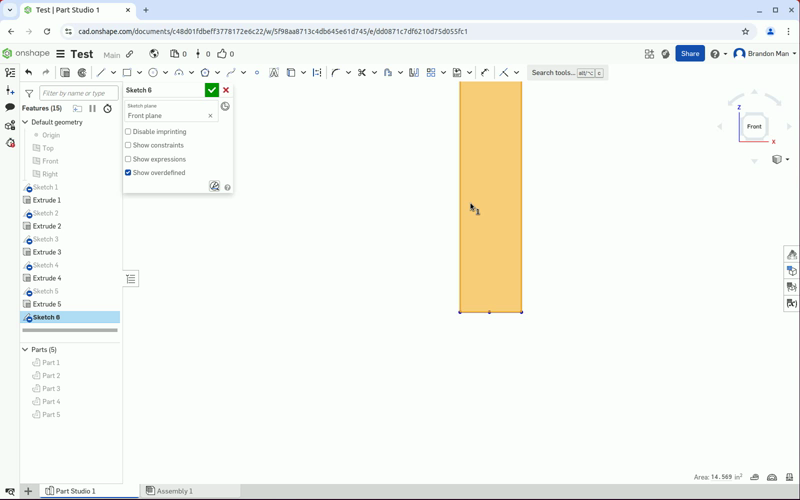
scroll(-6)
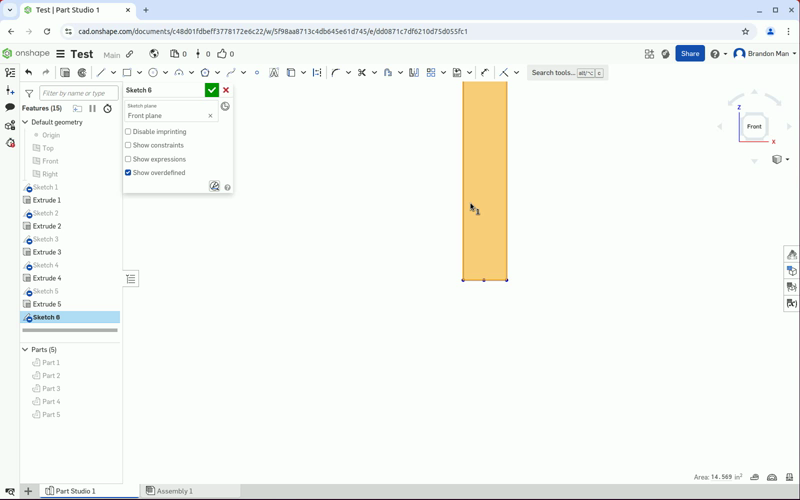
scroll(-6)
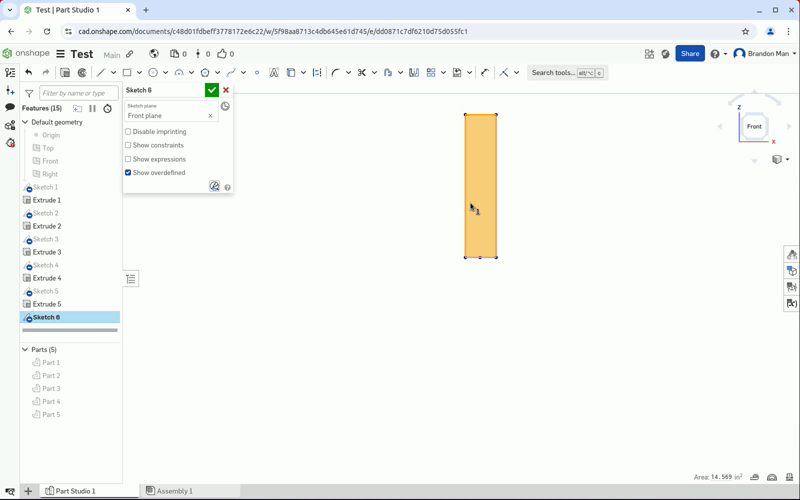
scroll(-6)
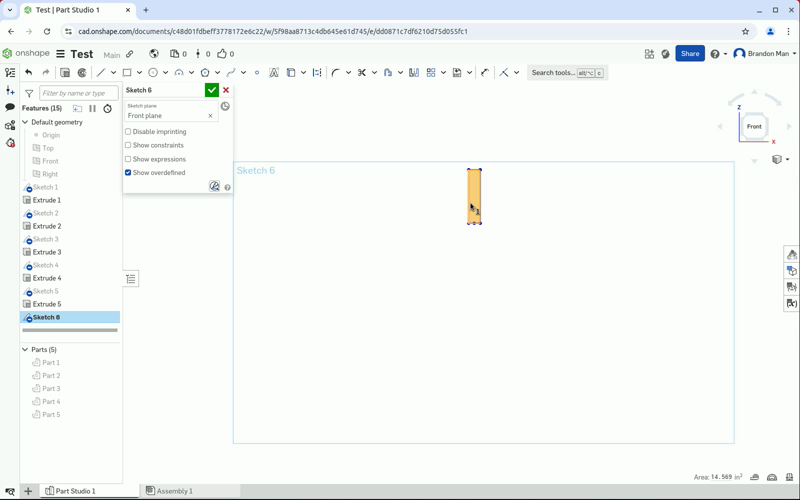
mouse_move(73, 352)
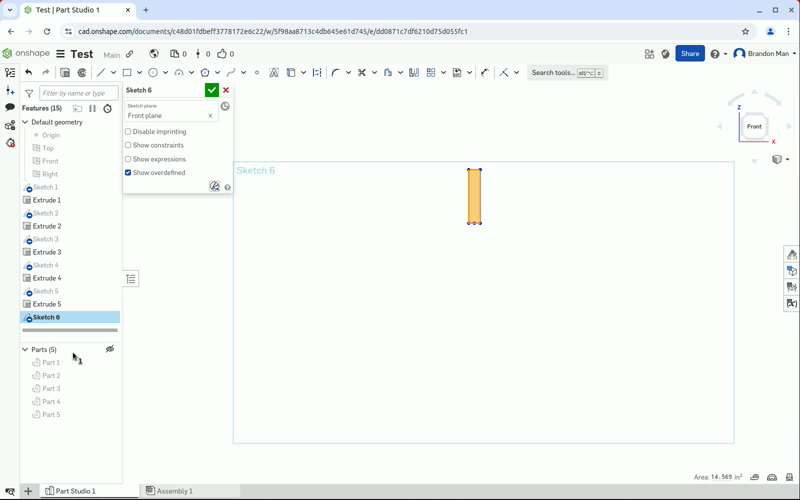
key(shift+y)
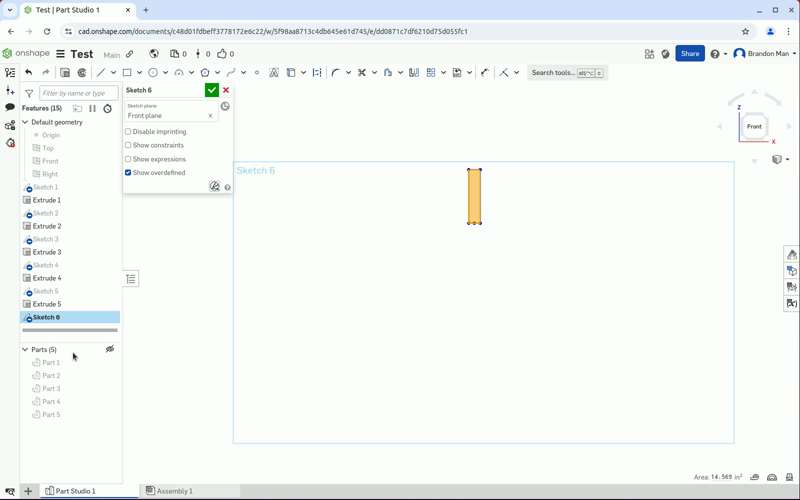
key(shift+e)
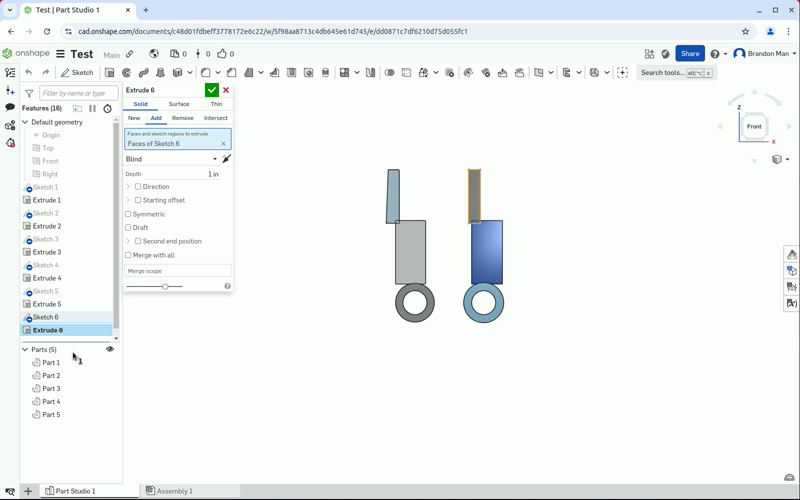
mouse_move(143, 106)
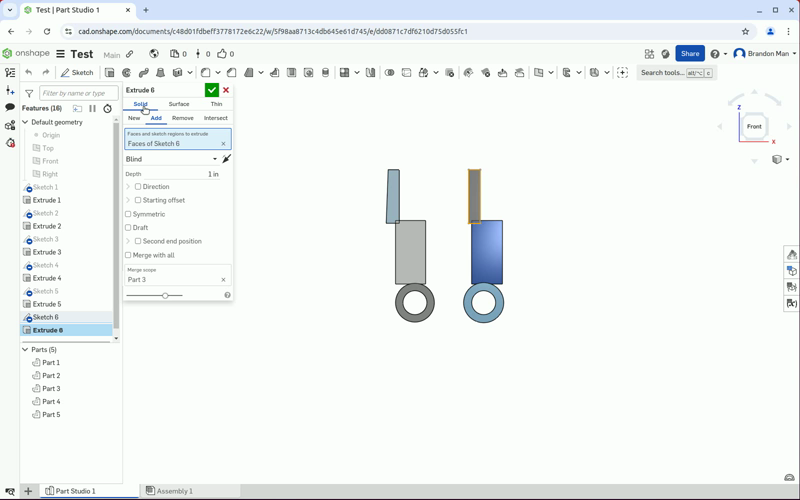
click(143, 106)
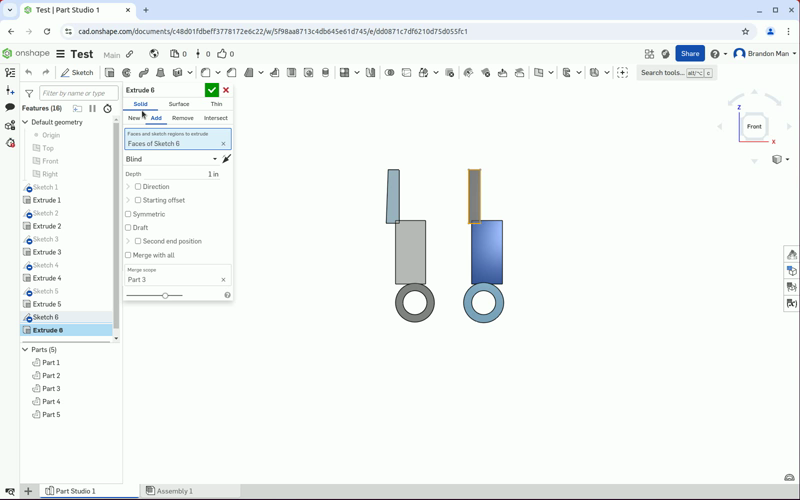
mouse_move(137, 120)
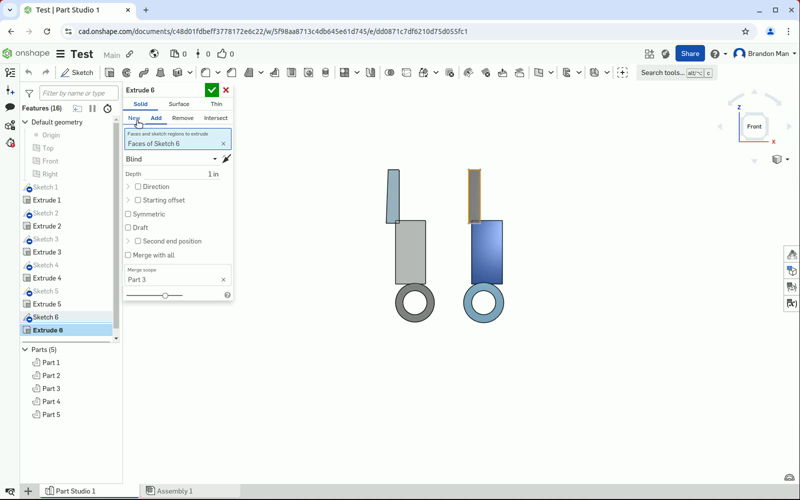
click(137, 120)
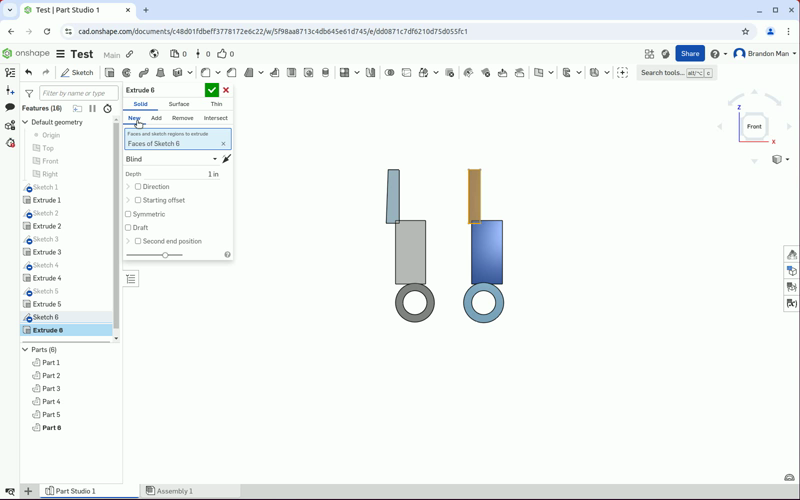
key(tab, 4)
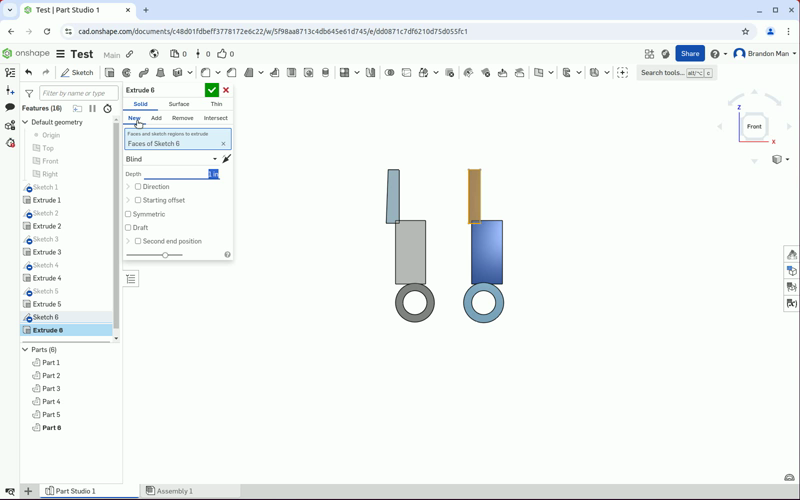
text(25.034)
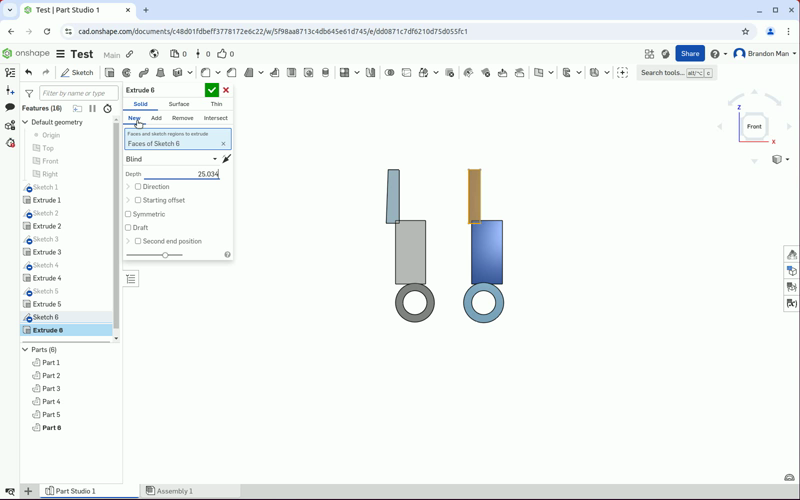
key(tab, 3)
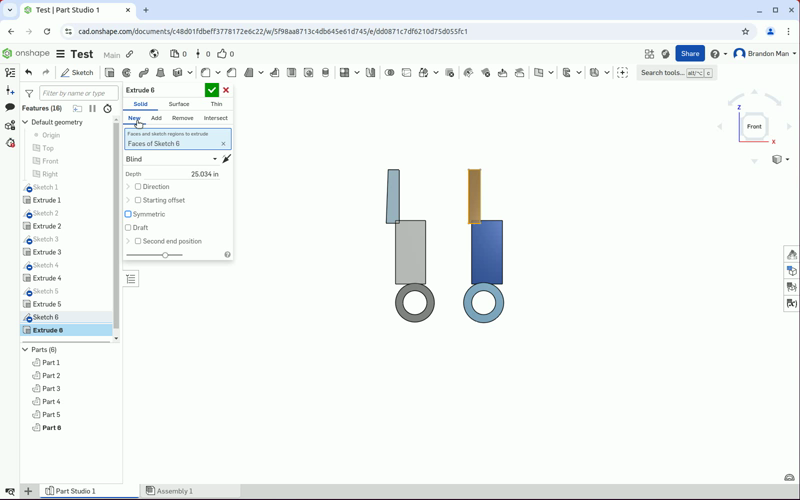
key(space)
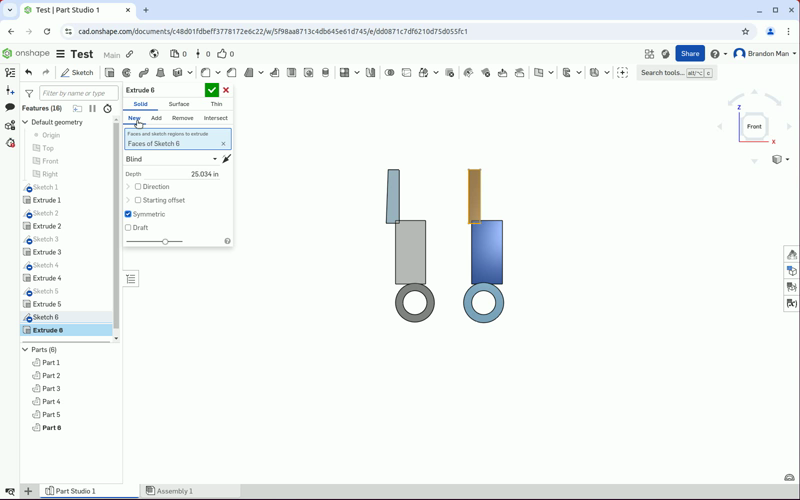
key(enter)
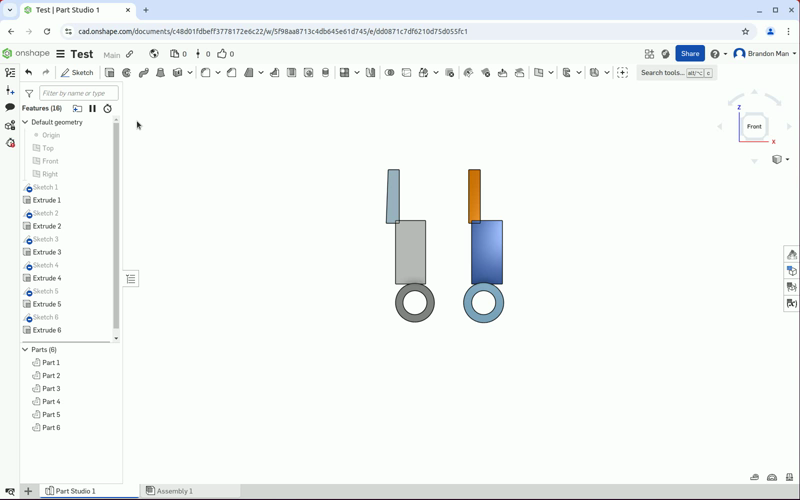
key(shift+h)
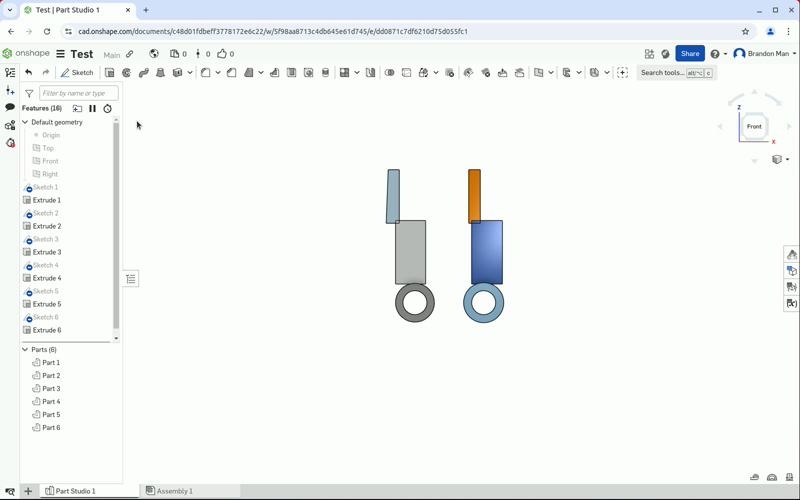
key(shift+h)
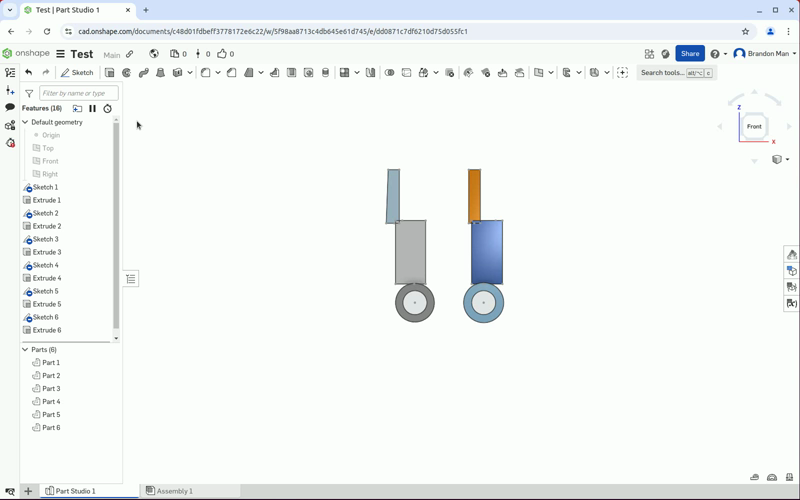
key(shift+7)
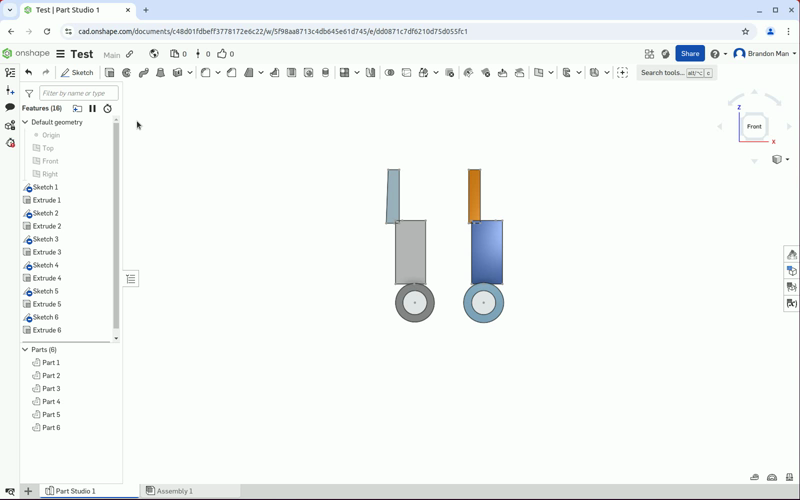
key(left, 2)
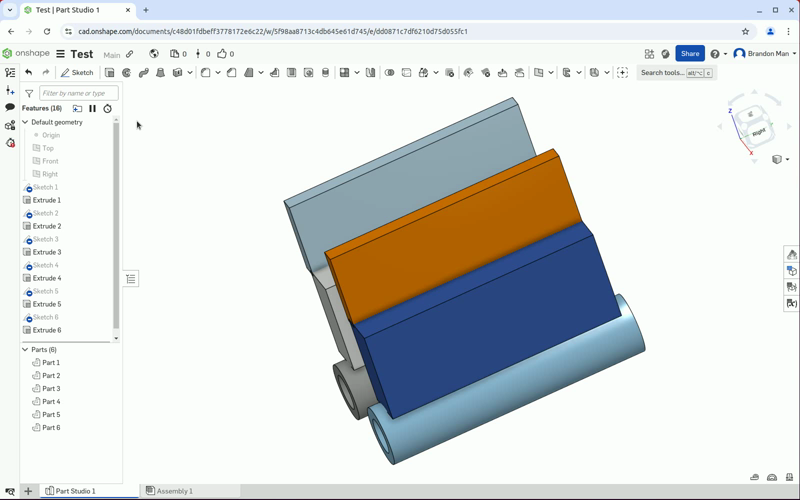
key(down, 2)
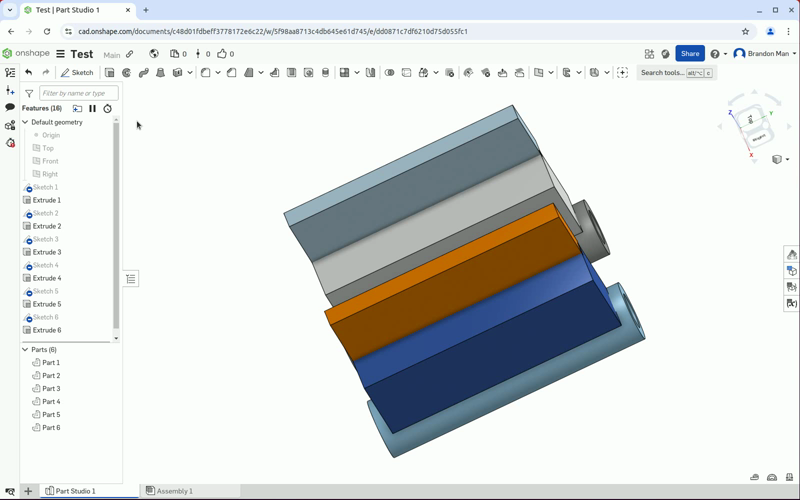
key(up, 2)
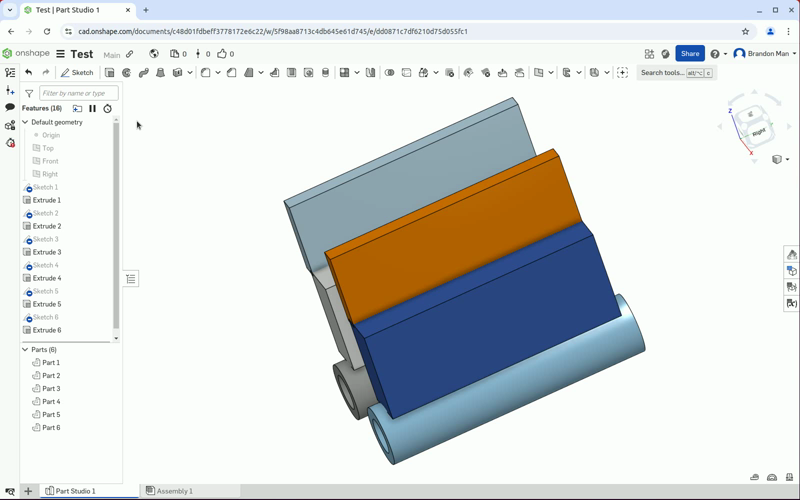
key(right, 2)
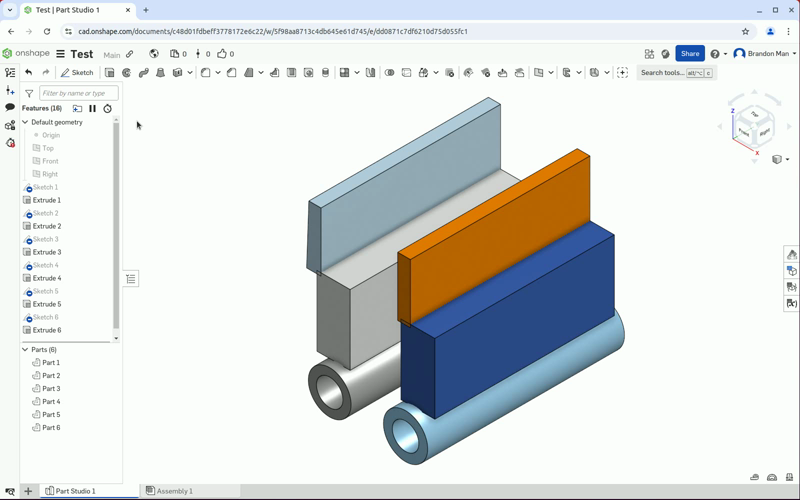
mouse_move(69, 189)
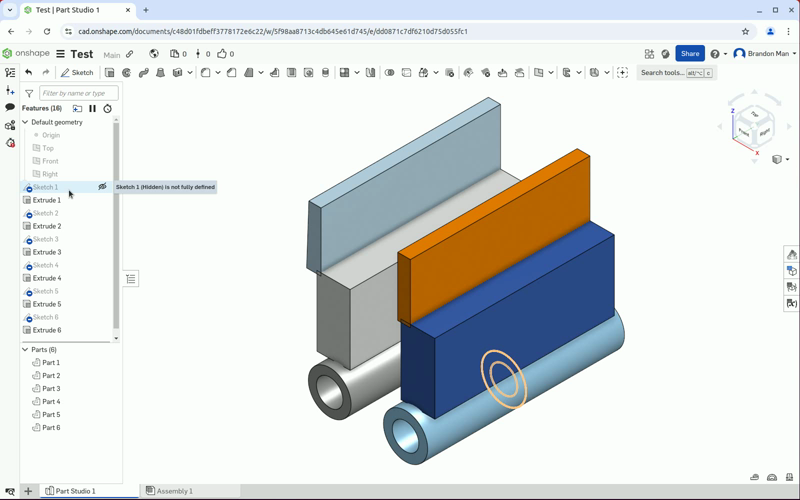
click(69, 189)